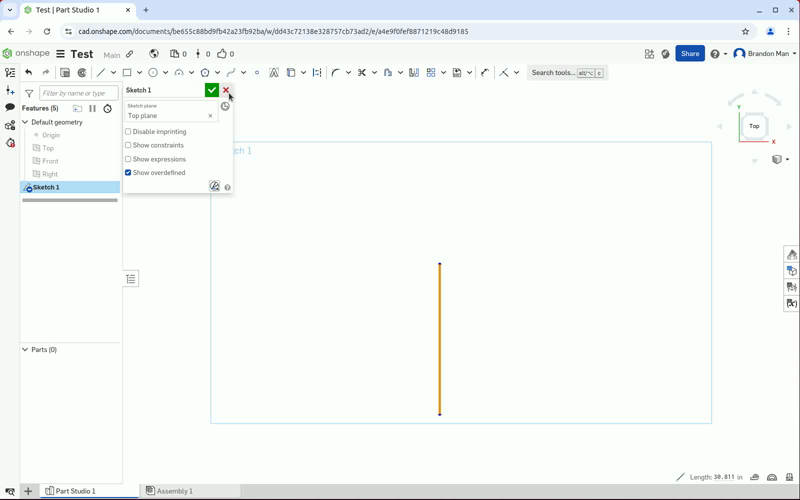
key(shift+h)
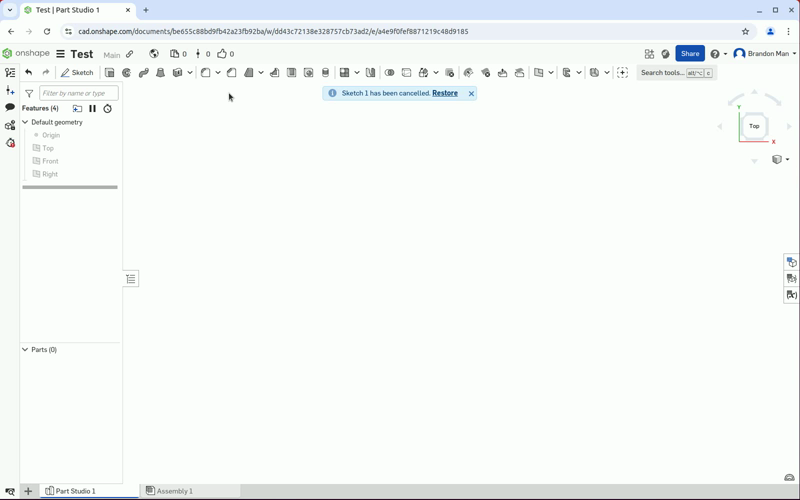
mouse_move(73, 352)
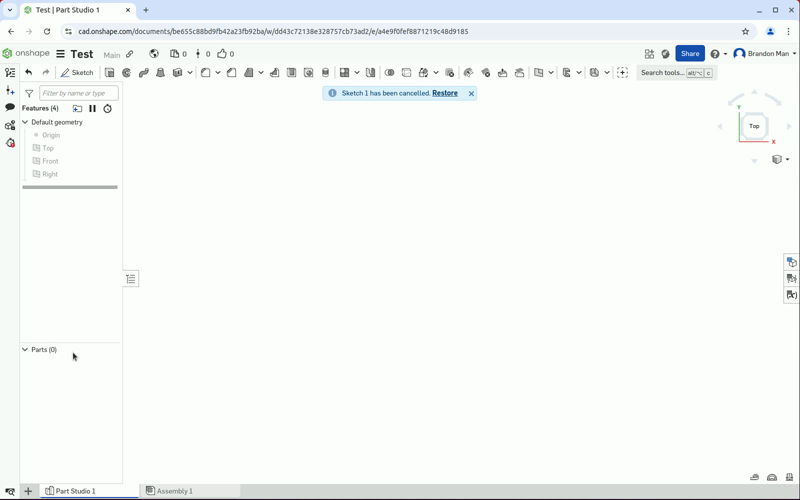
key(y)
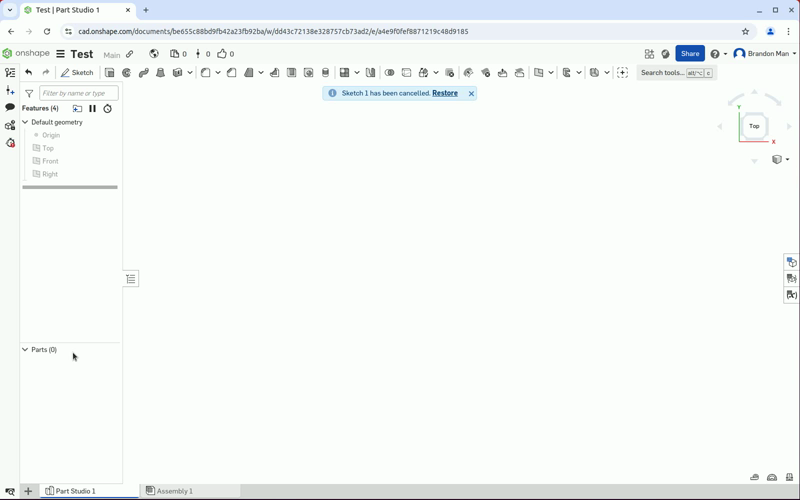
key(shift+p)
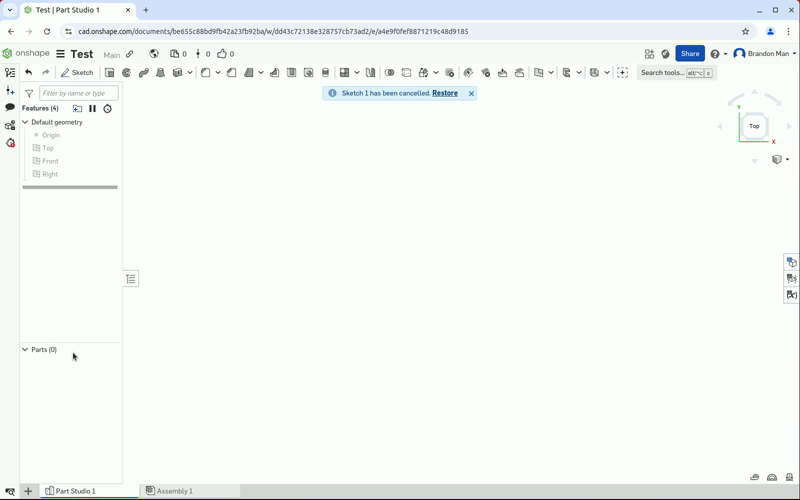
key(space)
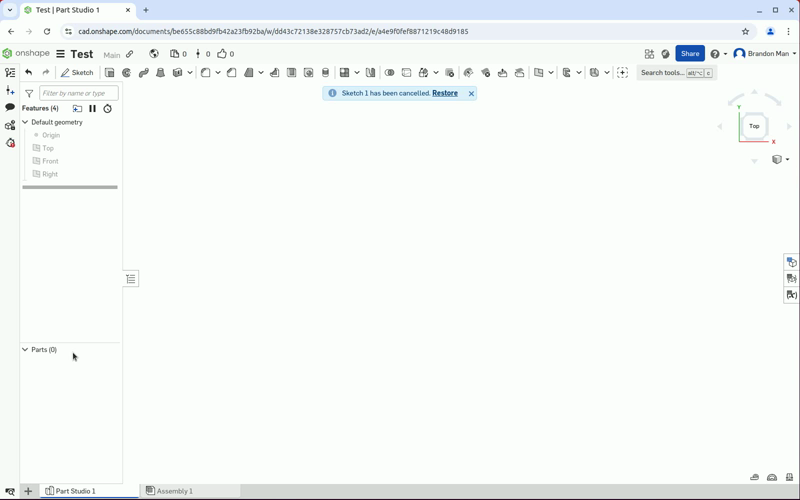
key_down(shift)
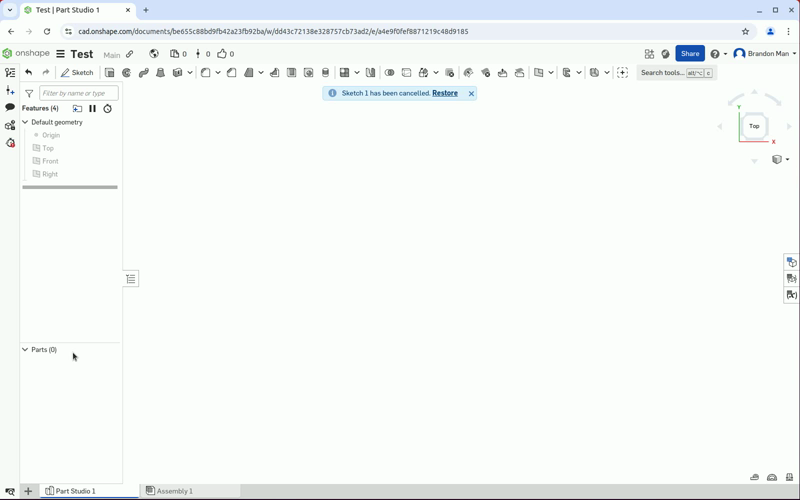
key(up)
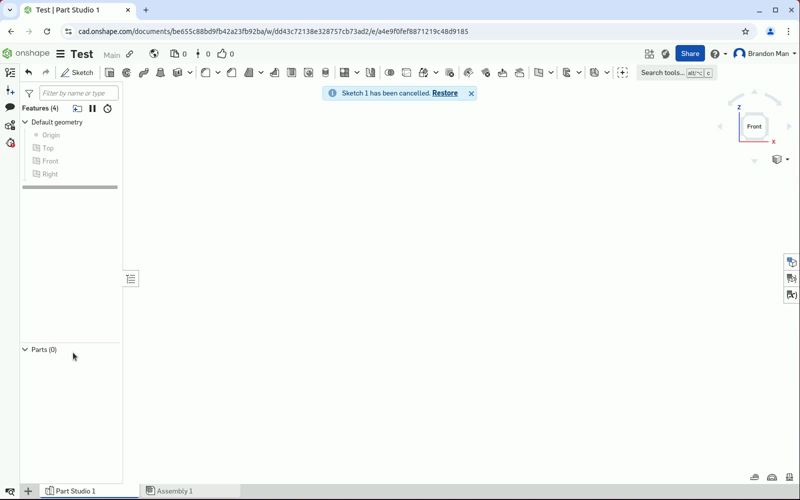
key_up(shift)
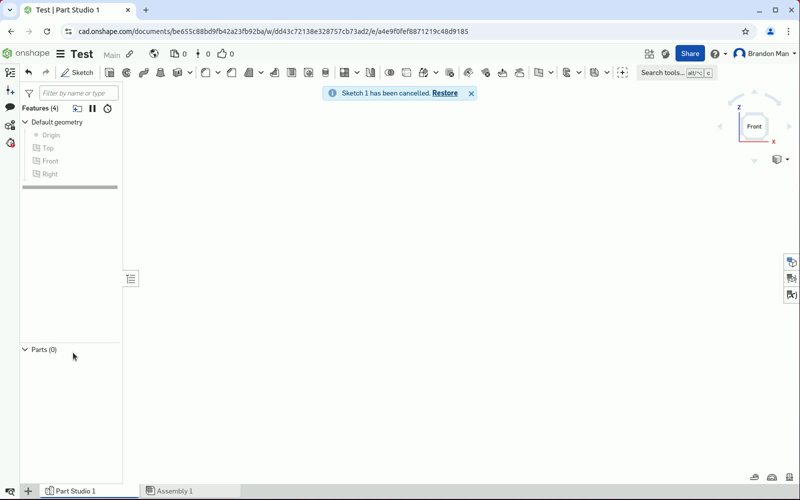
mouse_move(73, 352)
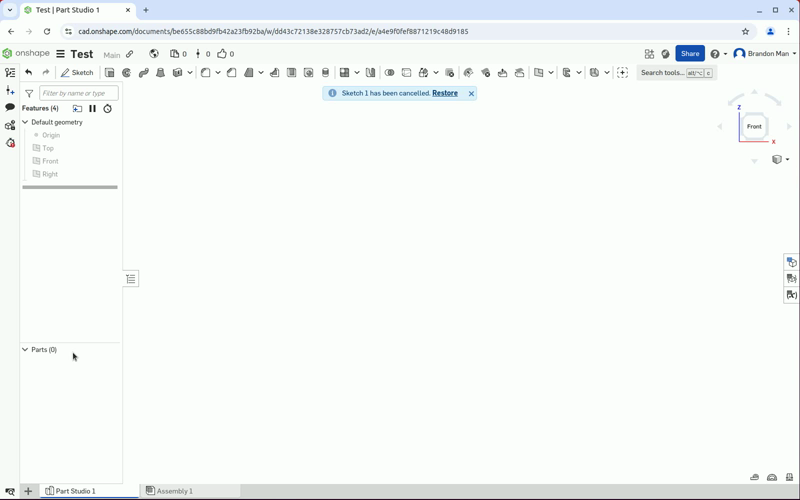
key(shift+y)
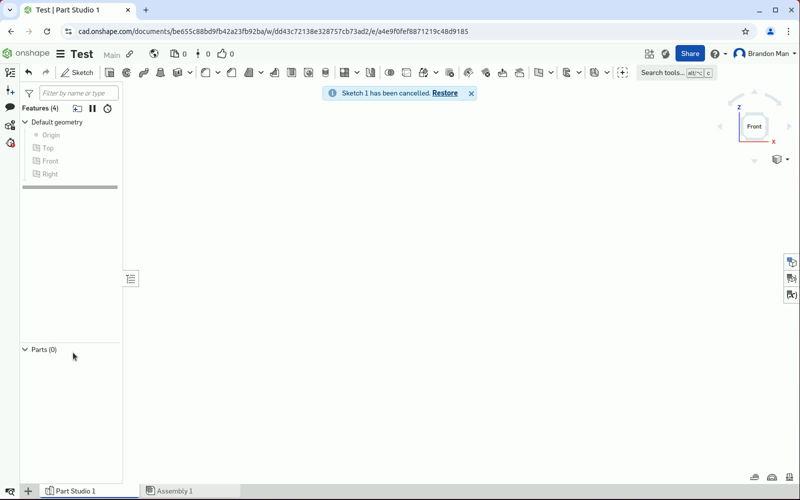
key(shift+s)
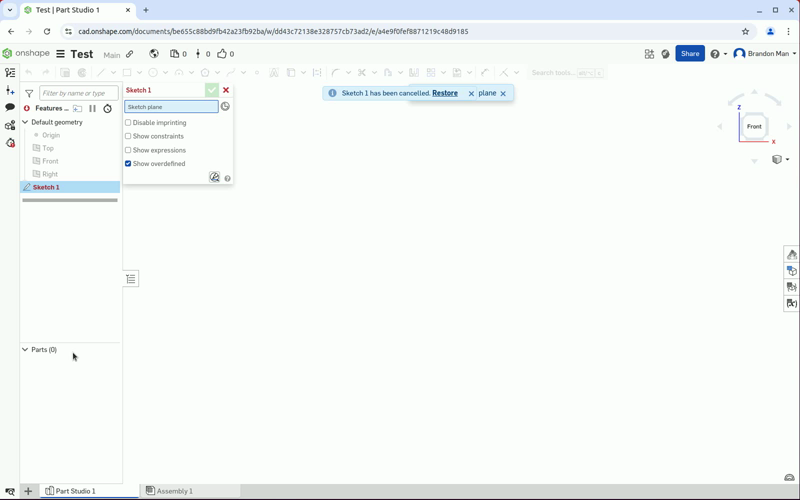
mouse_move(73, 163)
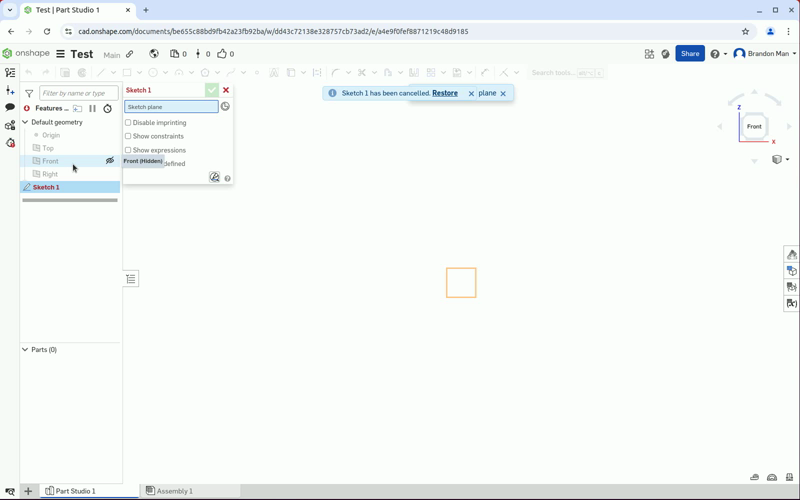
click(73, 163)
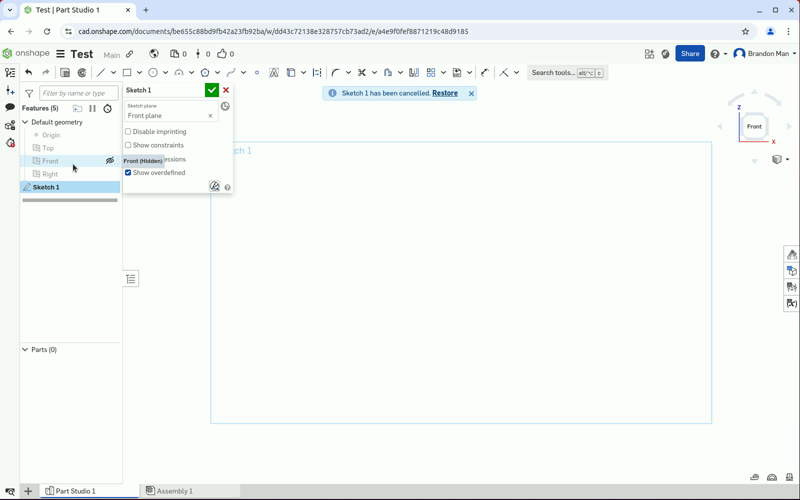
mouse_move(73, 352)
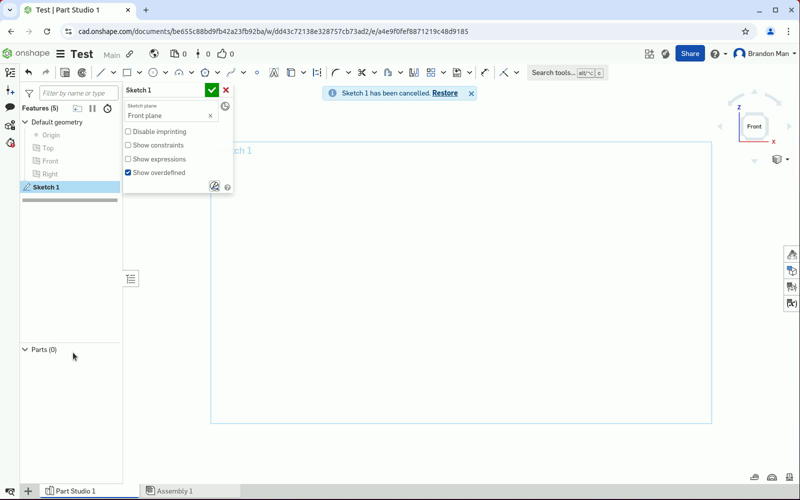
key(y)
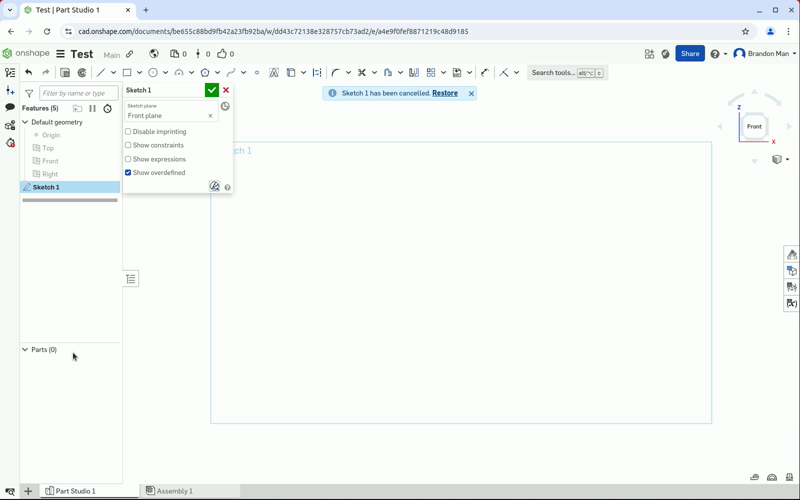
key(l)
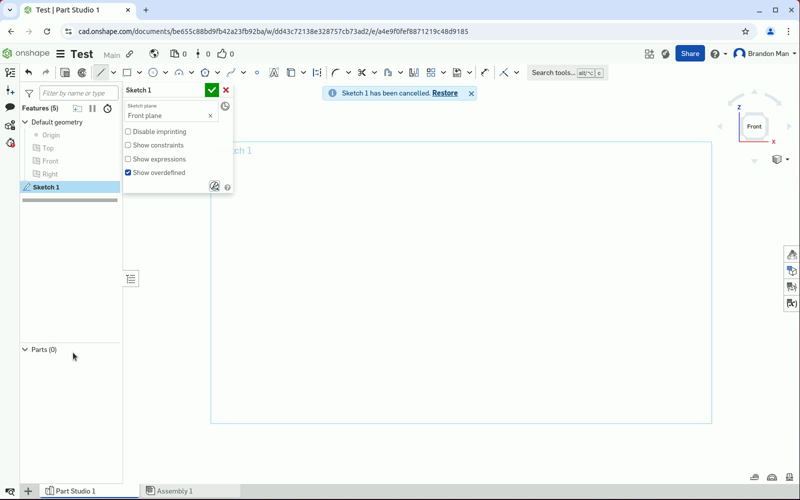
key_down(shift)
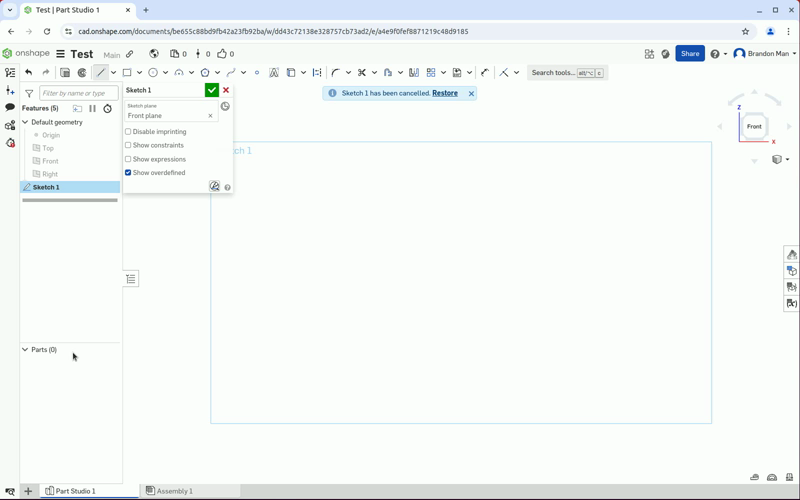
mouse_move(375, 282)
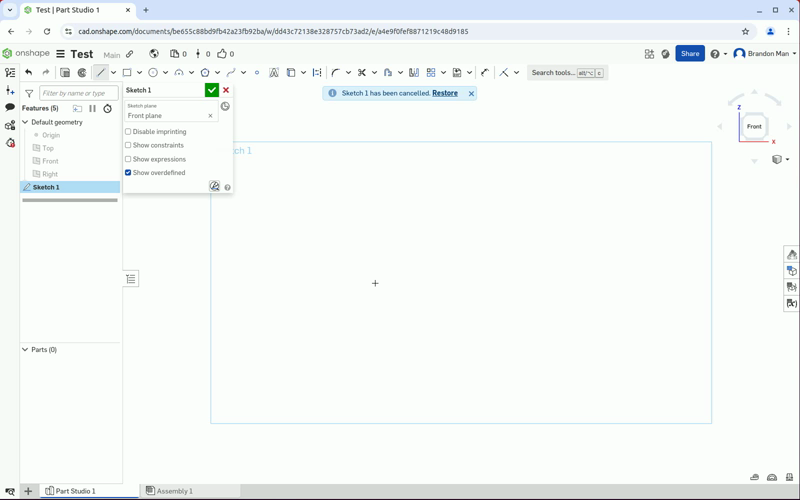
click(375, 282)
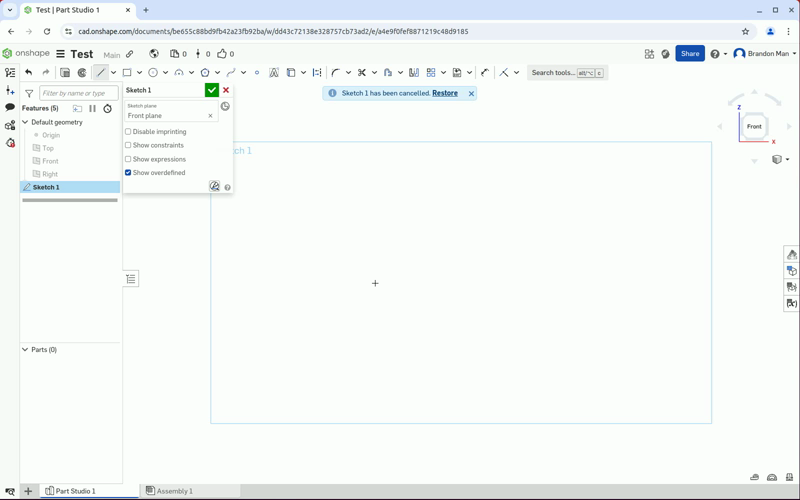
key_up(shift)
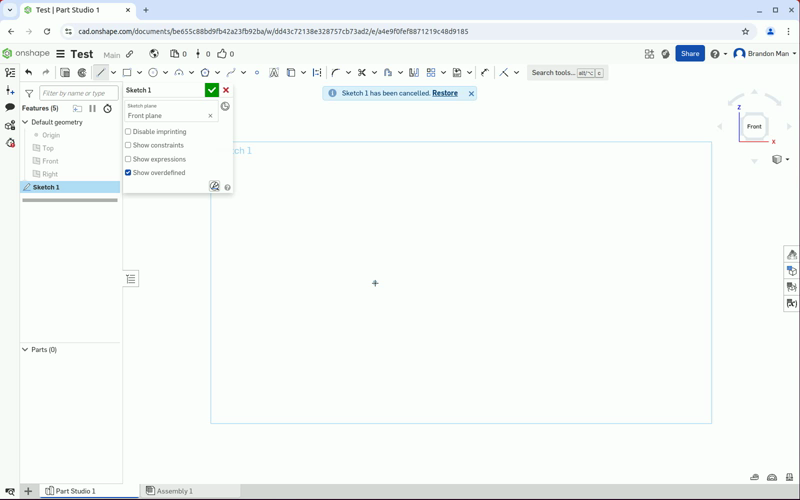
key_down(shift)
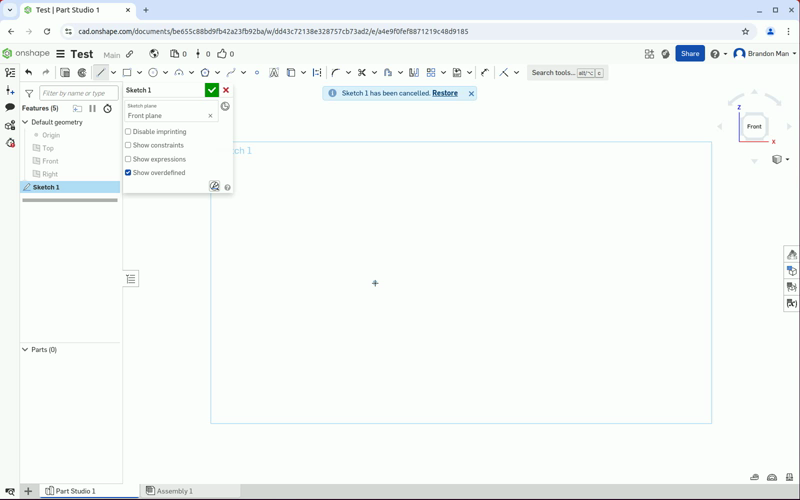
mouse_move(461, 282)
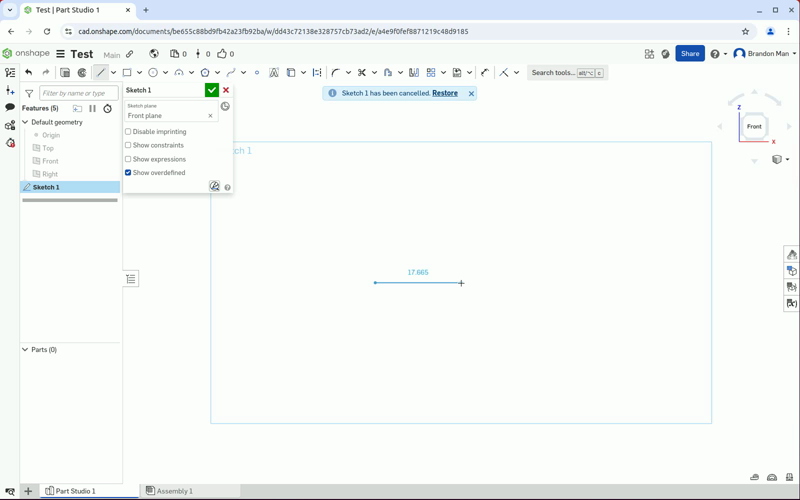
click(461, 282)
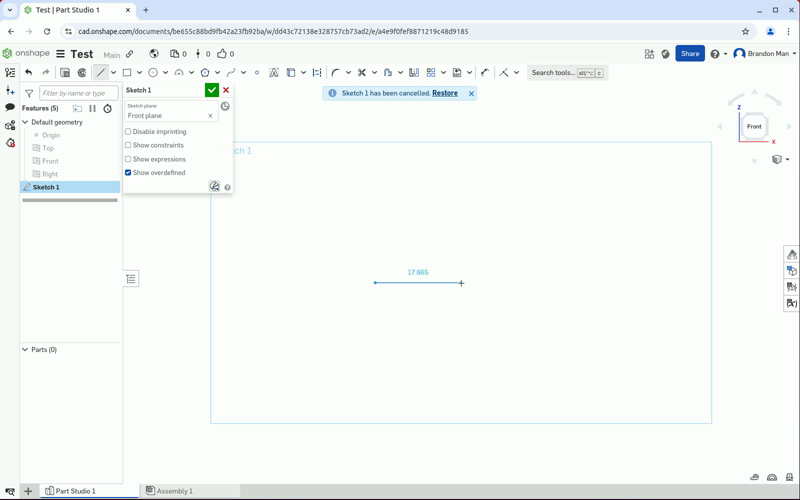
key_up(shift)
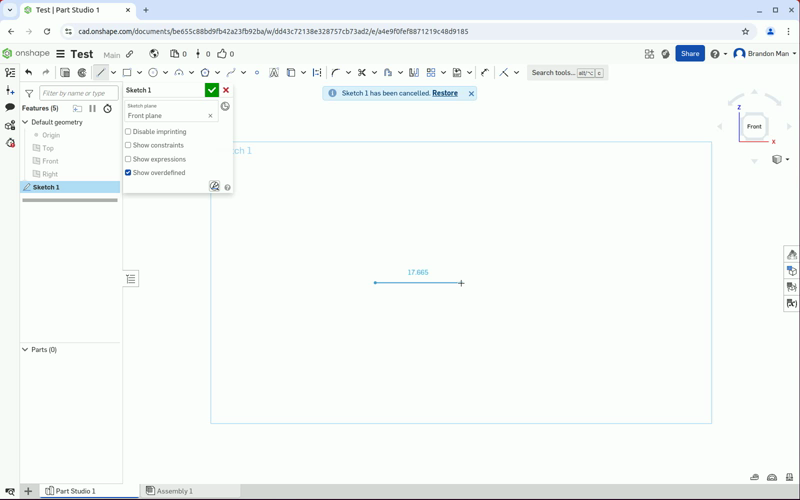
key_down(shift)
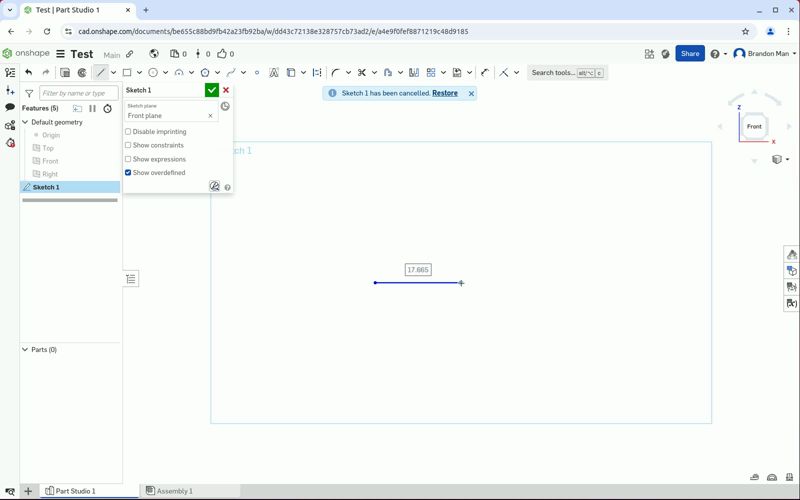
mouse_move(491, 282)
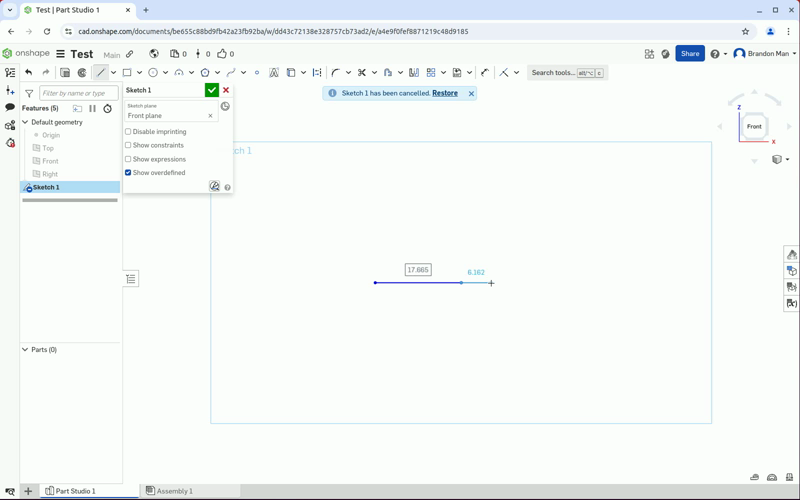
mouse_move(461, 262)
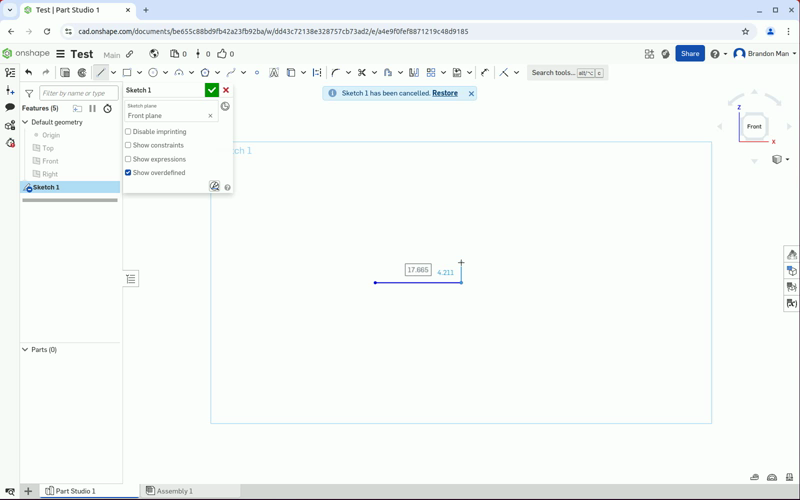
click(461, 262)
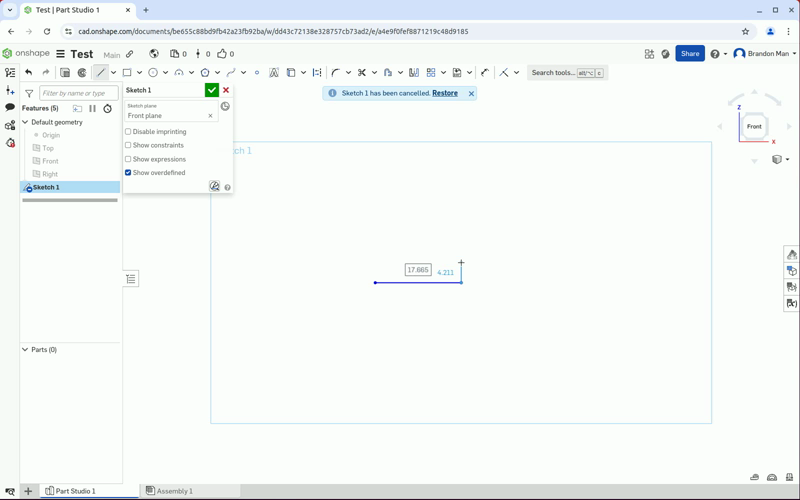
key_up(shift)
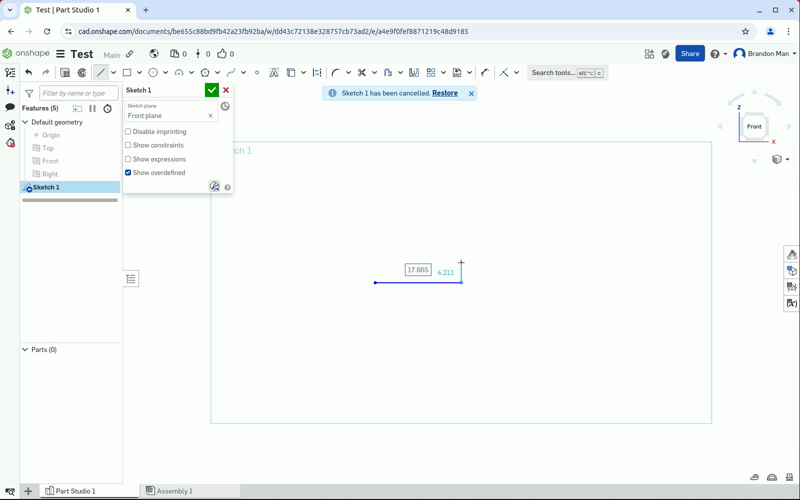
key_down(shift)
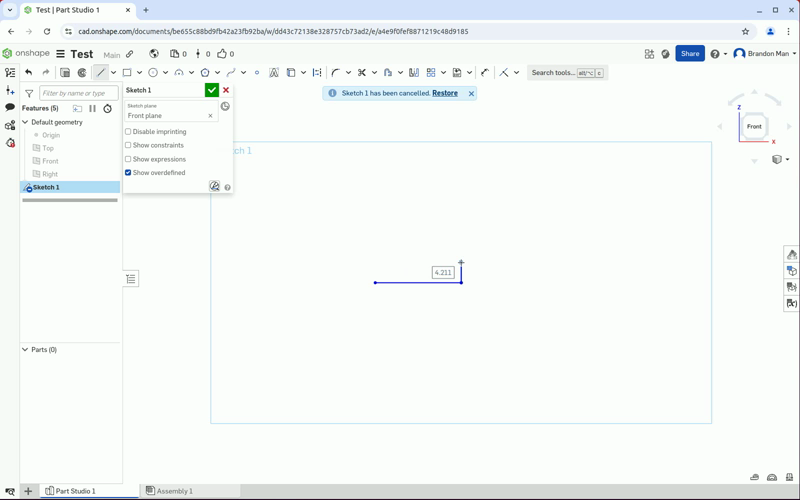
mouse_move(491, 262)
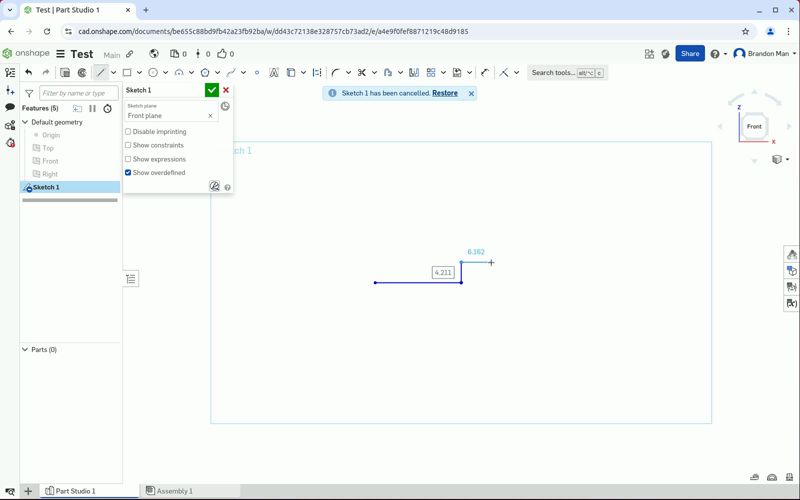
mouse_move(449, 262)
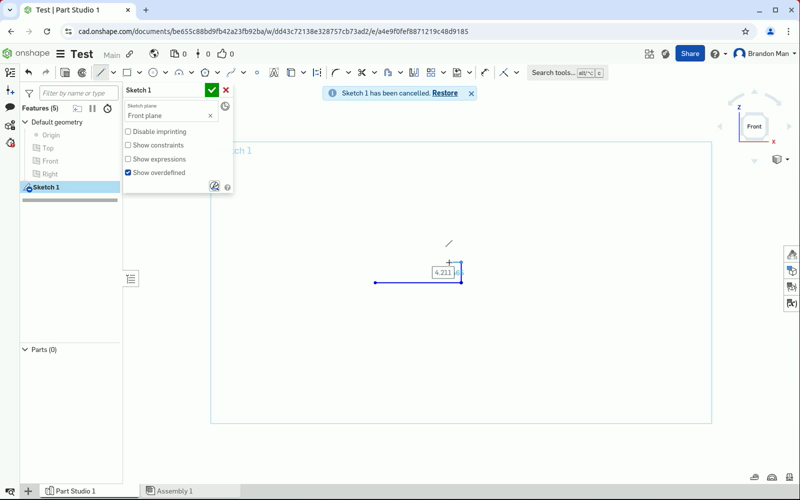
click(449, 262)
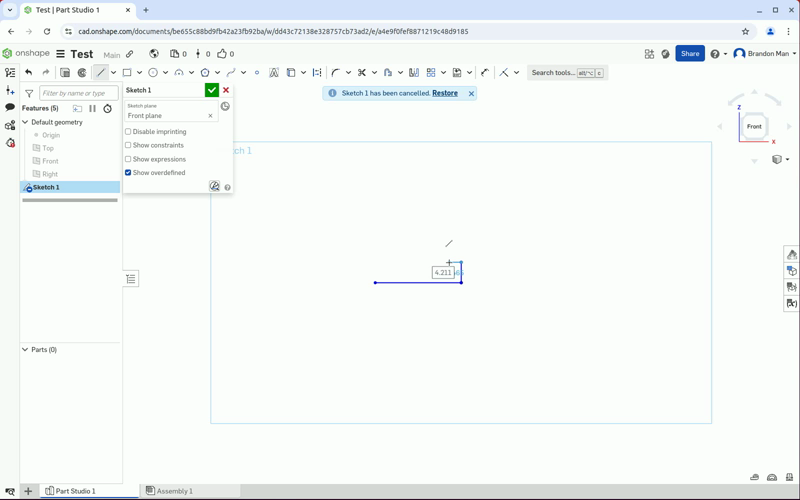
key_up(shift)
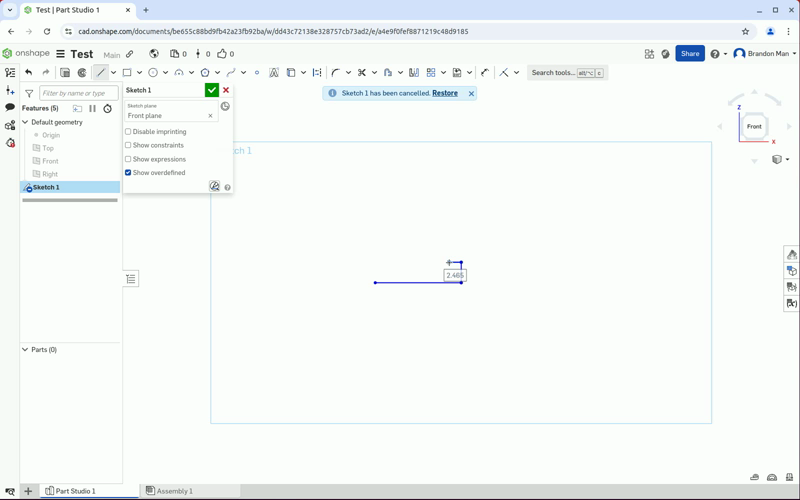
key_down(shift)
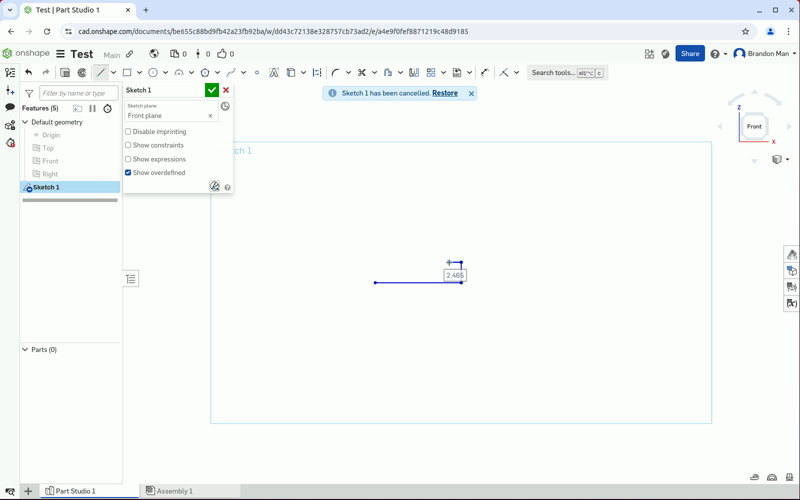
mouse_move(375, 262)
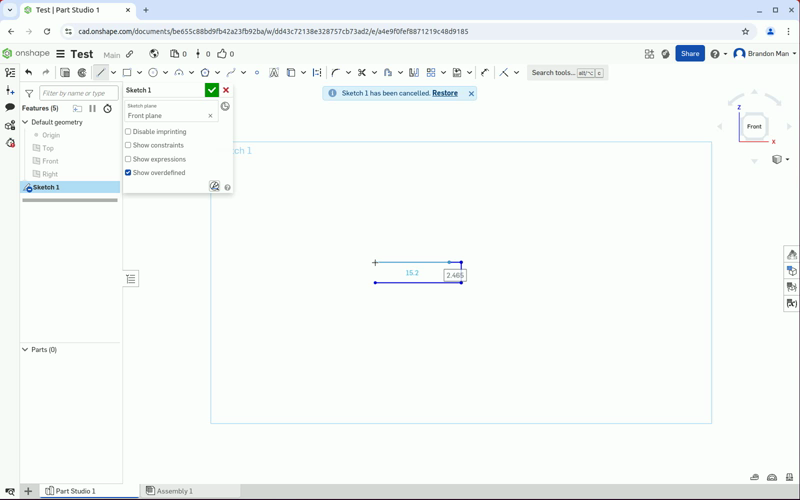
click(375, 262)
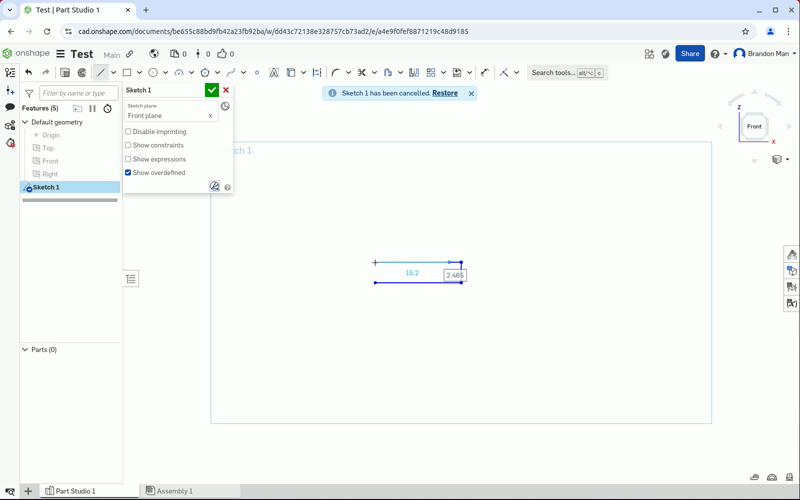
key_up(shift)
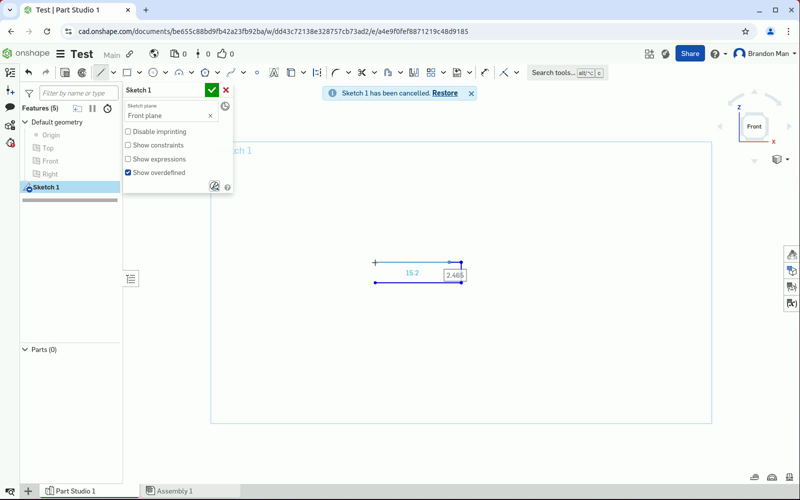
mouse_move(405, 262)
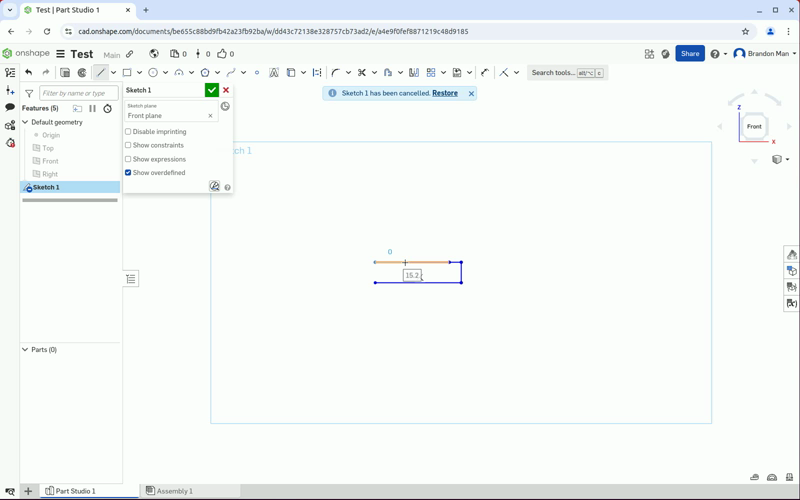
key_down(shift)
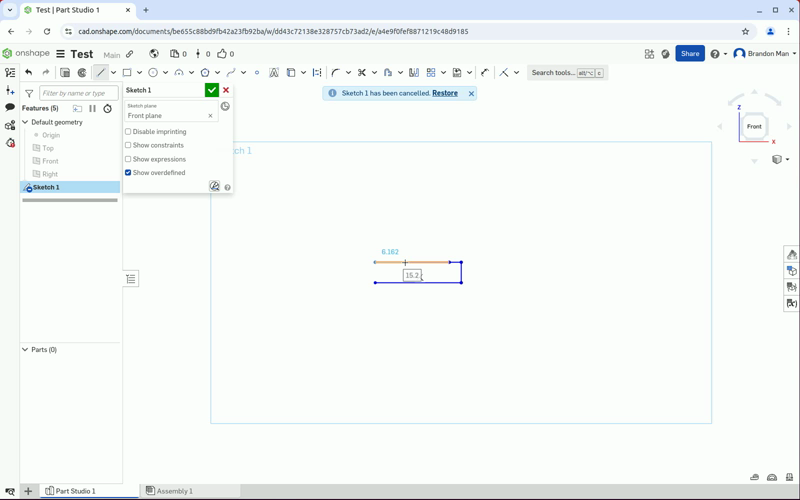
mouse_move(375, 282)
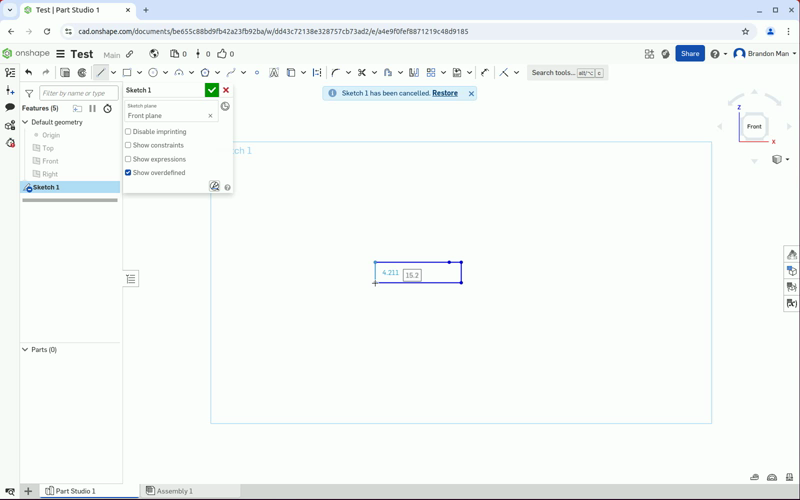
key_up(shift)
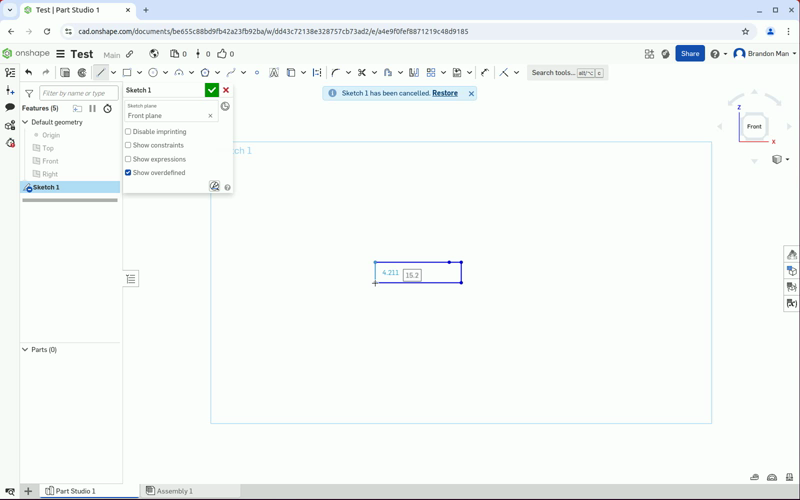
click(375, 282)
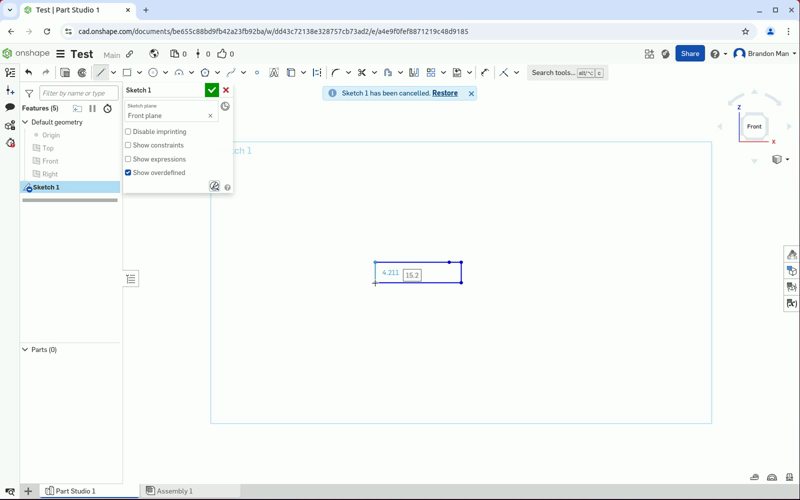
key(esc)
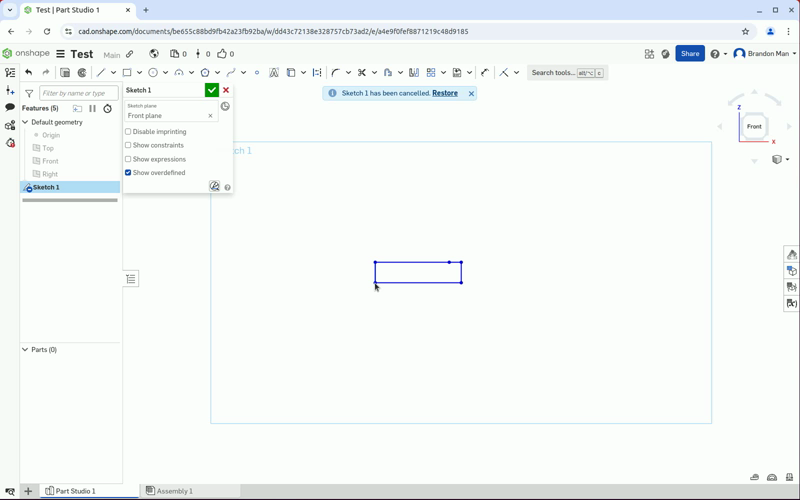
mouse_move(415, 276)
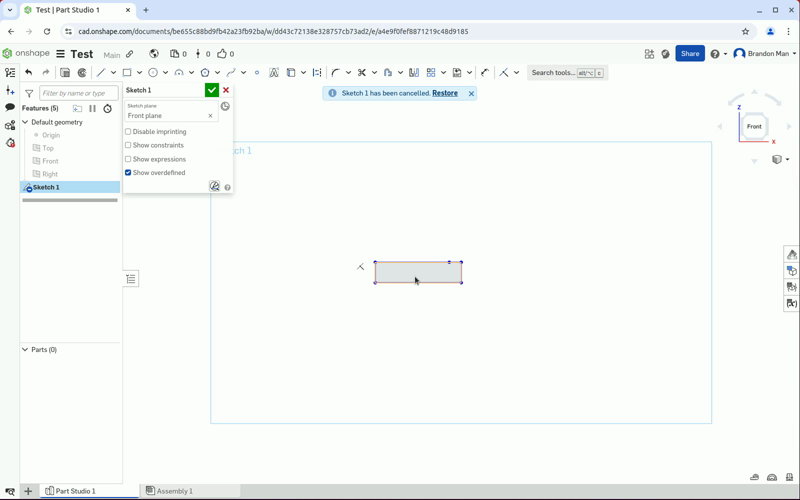
scroll(6)
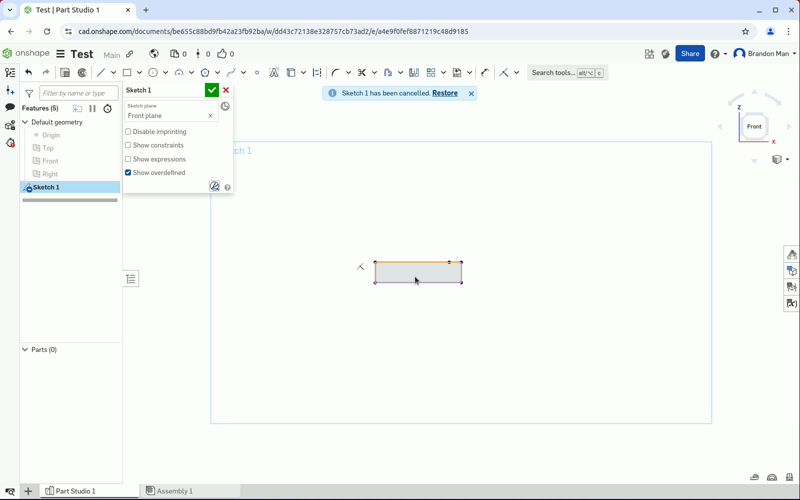
scroll(6)
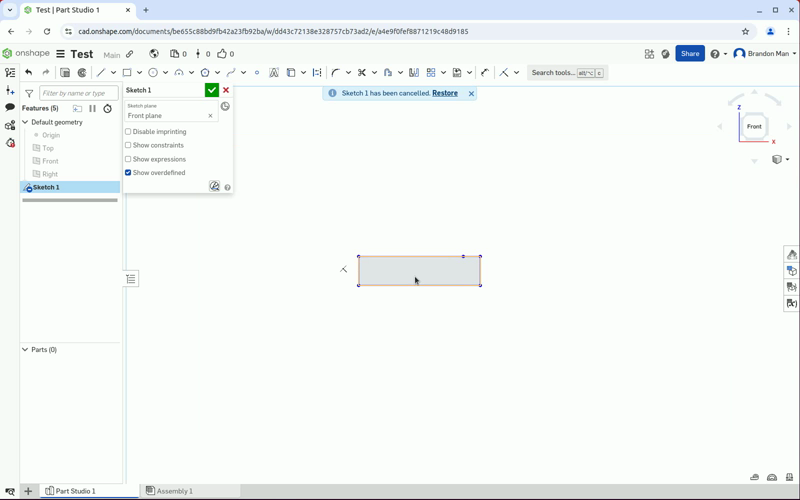
scroll(6)
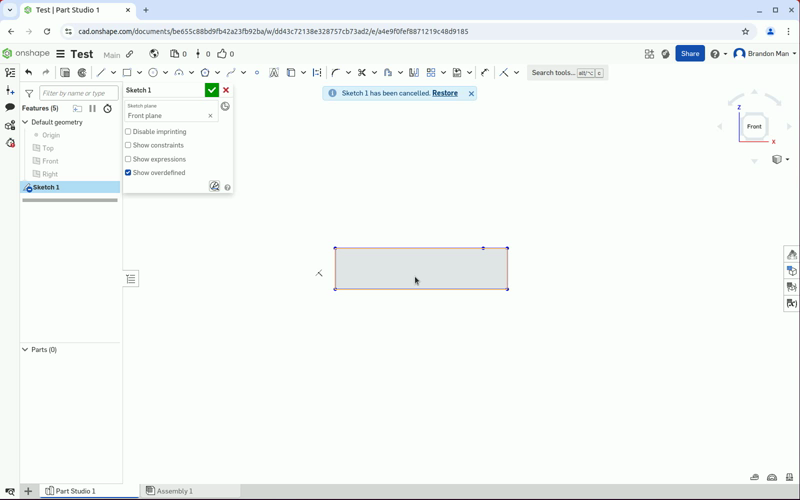
scroll(6)
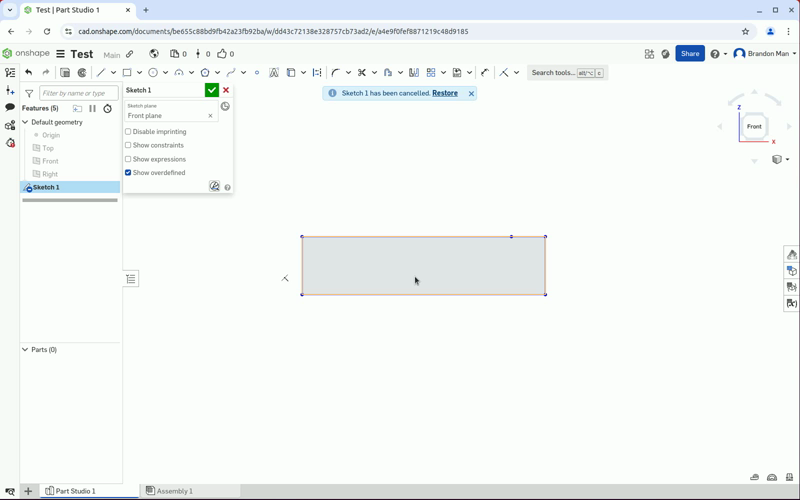
scroll(6)
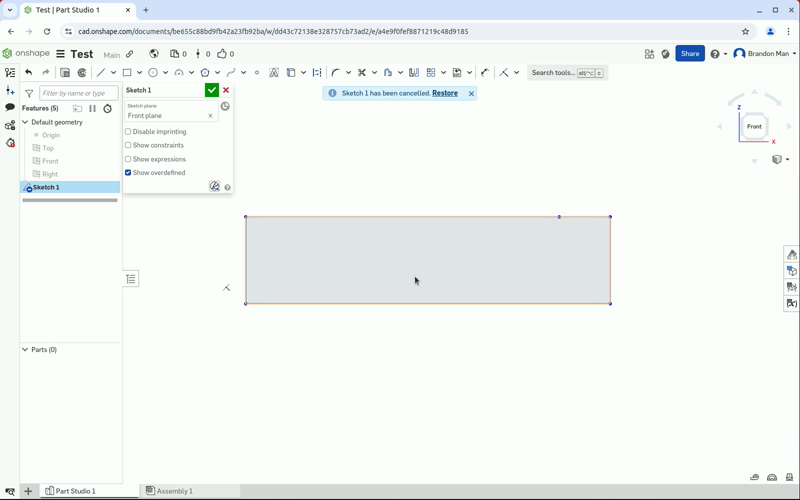
scroll(6)
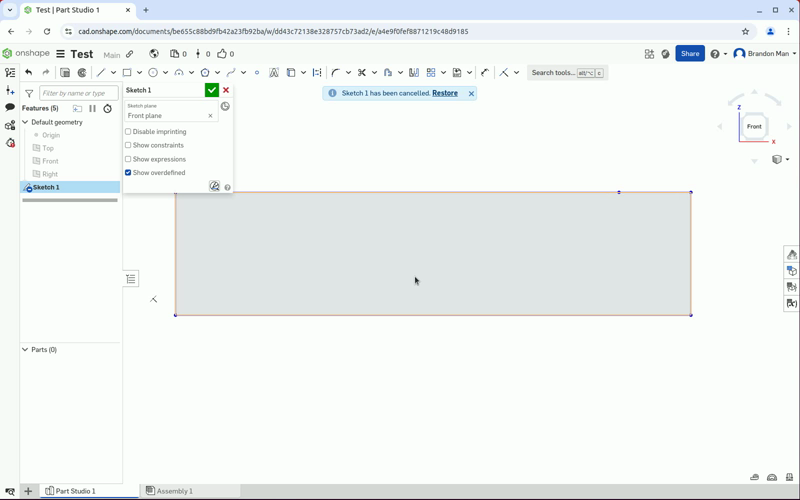
scroll(6)
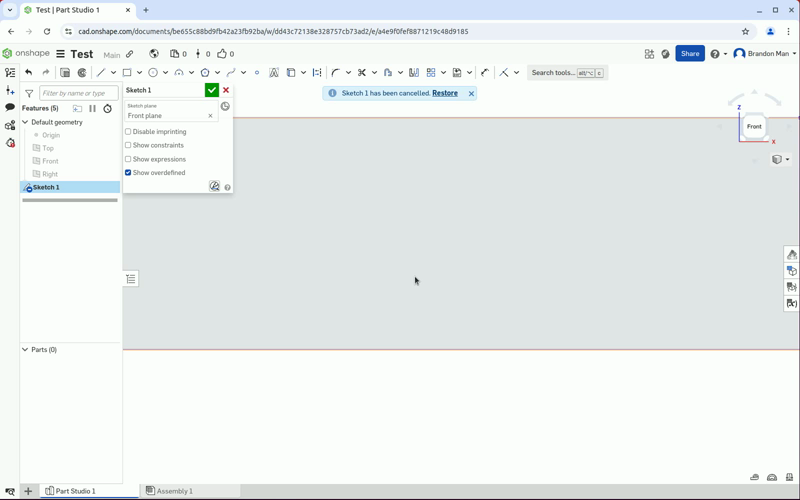
click(415, 276)
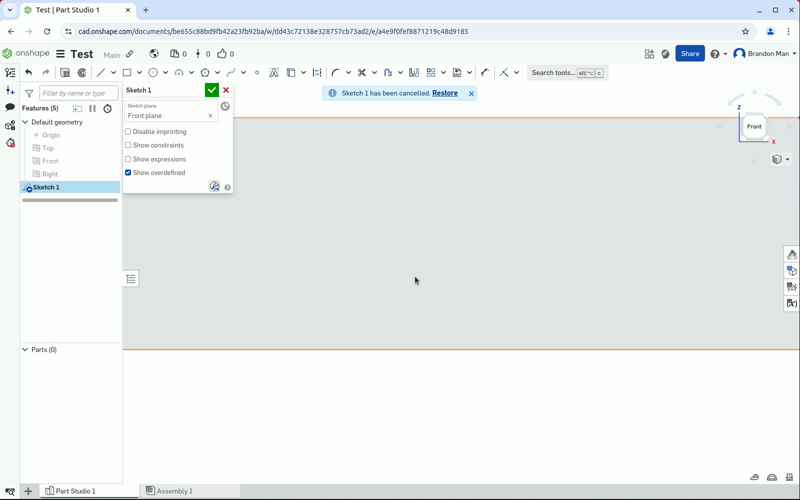
scroll(-6)
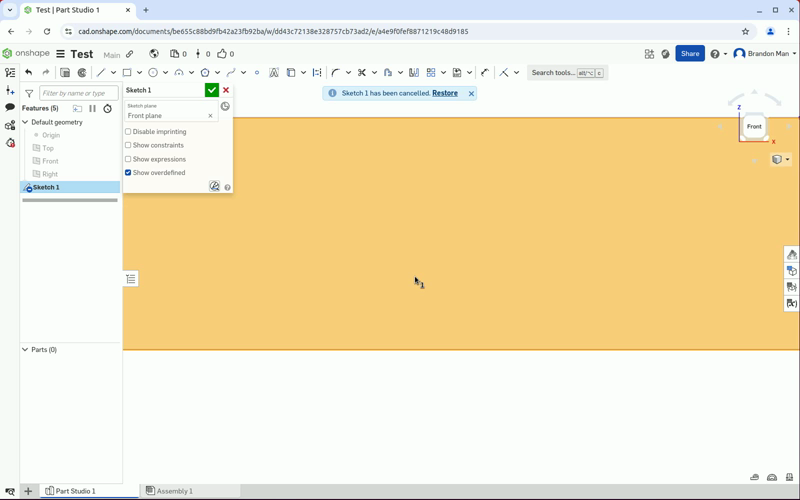
scroll(-6)
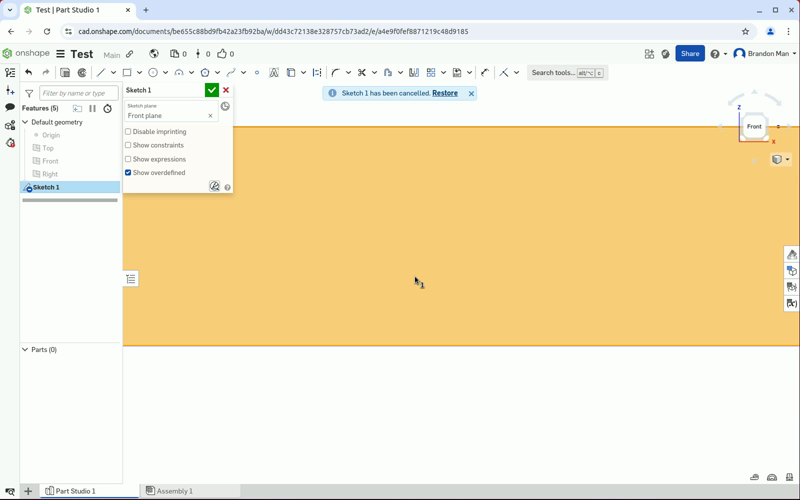
scroll(-6)
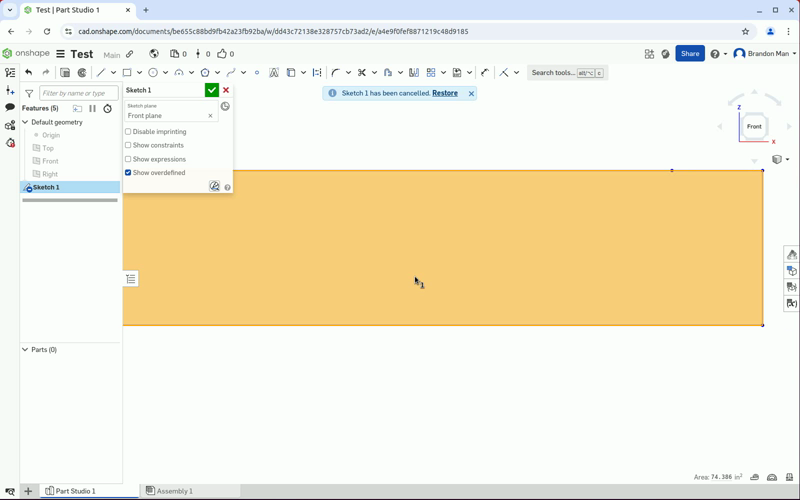
scroll(-6)
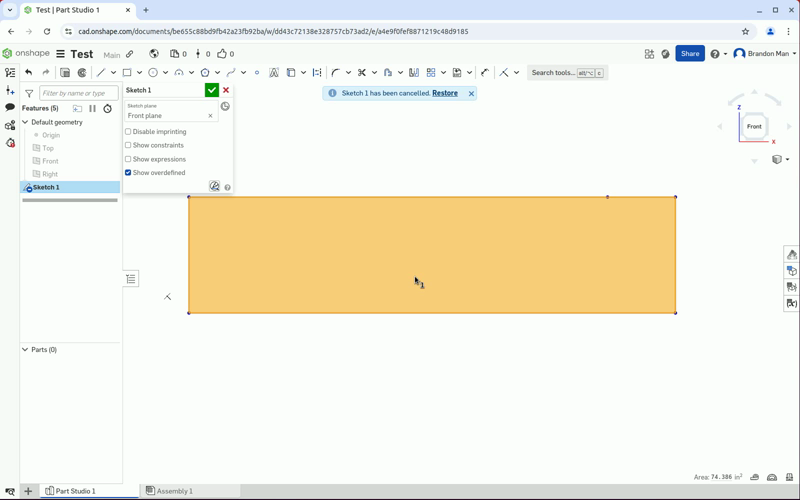
scroll(-6)
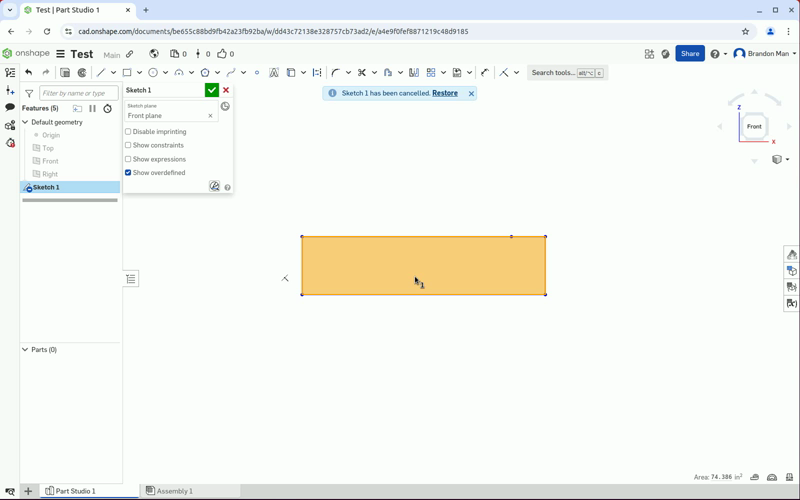
scroll(-6)
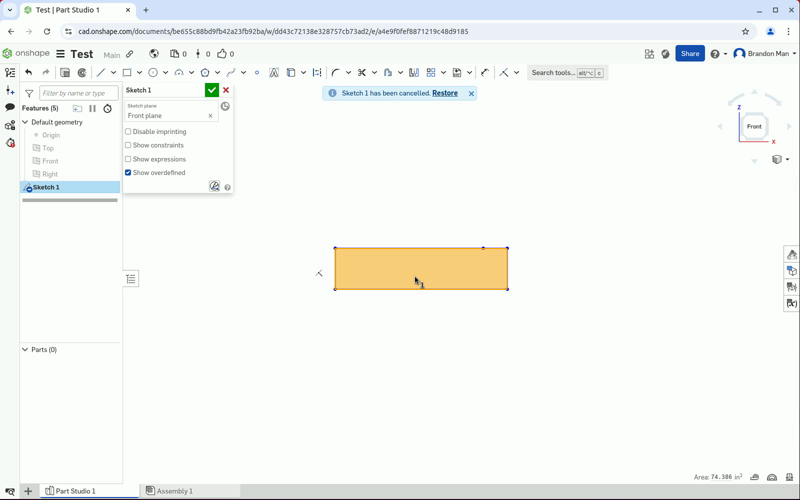
scroll(-6)
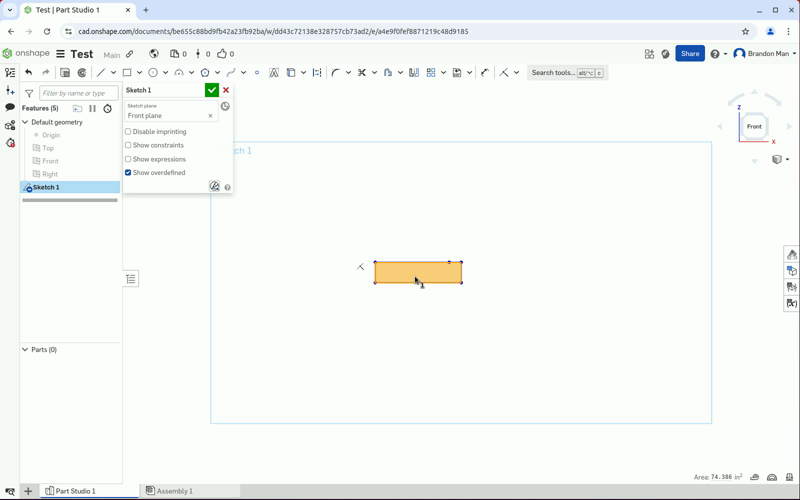
mouse_move(73, 352)
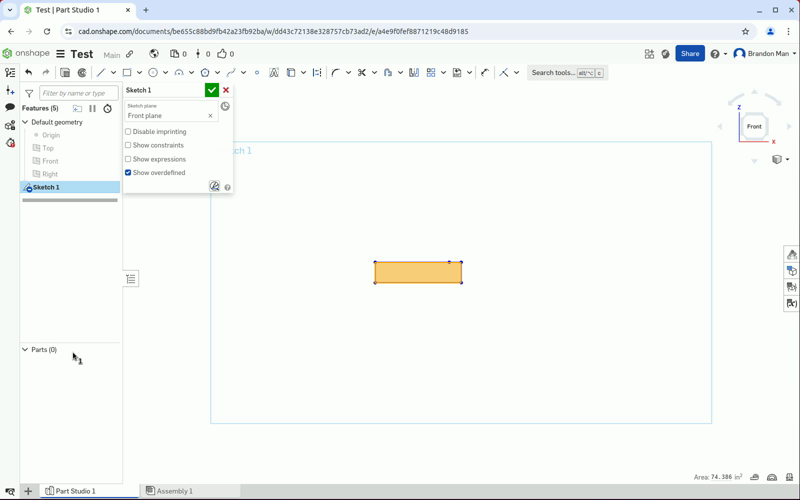
key(shift+y)
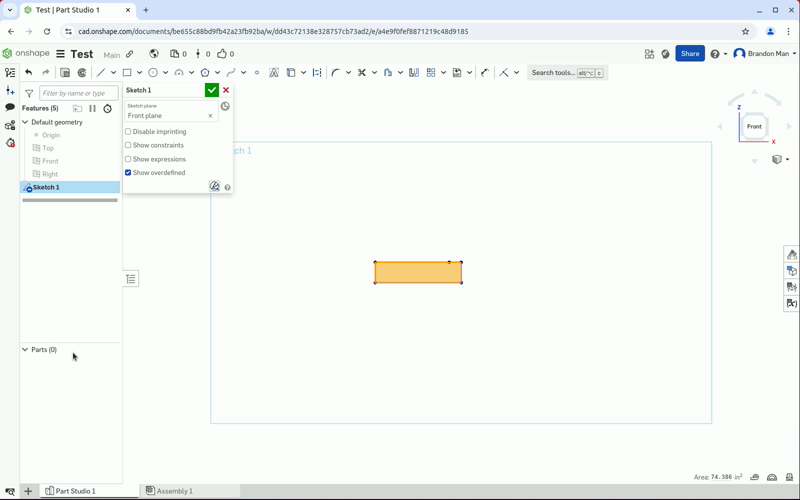
key(shift+e)
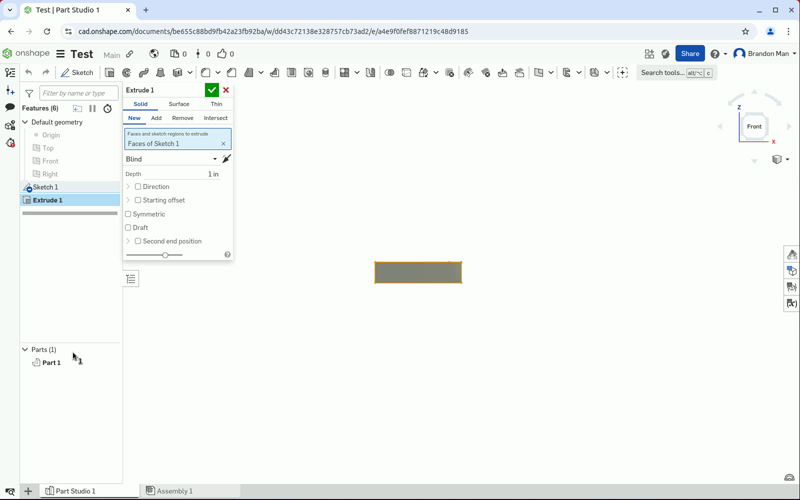
mouse_move(143, 106)
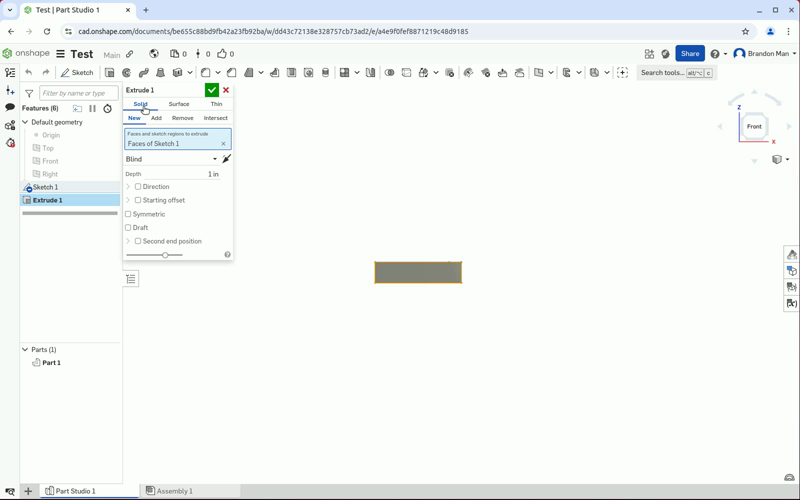
click(143, 106)
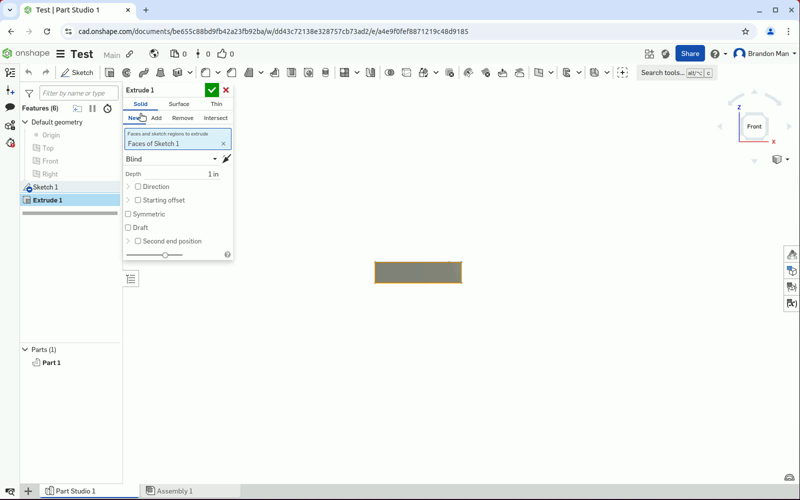
mouse_move(137, 120)
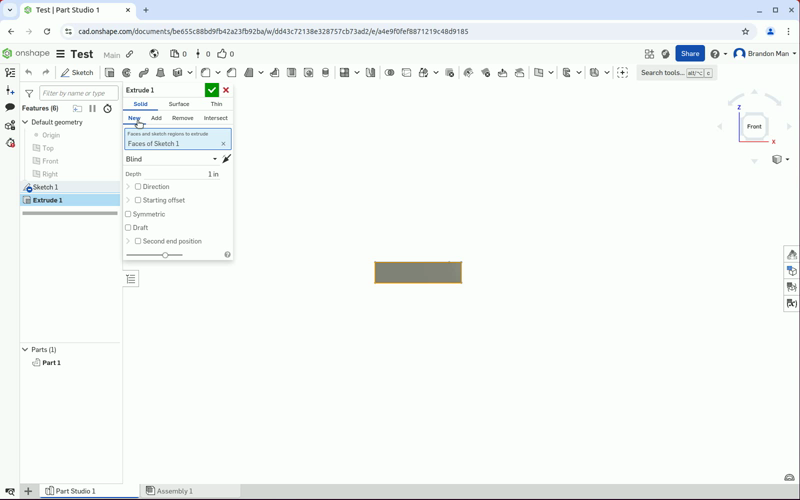
click(137, 120)
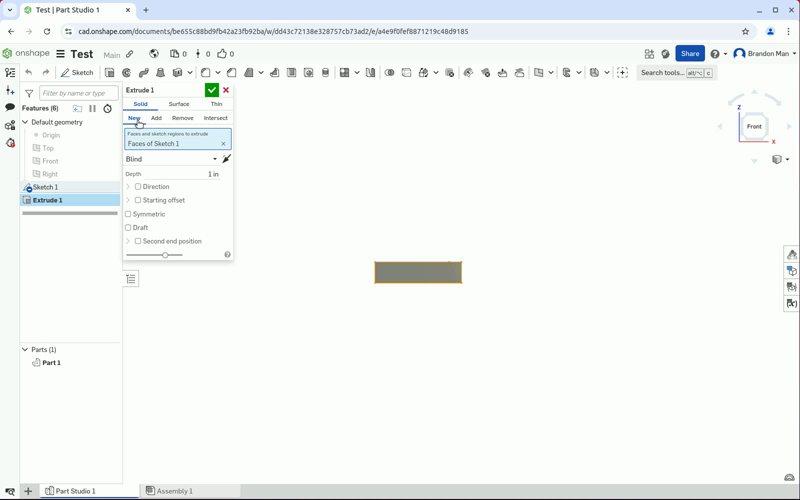
key(tab, 4)
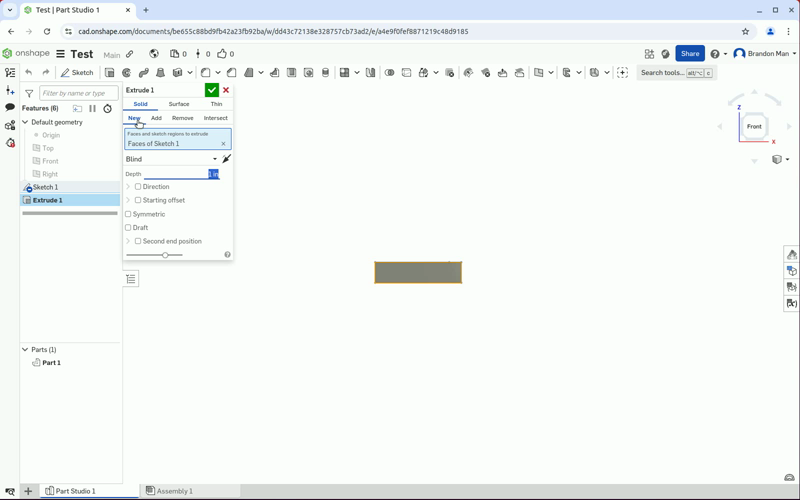
text(24.552)
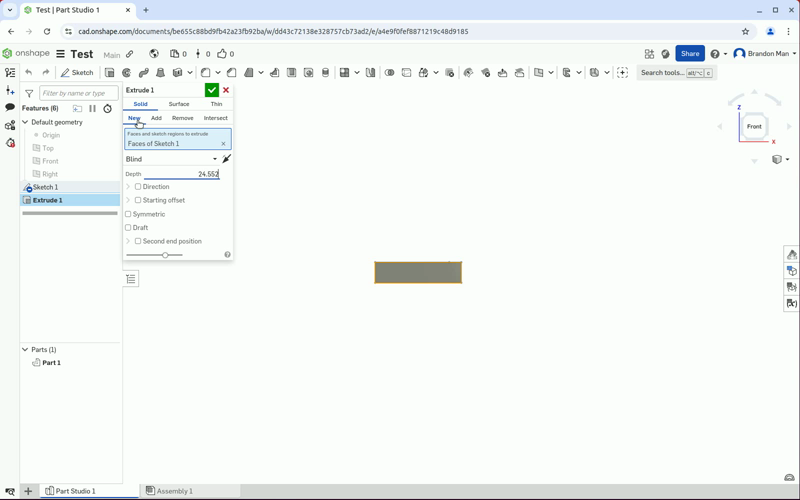
key(tab, 3)
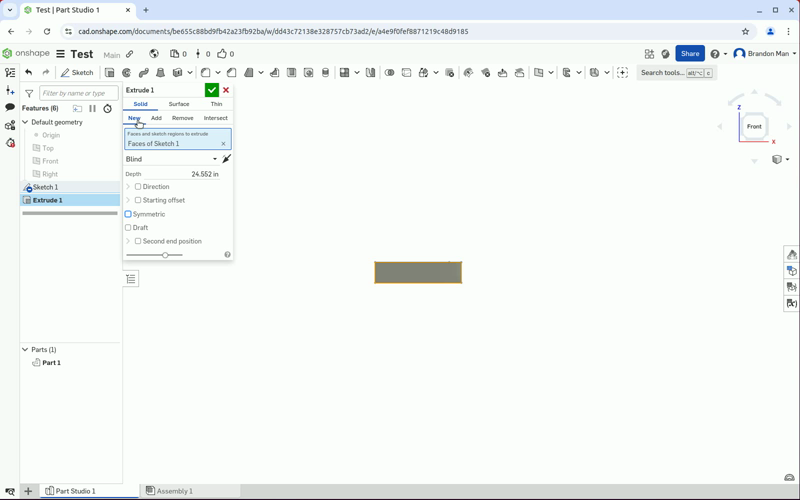
key(space)
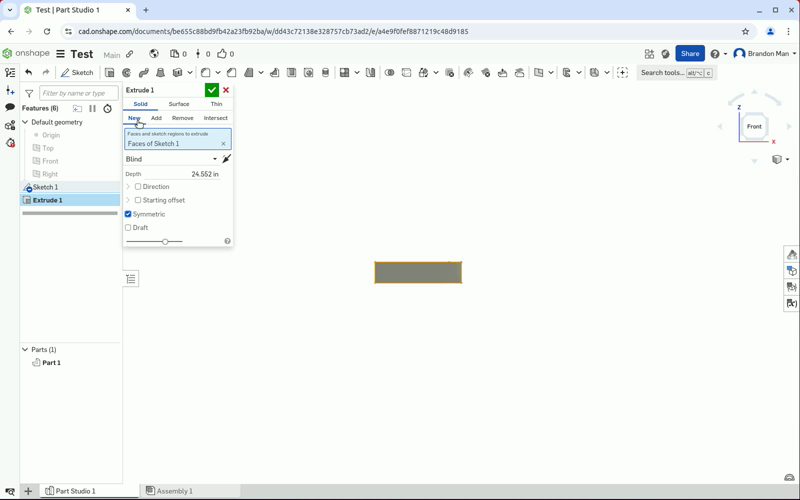
key(enter)
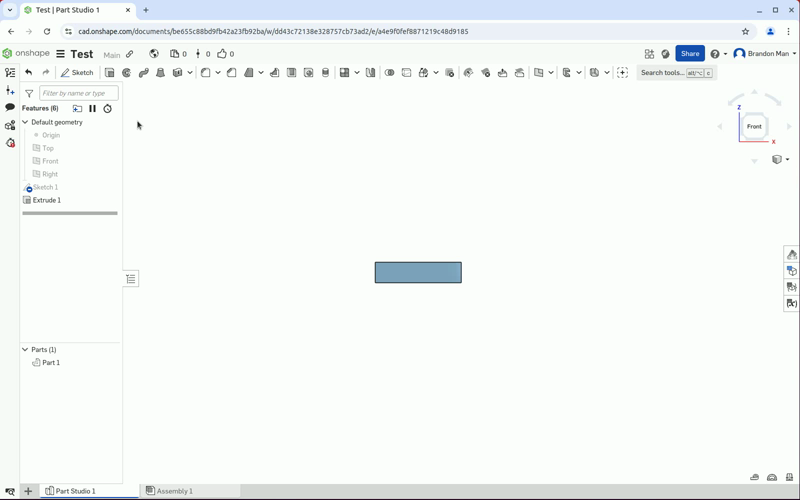
key(shift+h)
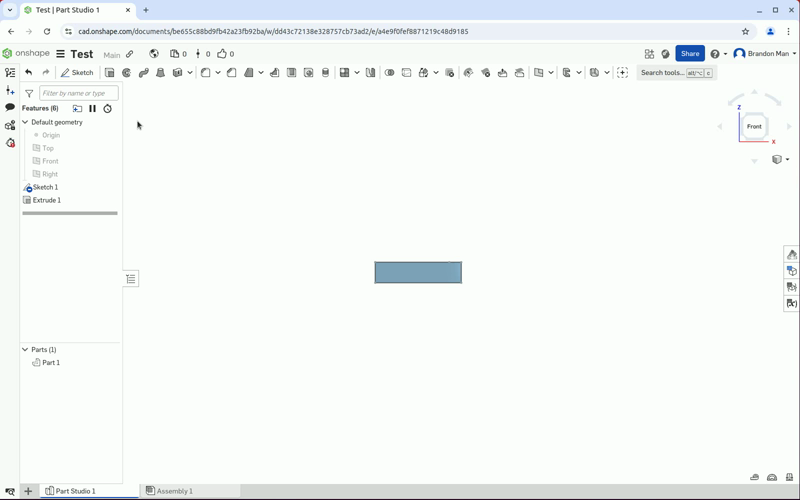
key(shift+h)
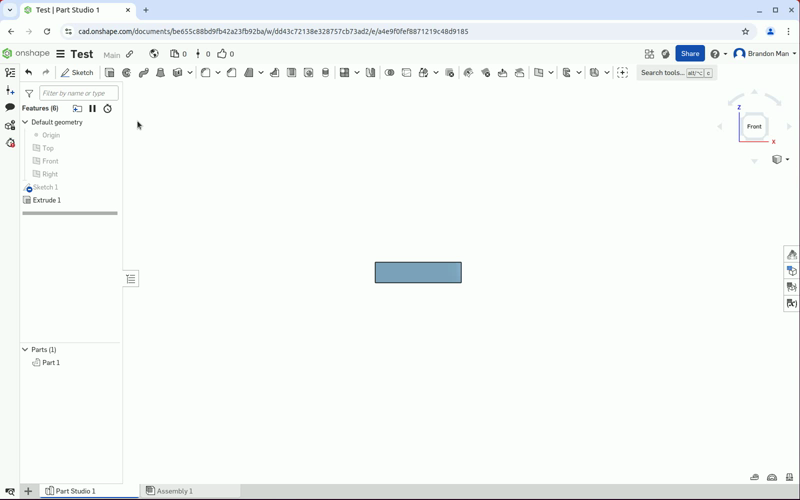
mouse_move(73, 189)
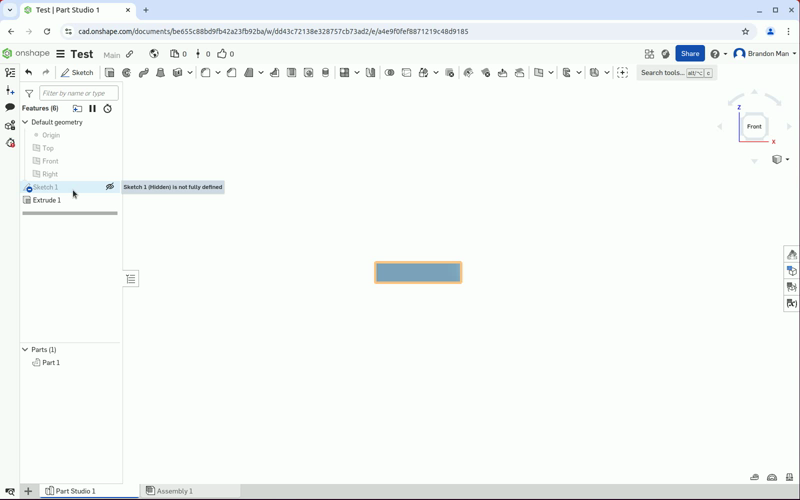
click(73, 189)
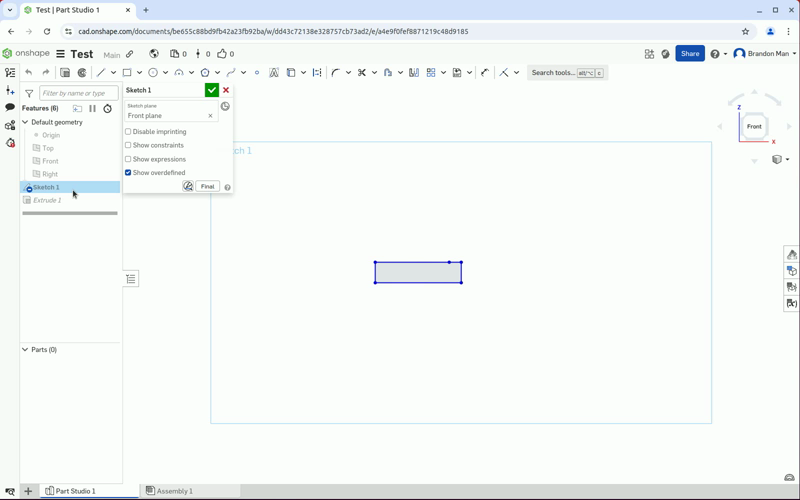
mouse_move(229, 92)
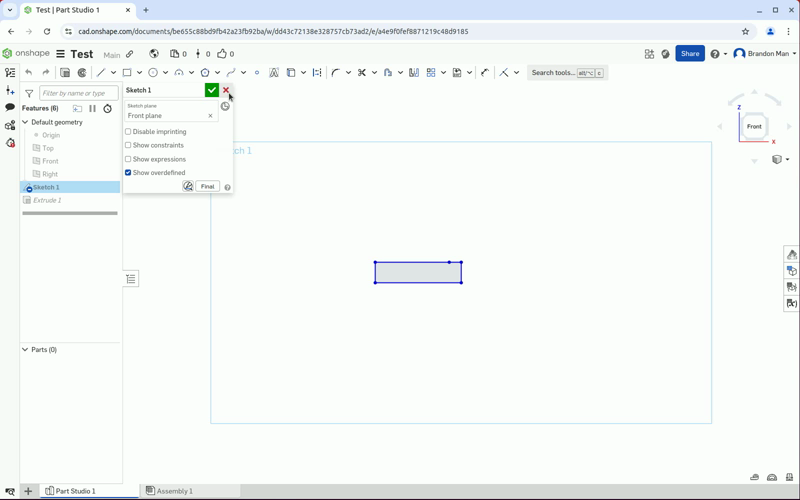
click(229, 92)
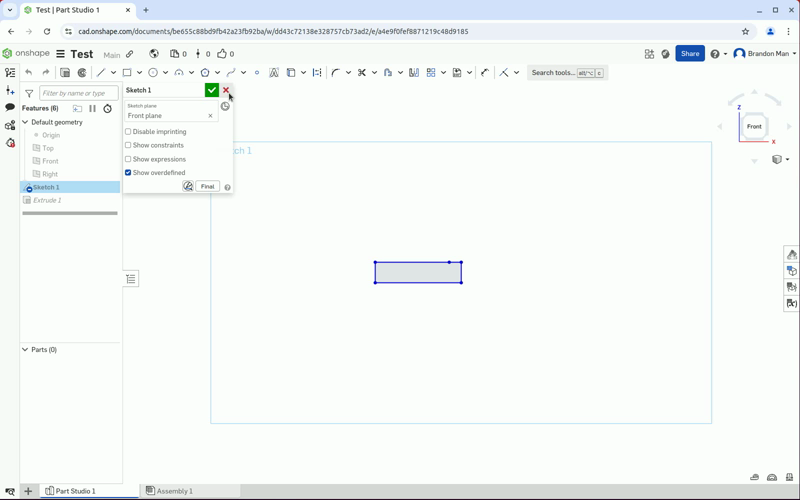
key(shift+s)
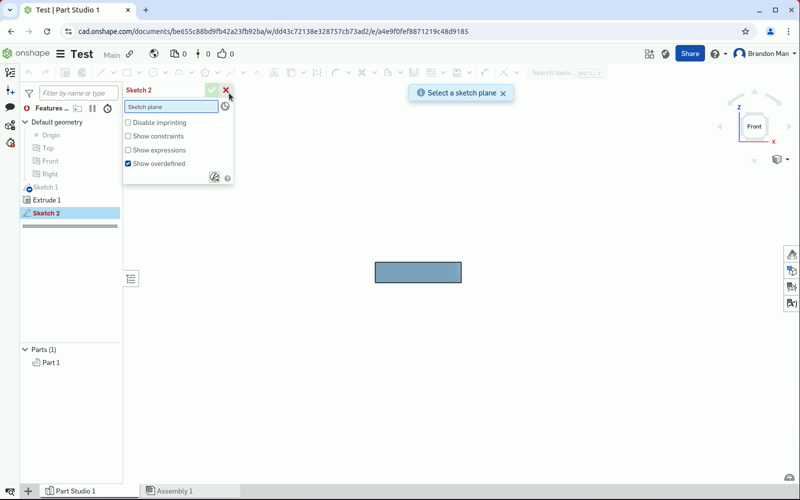
mouse_move(73, 163)
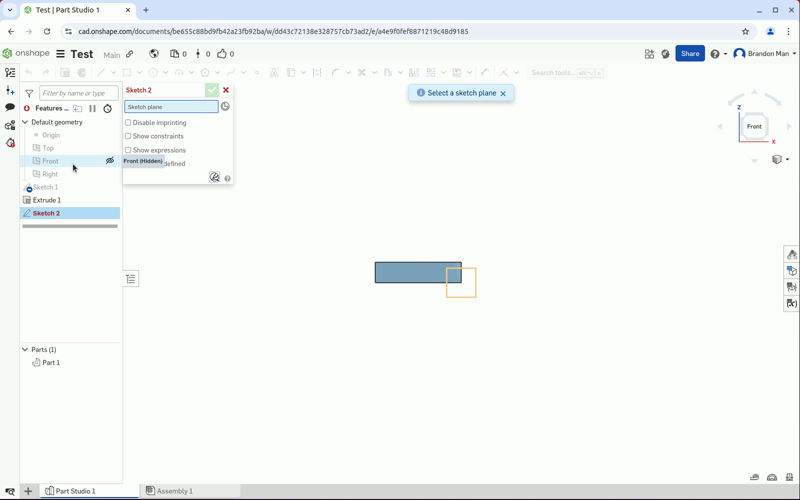
click(73, 163)
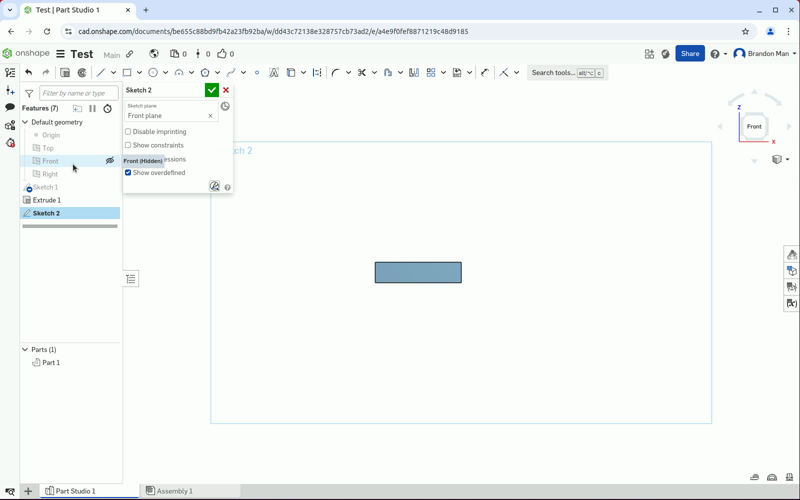
mouse_move(73, 352)
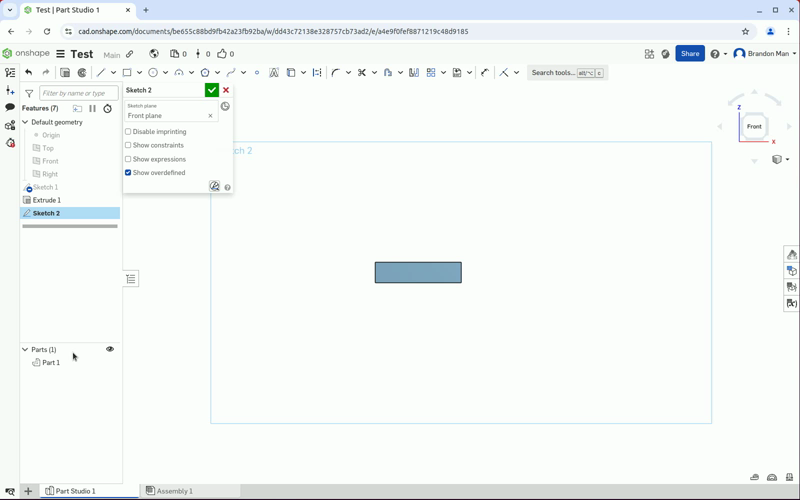
key(y)
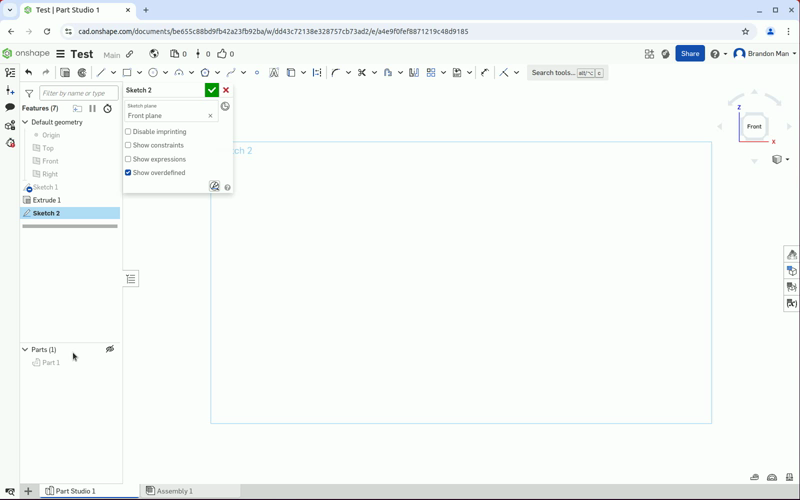
key(l)
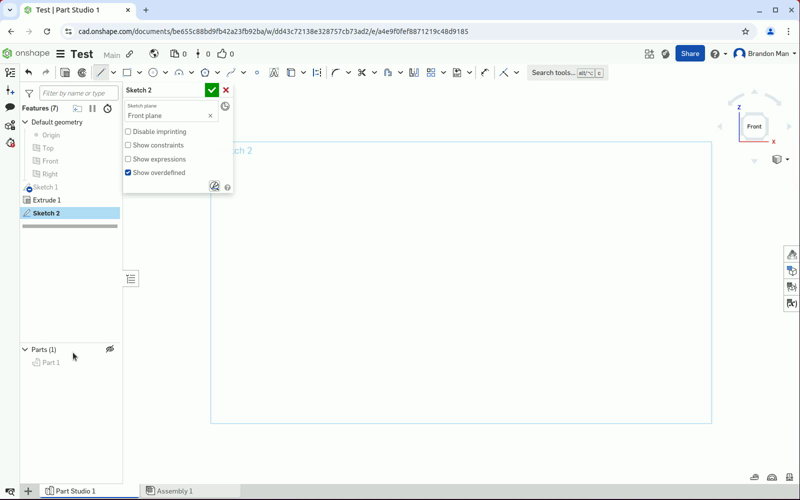
key_down(shift)
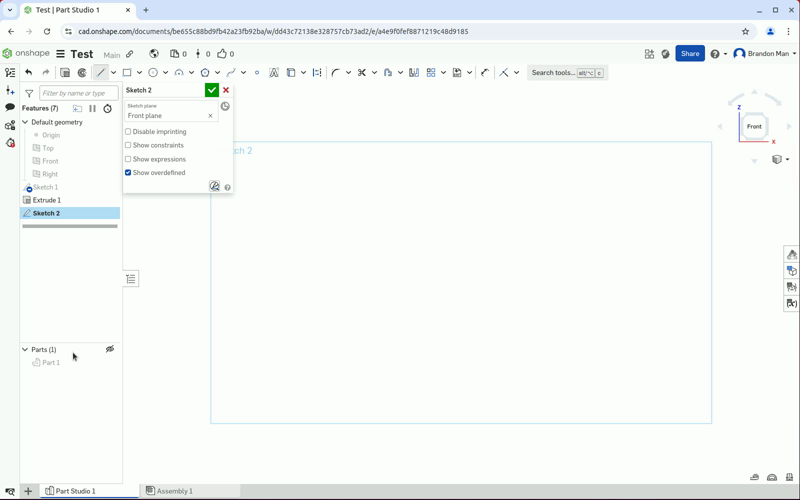
mouse_move(460, 282)
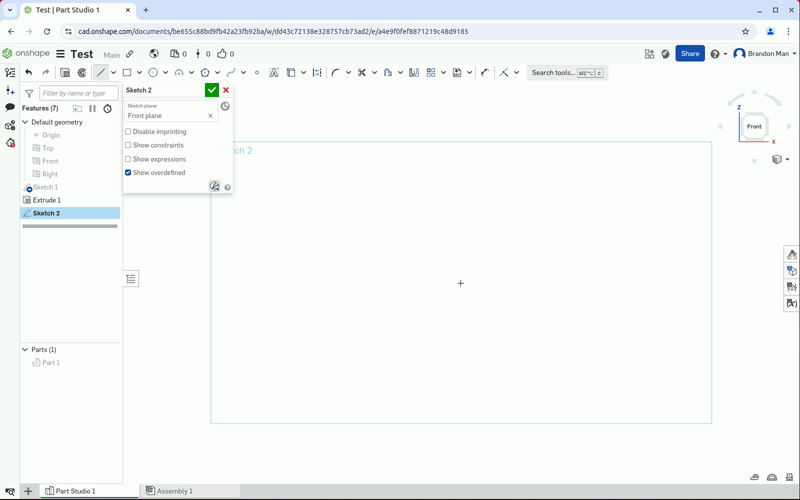
click(460, 282)
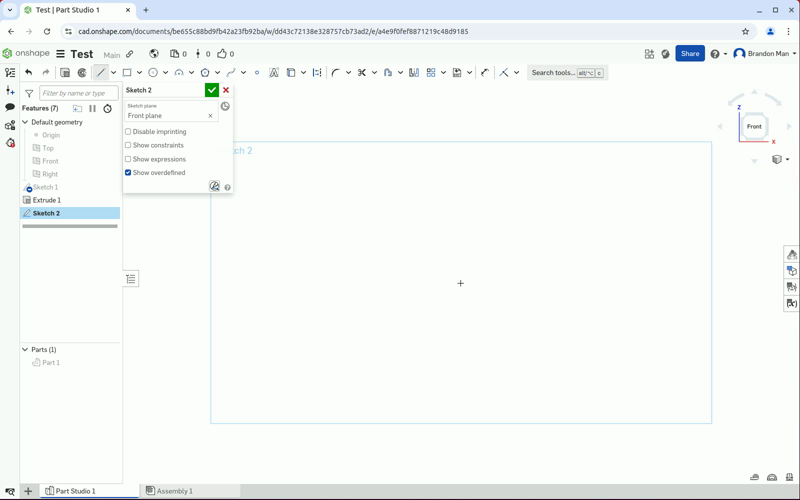
key_up(shift)
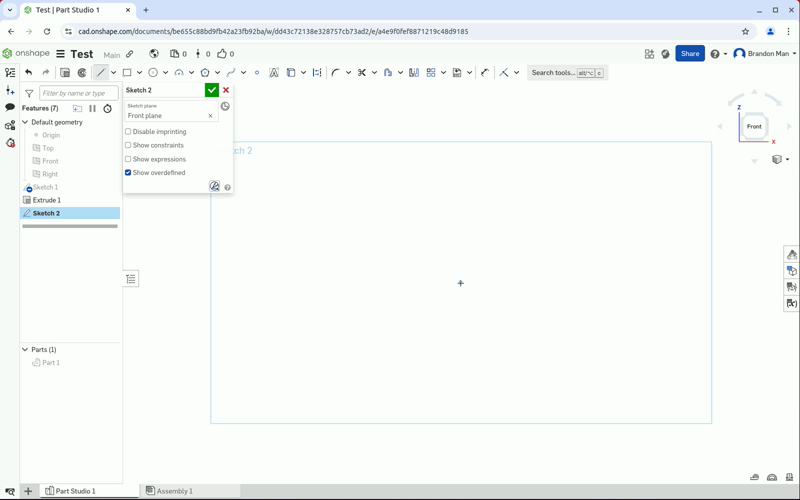
key_down(shift)
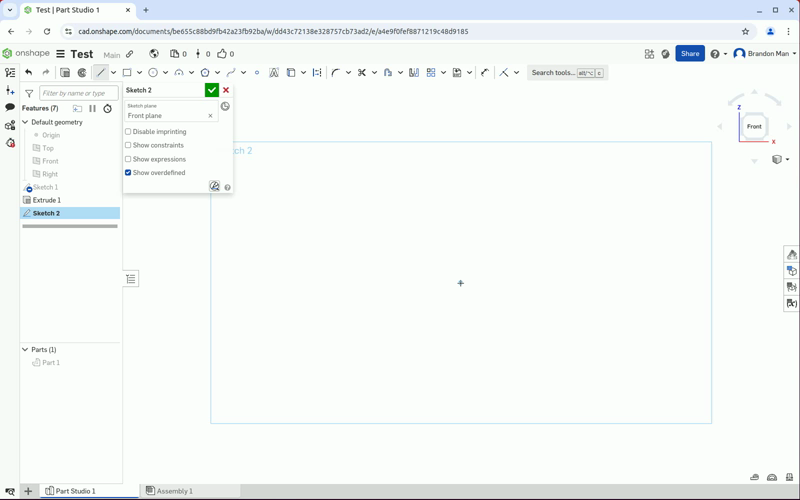
mouse_move(546, 282)
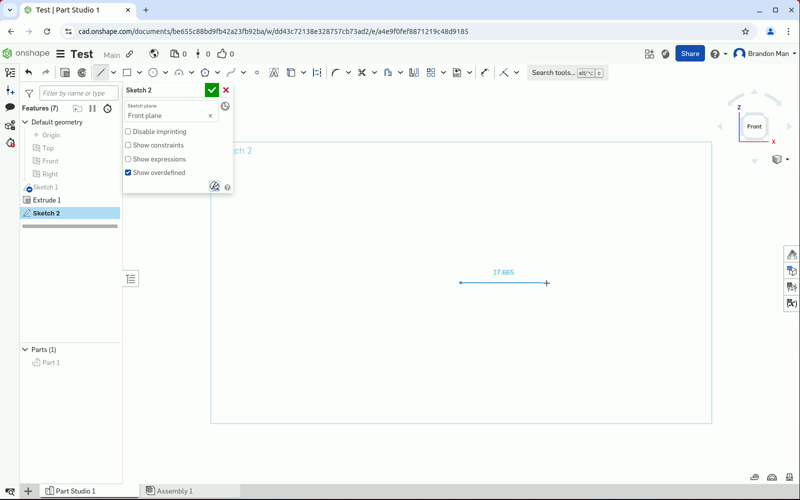
click(546, 282)
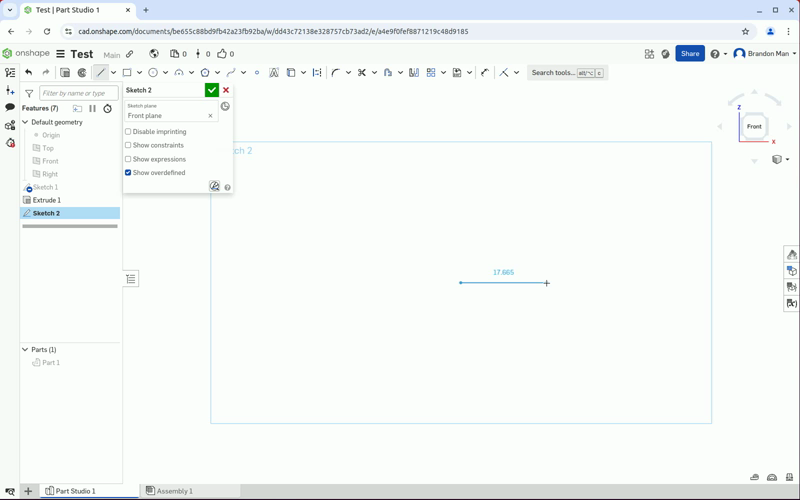
key_up(shift)
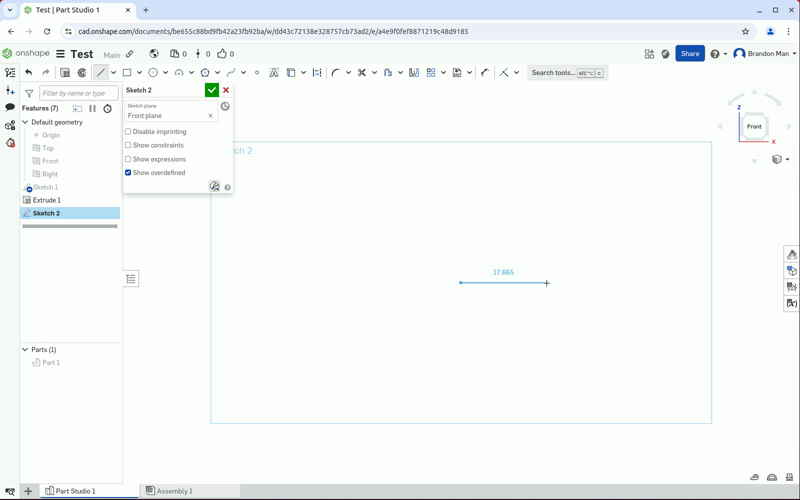
key_down(shift)
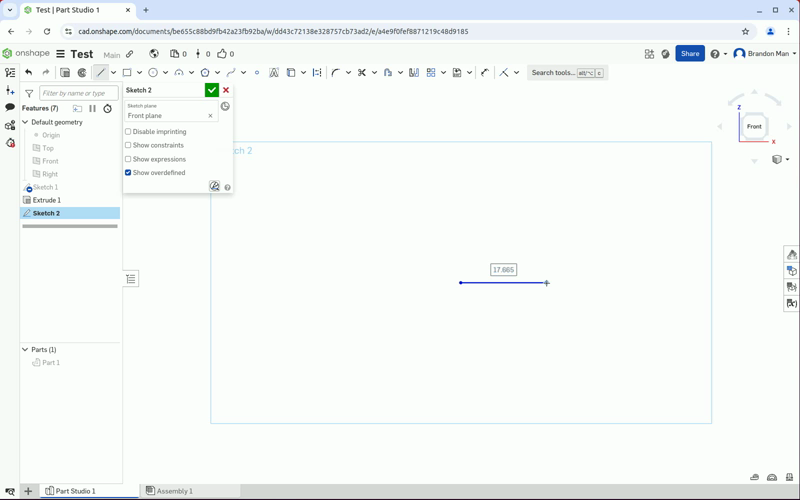
mouse_move(576, 282)
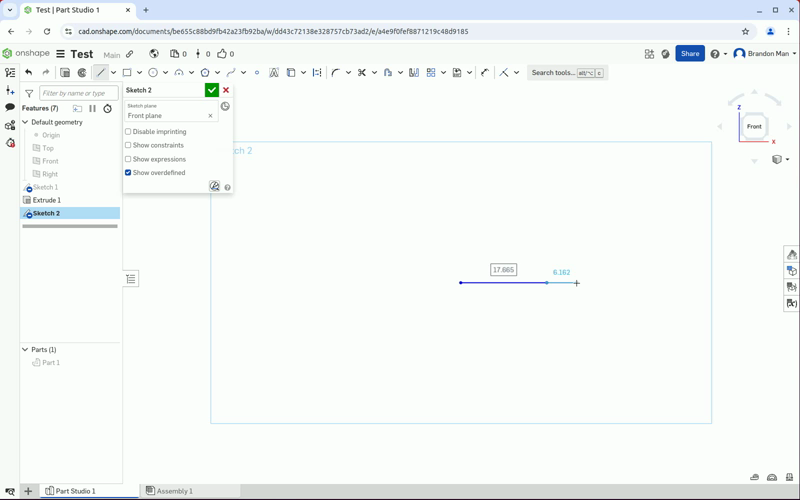
mouse_move(546, 262)
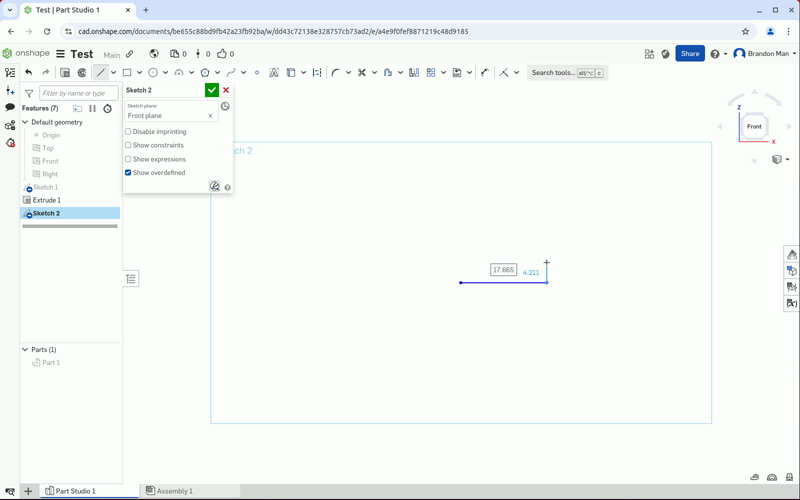
click(546, 262)
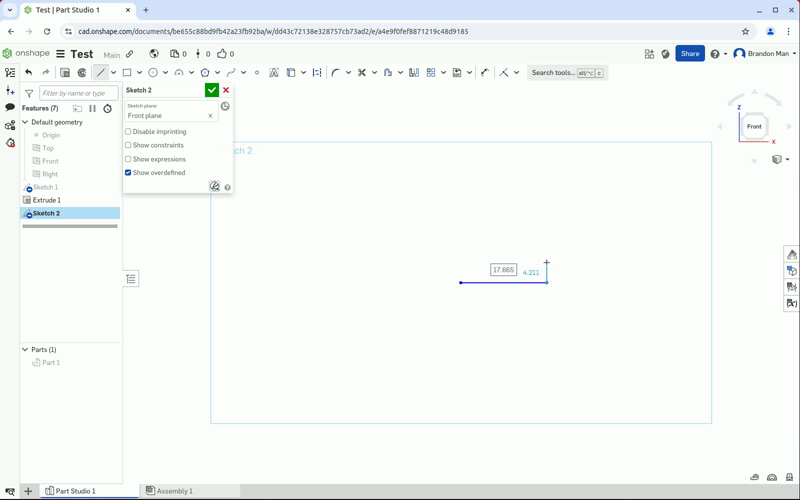
key_up(shift)
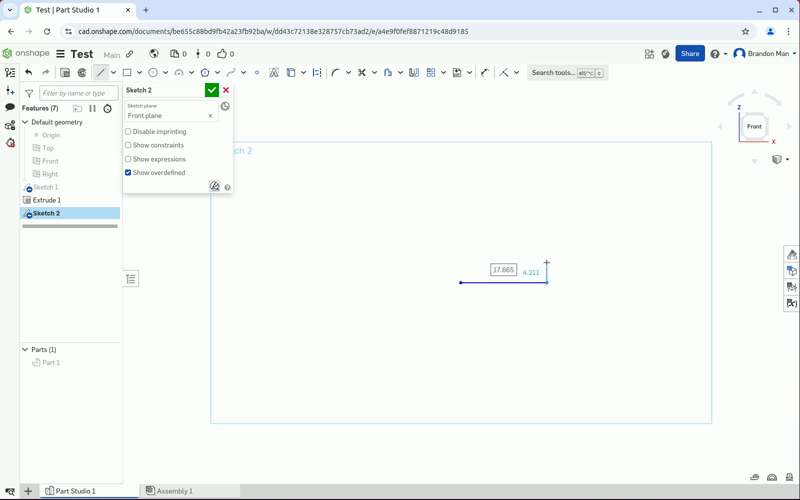
key_down(shift)
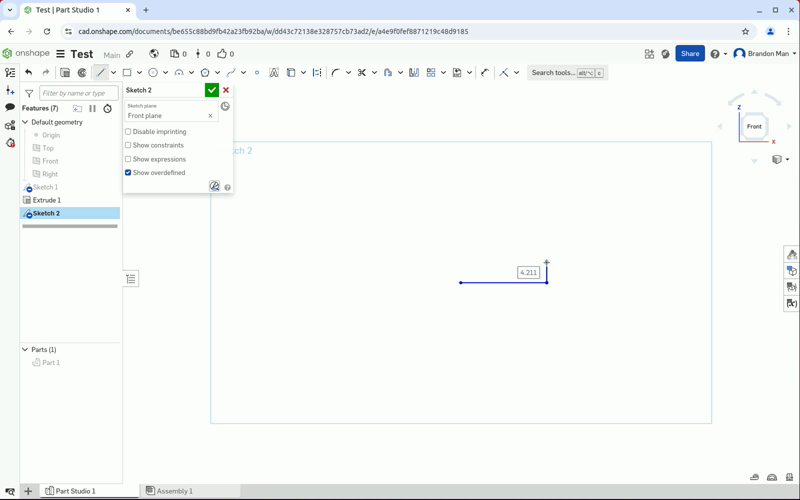
mouse_move(472, 262)
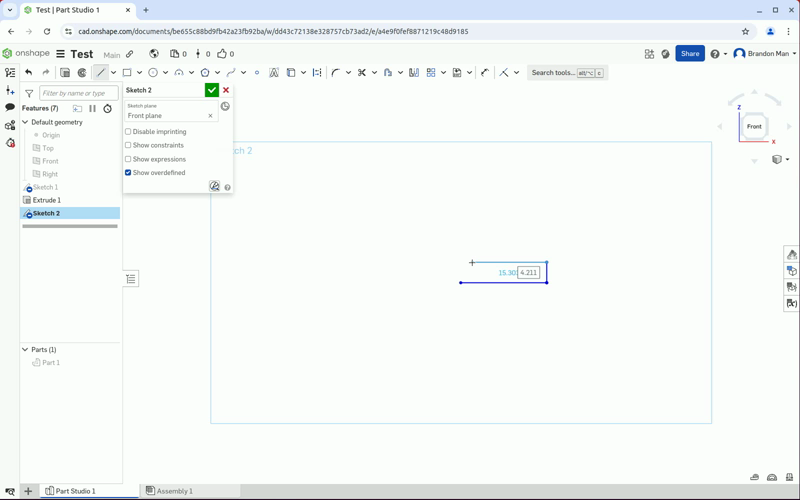
click(472, 262)
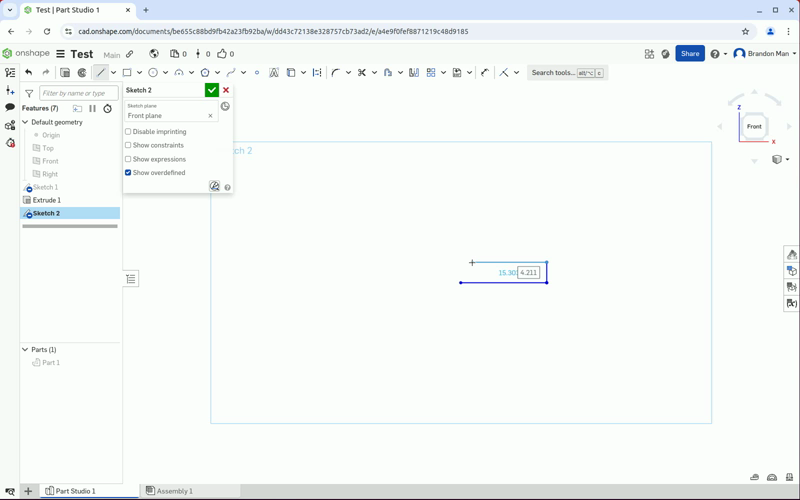
key_up(shift)
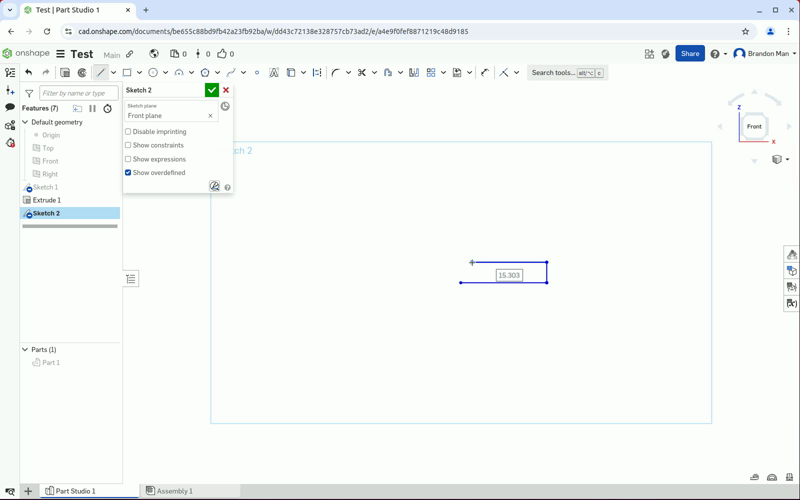
key_down(shift)
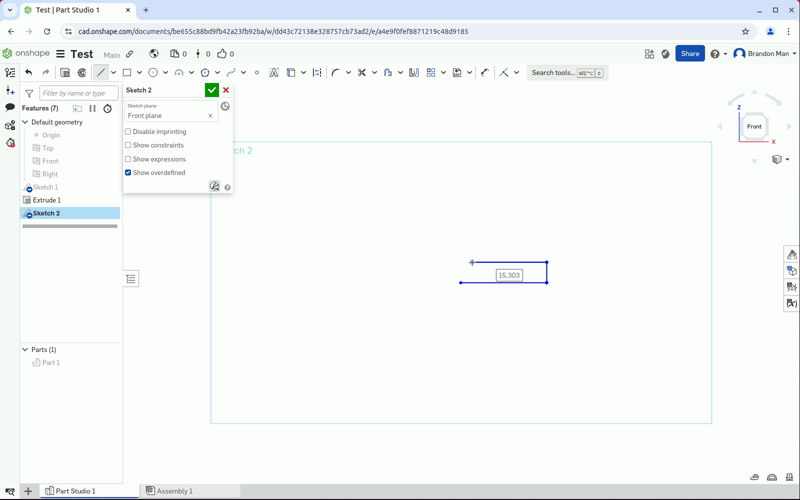
mouse_move(502, 262)
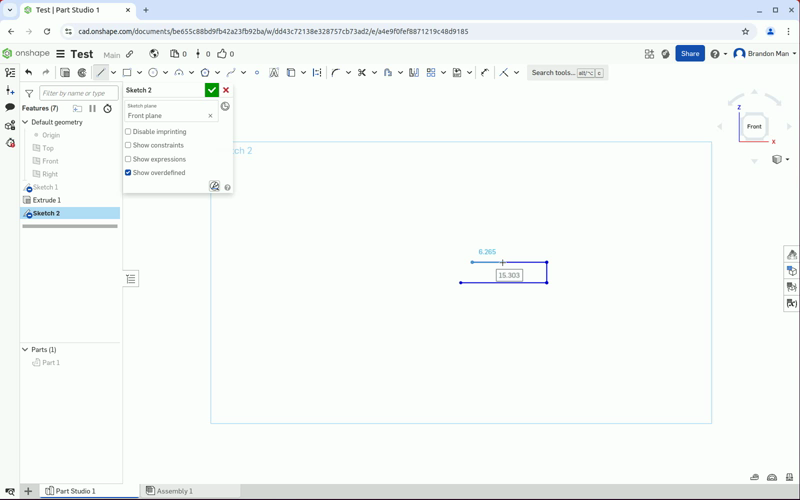
mouse_move(460, 262)
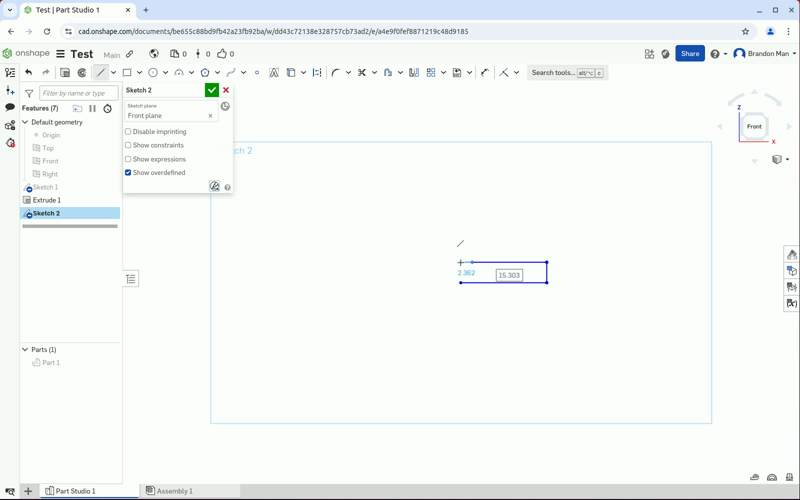
click(460, 262)
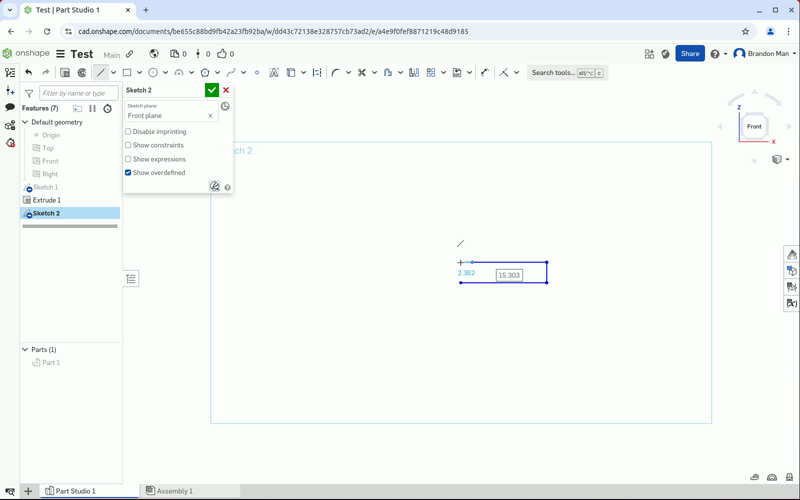
key_up(shift)
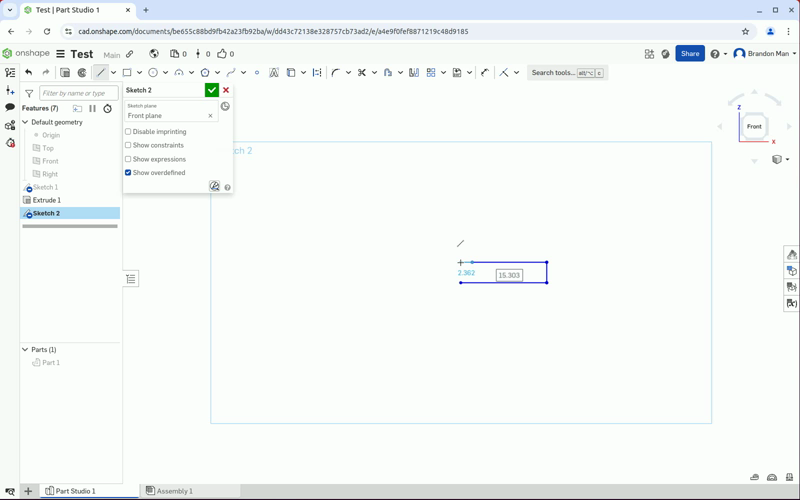
mouse_move(490, 262)
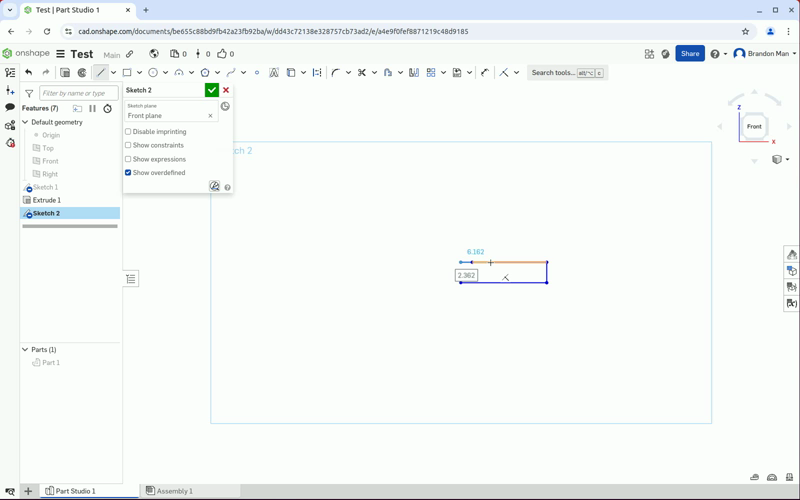
key_down(shift)
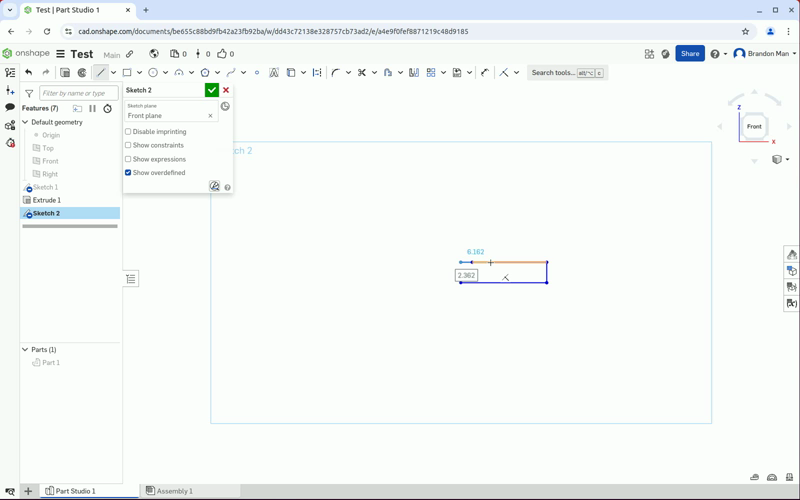
mouse_move(460, 282)
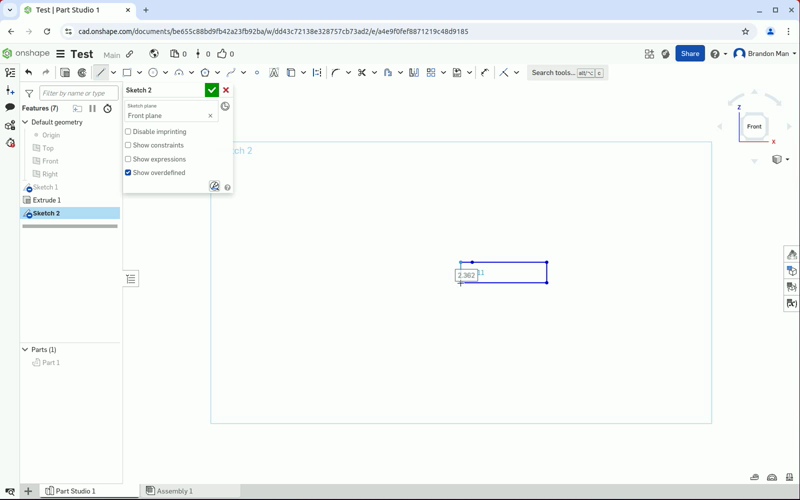
key_up(shift)
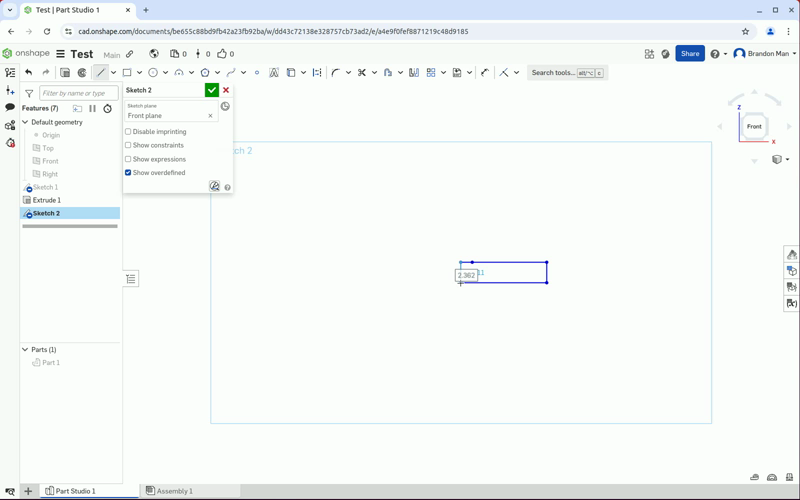
click(460, 282)
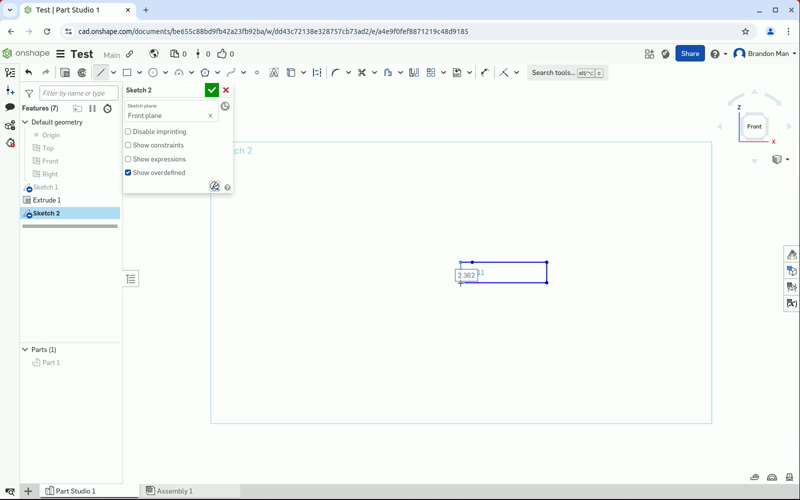
key(esc)
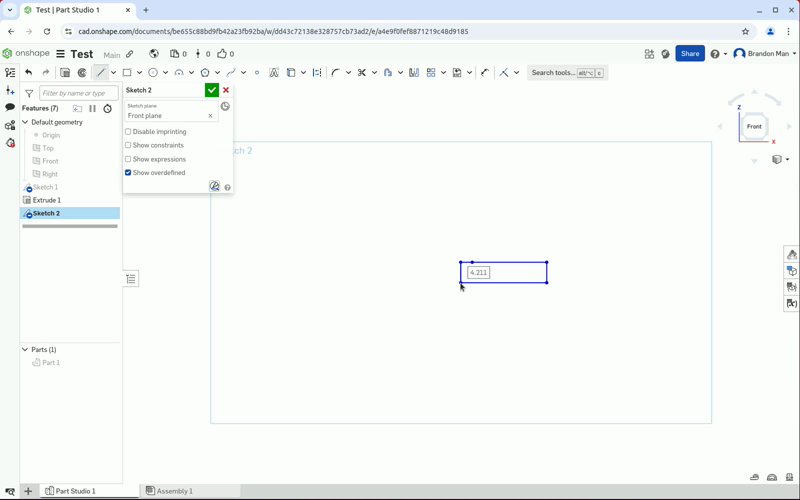
mouse_move(541, 281)
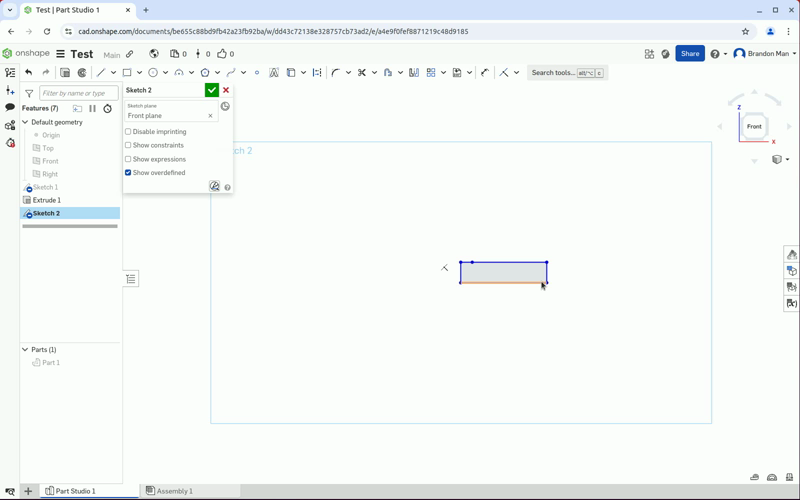
scroll(6)
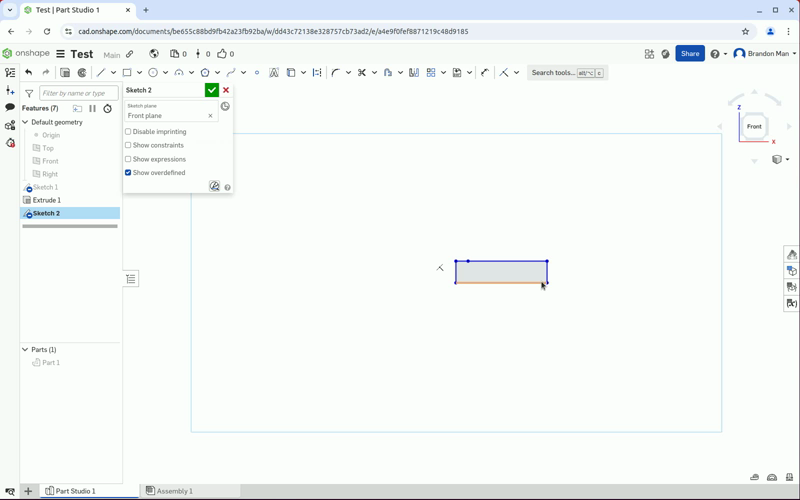
scroll(6)
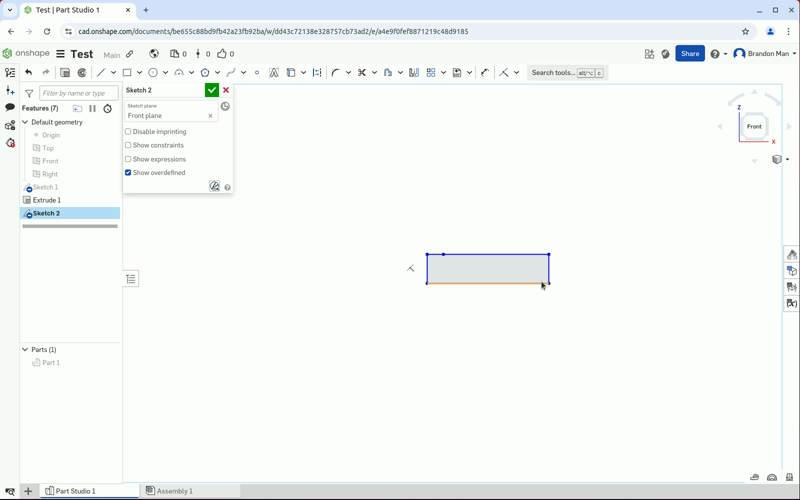
scroll(6)
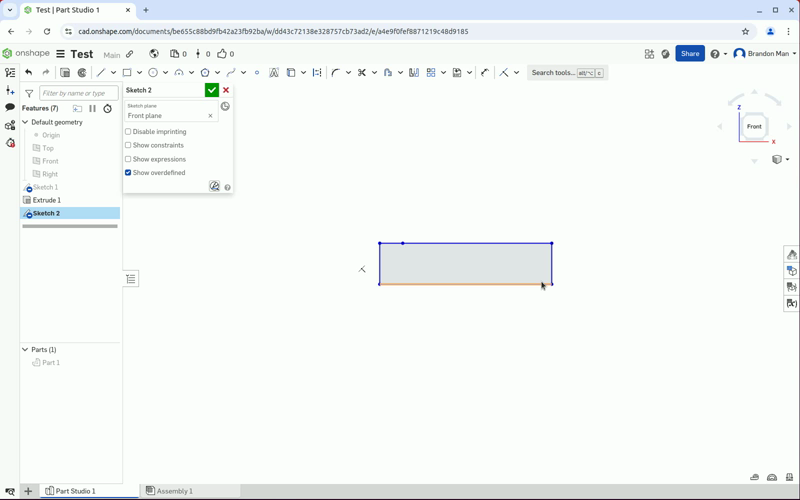
scroll(6)
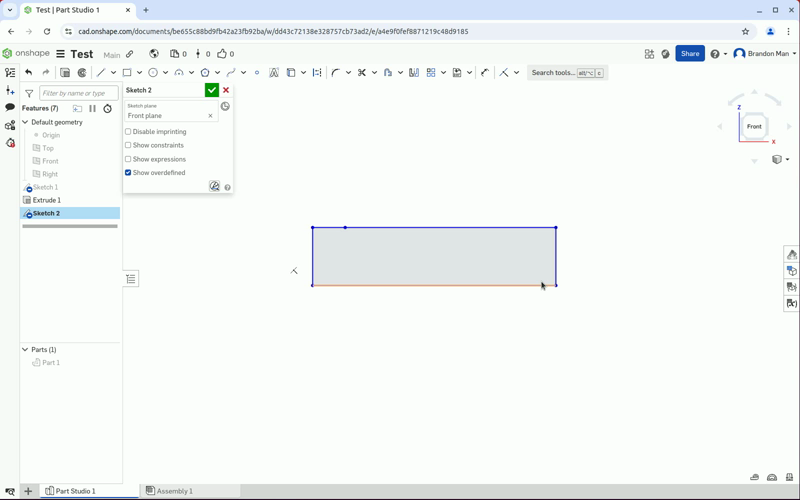
scroll(6)
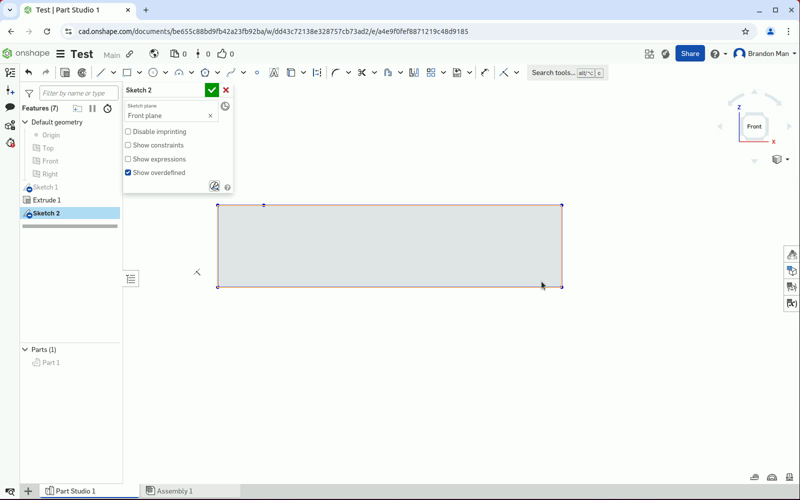
scroll(6)
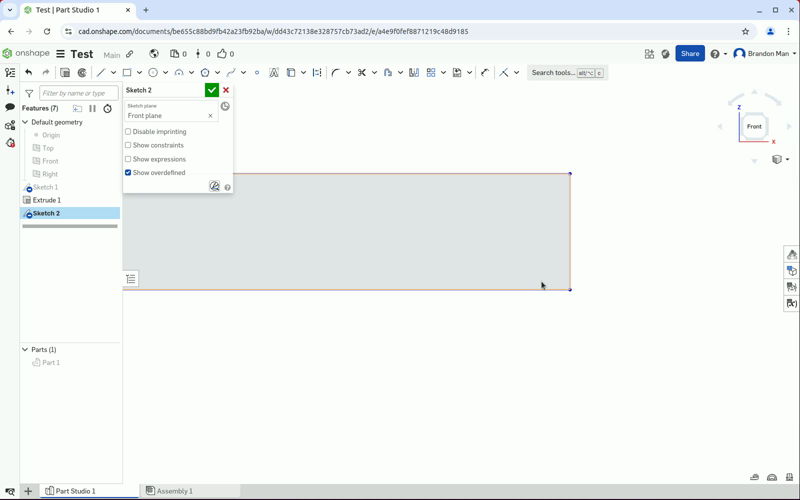
scroll(6)
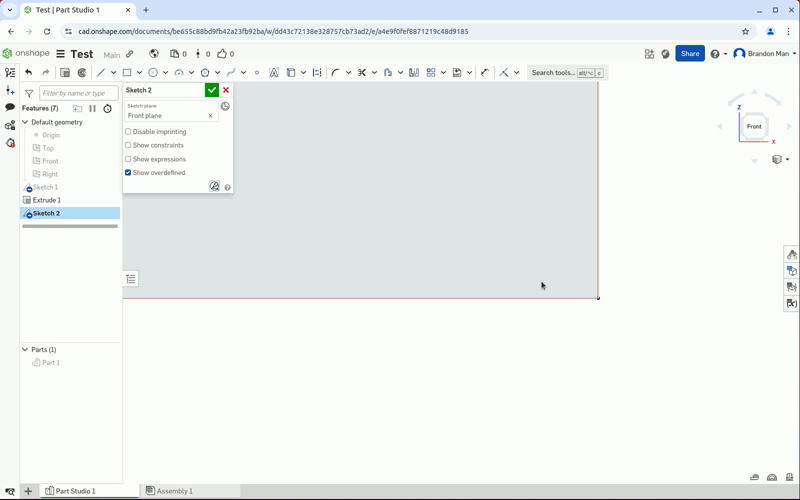
click(541, 281)
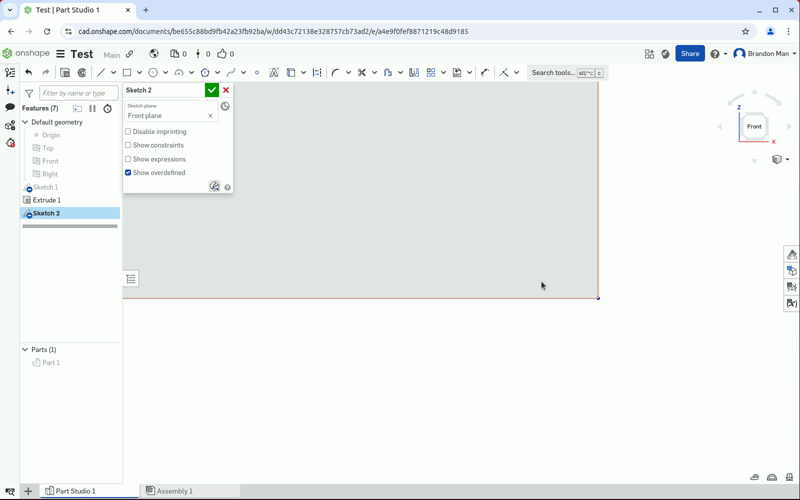
scroll(-6)
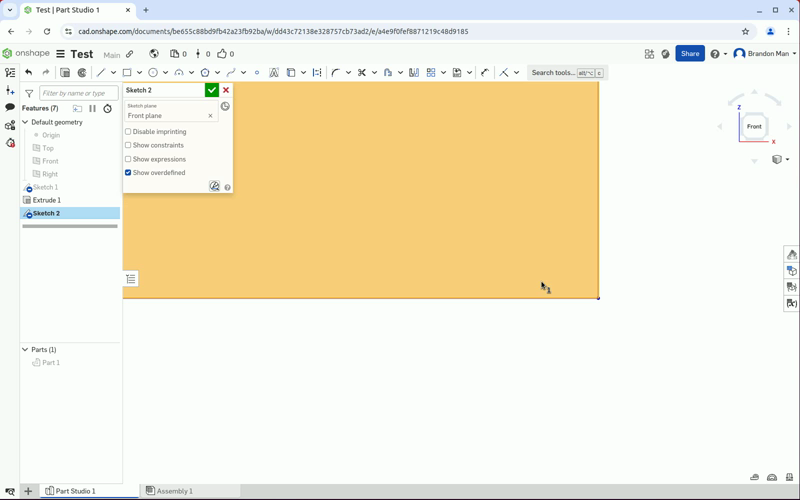
scroll(-6)
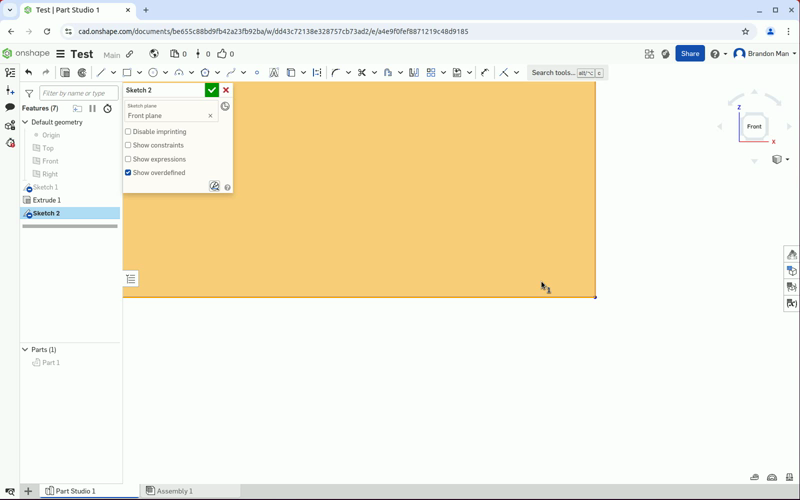
scroll(-6)
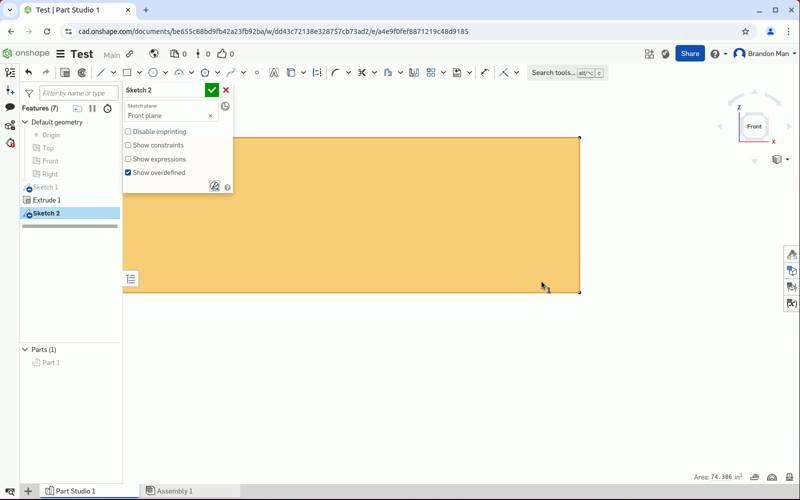
scroll(-6)
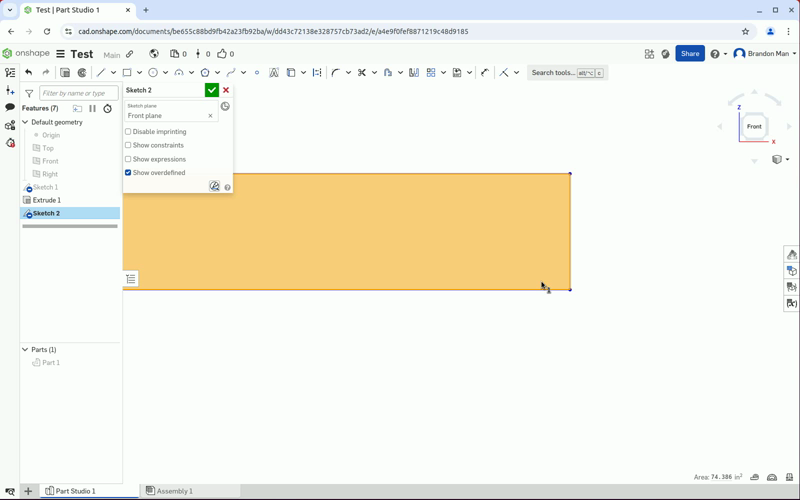
scroll(-6)
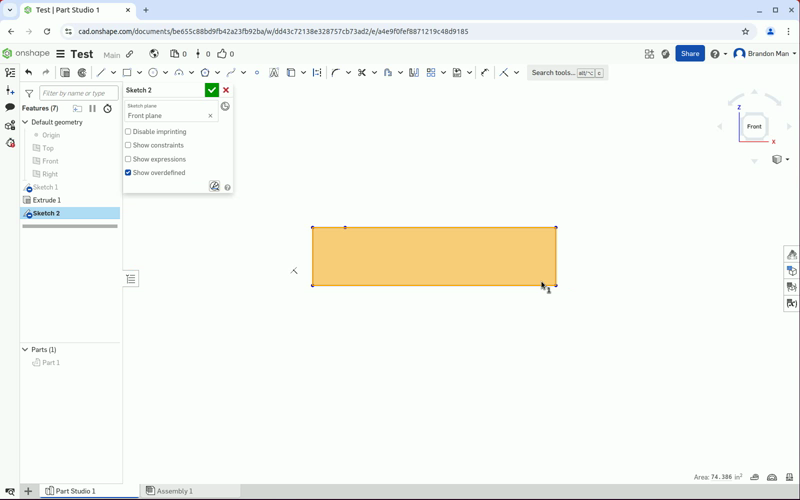
scroll(-6)
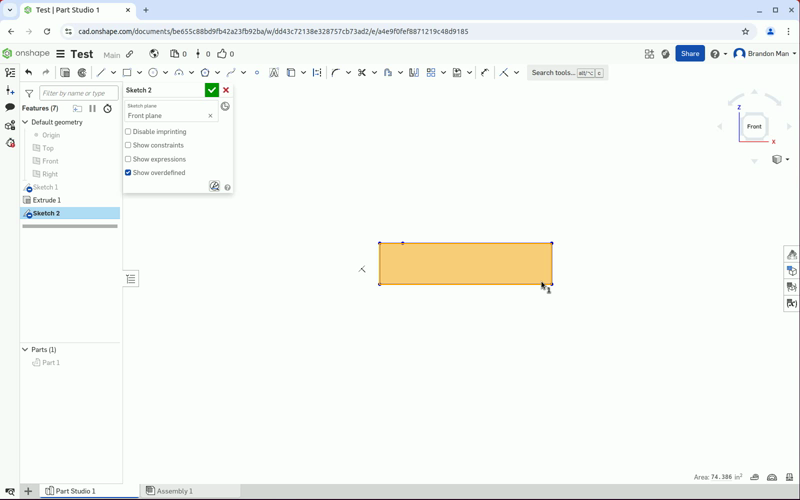
scroll(-6)
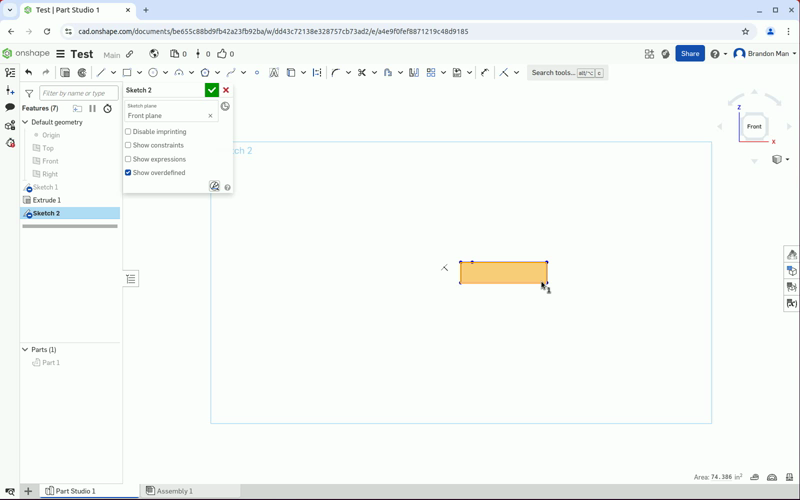
mouse_move(73, 352)
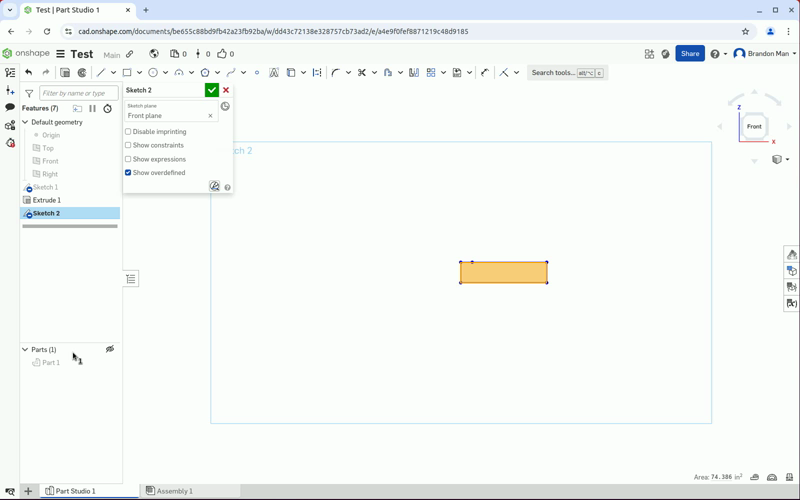
key(shift+y)
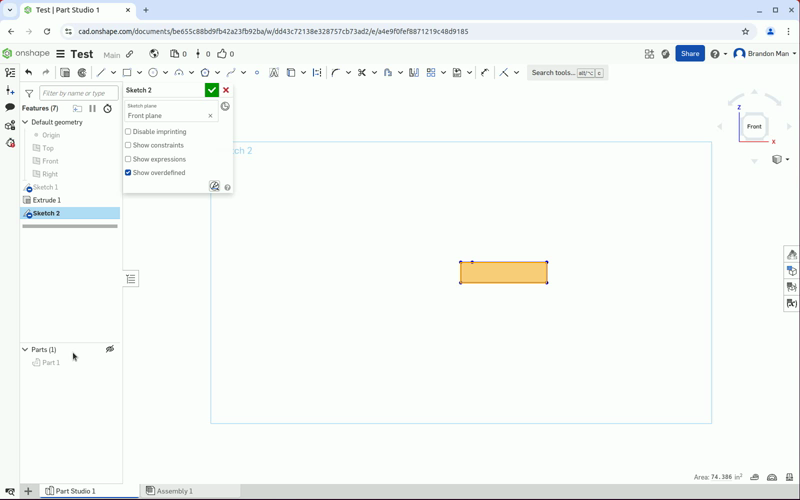
key(shift+e)
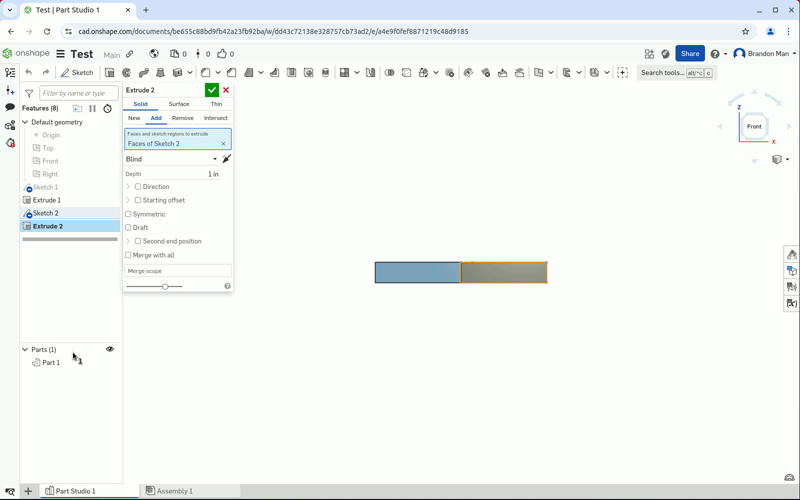
mouse_move(143, 106)
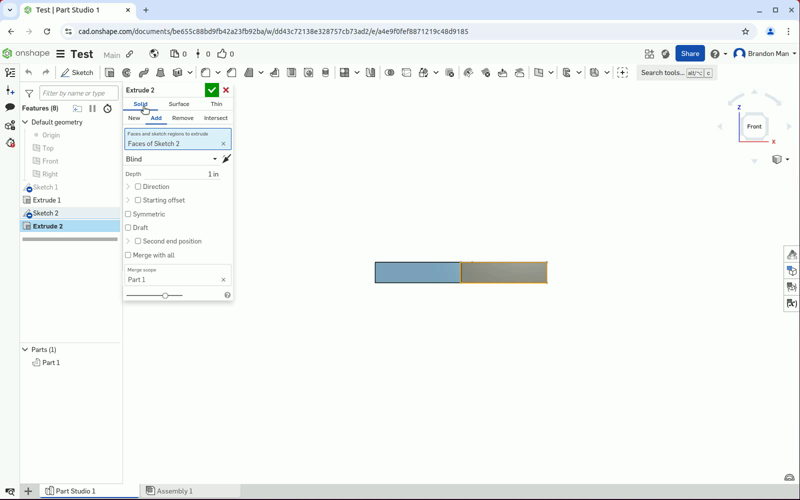
click(143, 106)
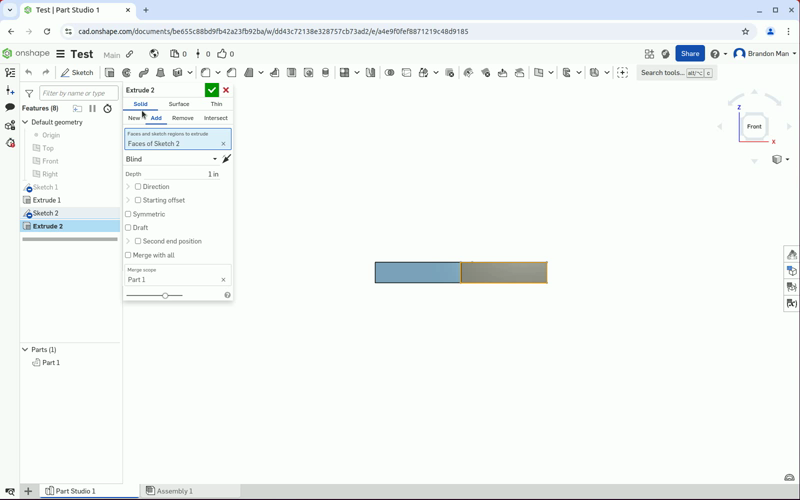
mouse_move(137, 120)
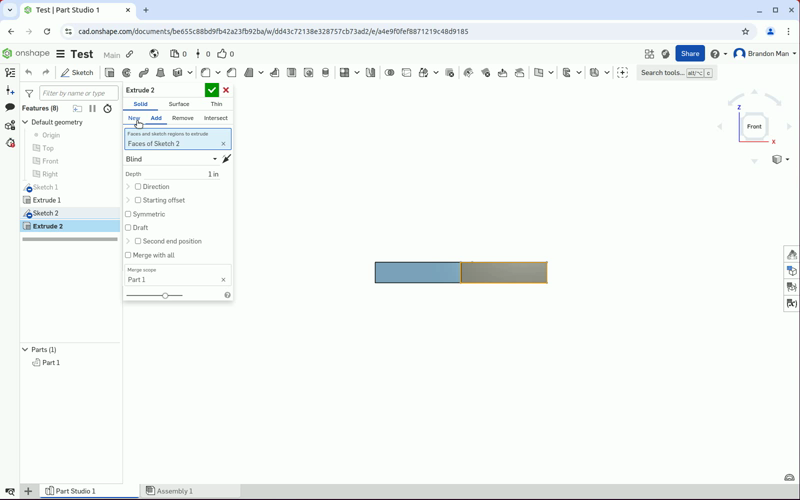
click(137, 120)
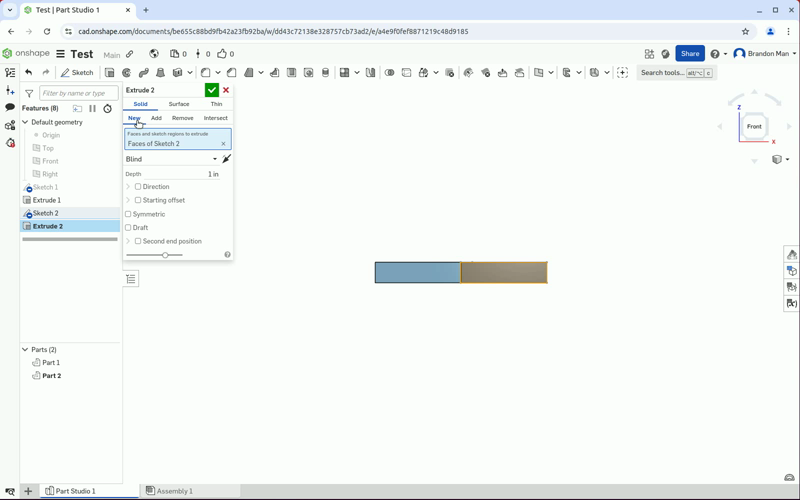
key(tab, 4)
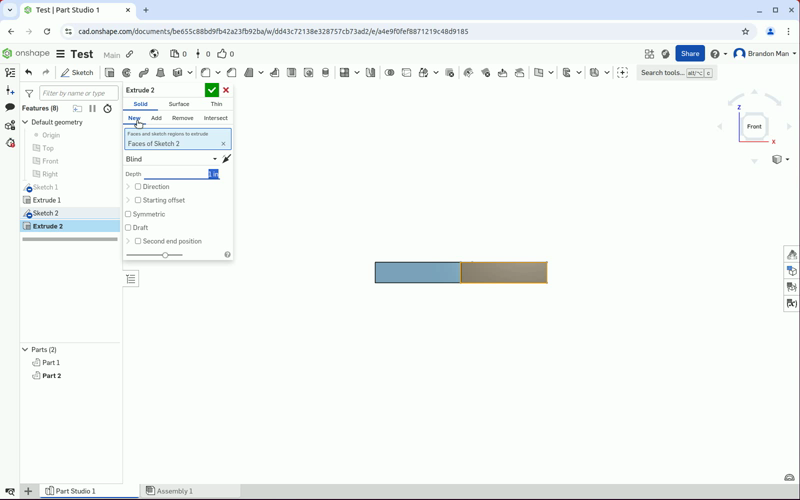
text(24.552)
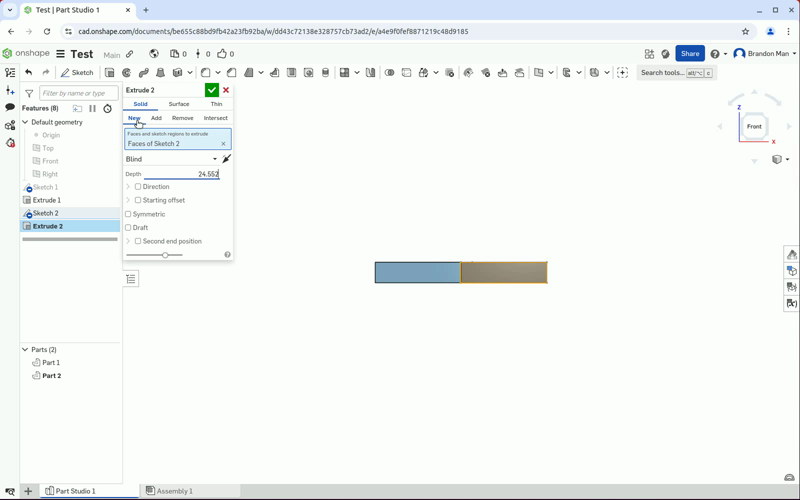
key(tab, 3)
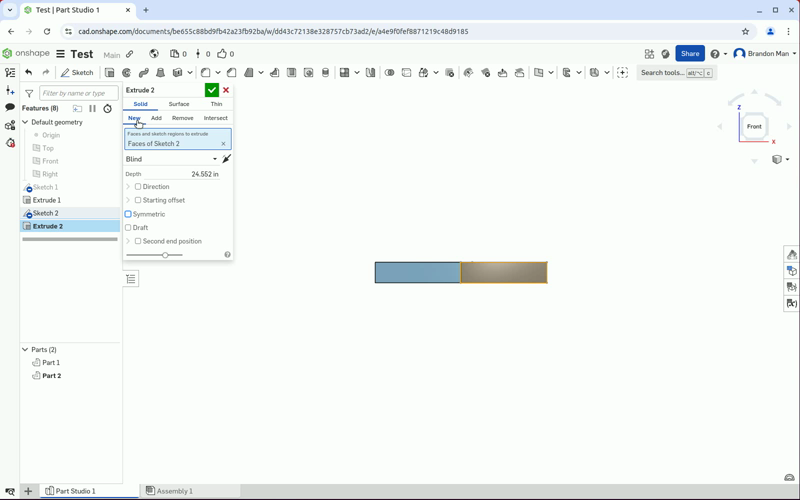
key(space)
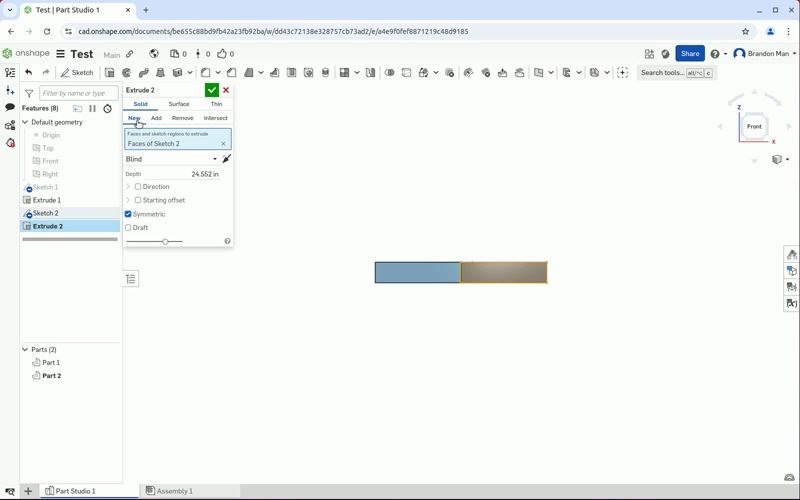
key(enter)
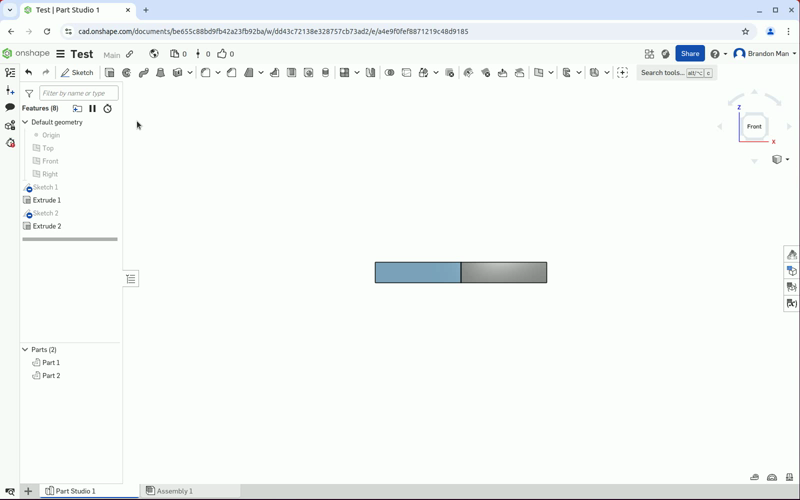
key(shift+h)
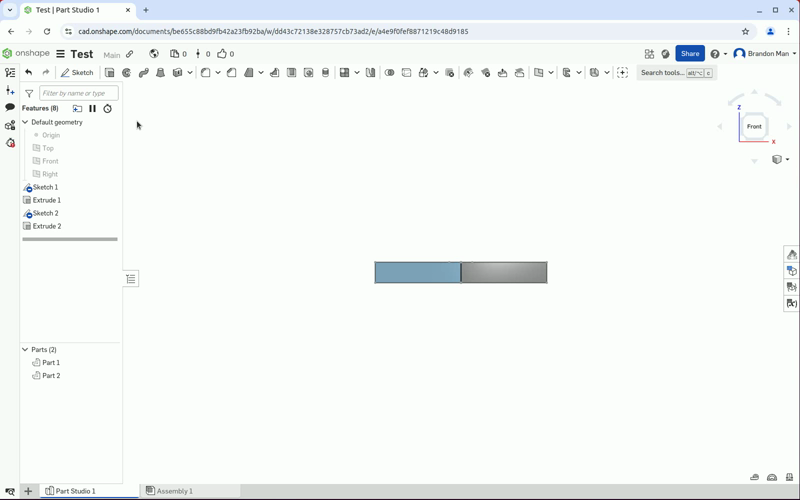
key(shift+h)
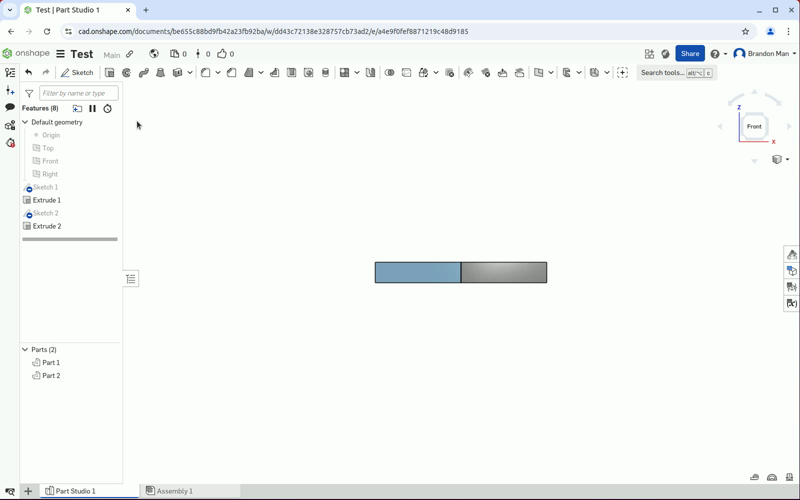
mouse_move(73, 189)
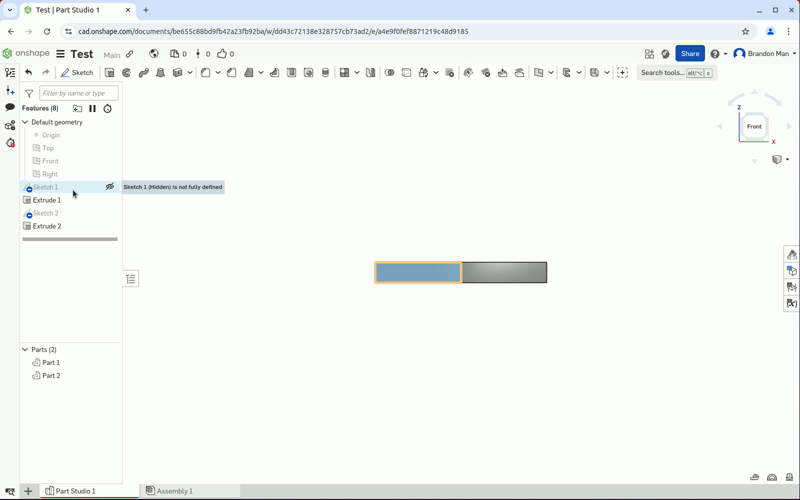
click(73, 189)
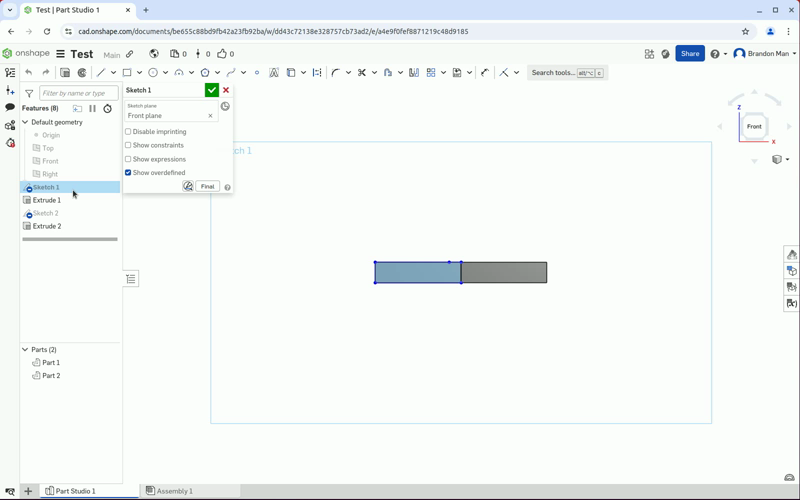
mouse_move(229, 92)
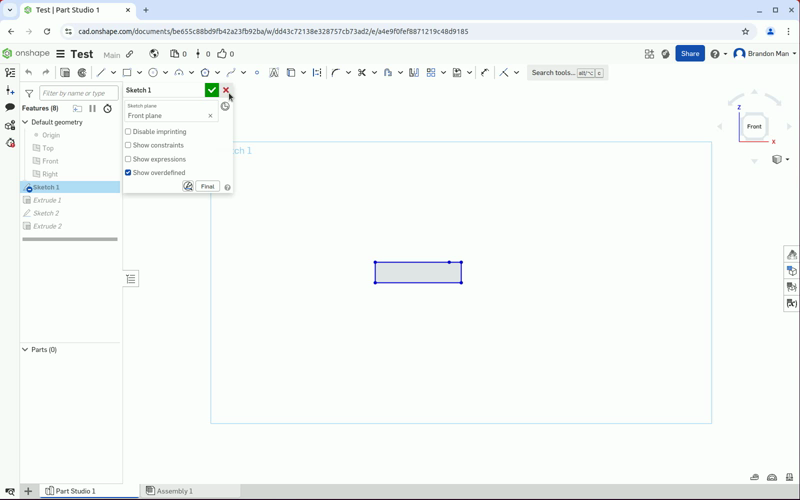
click(229, 92)
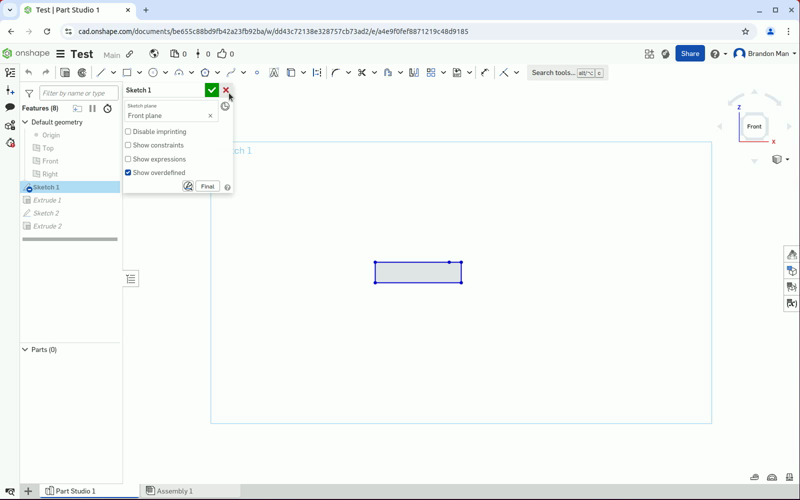
key(shift+s)
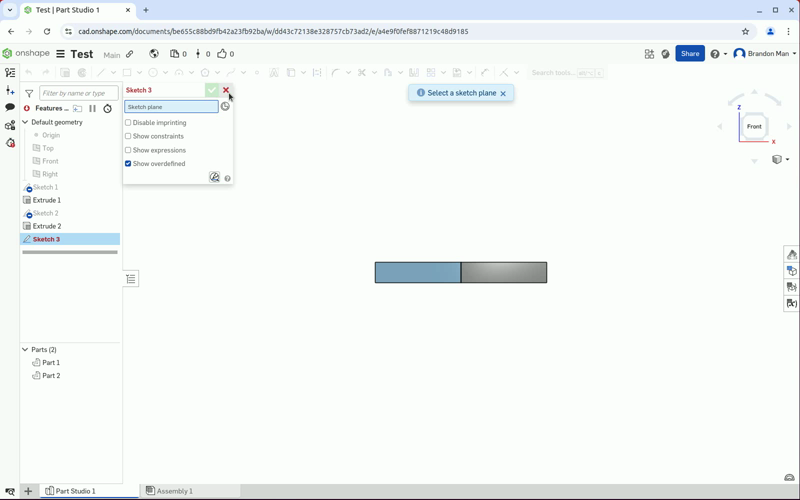
mouse_move(73, 163)
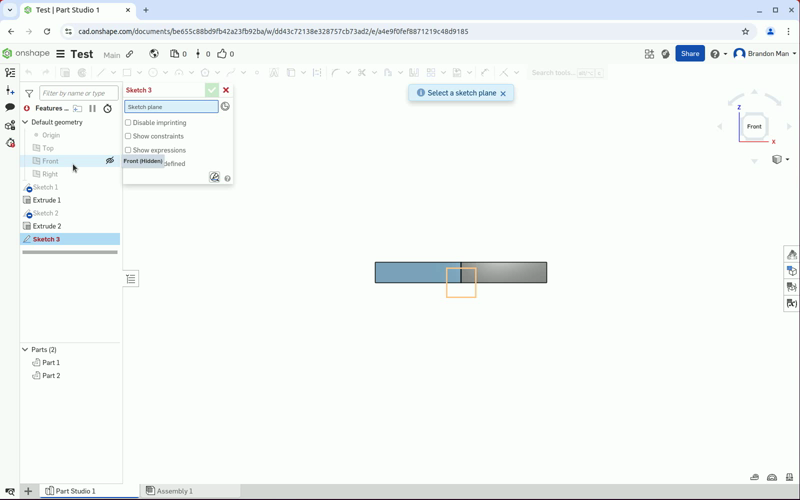
click(73, 163)
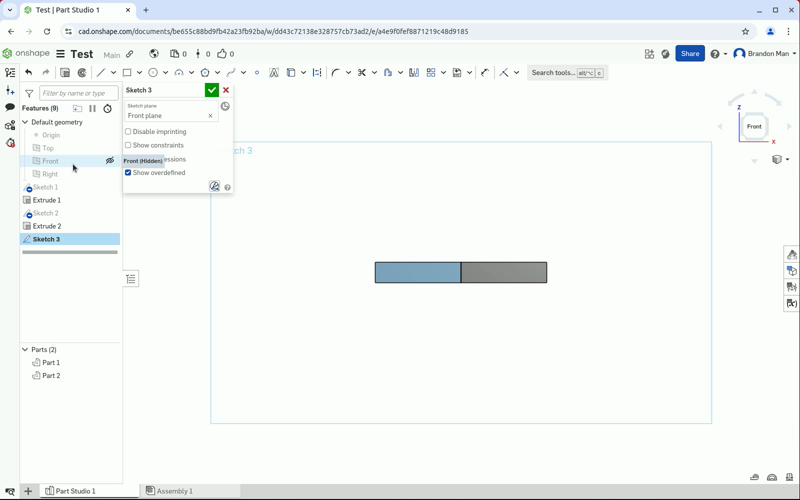
mouse_move(73, 352)
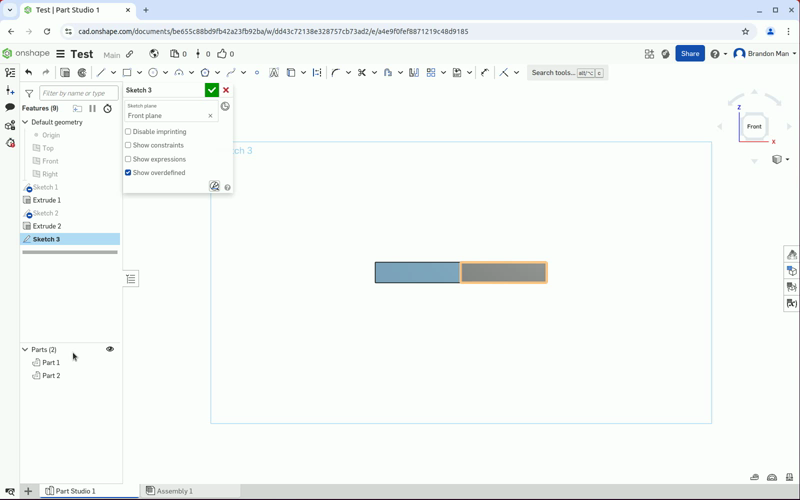
key(y)
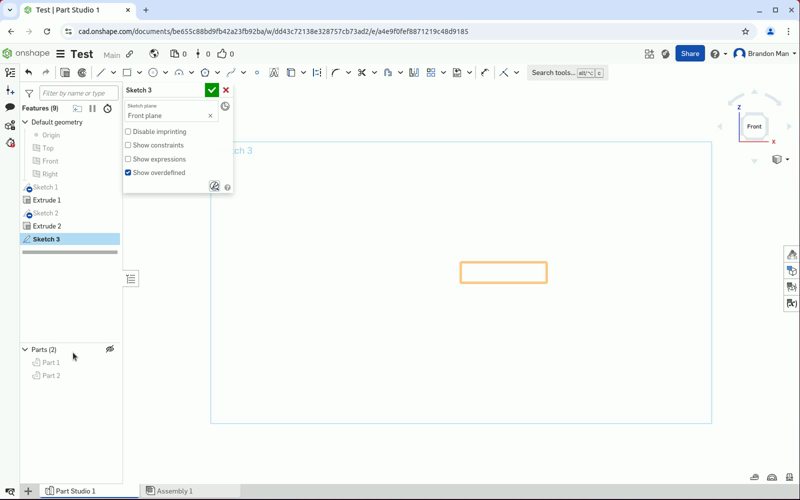
key(a)
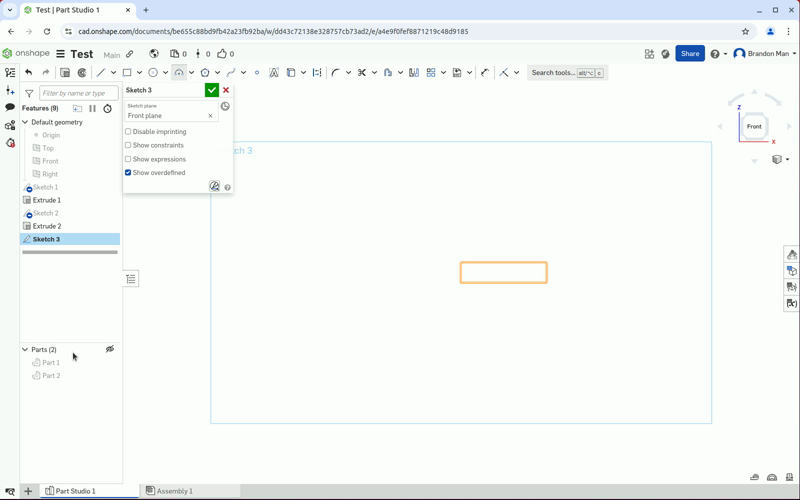
key_down(shift)
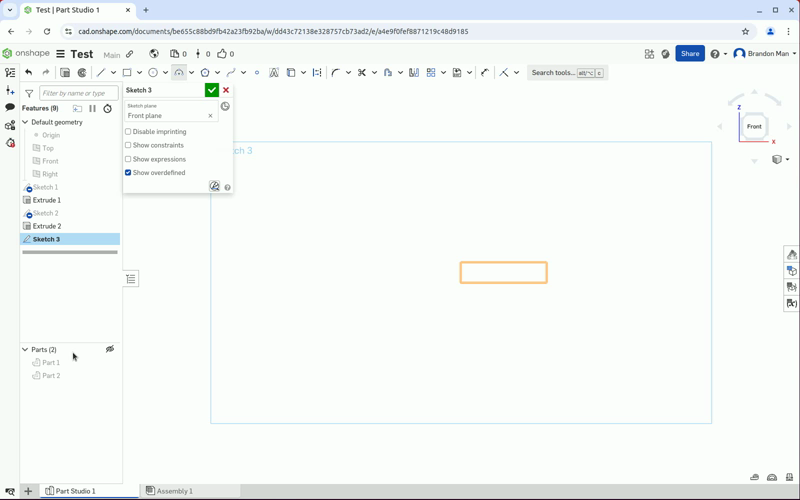
mouse_move(414, 170)
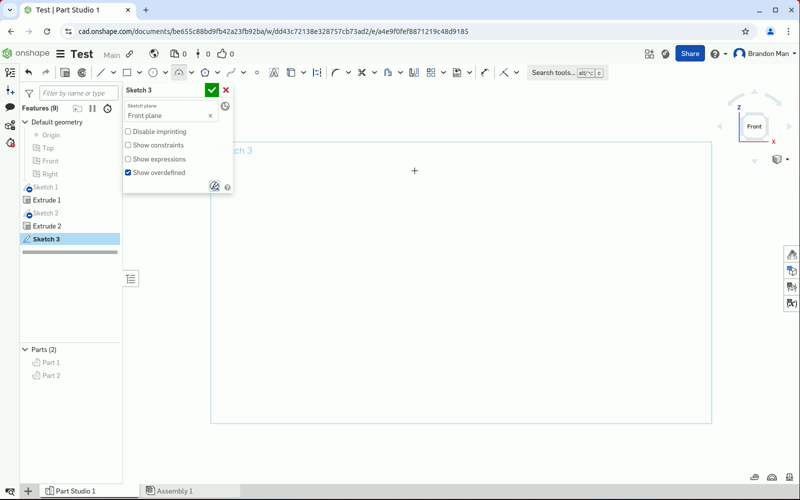
click(414, 170)
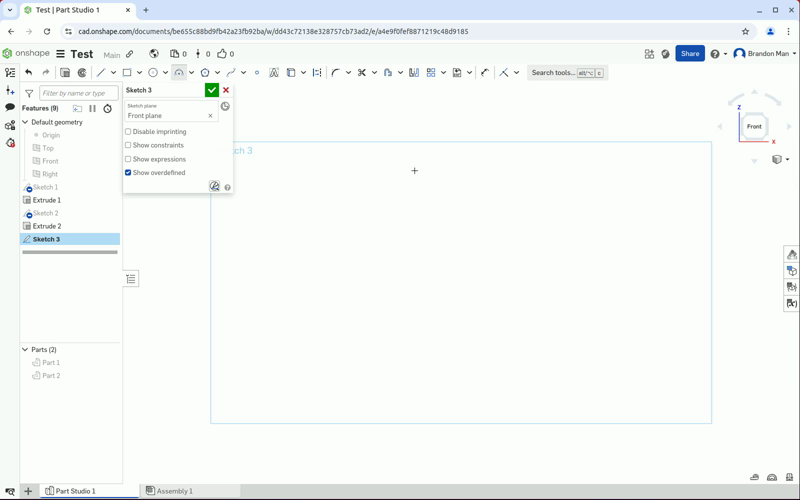
key_up(shift)
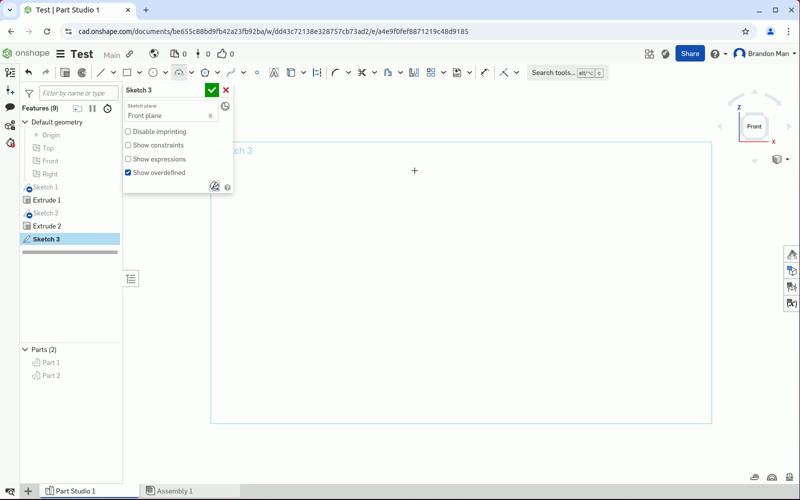
key_down(shift)
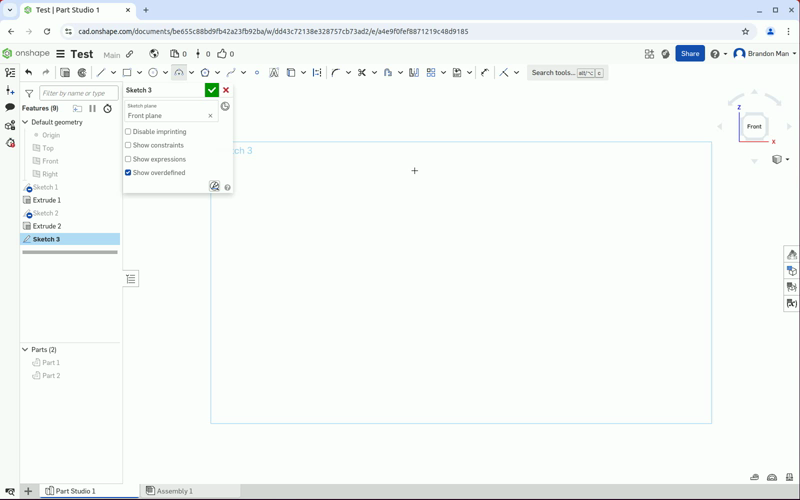
mouse_move(449, 214)
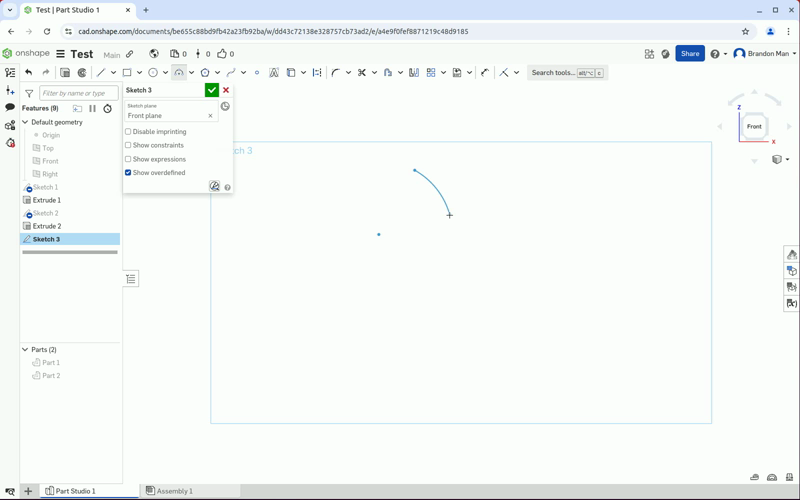
click(449, 214)
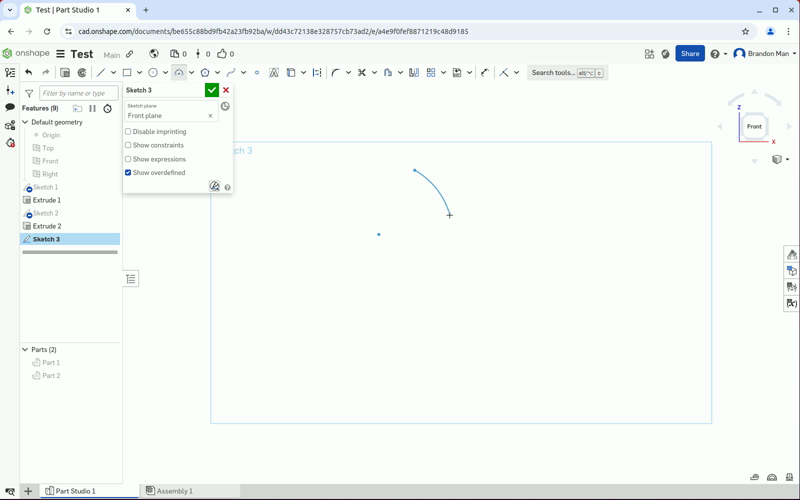
mouse_move(424, 198)
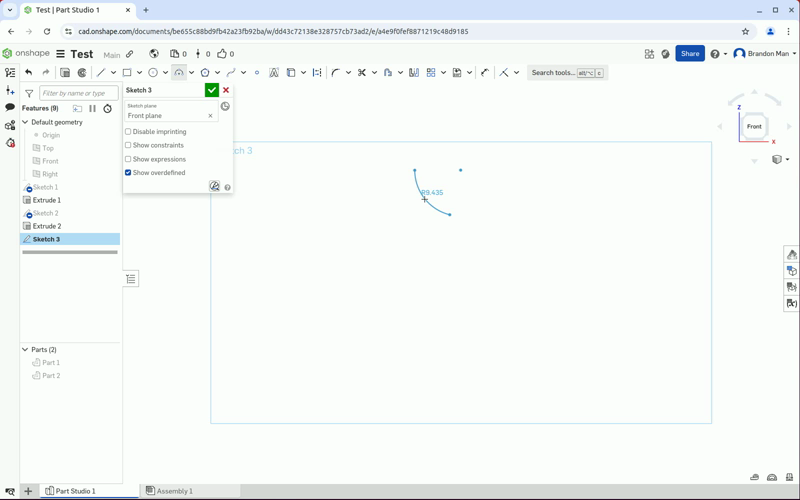
click(424, 198)
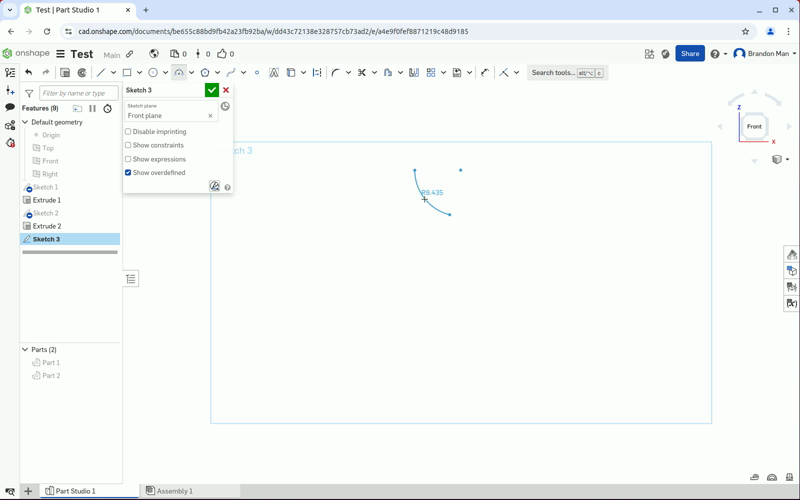
key_up(shift)
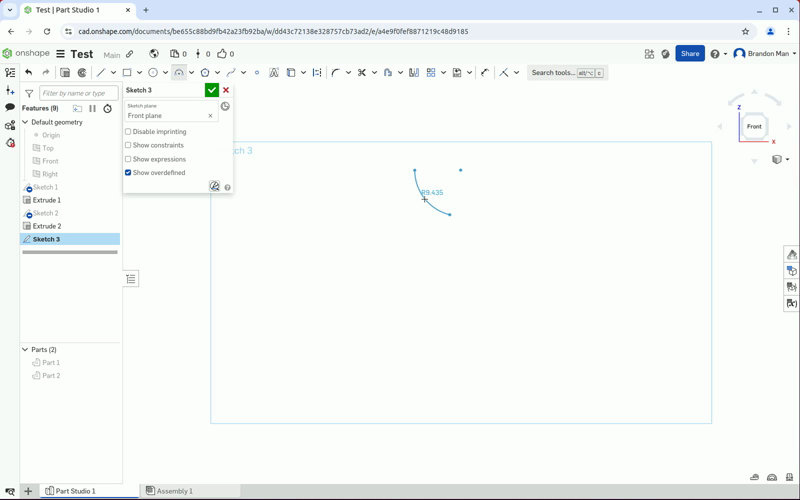
key(esc)
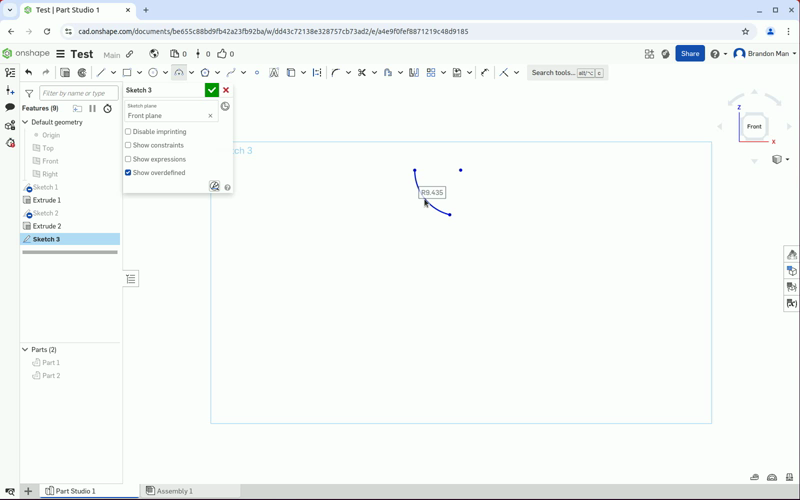
key(l)
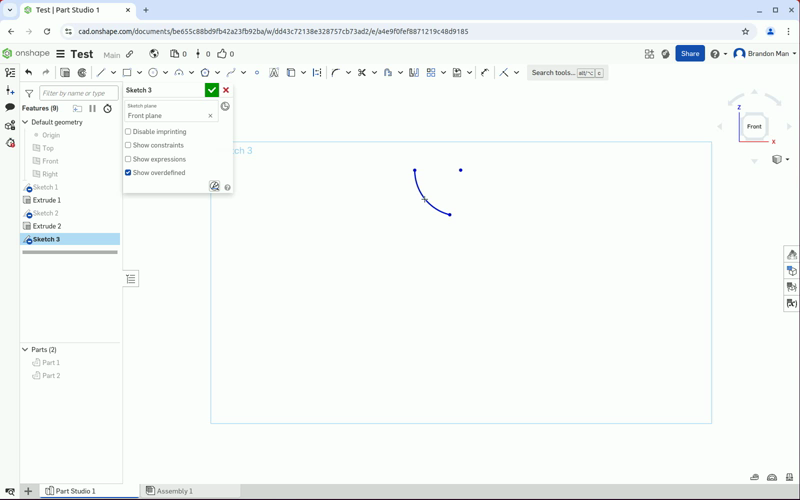
mouse_move(449, 214)
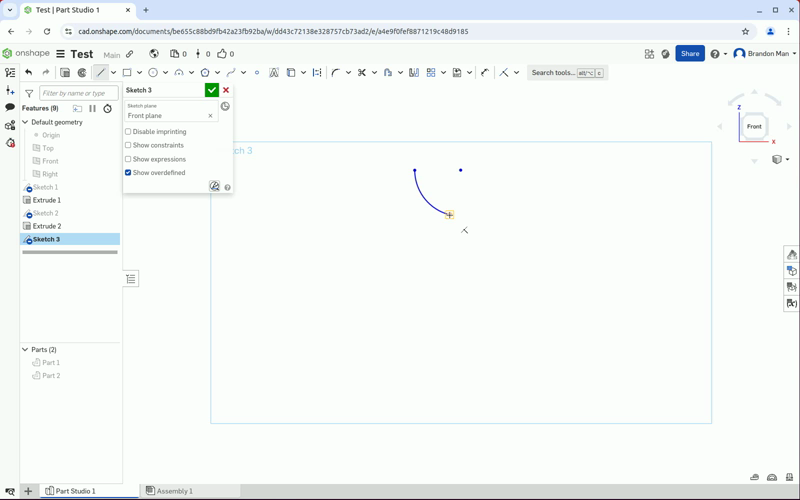
click(449, 214)
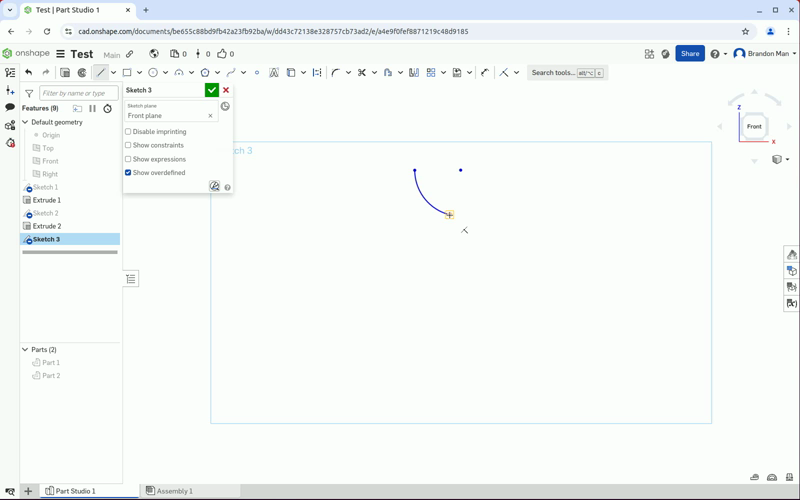
key_down(shift)
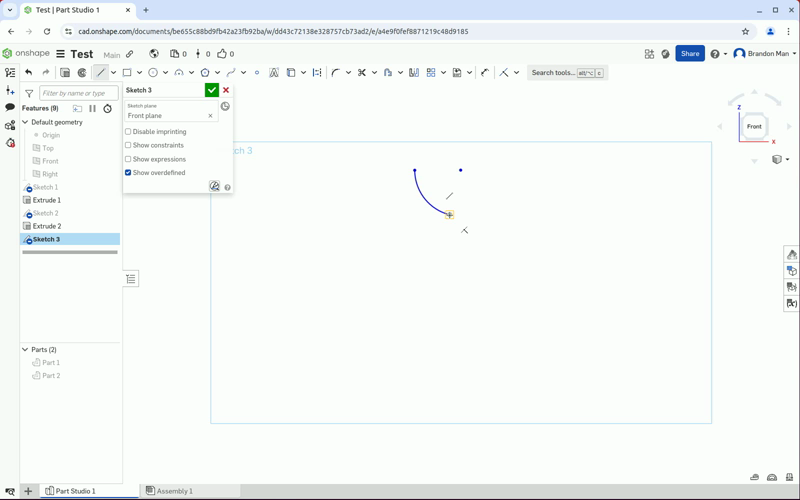
mouse_move(479, 214)
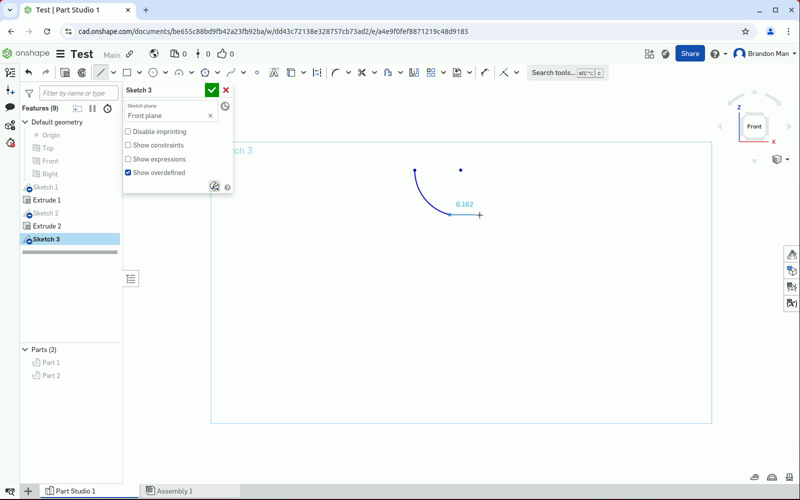
mouse_move(449, 261)
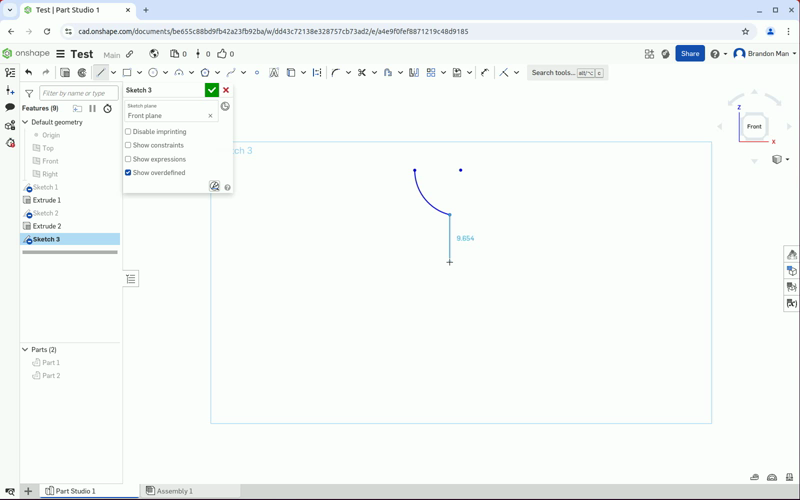
click(449, 261)
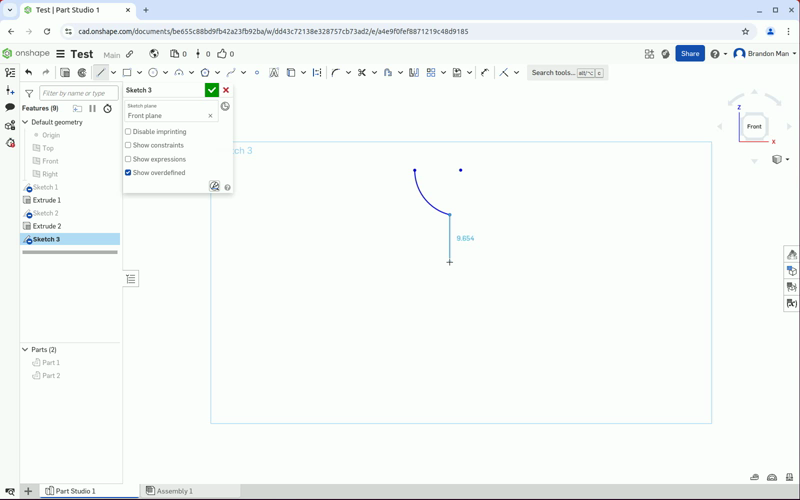
key_up(shift)
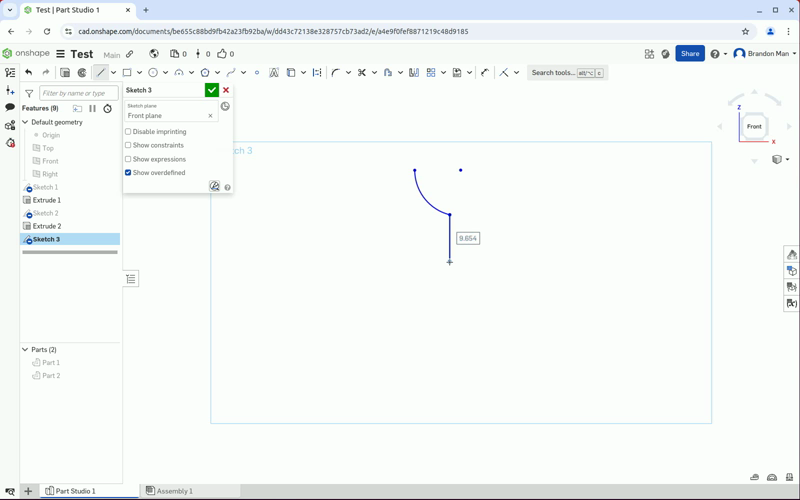
key_down(shift)
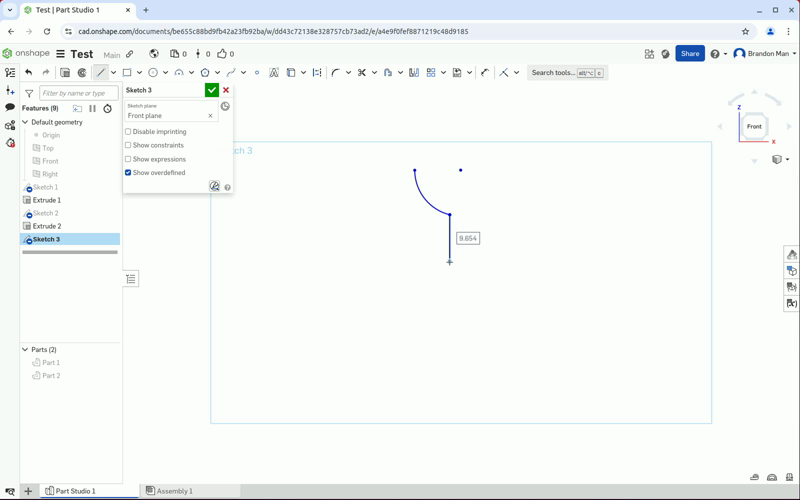
mouse_move(479, 261)
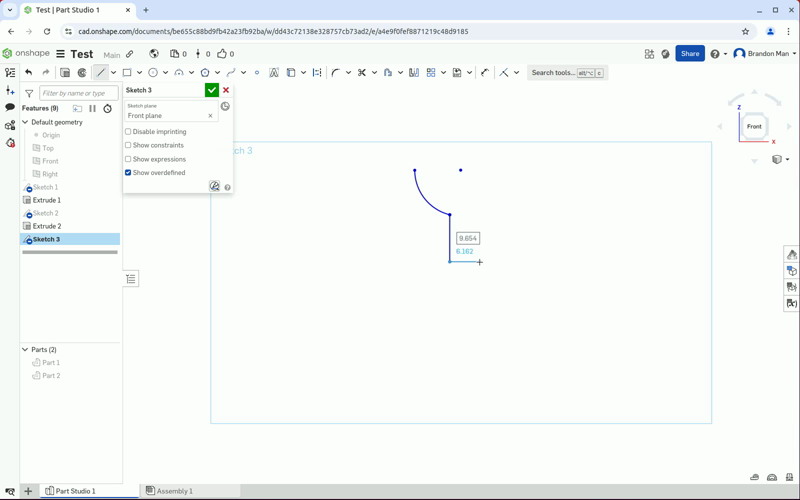
mouse_move(461, 261)
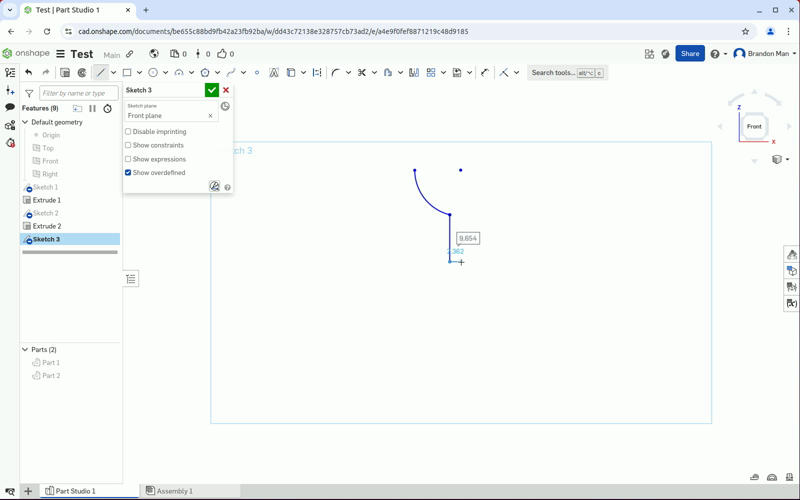
click(461, 261)
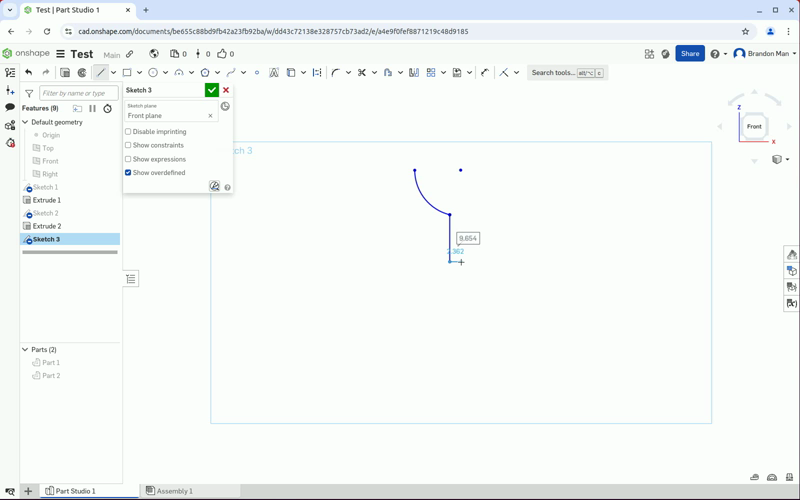
key_up(shift)
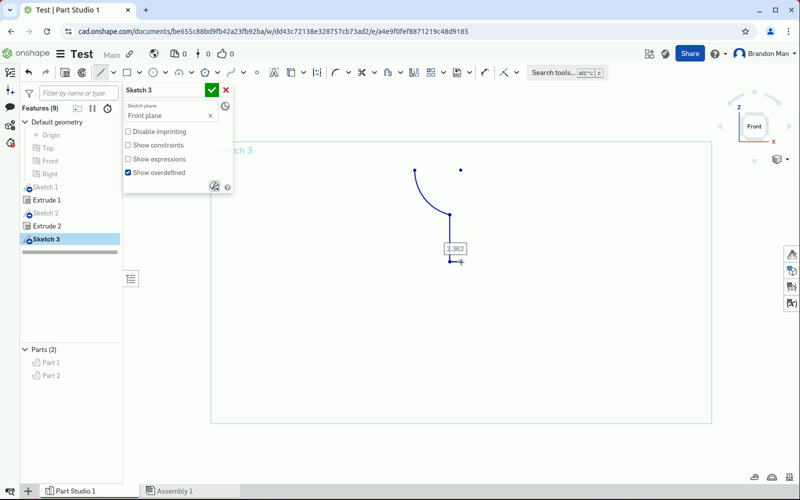
key_down(shift)
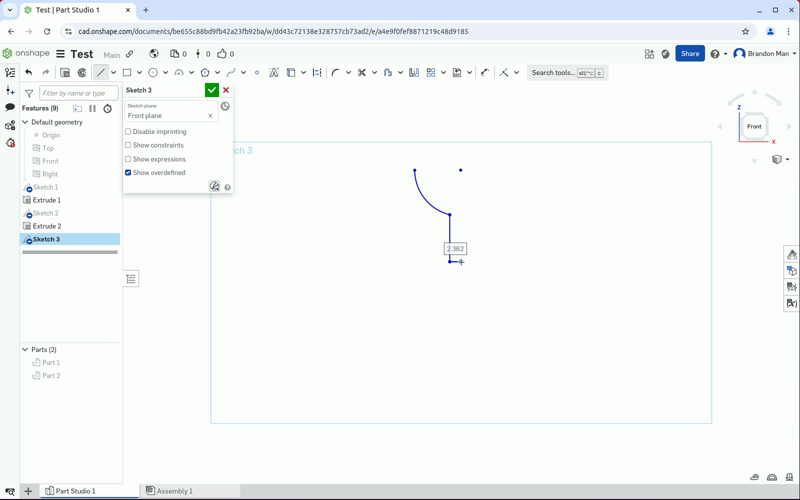
mouse_move(491, 261)
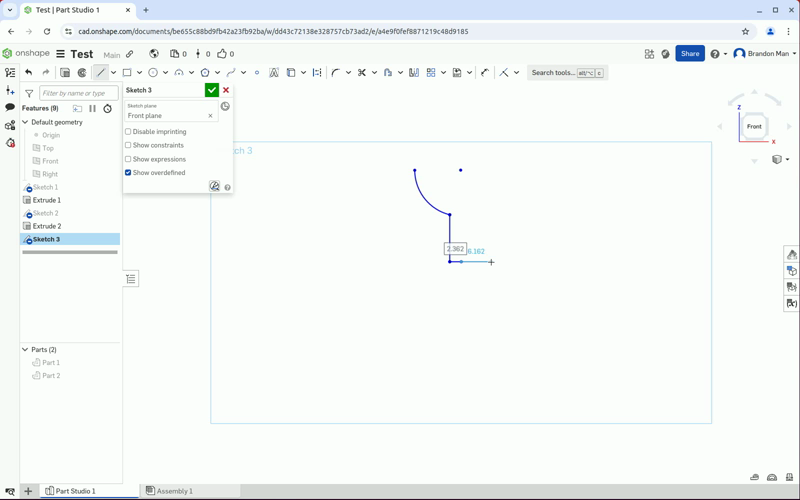
mouse_move(461, 206)
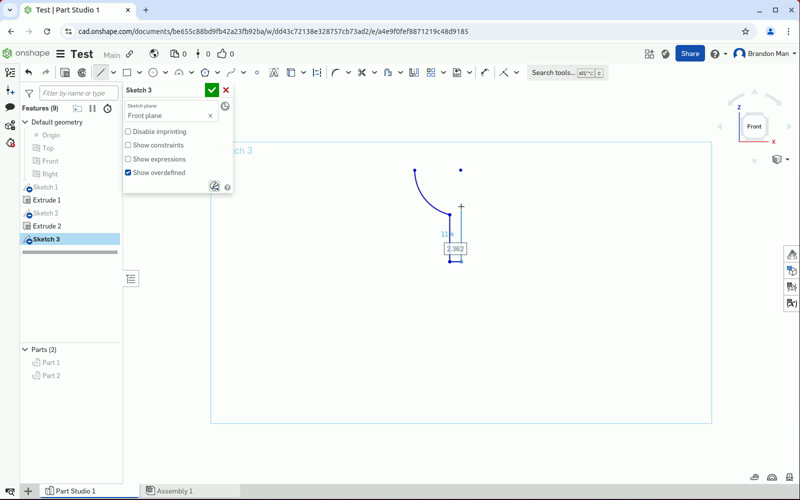
click(461, 206)
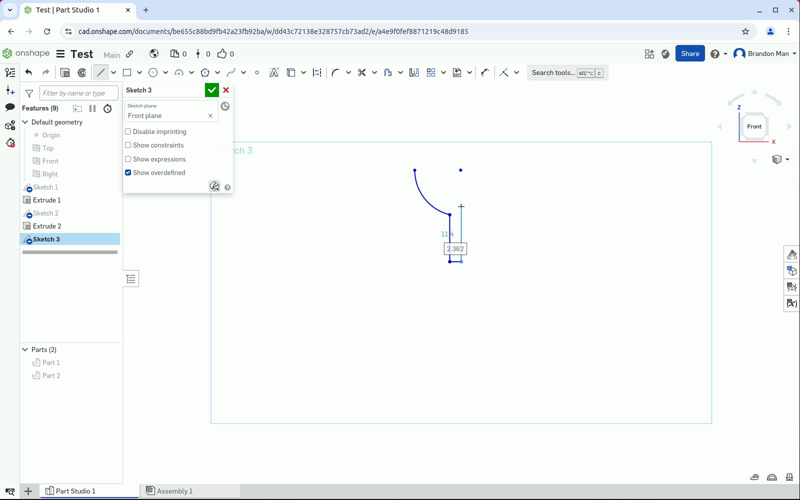
key_up(shift)
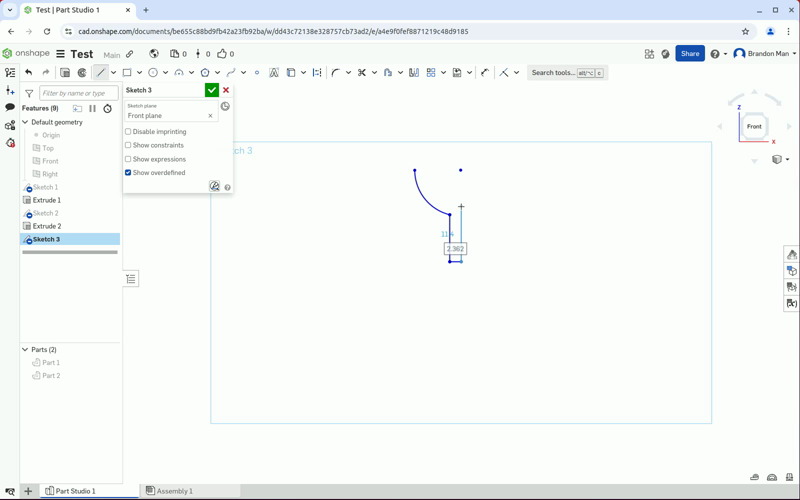
key_down(shift)
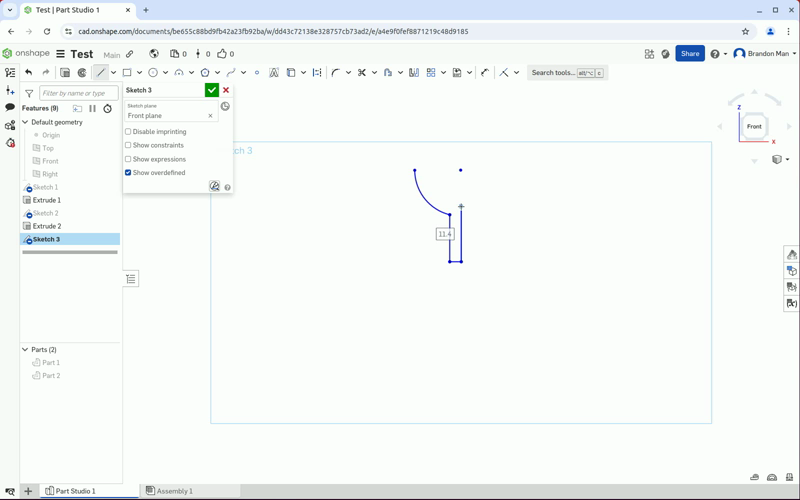
mouse_move(491, 206)
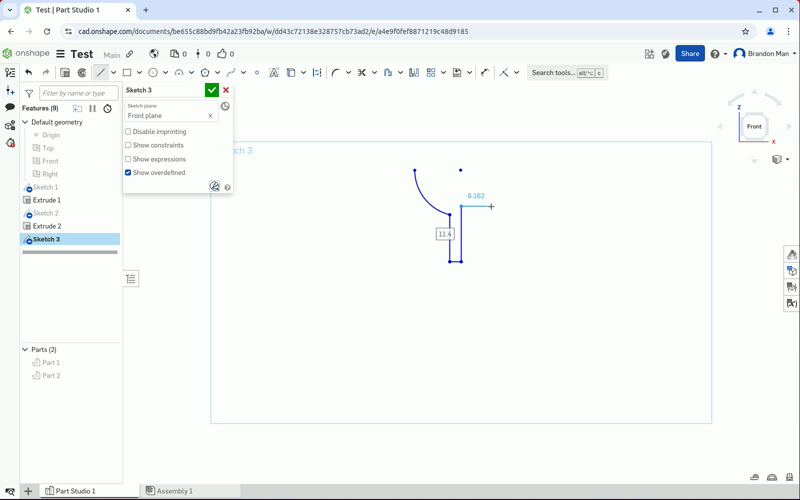
mouse_move(461, 197)
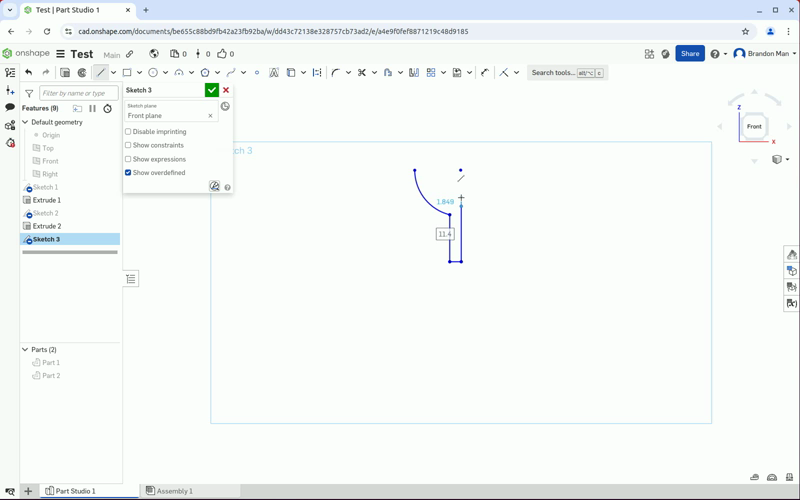
click(461, 197)
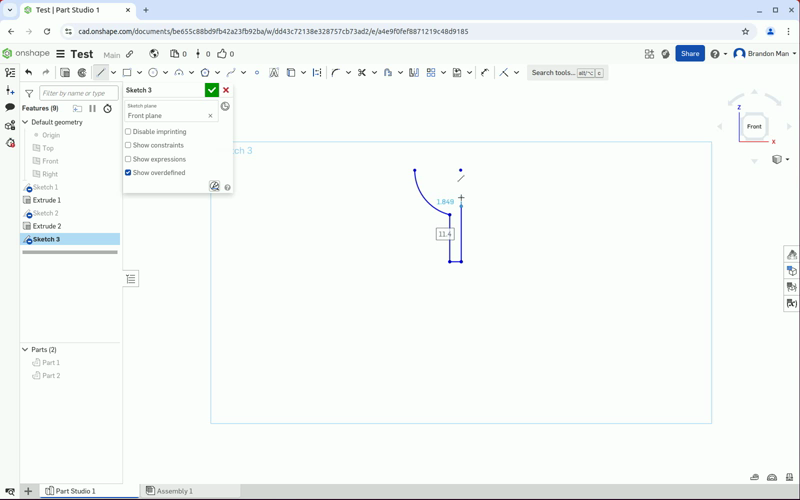
key_up(shift)
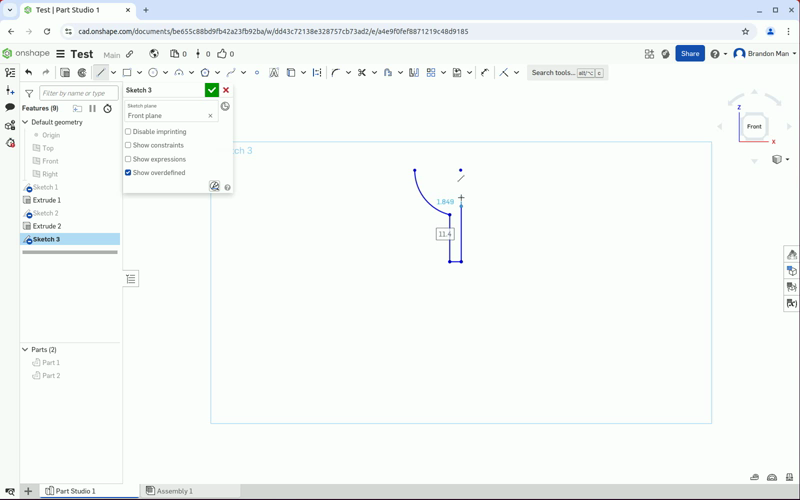
key(esc)
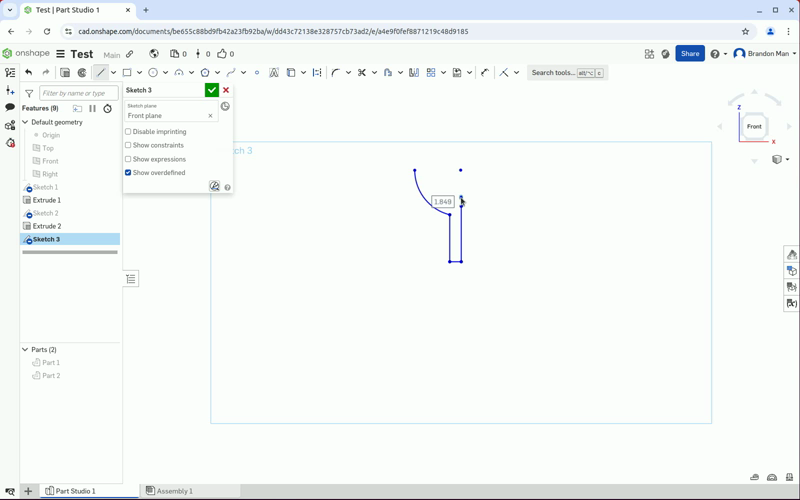
key(a)
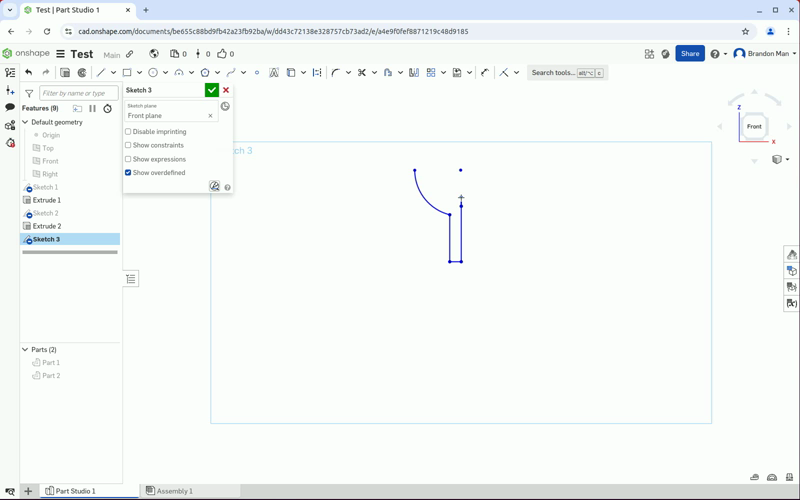
mouse_move(461, 197)
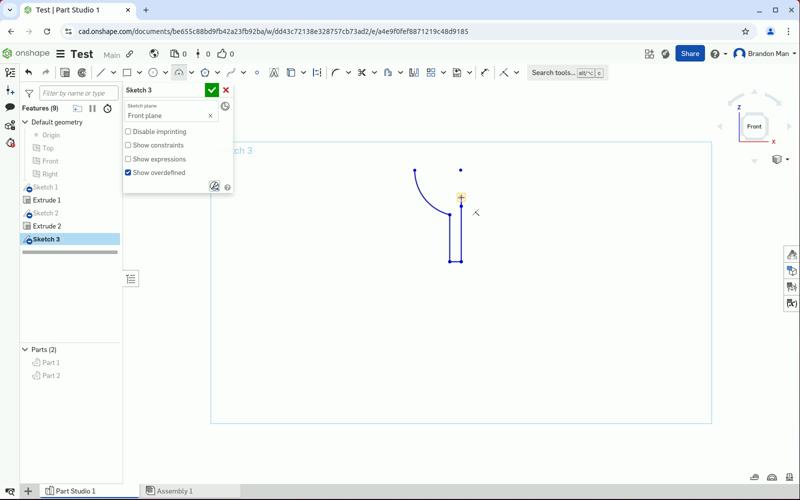
click(461, 197)
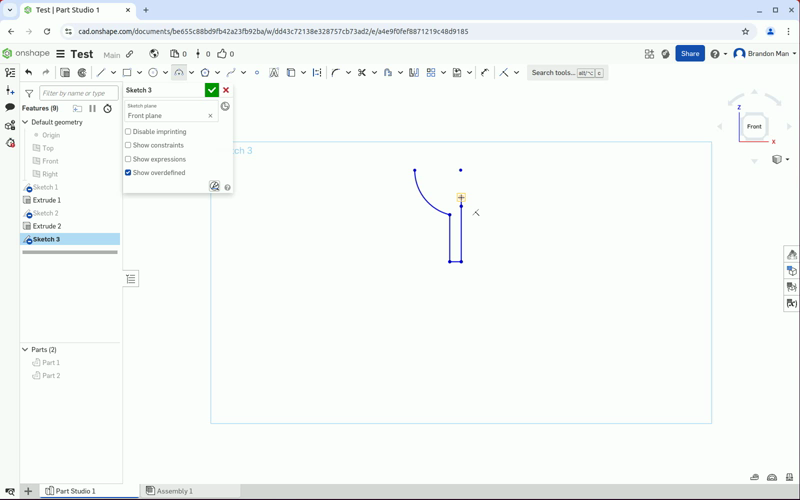
key_down(shift)
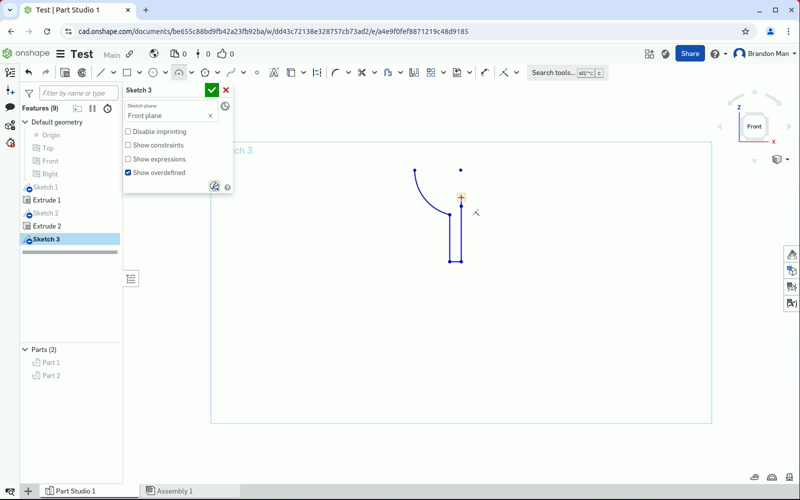
mouse_move(433, 170)
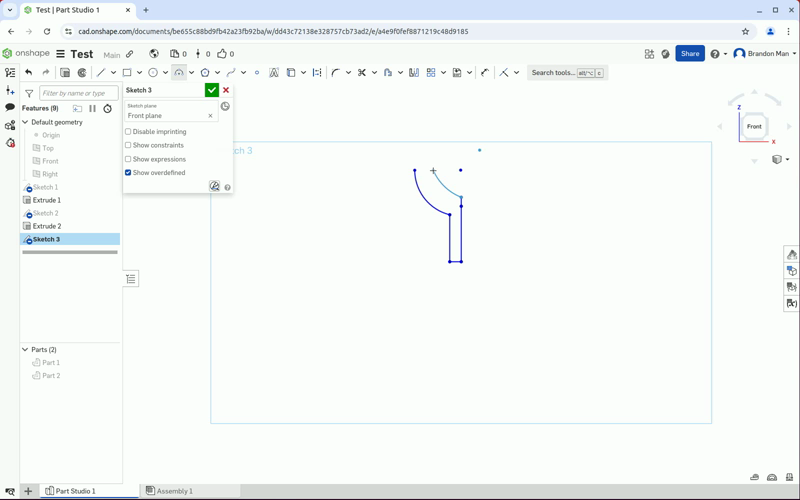
click(433, 170)
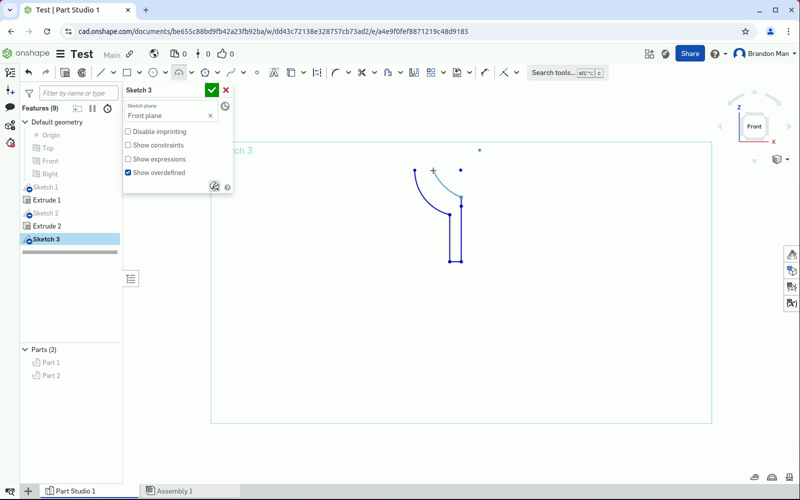
mouse_move(441, 189)
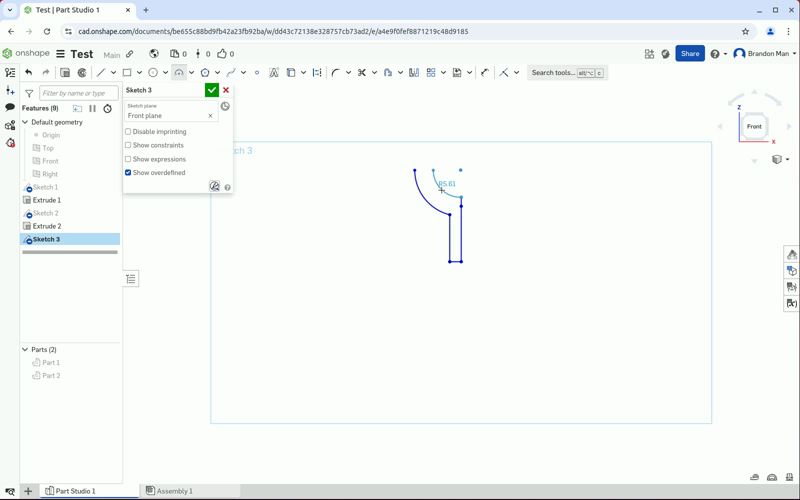
click(441, 189)
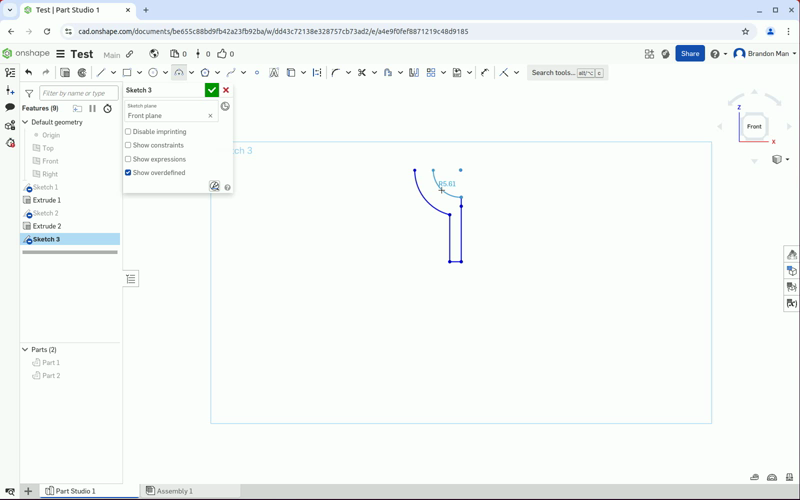
key_up(shift)
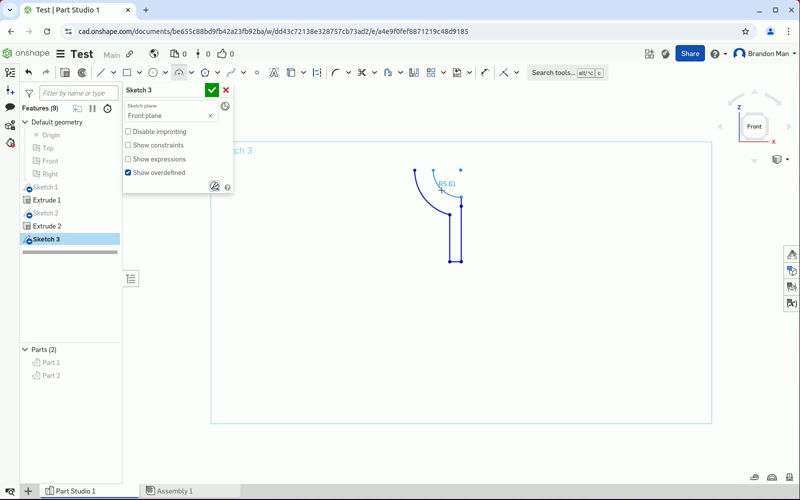
key(esc)
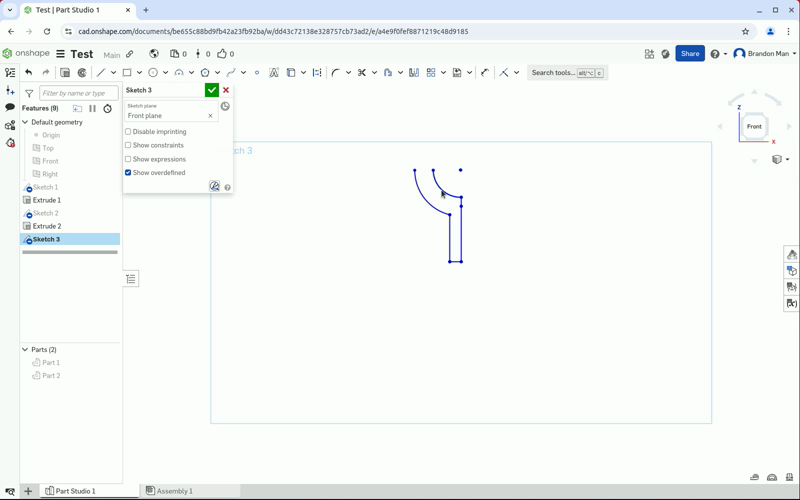
key(l)
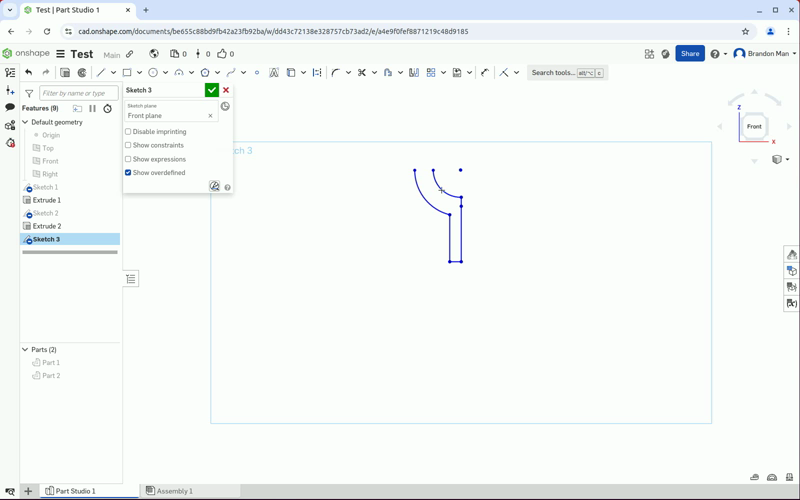
mouse_move(433, 170)
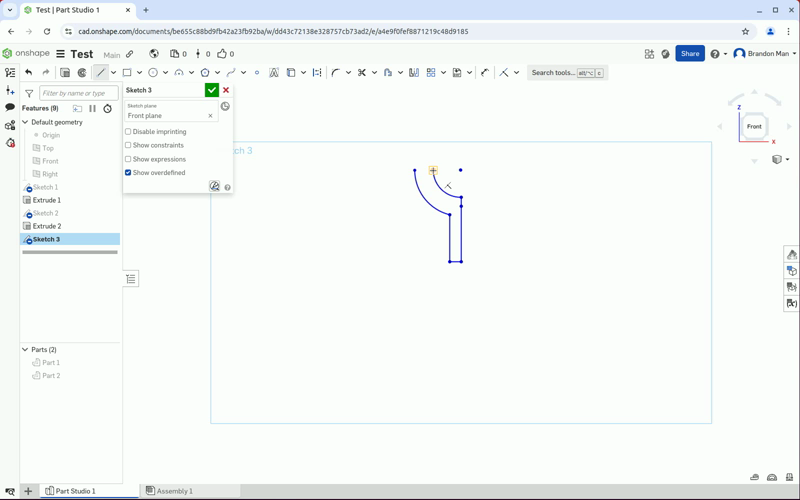
click(433, 170)
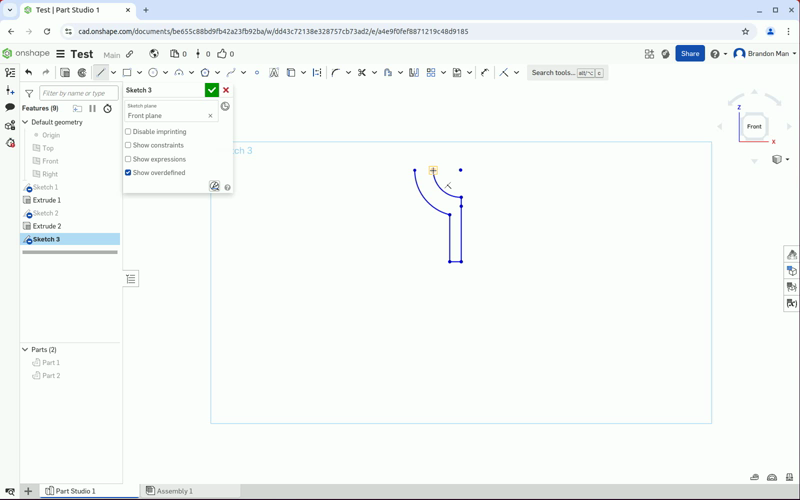
mouse_move(463, 170)
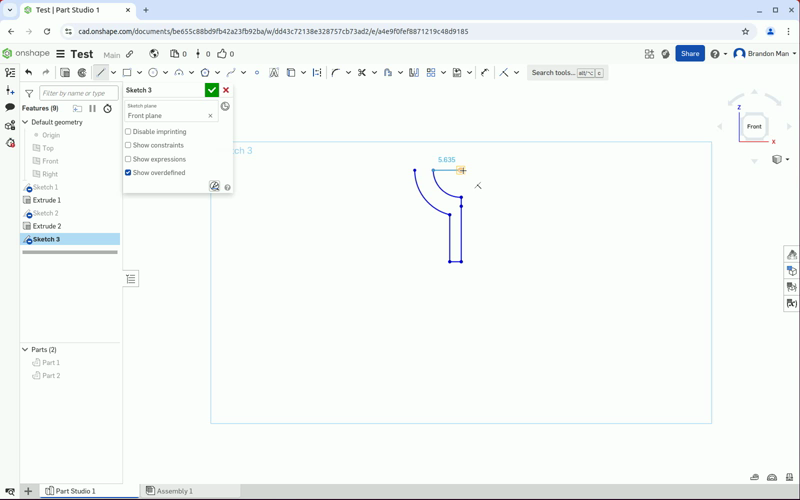
key_down(shift)
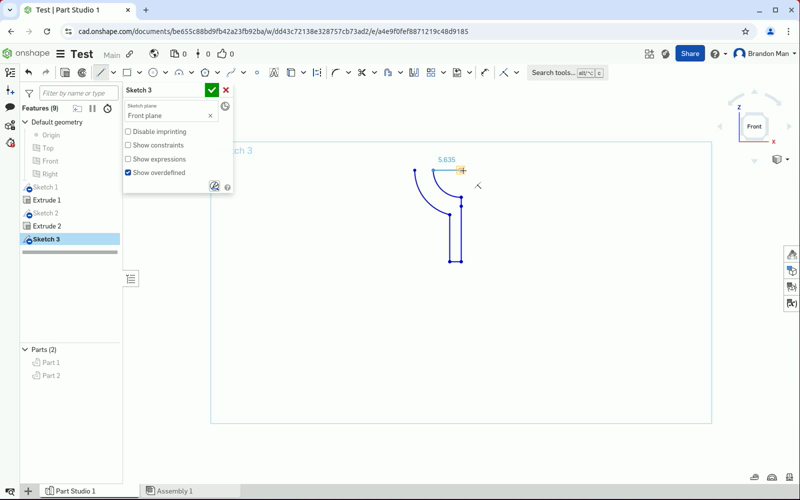
mouse_move(414, 170)
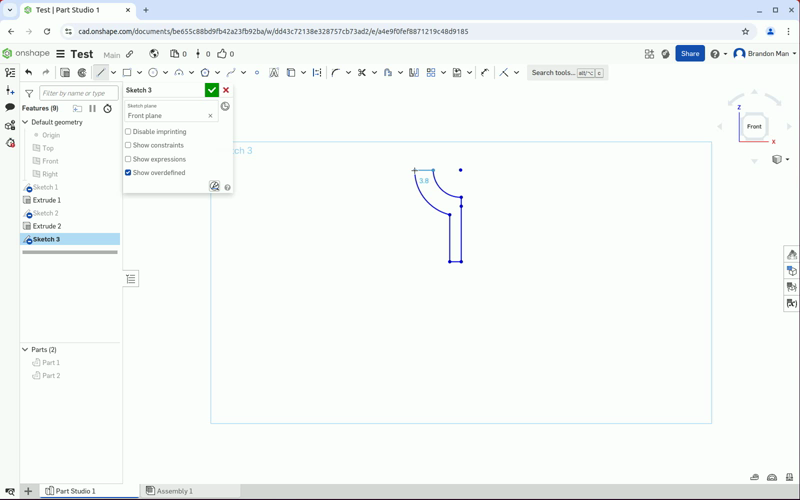
key_up(shift)
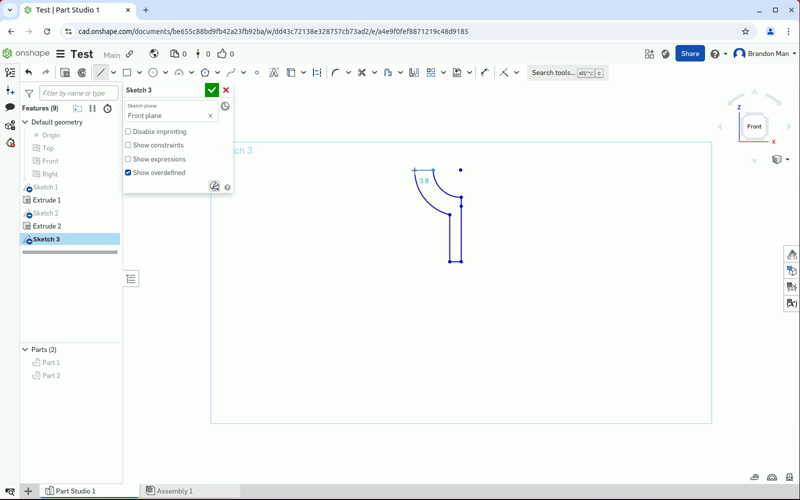
click(414, 170)
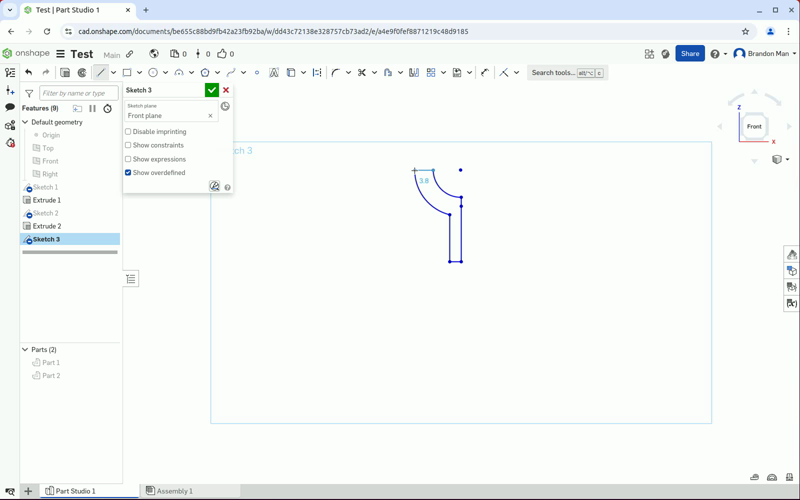
key(esc)
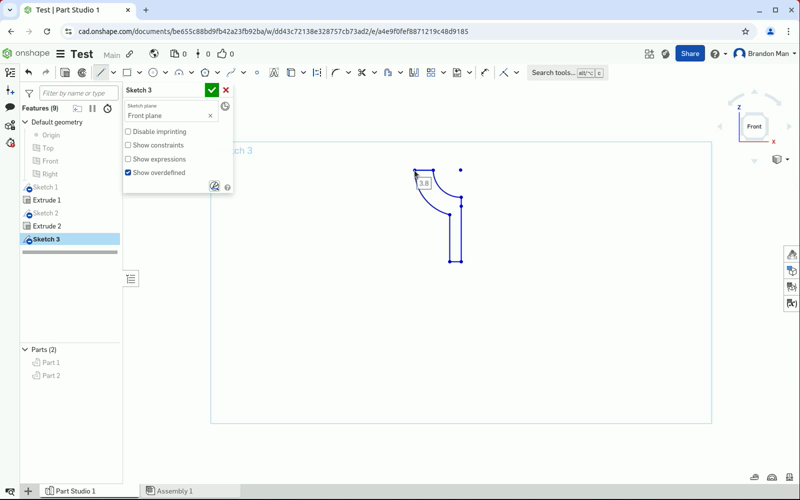
mouse_move(455, 216)
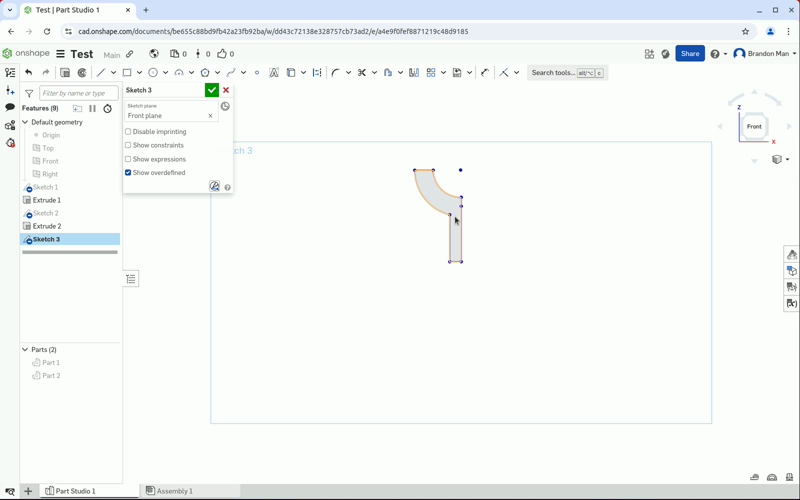
scroll(6)
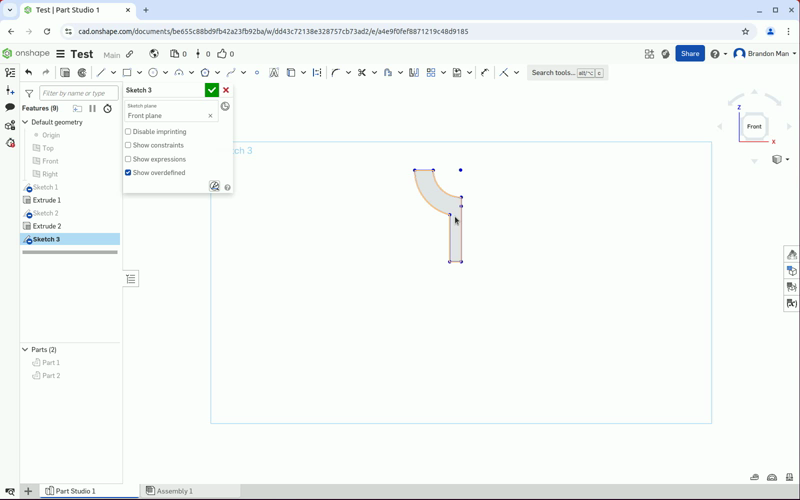
scroll(6)
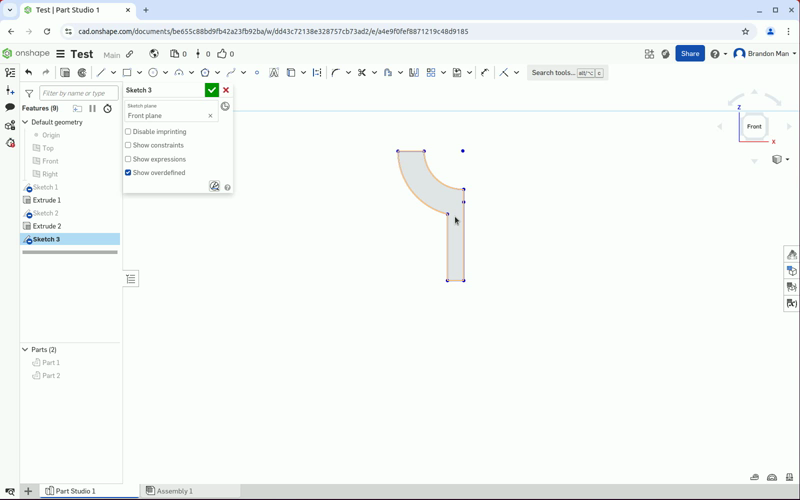
scroll(6)
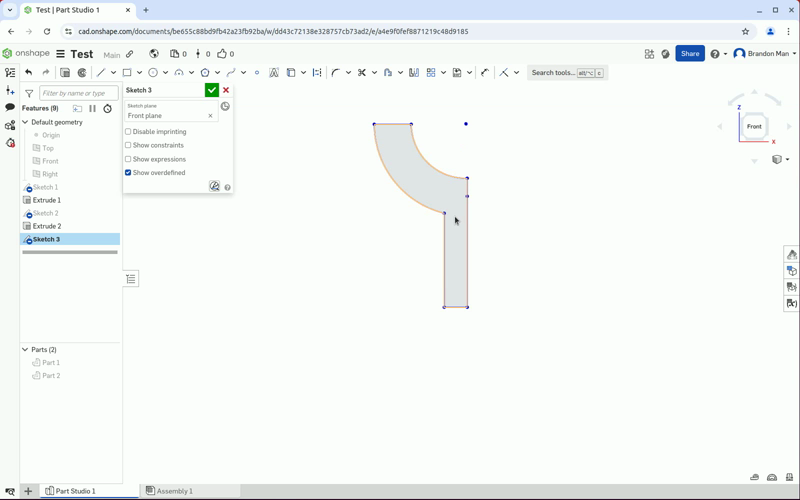
scroll(6)
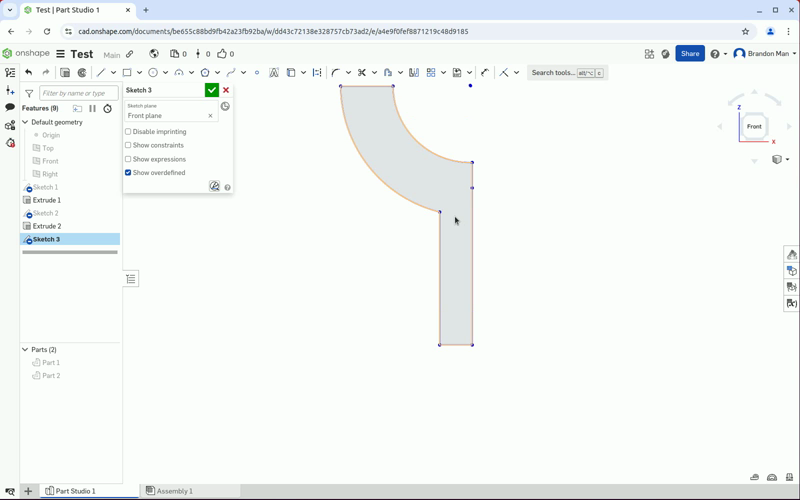
scroll(6)
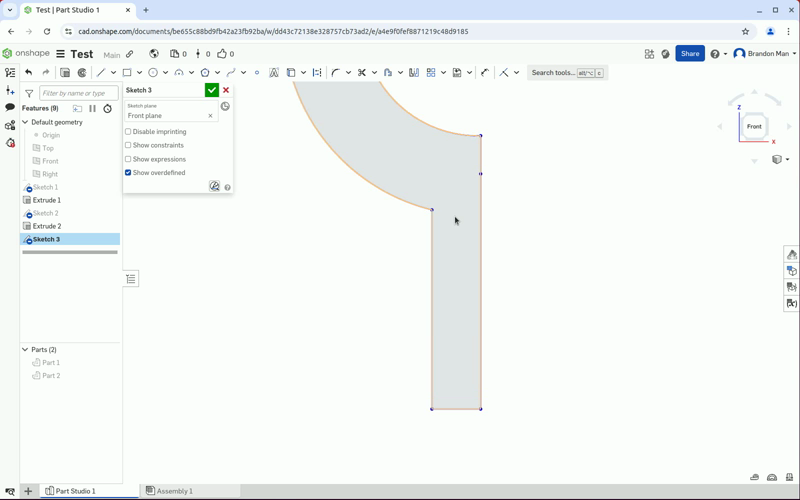
scroll(6)
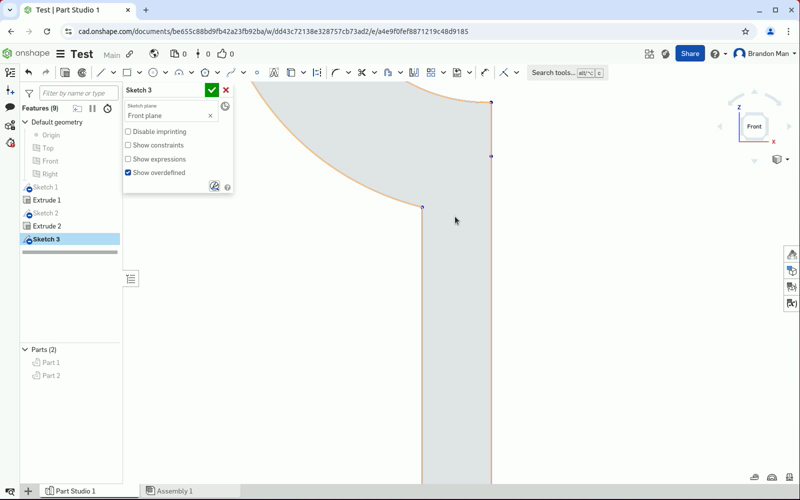
scroll(6)
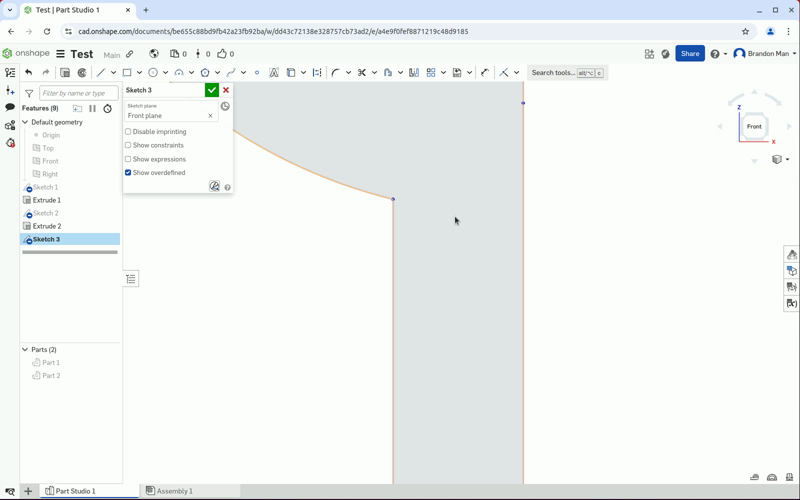
click(455, 216)
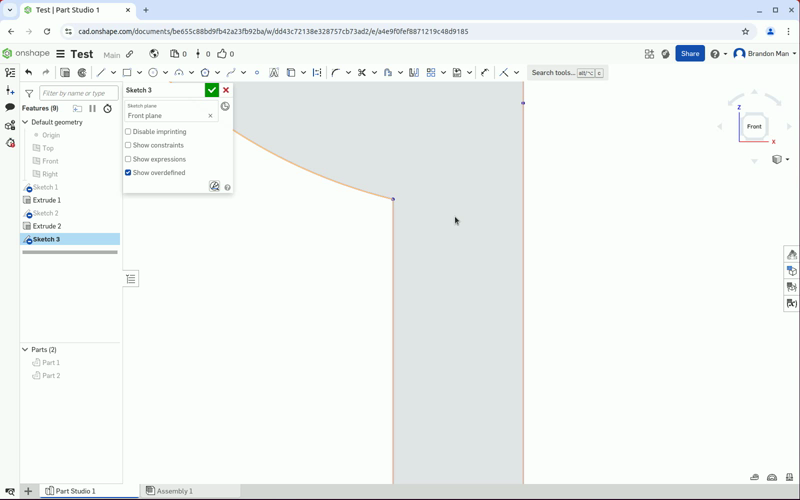
scroll(-6)
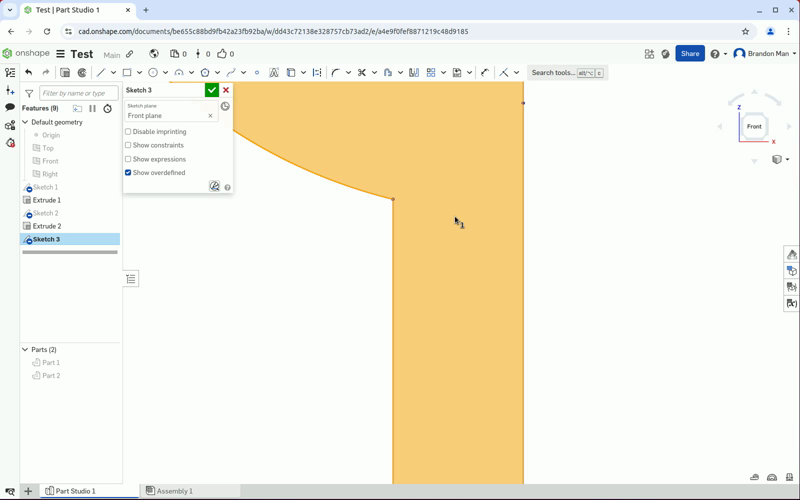
scroll(-6)
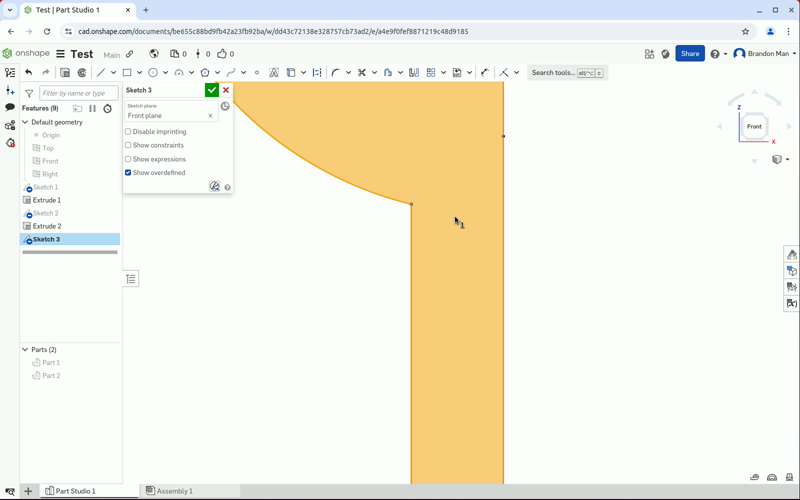
scroll(-6)
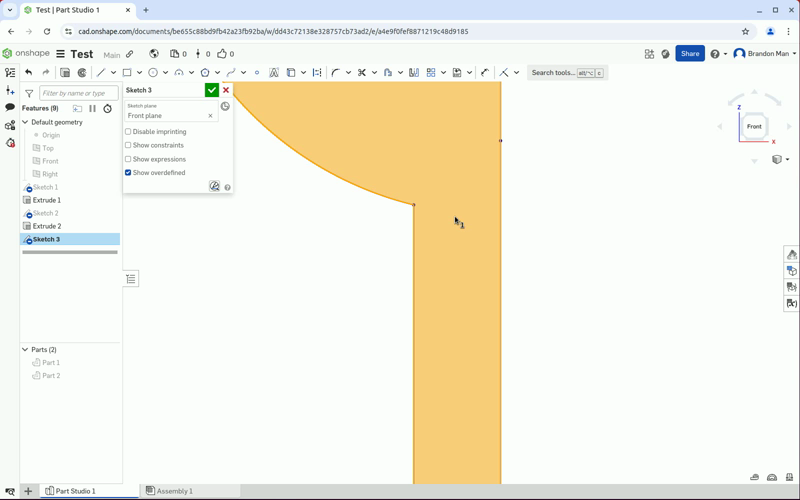
scroll(-6)
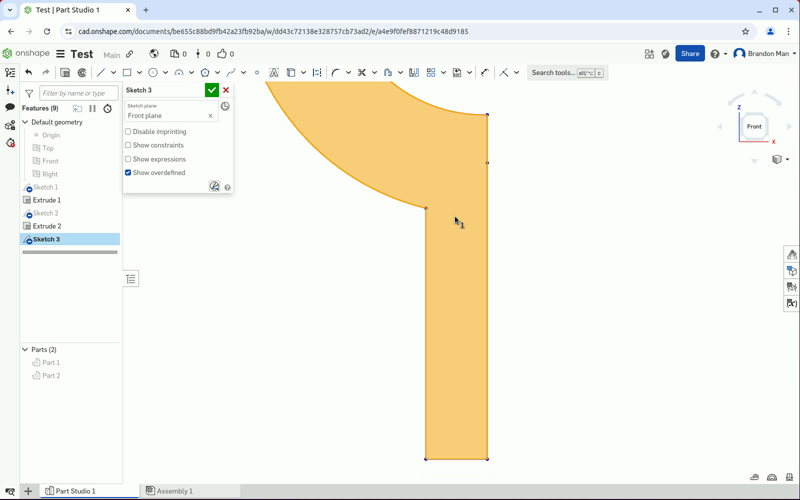
scroll(-6)
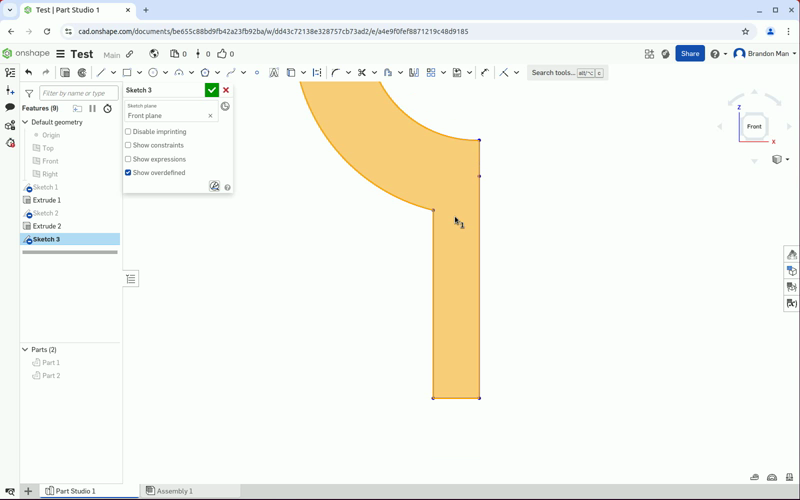
scroll(-6)
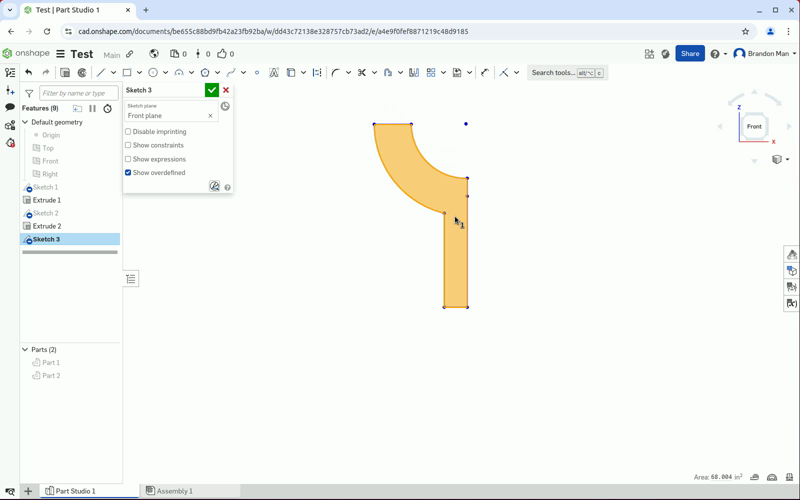
scroll(-6)
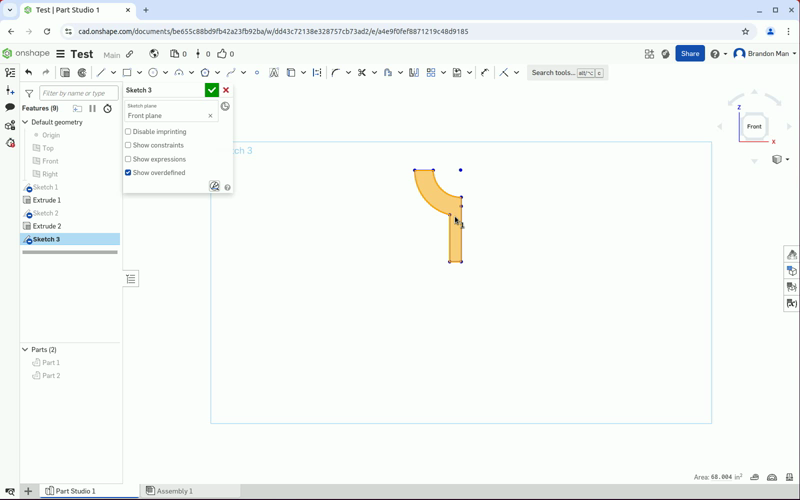
mouse_move(73, 352)
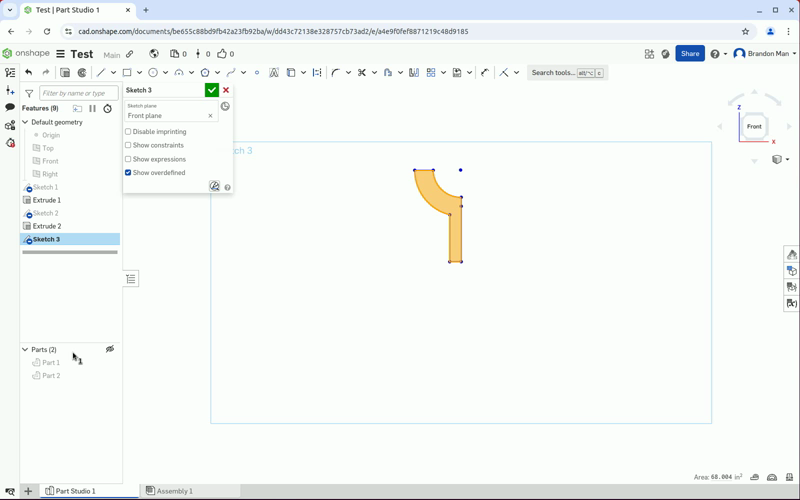
key(shift+y)
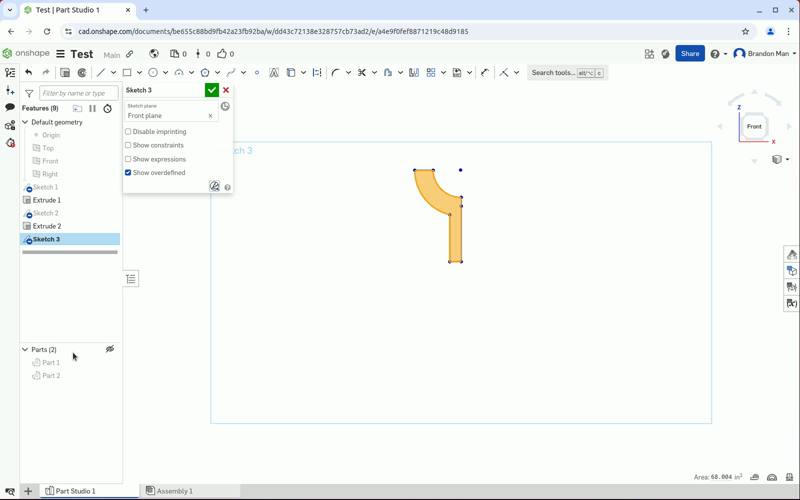
key(shift+e)
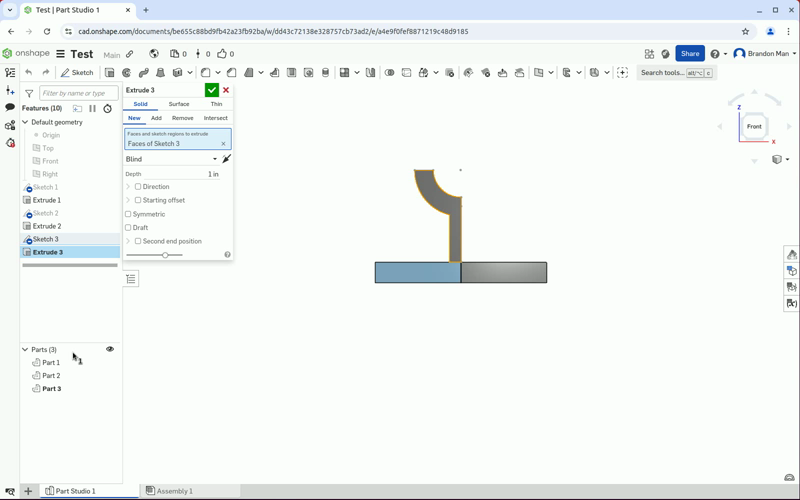
mouse_move(143, 106)
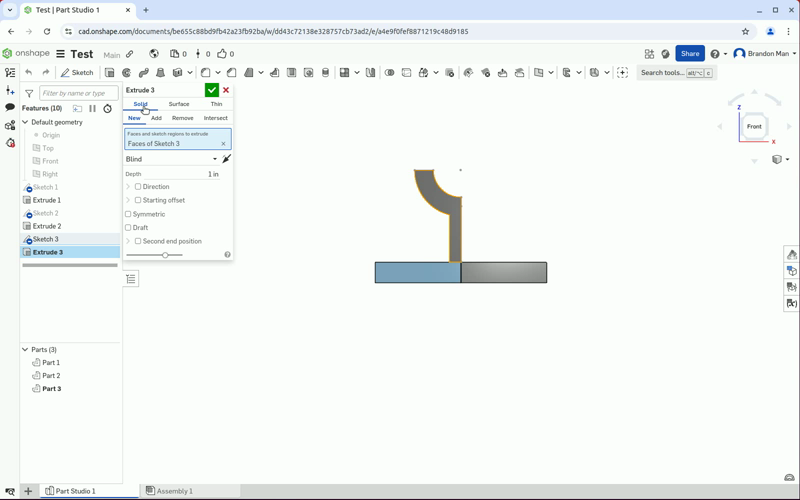
click(143, 106)
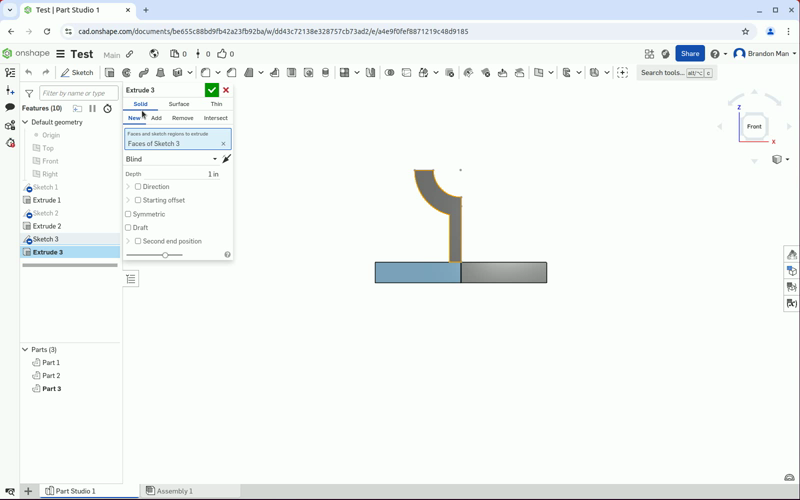
mouse_move(137, 120)
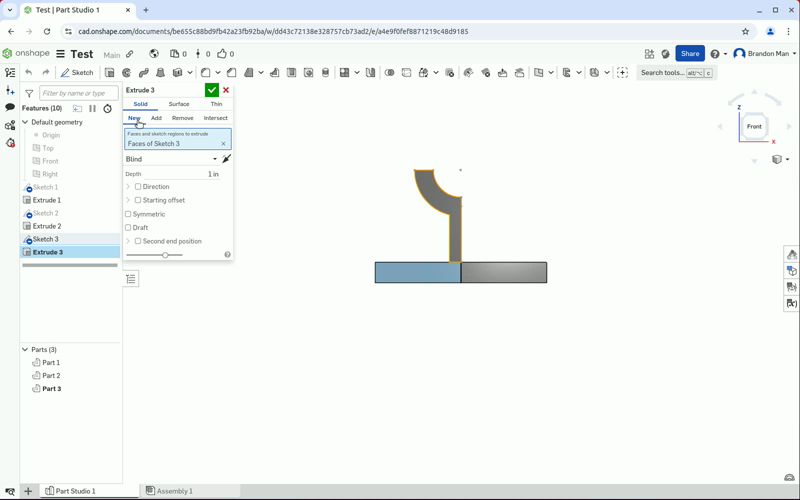
click(137, 120)
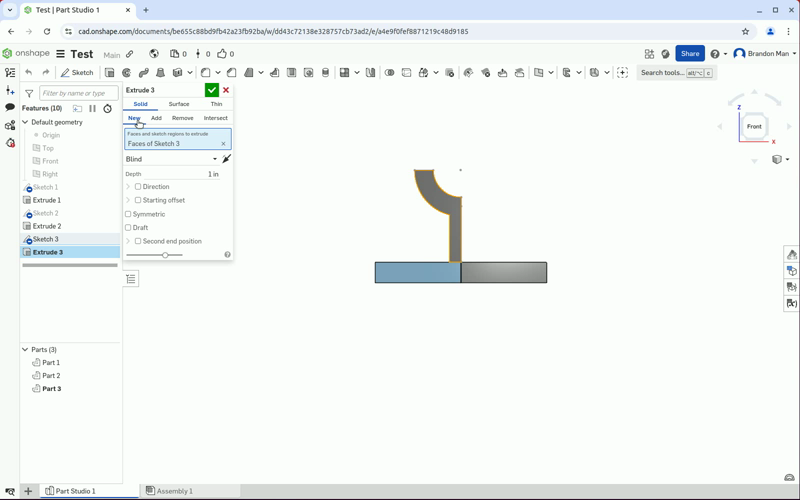
key(tab, 4)
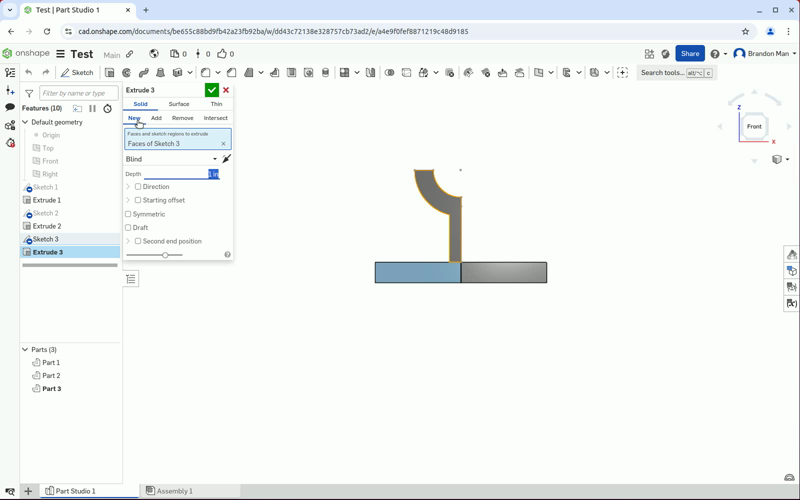
text(18.776)
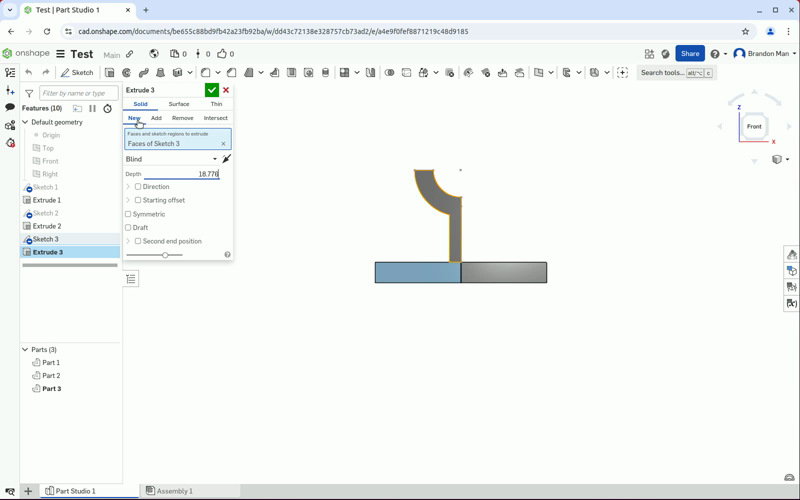
key(tab, 3)
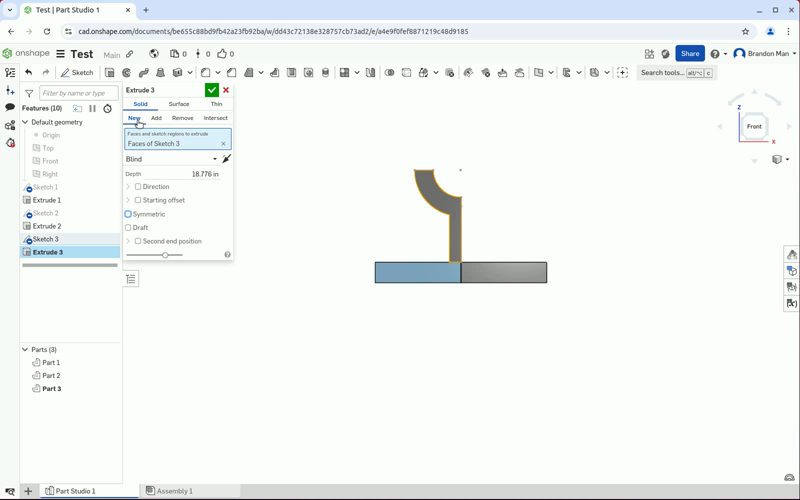
key(space)
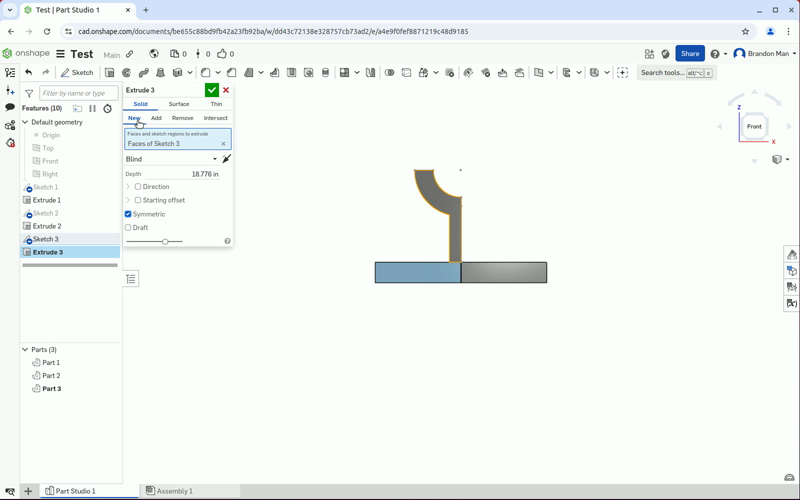
key(enter)
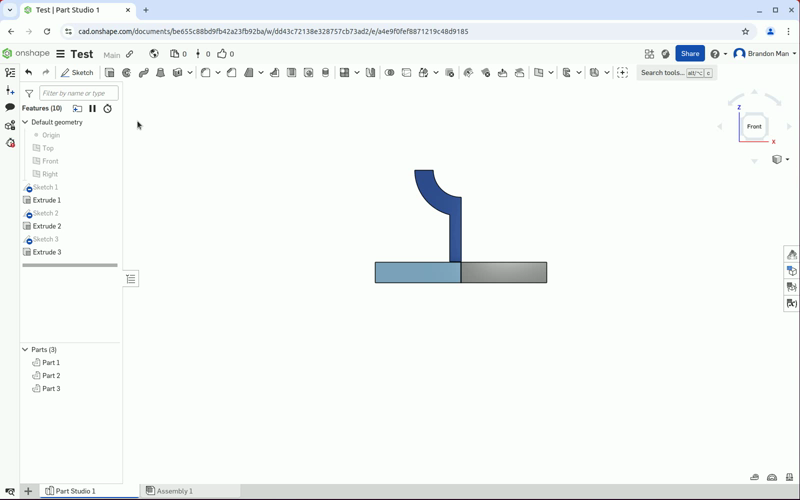
key(shift+h)
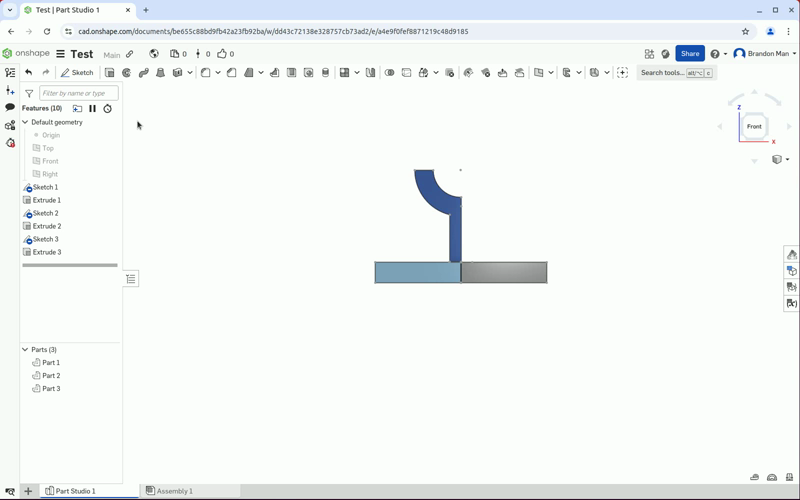
key(shift+h)
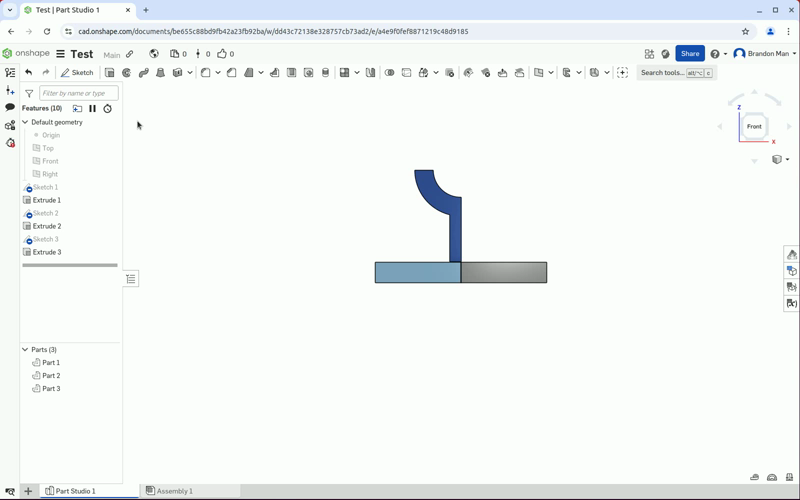
mouse_move(73, 189)
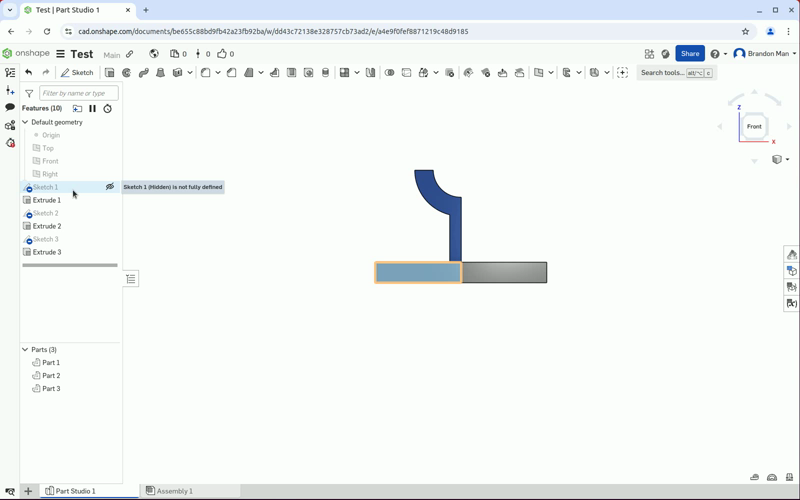
click(73, 189)
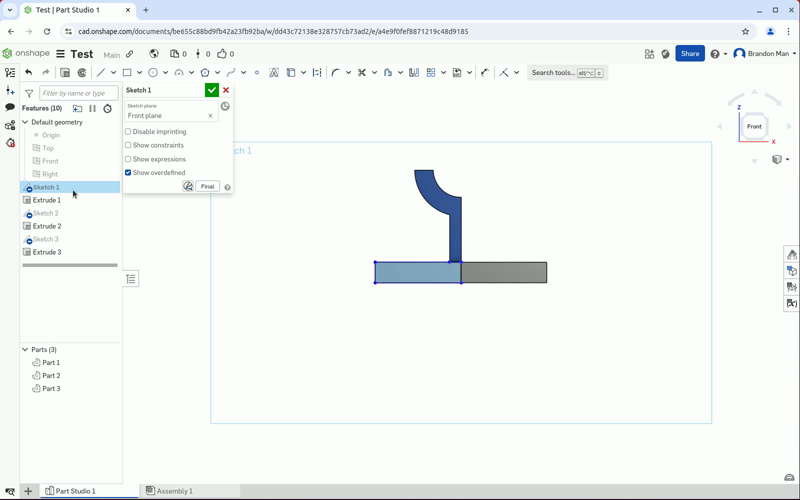
mouse_move(229, 92)
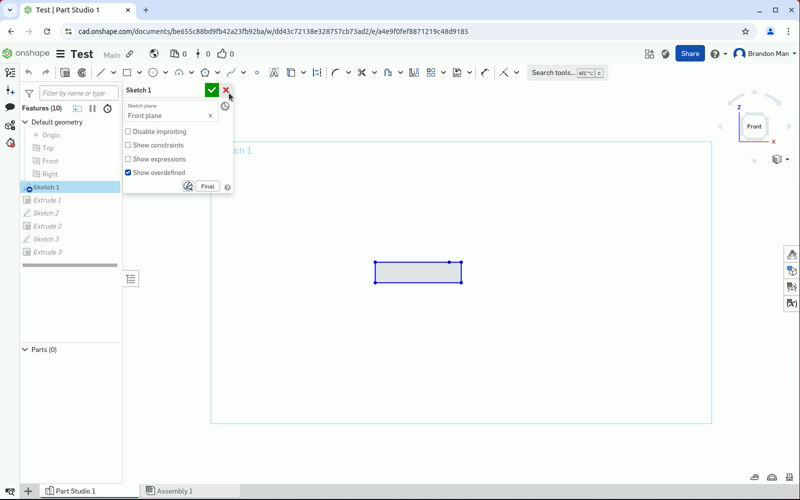
click(229, 92)
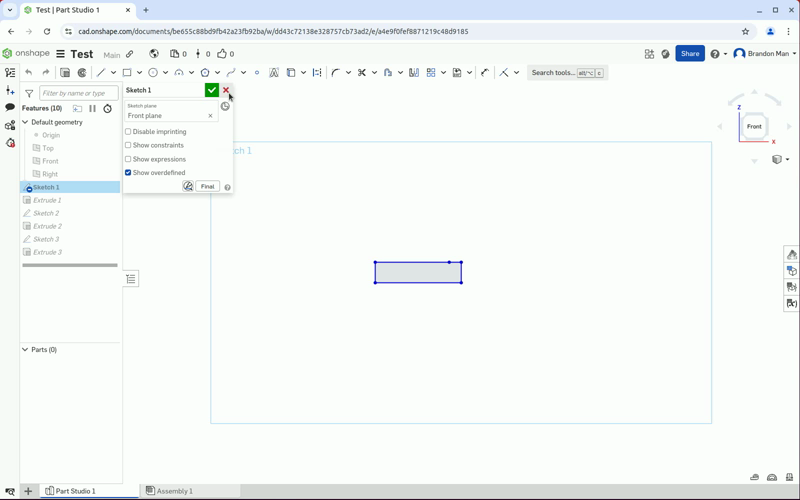
key(shift+s)
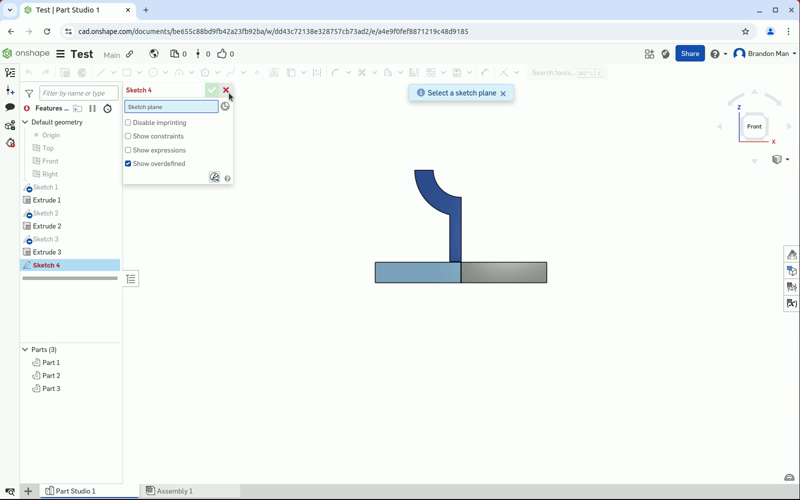
mouse_move(73, 163)
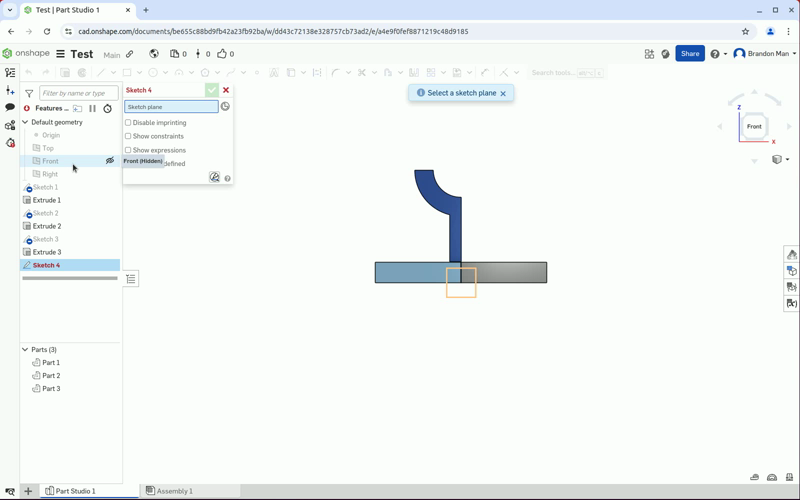
click(73, 163)
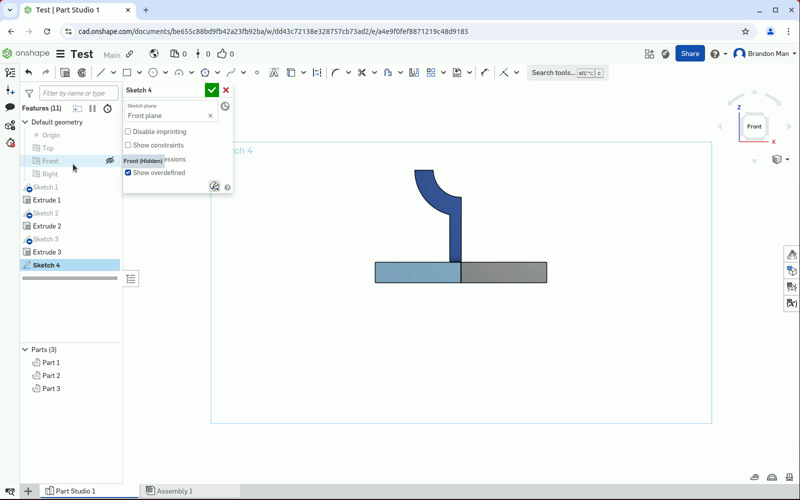
mouse_move(73, 352)
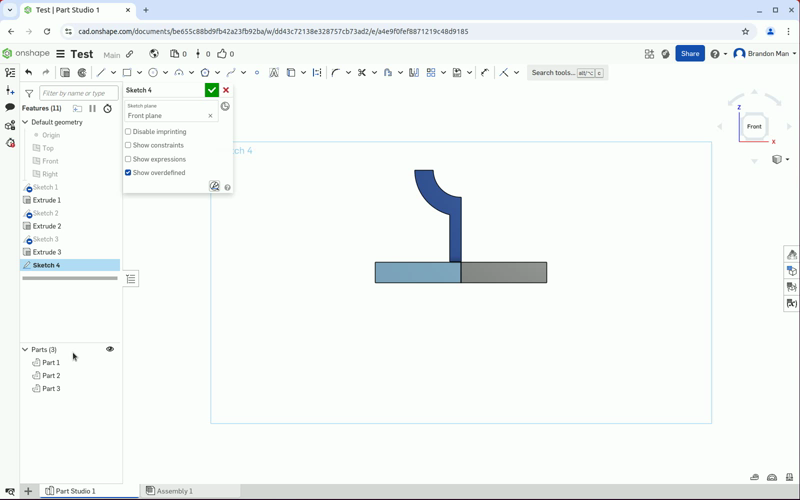
key(y)
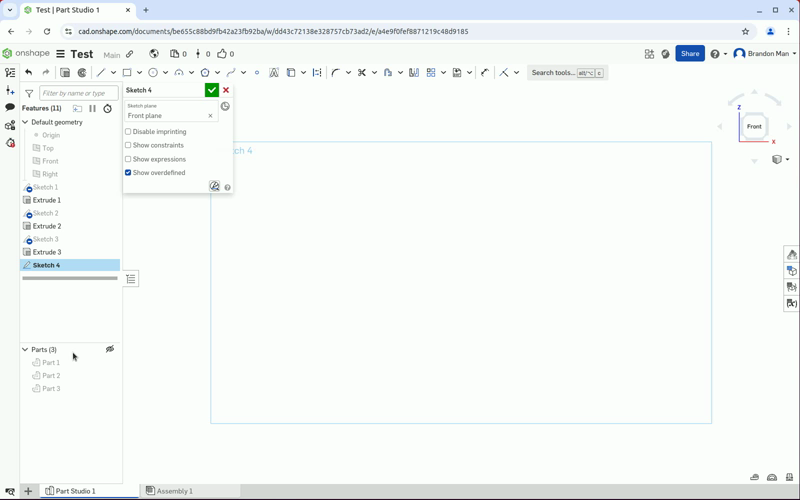
key(l)
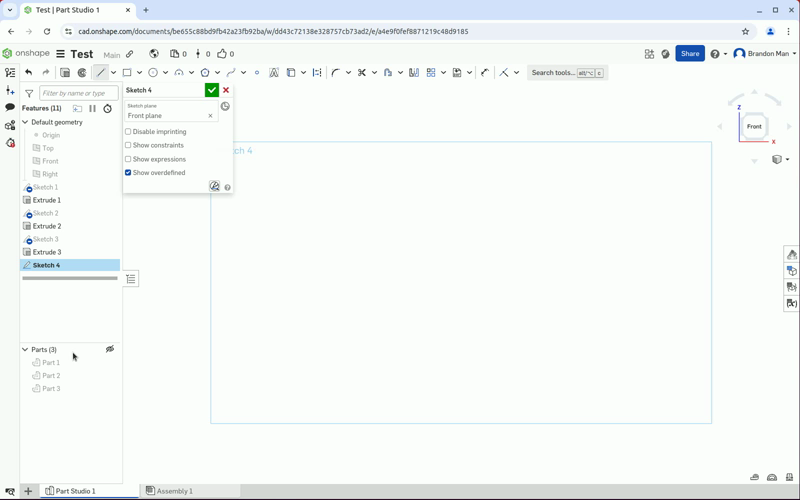
key_down(shift)
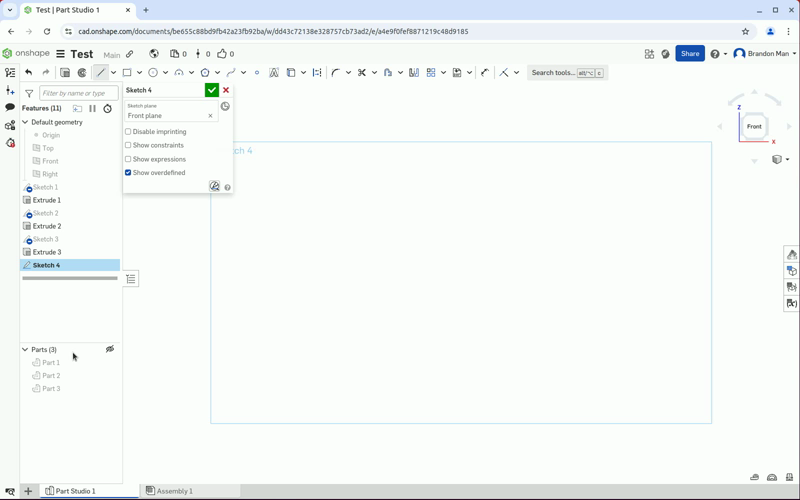
mouse_move(460, 261)
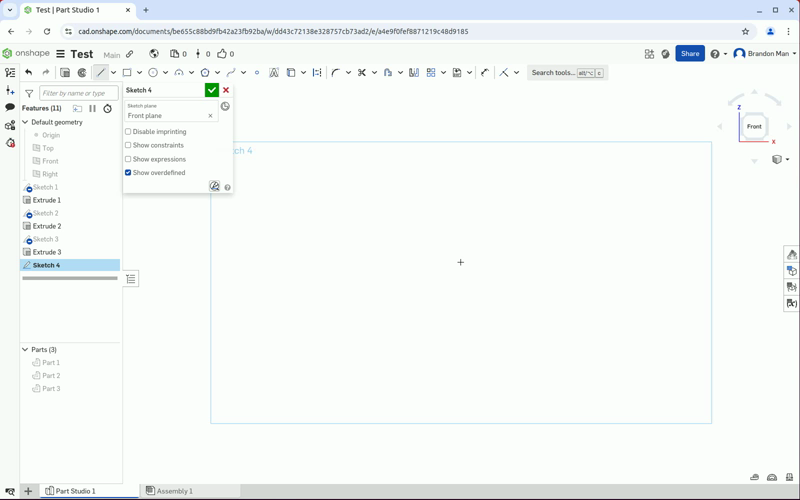
click(460, 261)
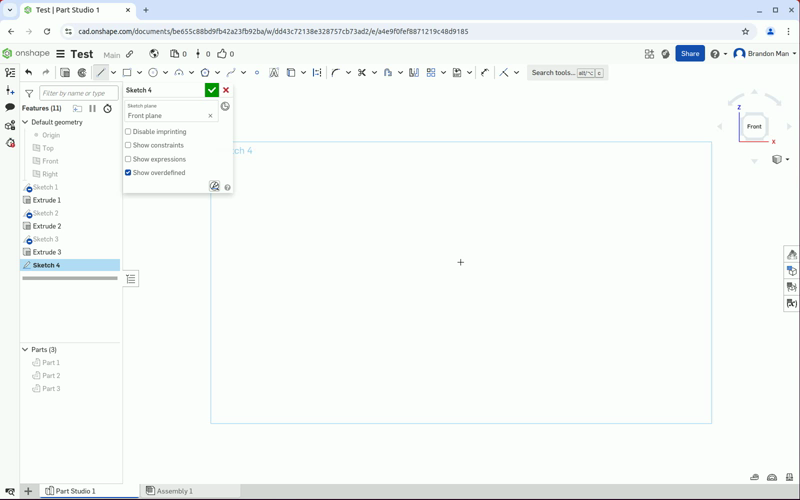
key_up(shift)
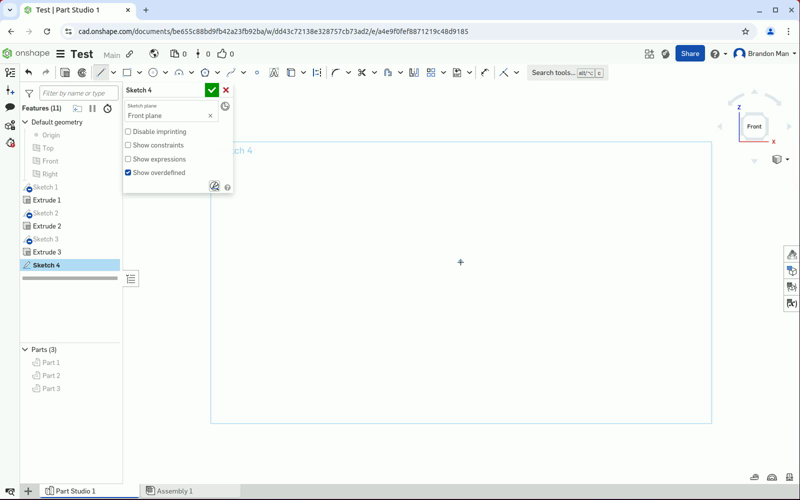
key_down(shift)
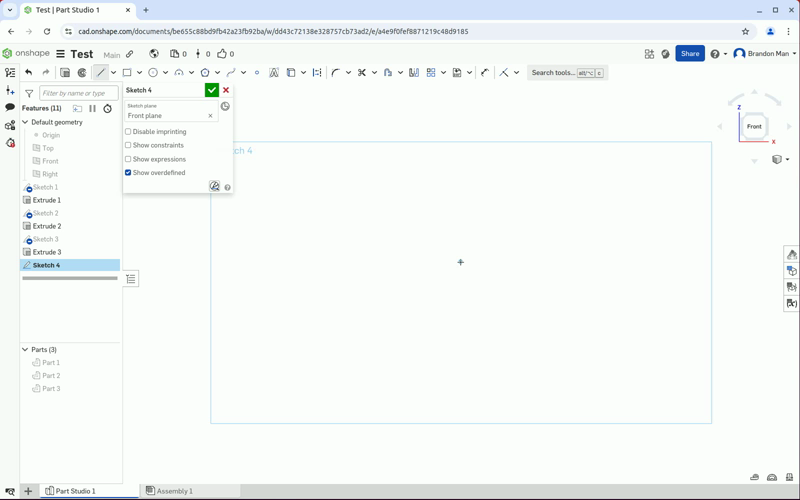
mouse_move(490, 261)
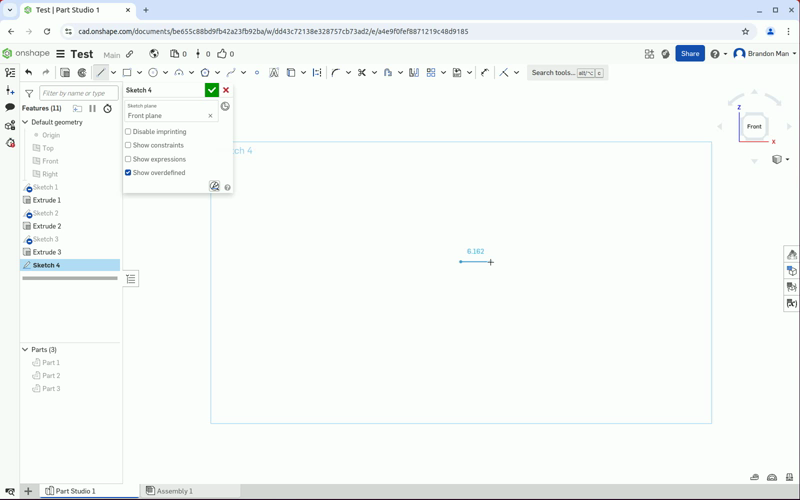
mouse_move(472, 261)
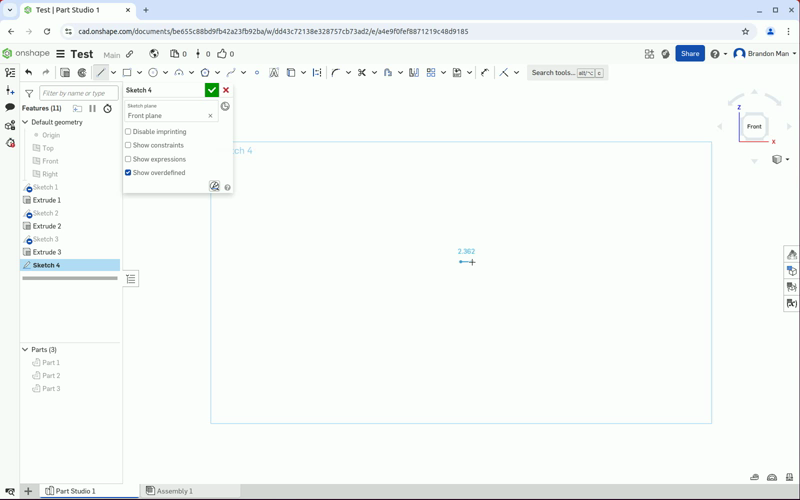
click(472, 261)
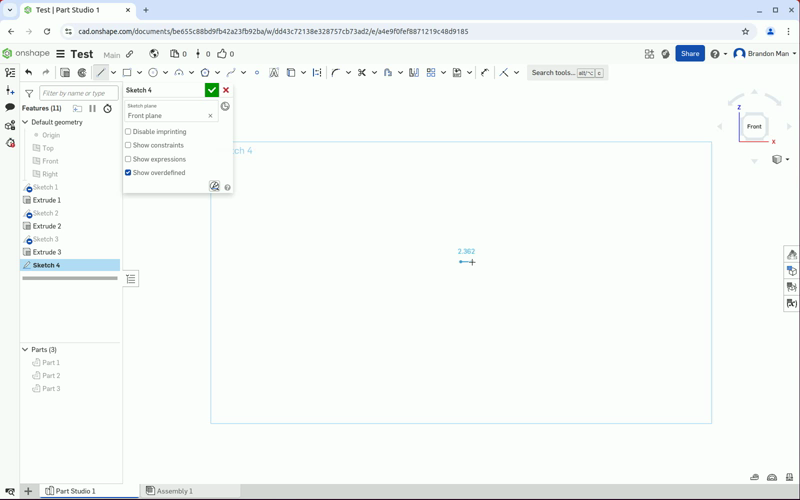
key_up(shift)
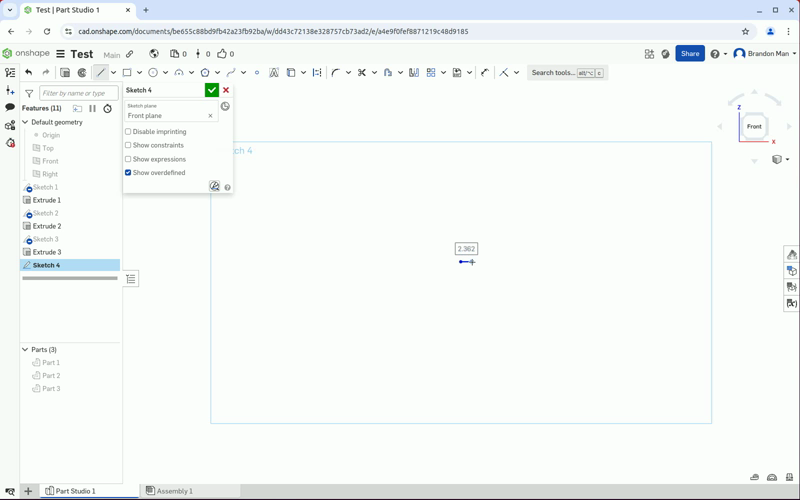
key_down(shift)
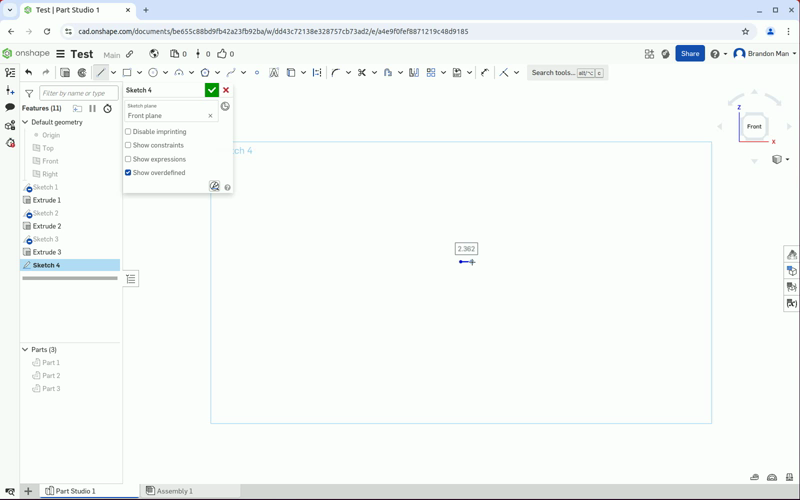
mouse_move(502, 261)
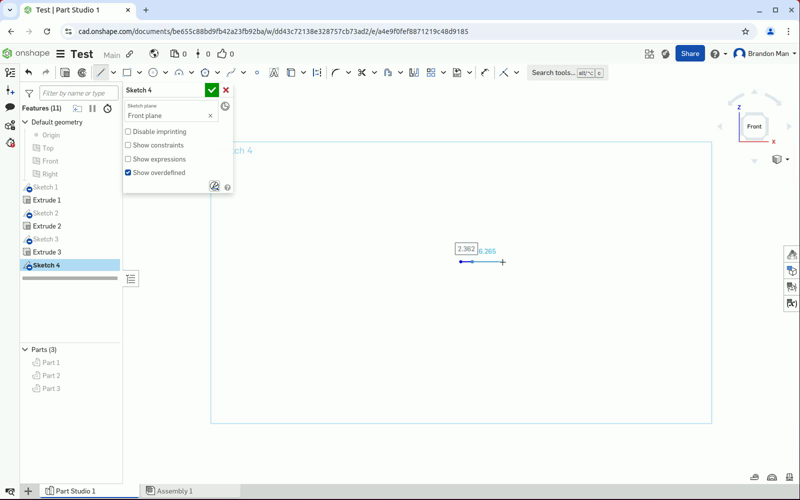
mouse_move(472, 214)
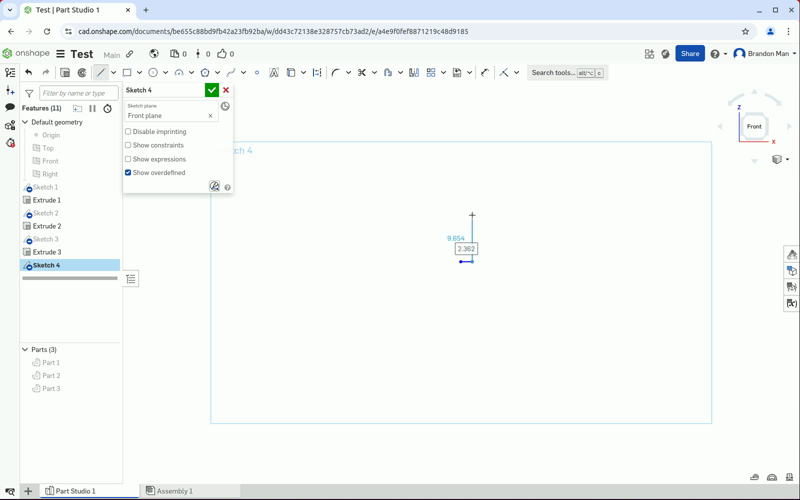
click(472, 214)
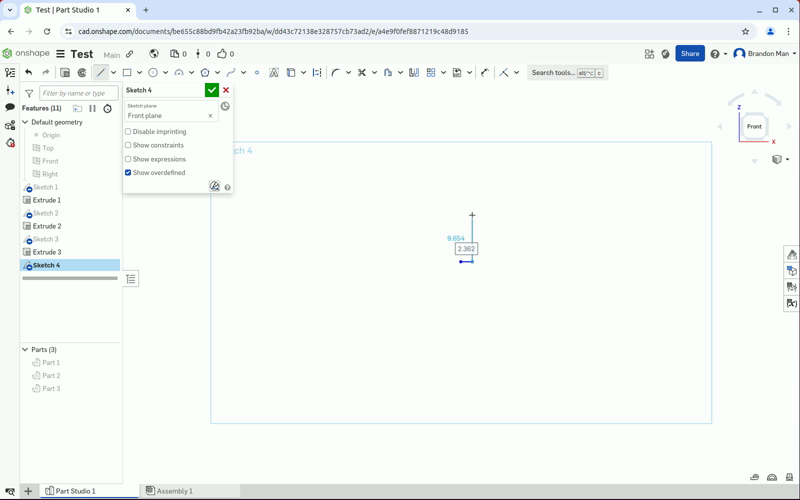
key_up(shift)
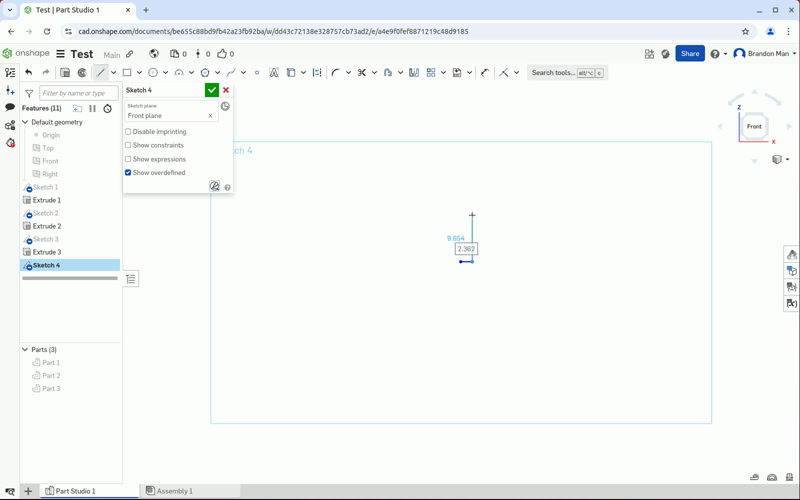
key(esc)
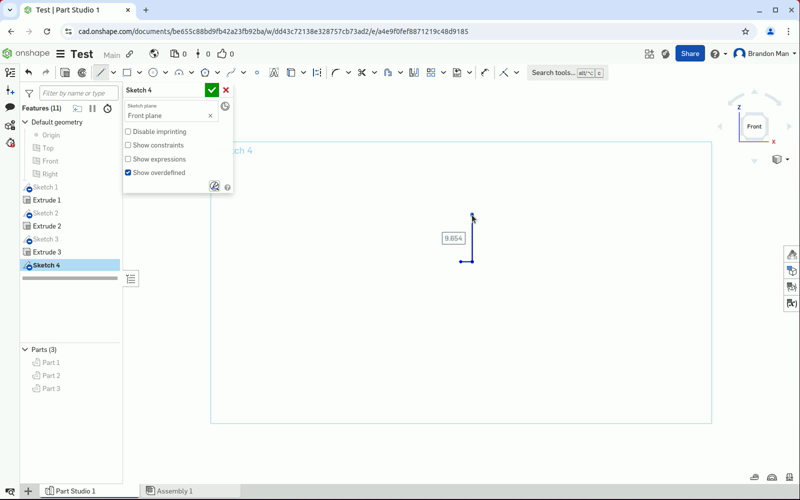
key(a)
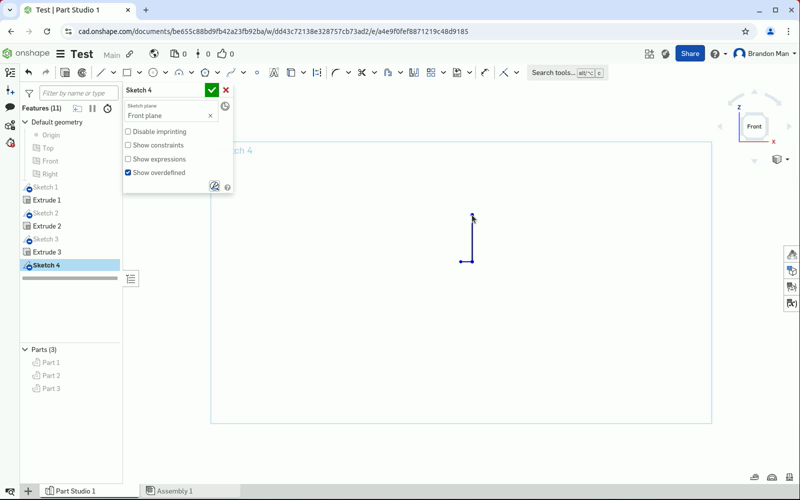
mouse_move(472, 214)
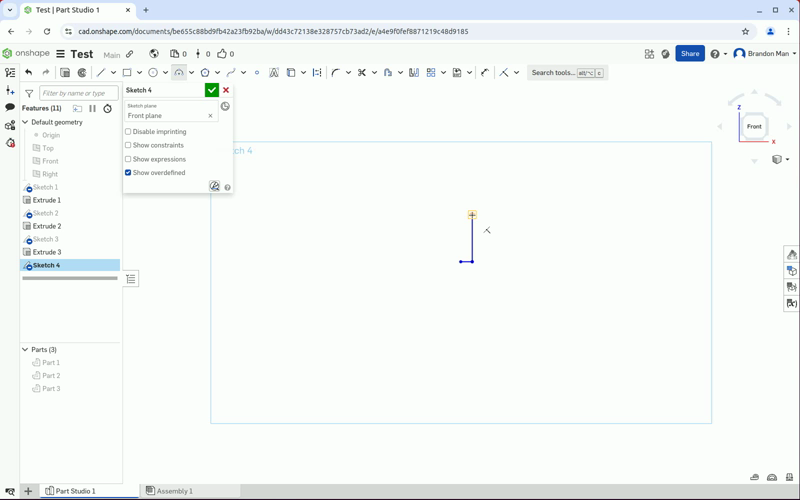
click(472, 214)
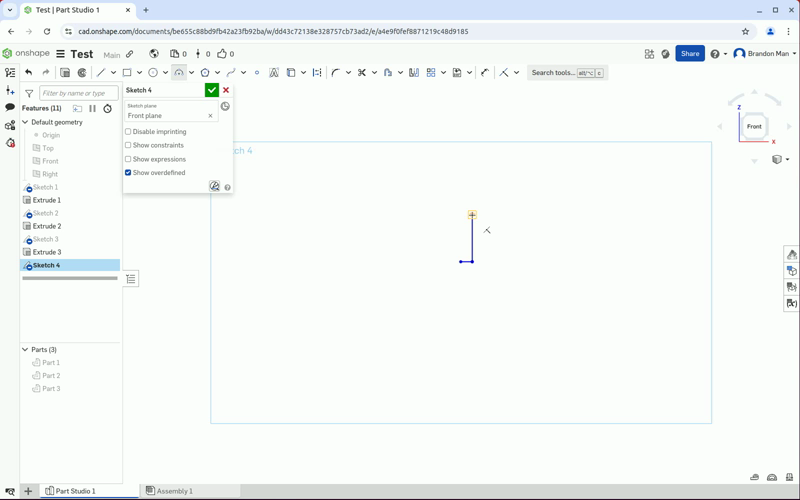
key_down(shift)
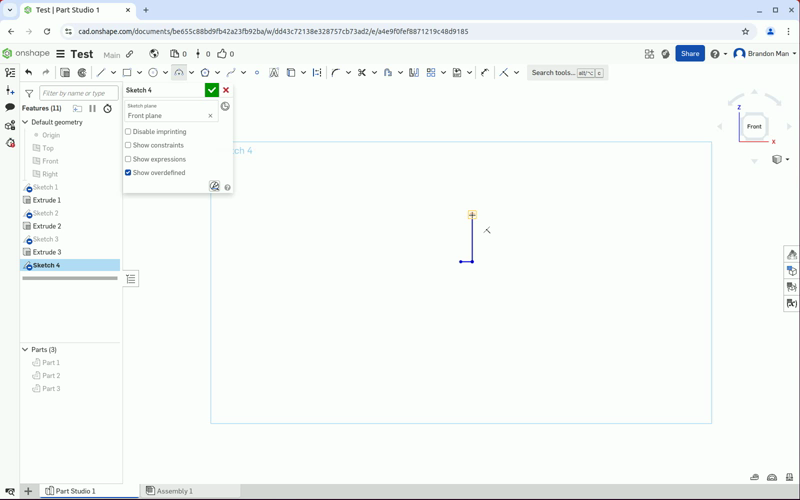
mouse_move(507, 170)
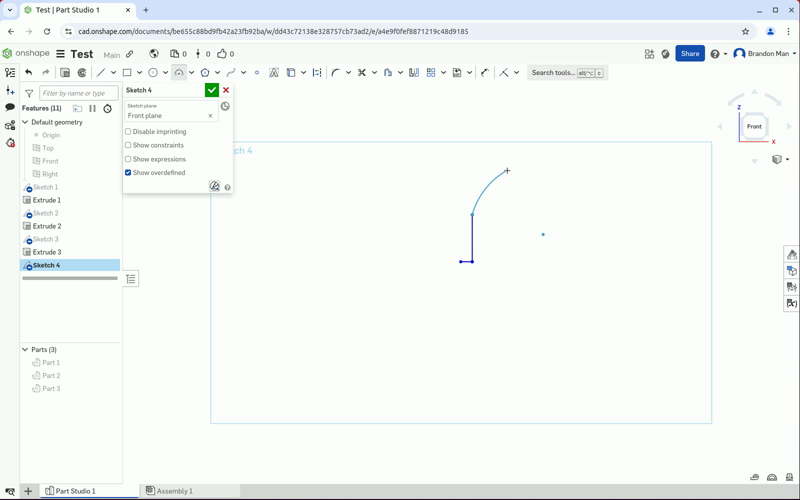
click(507, 170)
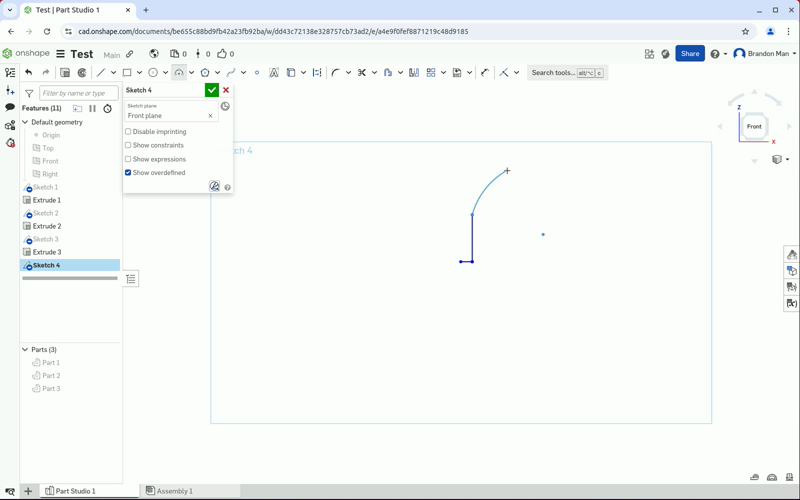
mouse_move(497, 198)
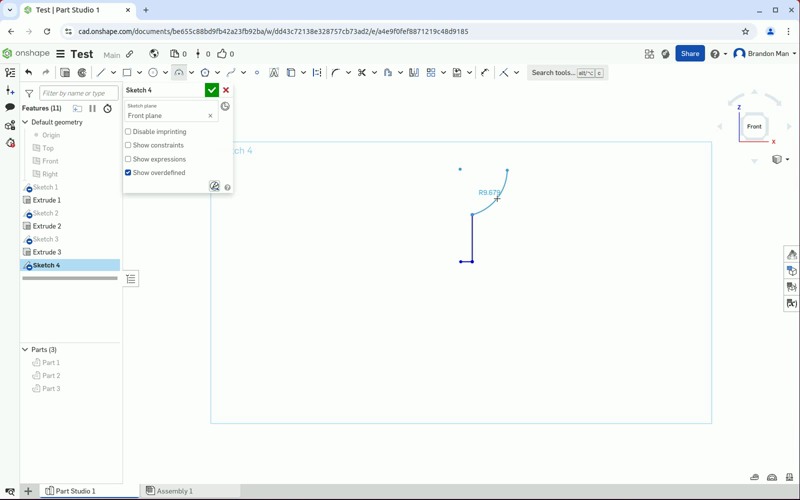
click(497, 198)
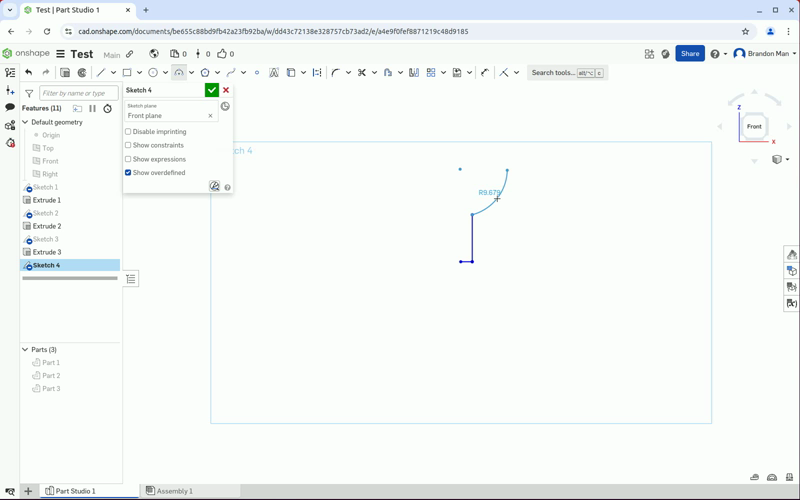
key_up(shift)
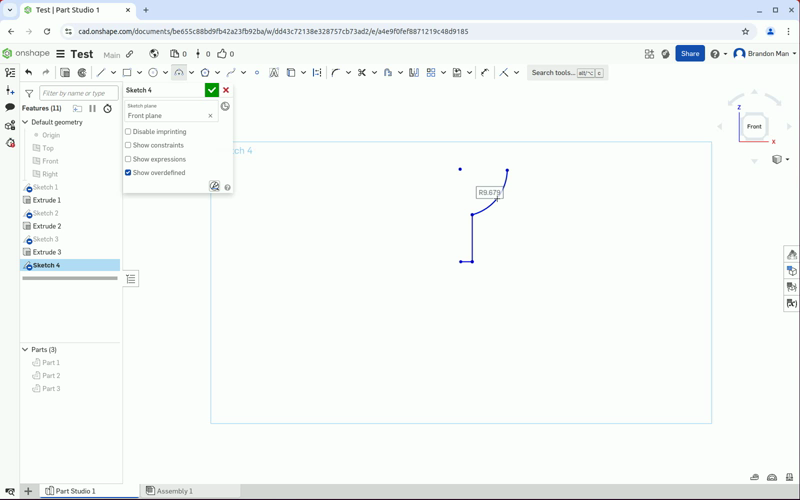
key(esc)
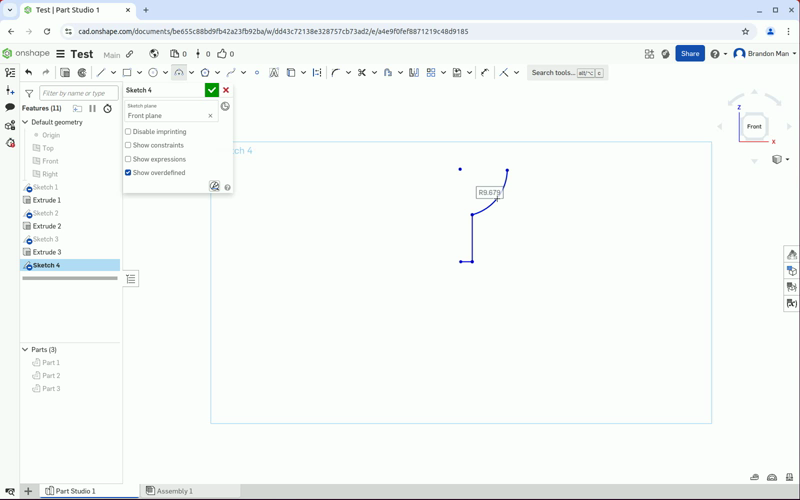
key(l)
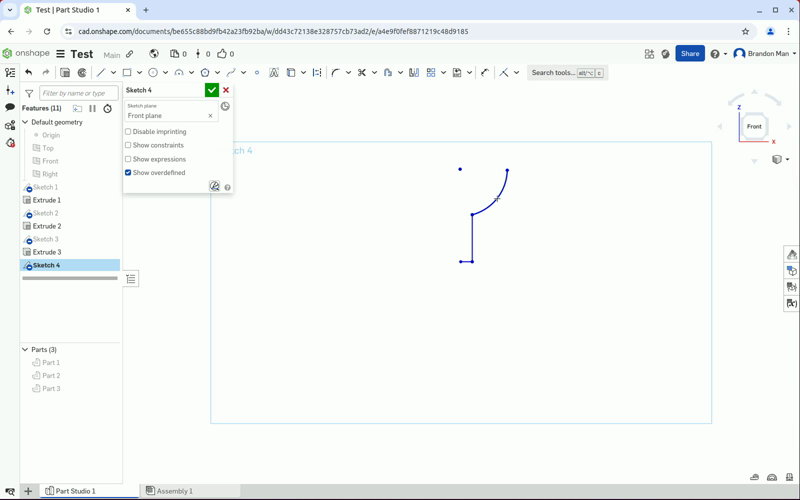
mouse_move(507, 170)
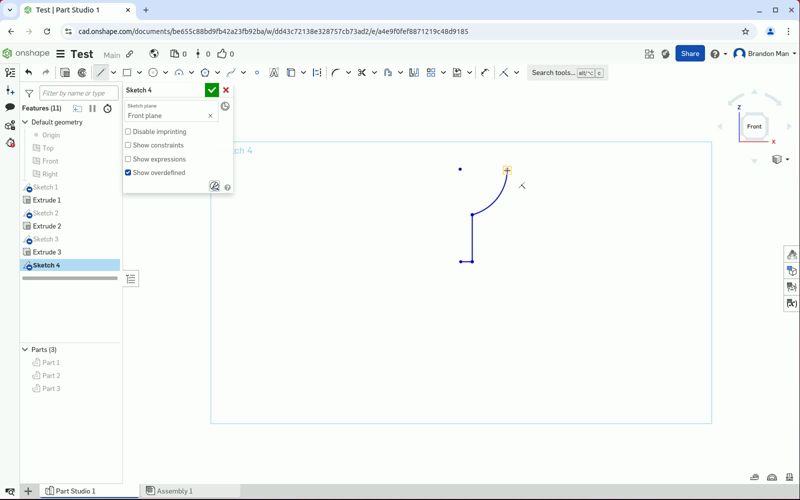
click(507, 170)
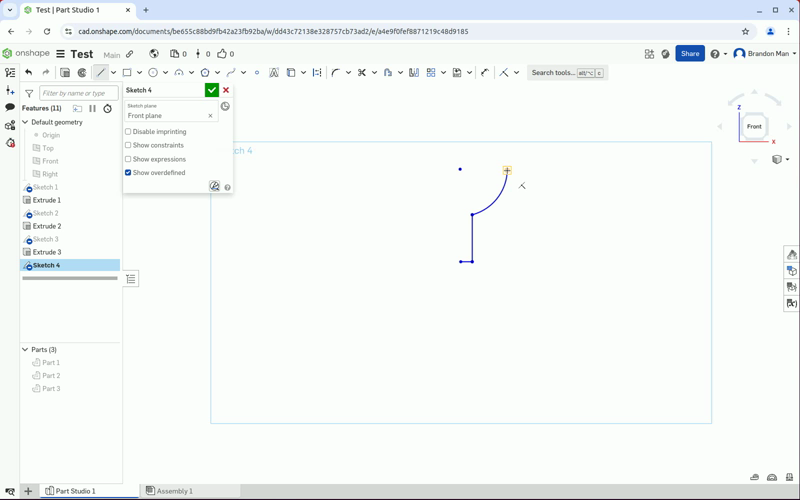
key_down(shift)
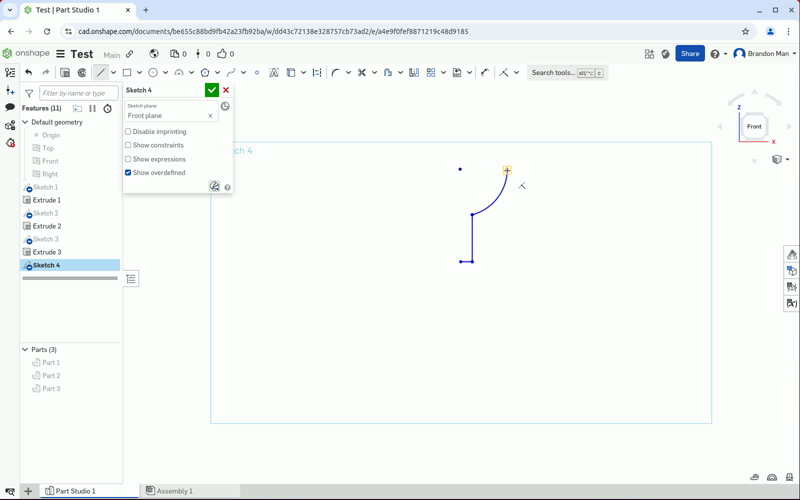
mouse_move(537, 170)
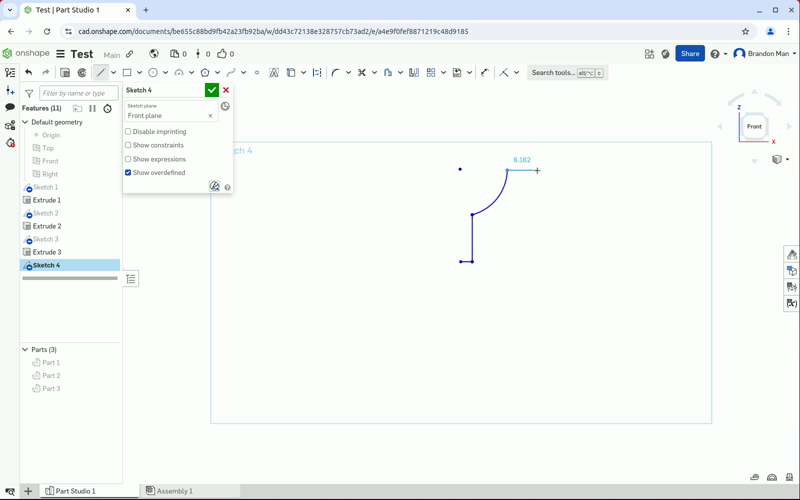
mouse_move(487, 170)
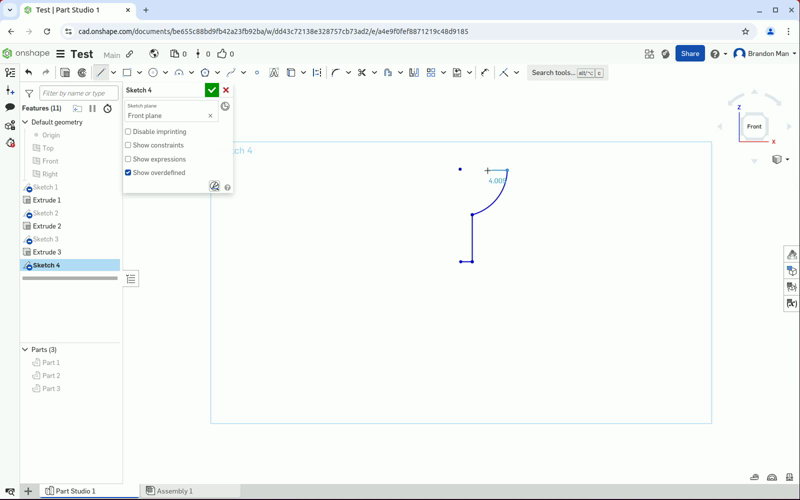
click(487, 170)
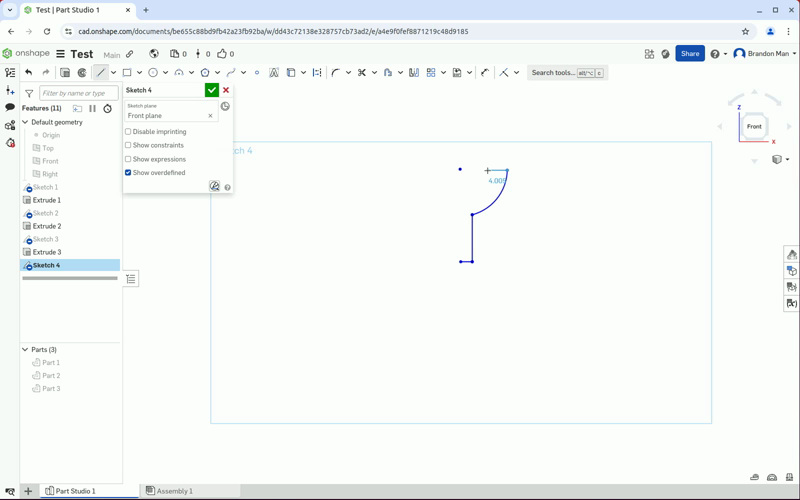
key_up(shift)
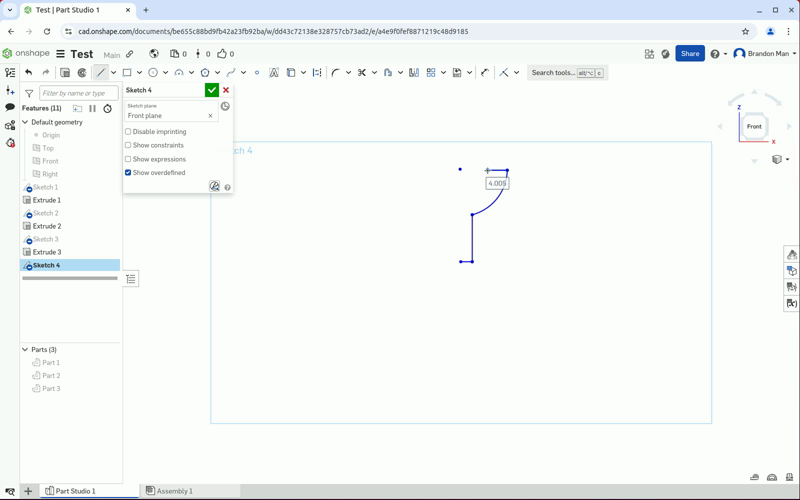
key(esc)
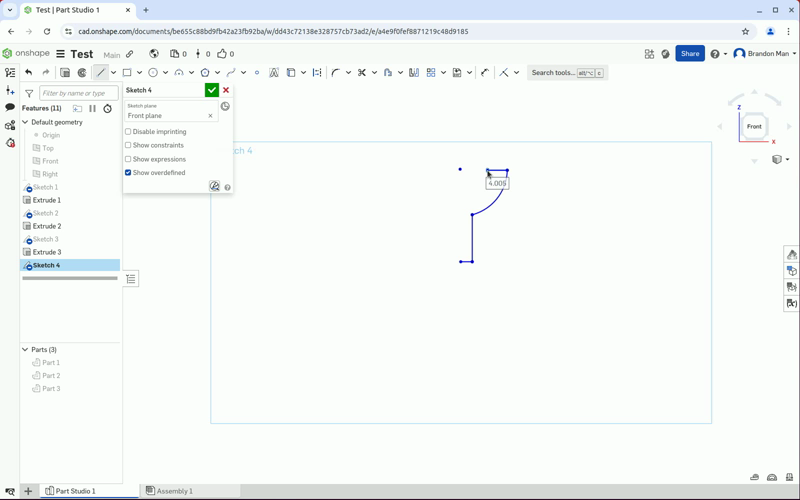
key(a)
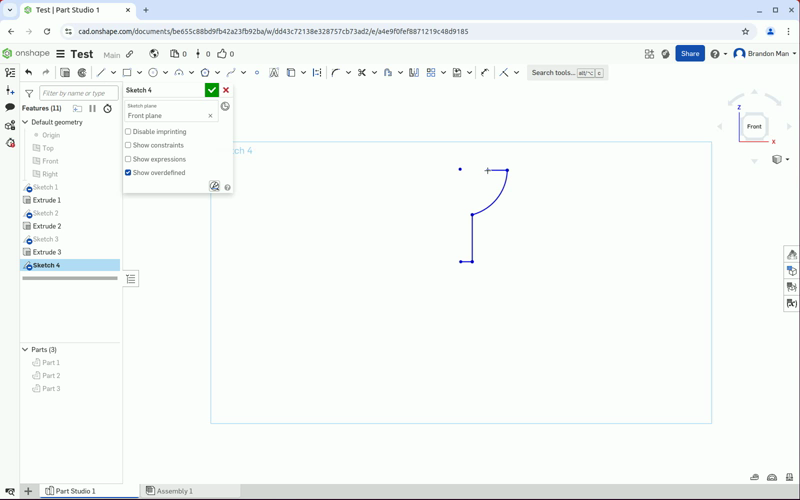
mouse_move(487, 170)
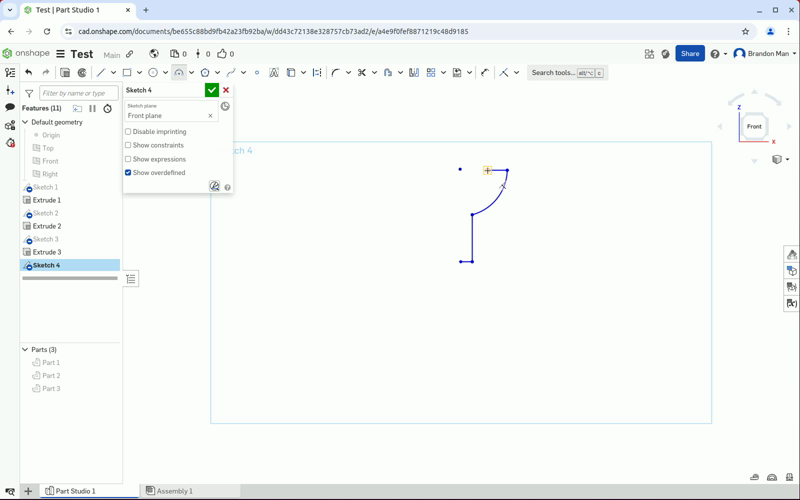
click(487, 170)
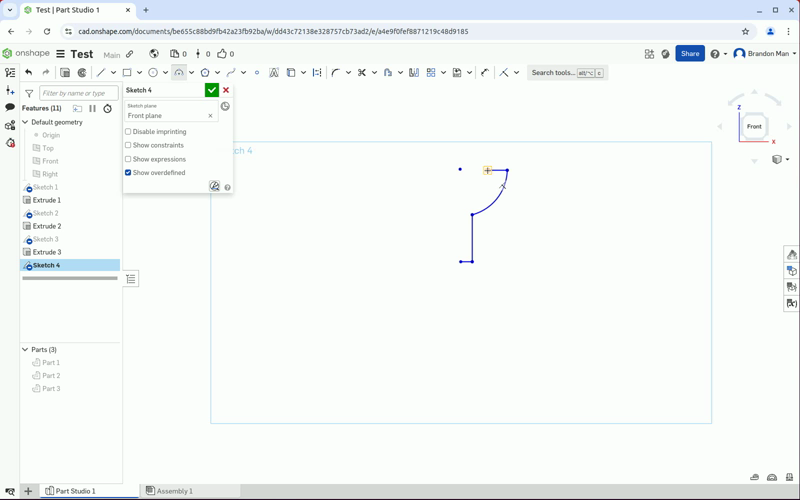
key_down(shift)
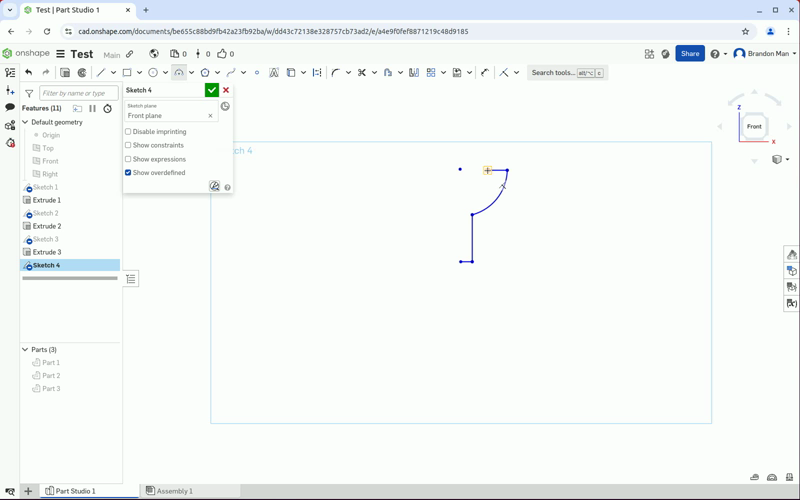
mouse_move(460, 198)
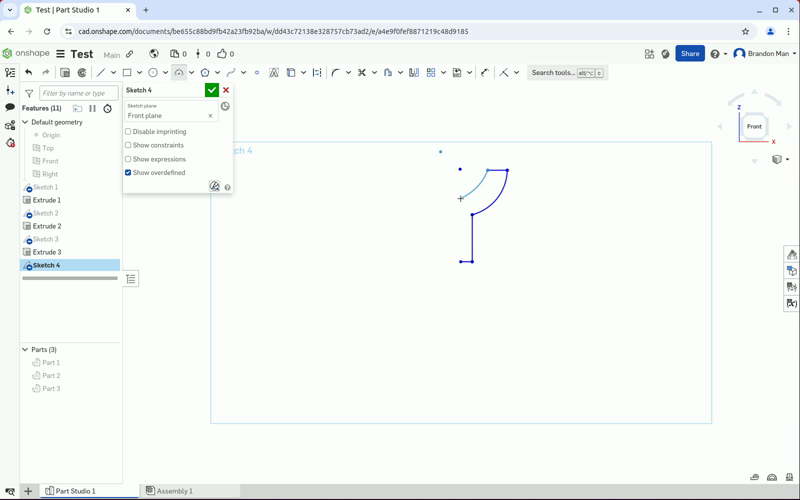
click(460, 198)
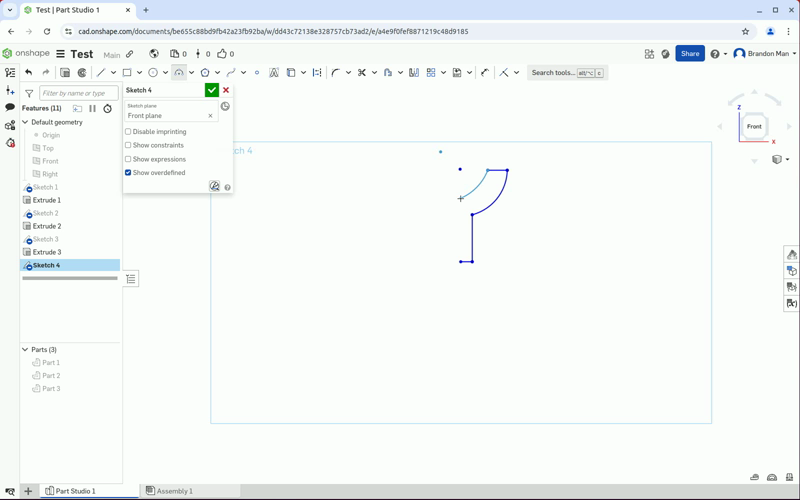
mouse_move(480, 189)
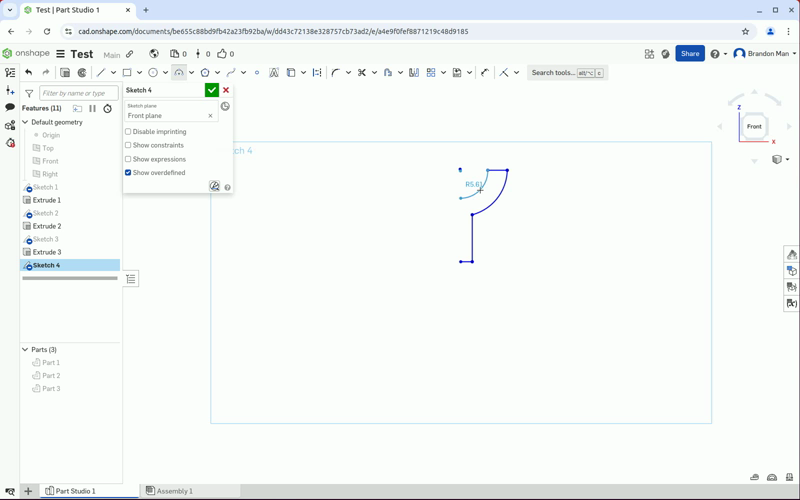
click(480, 189)
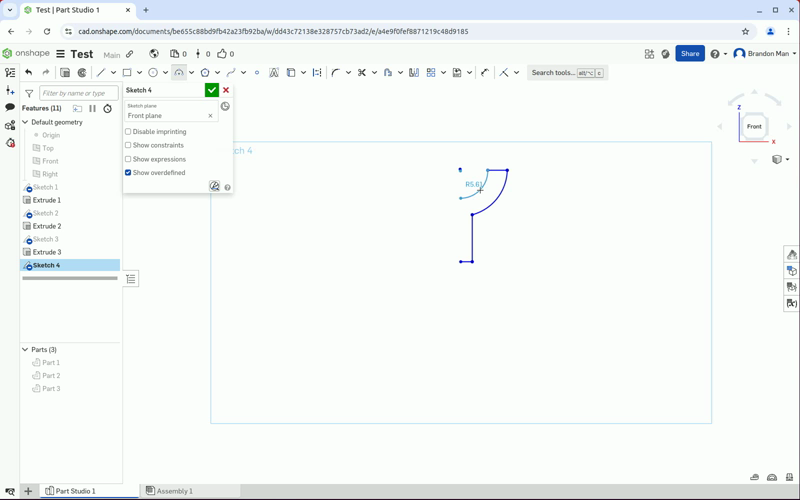
key_up(shift)
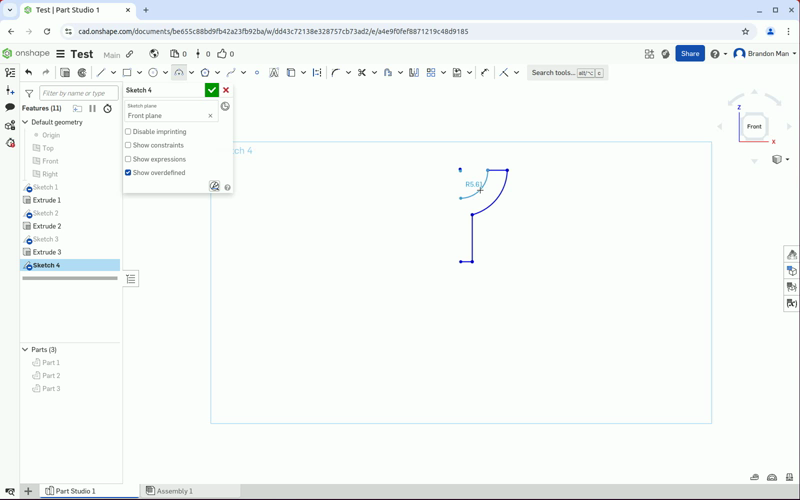
key(esc)
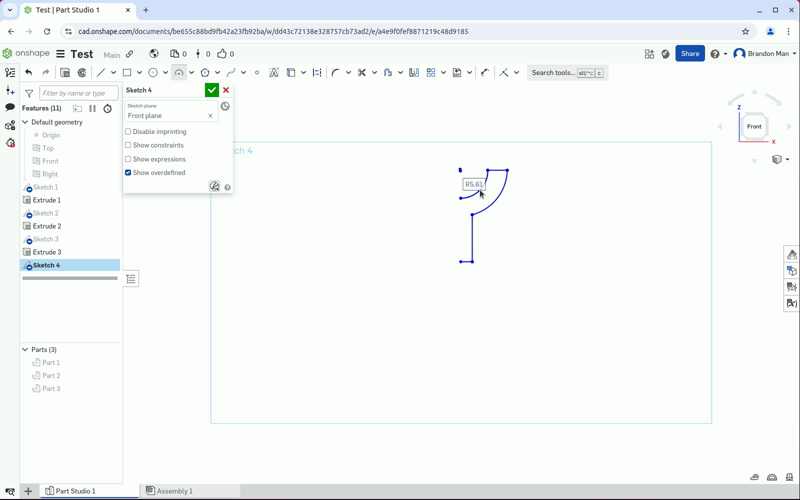
key(l)
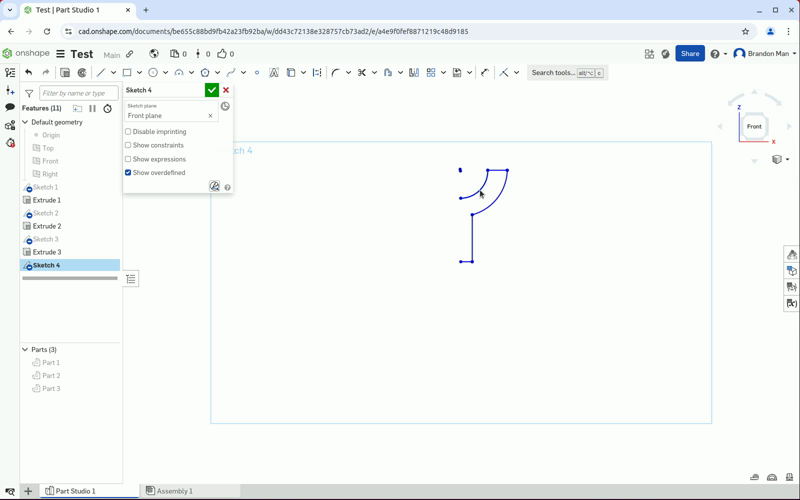
mouse_move(460, 198)
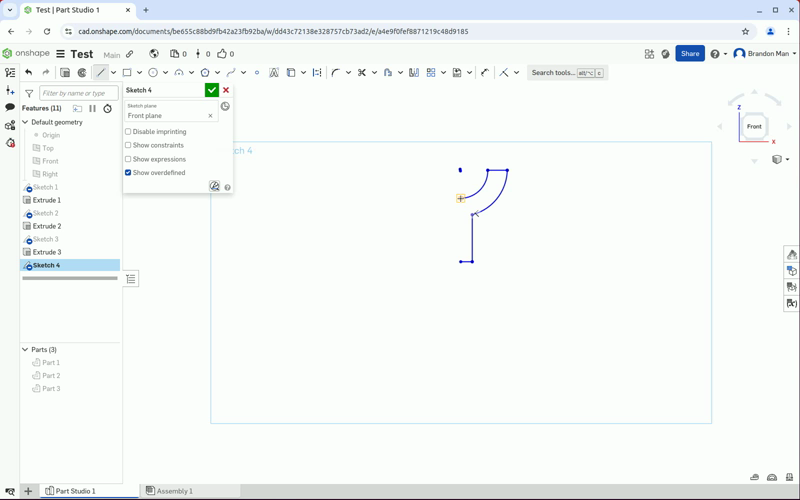
click(460, 198)
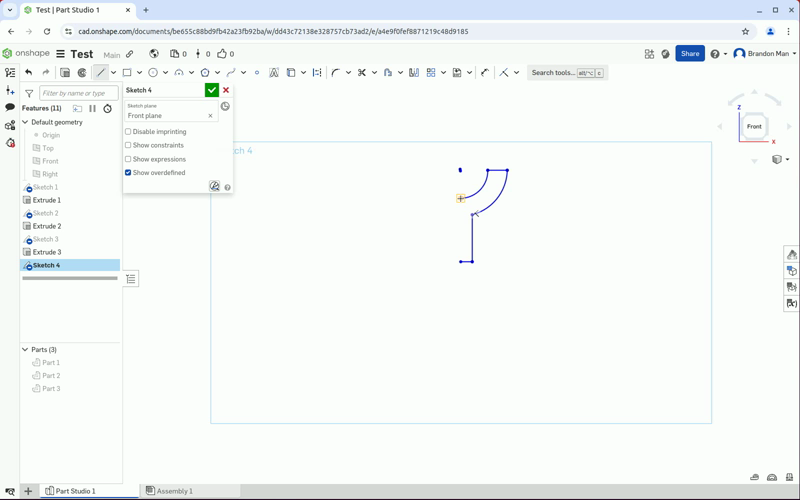
key_down(shift)
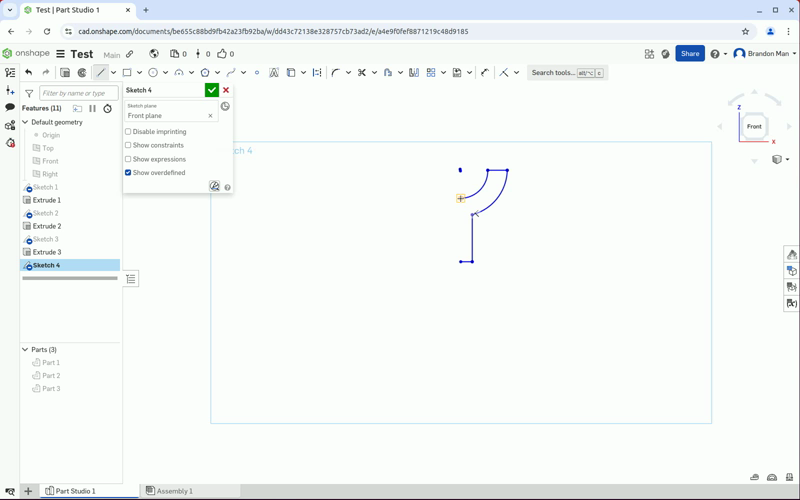
mouse_move(490, 198)
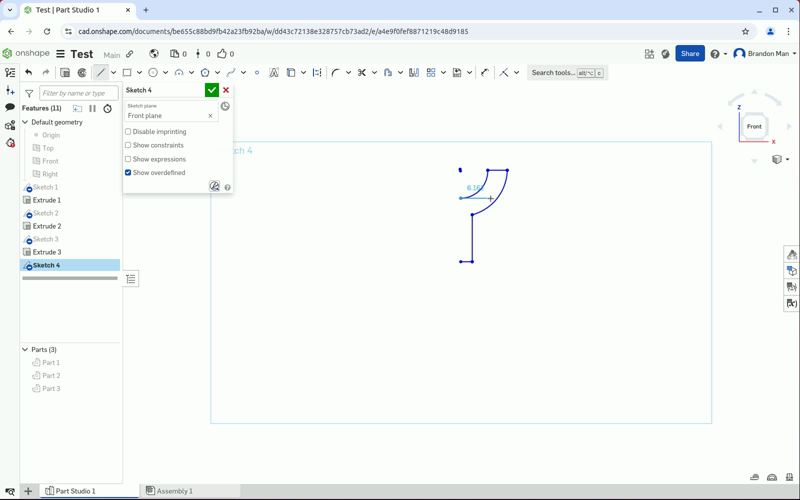
mouse_move(460, 205)
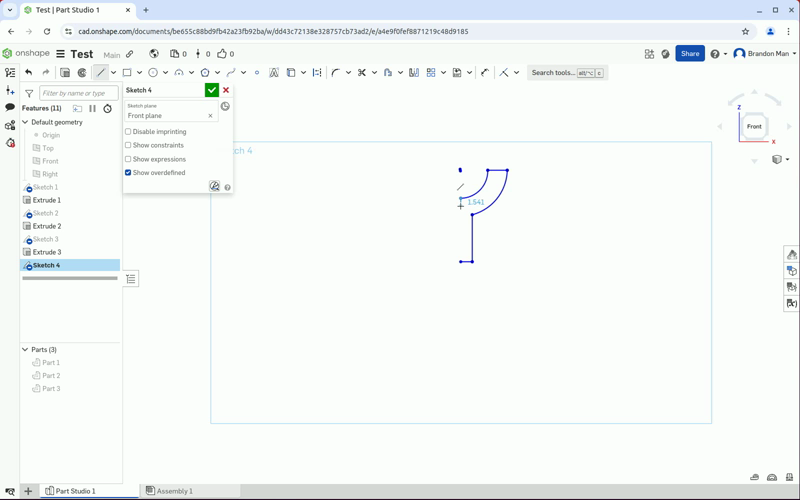
click(460, 205)
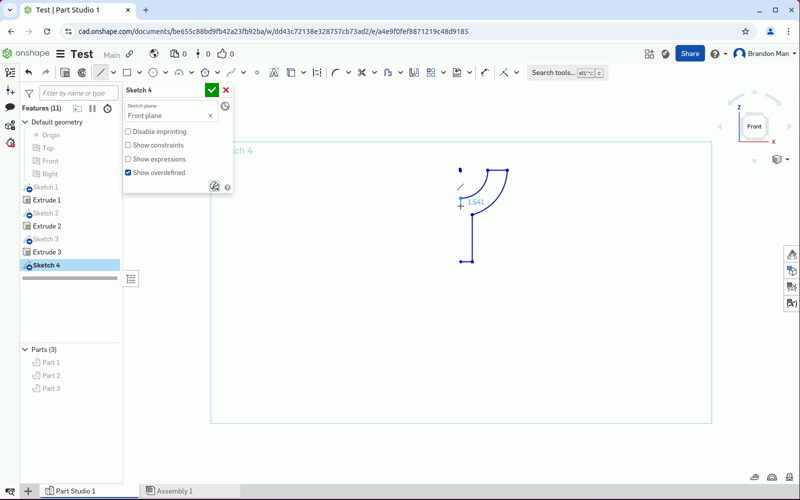
key_up(shift)
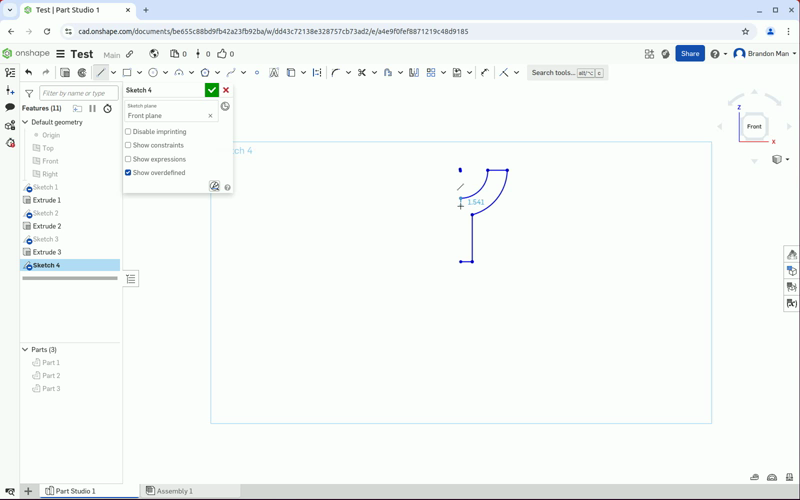
mouse_move(490, 205)
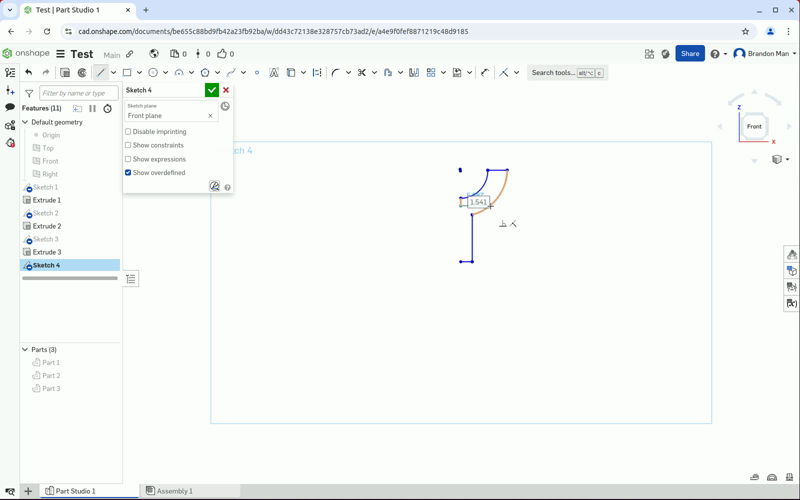
key_down(shift)
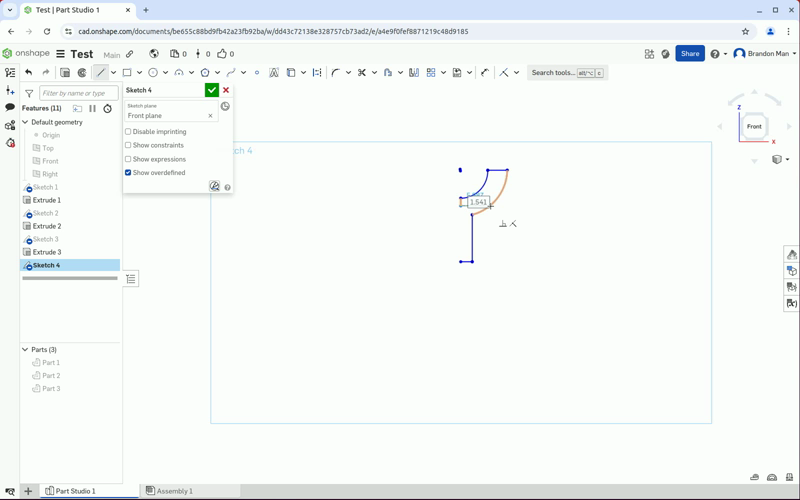
mouse_move(460, 261)
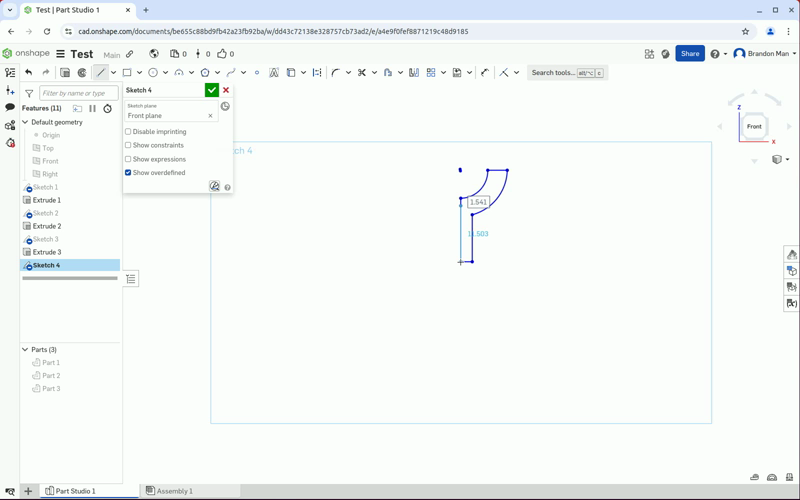
key_up(shift)
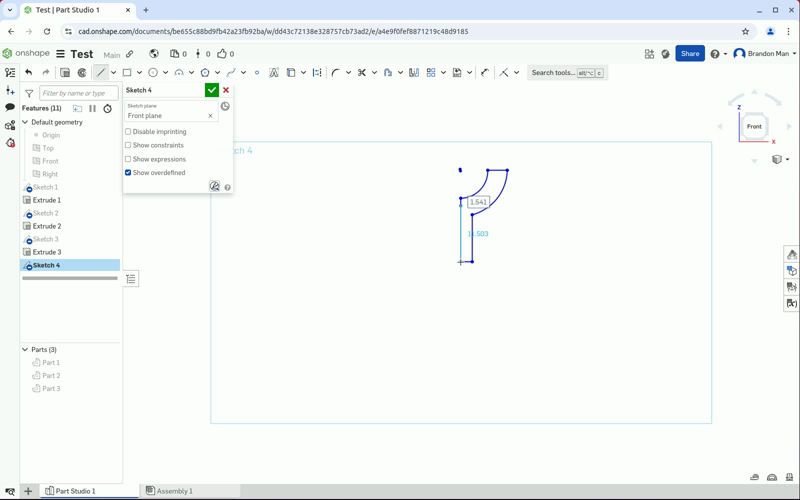
click(460, 261)
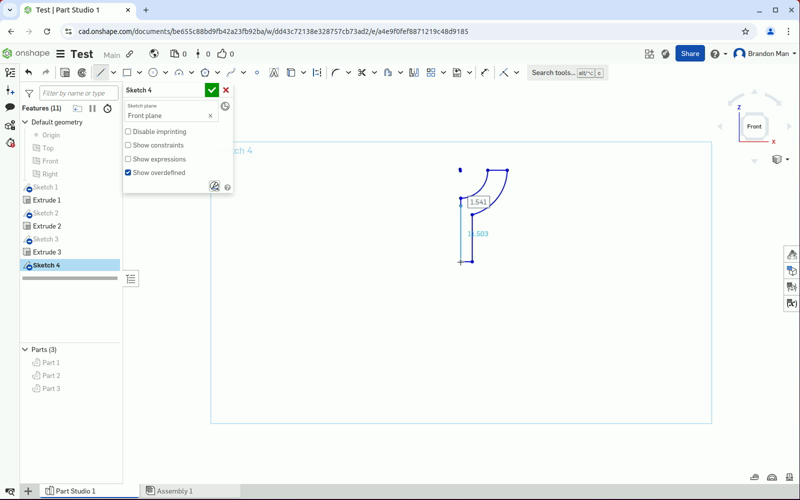
key(esc)
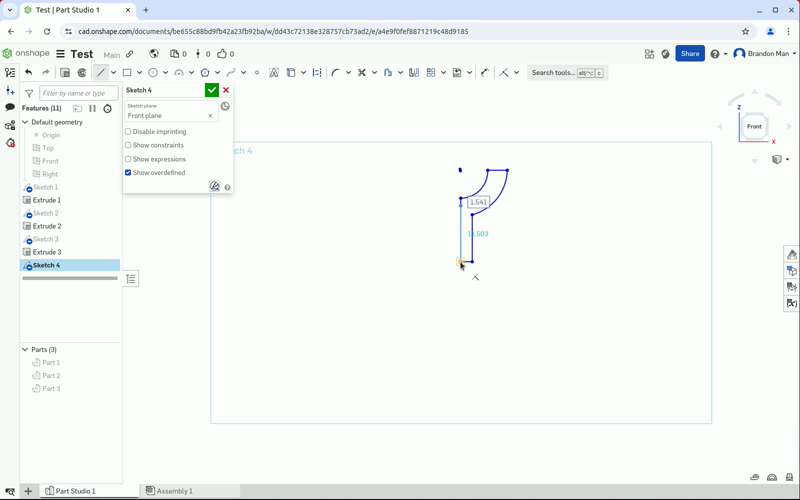
mouse_move(471, 207)
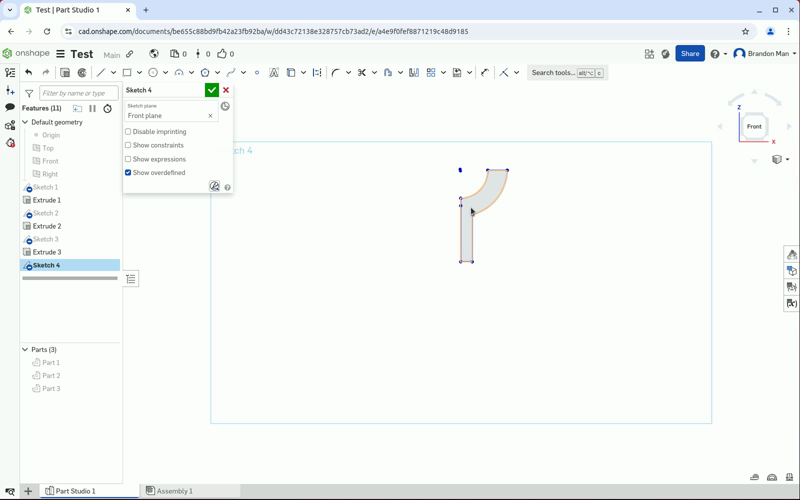
scroll(6)
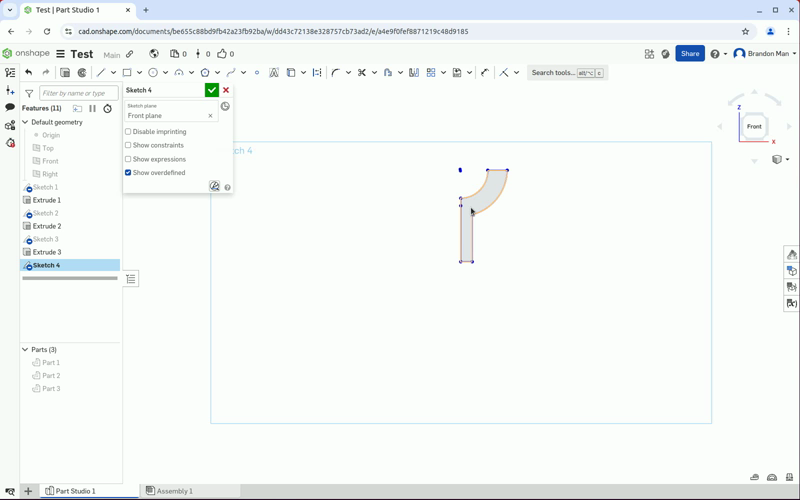
scroll(6)
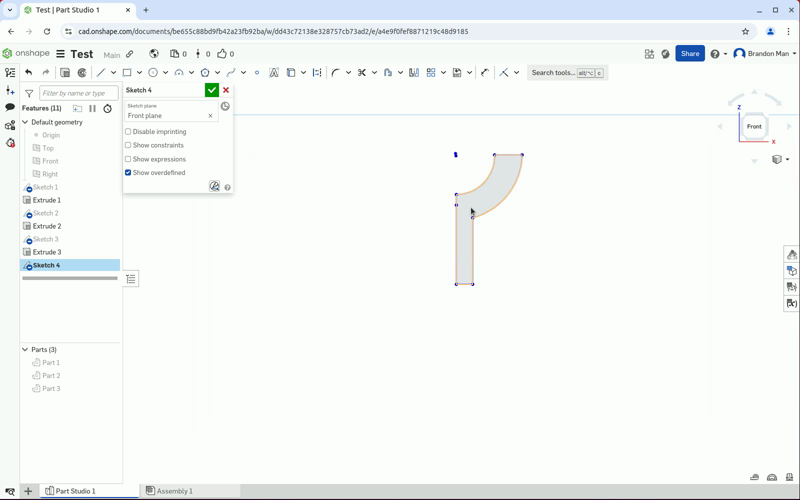
scroll(6)
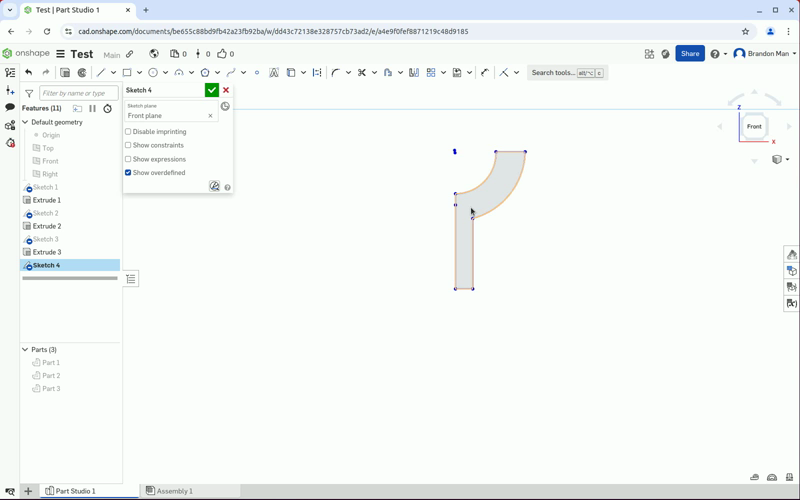
scroll(6)
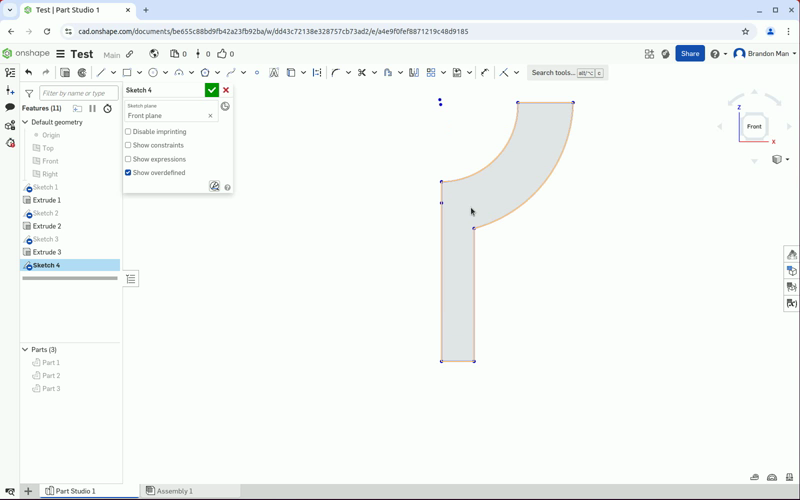
scroll(6)
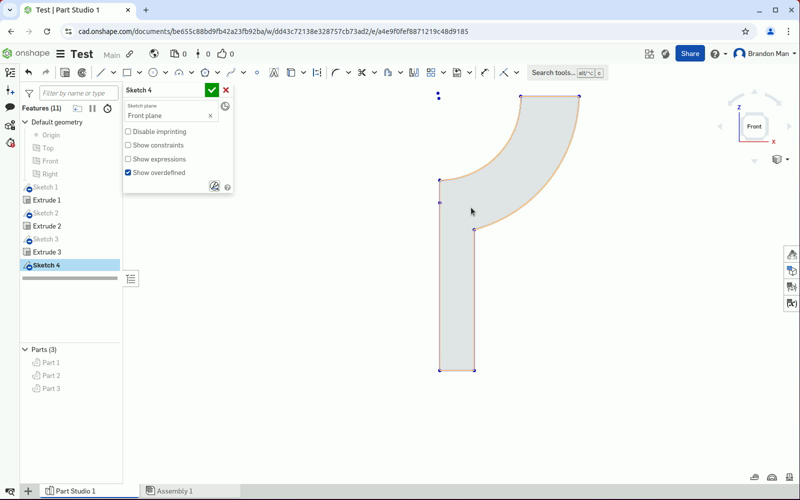
scroll(6)
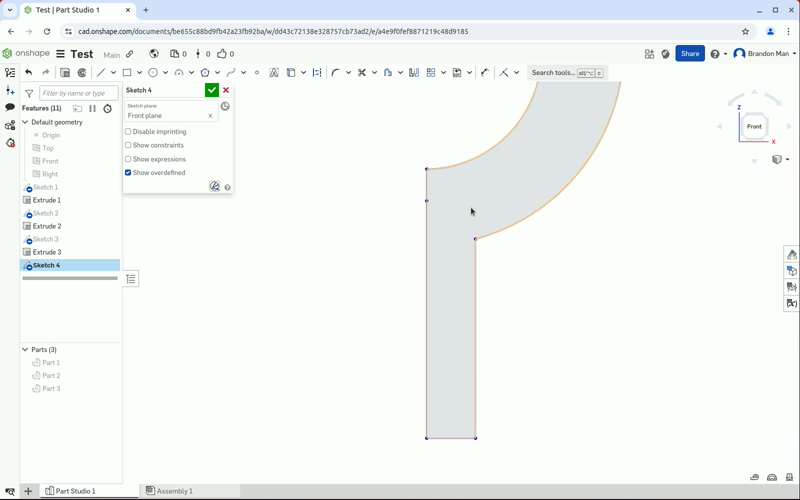
scroll(6)
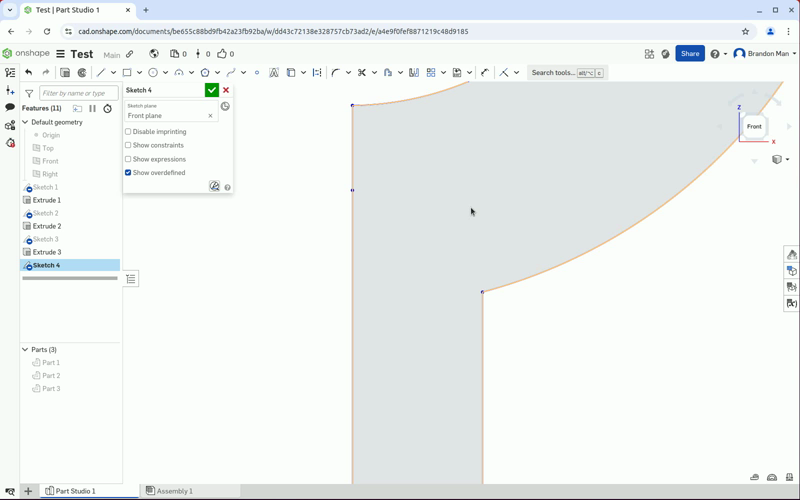
click(471, 207)
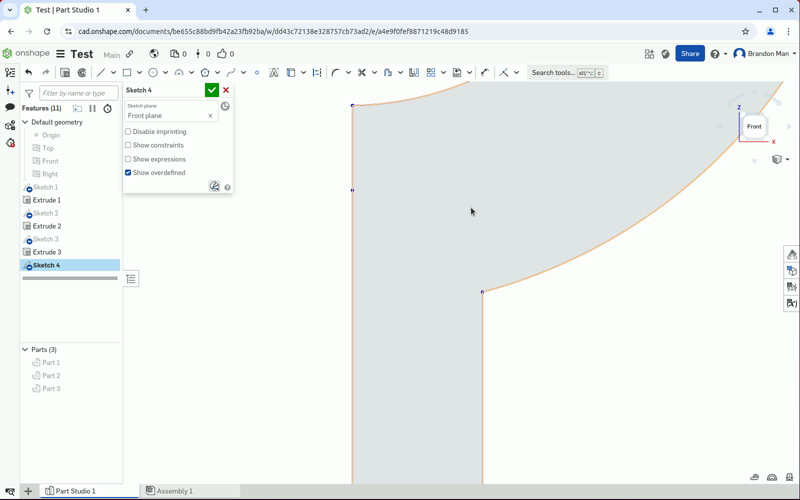
scroll(-6)
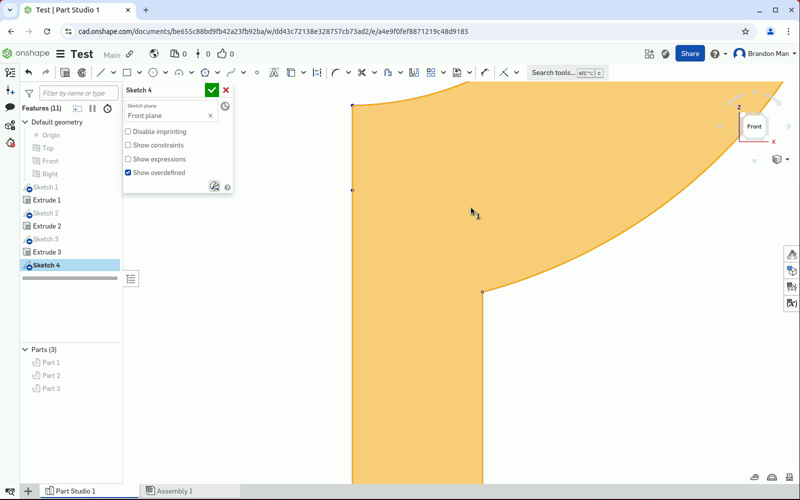
scroll(-6)
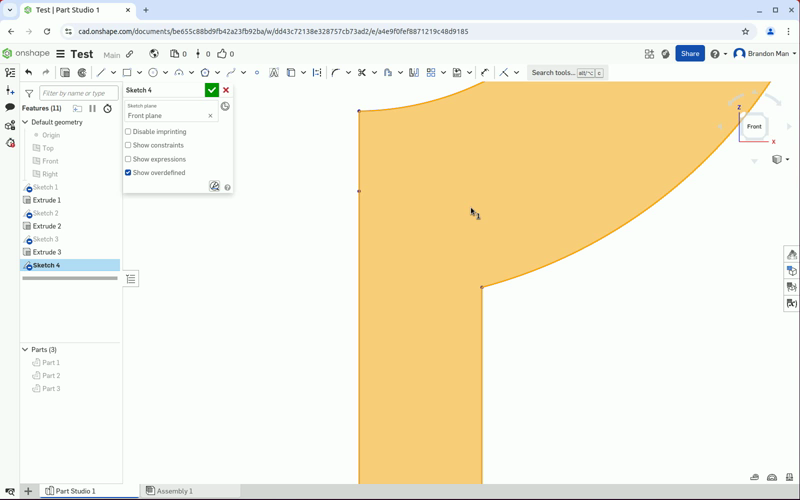
scroll(-6)
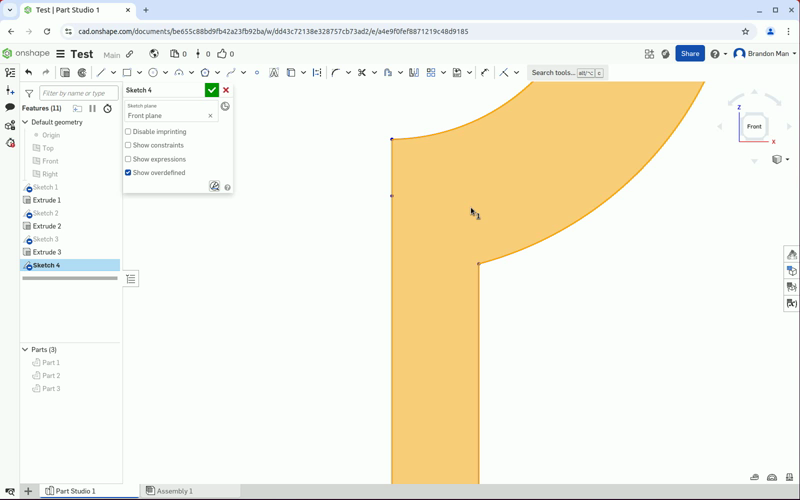
scroll(-6)
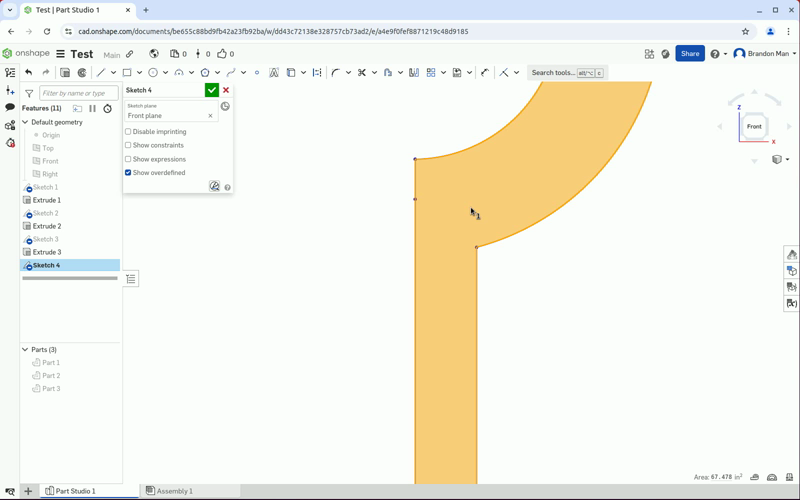
scroll(-6)
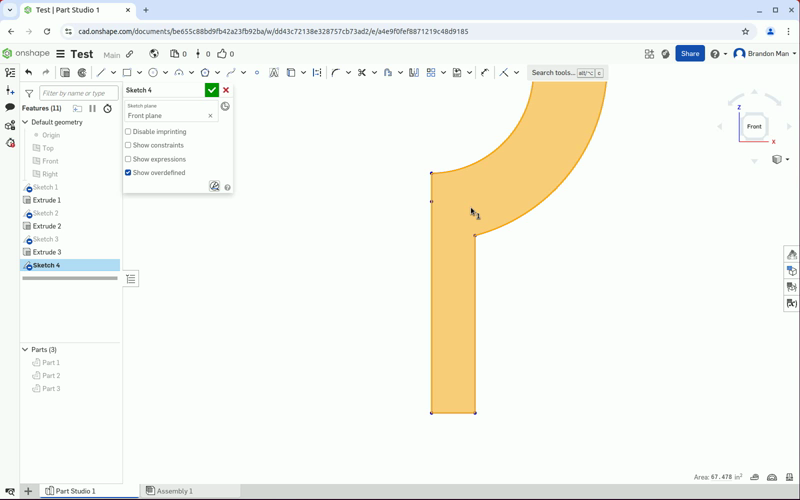
scroll(-6)
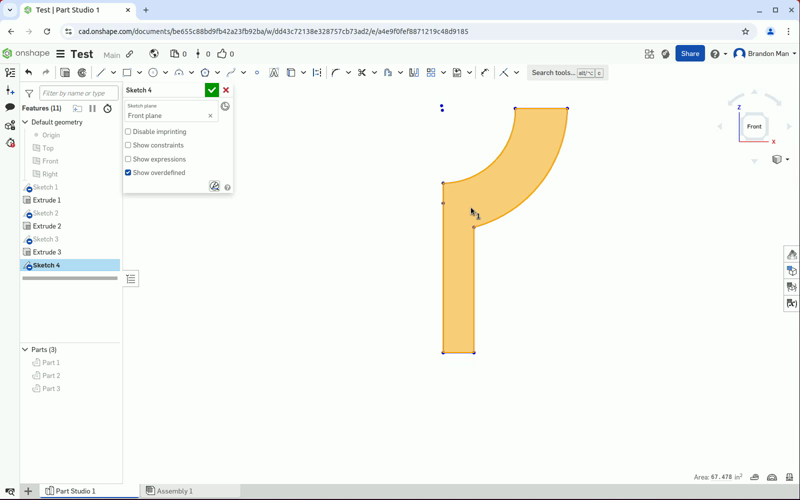
scroll(-6)
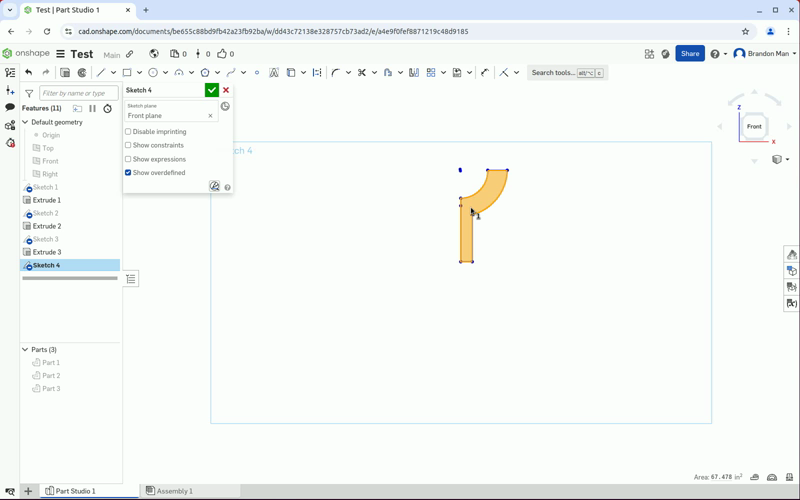
mouse_move(73, 352)
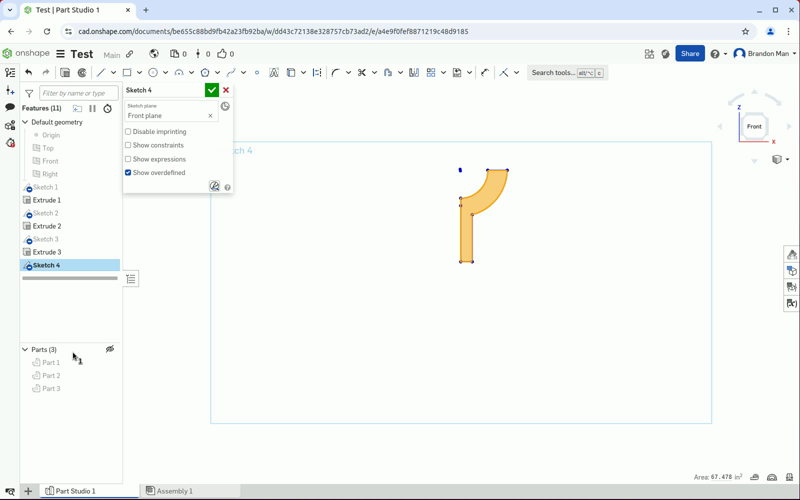
key(shift+y)
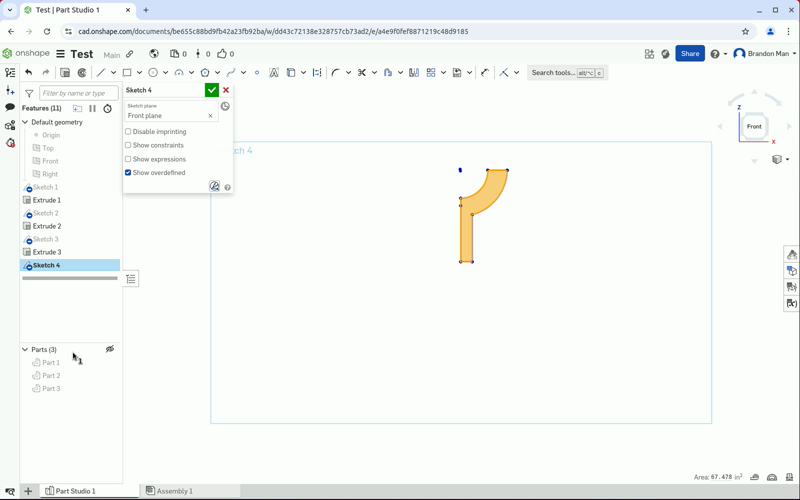
key(shift+e)
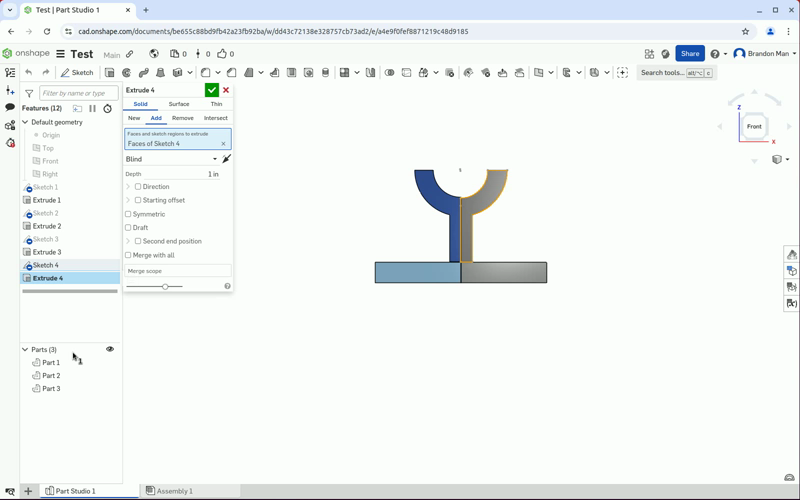
mouse_move(143, 106)
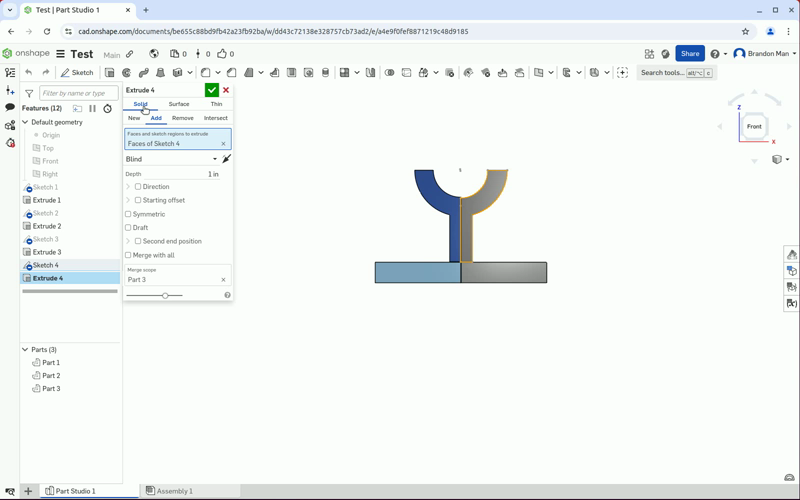
click(143, 106)
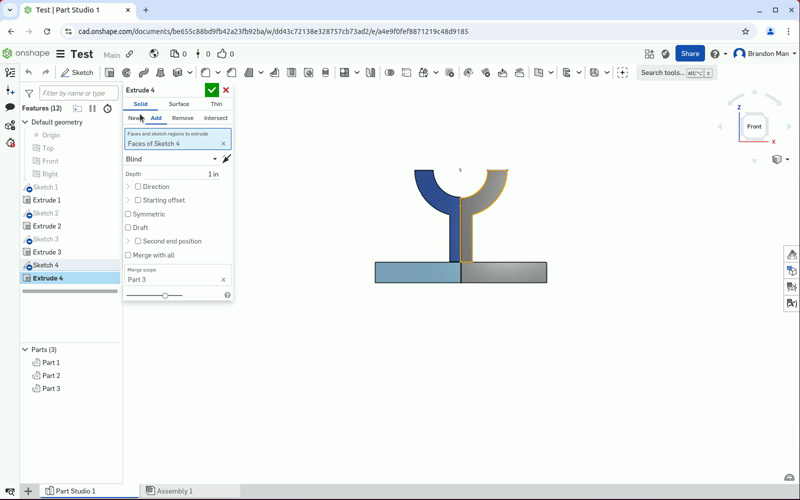
mouse_move(137, 120)
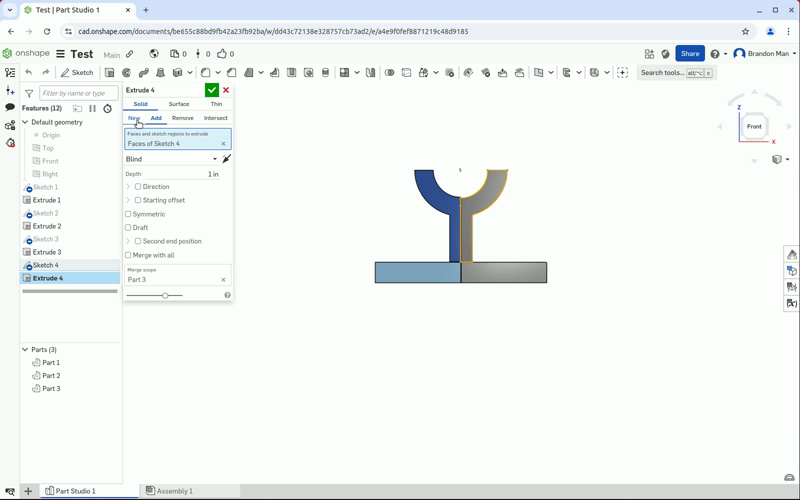
click(137, 120)
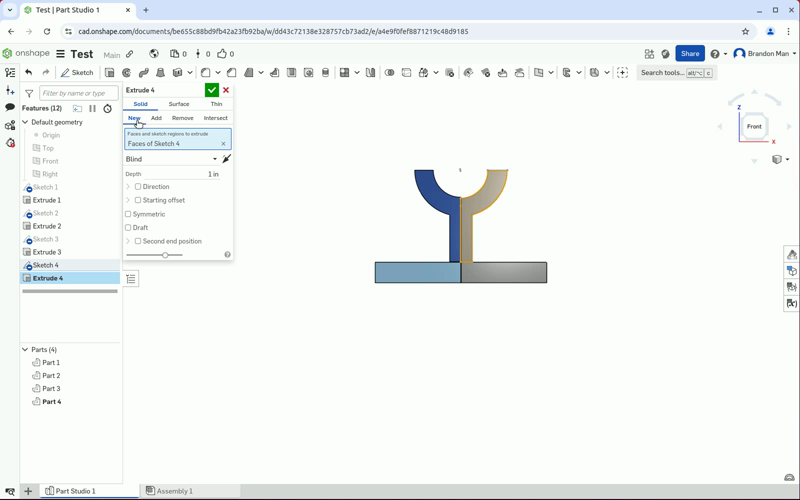
key(tab, 4)
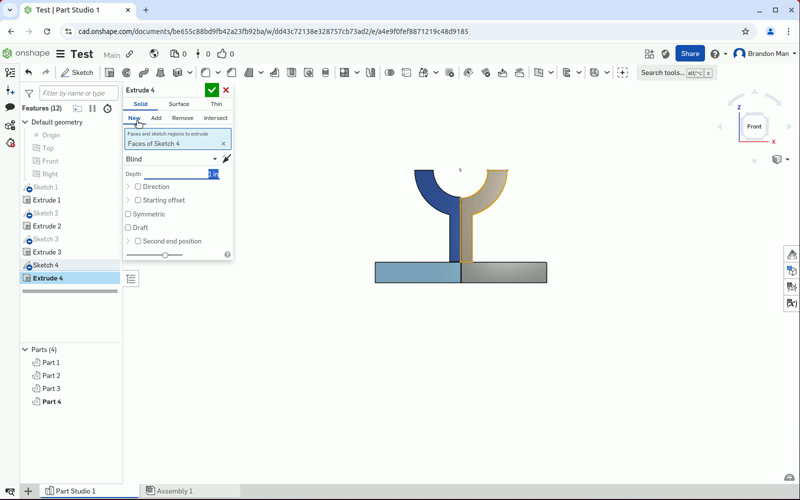
text(18.776)
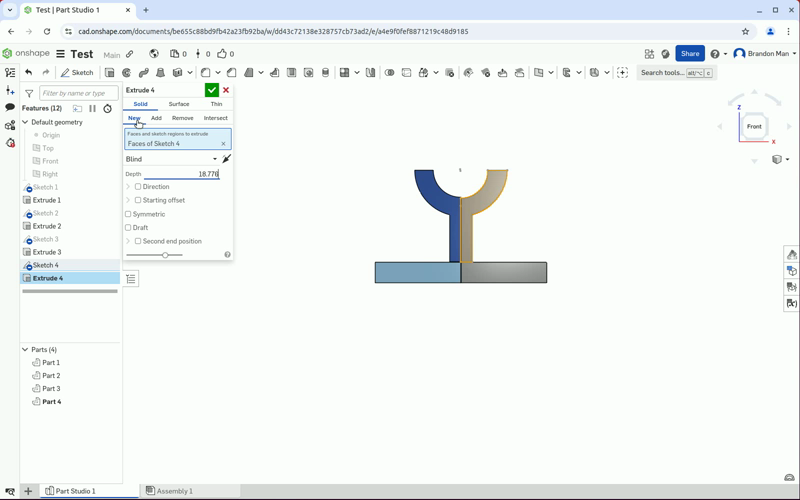
key(tab, 3)
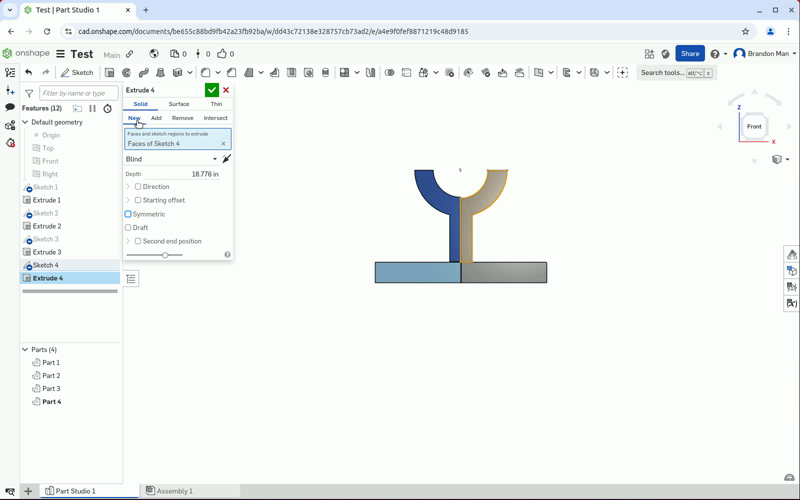
key(space)
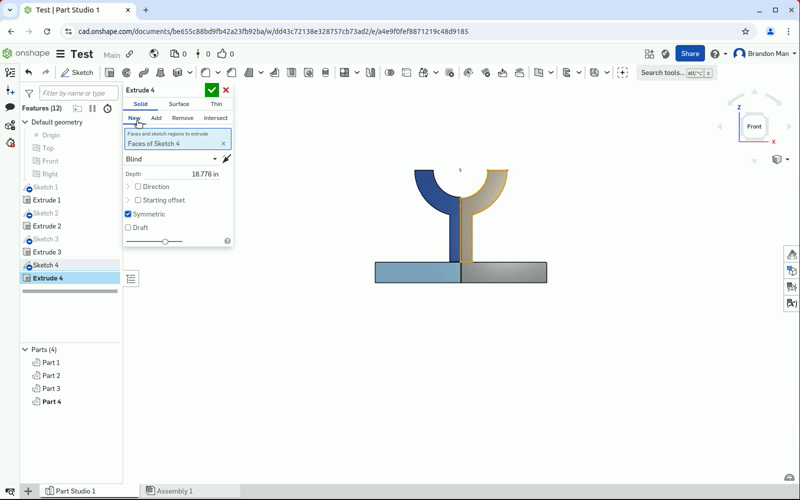
key(enter)
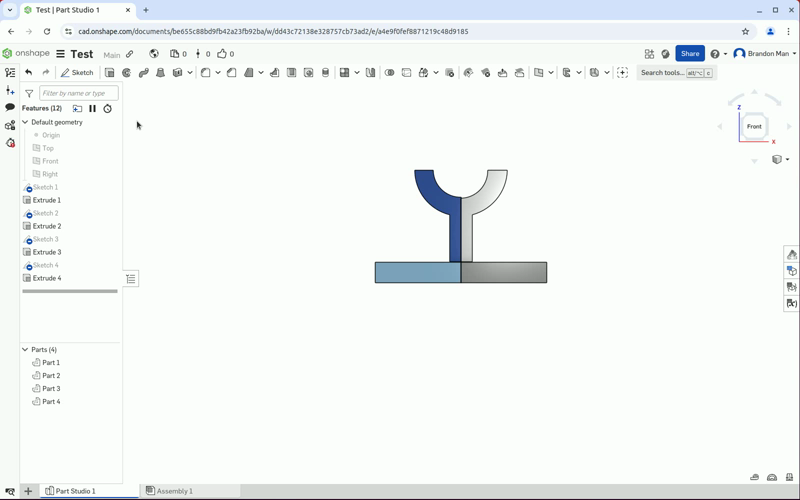
key(shift+h)
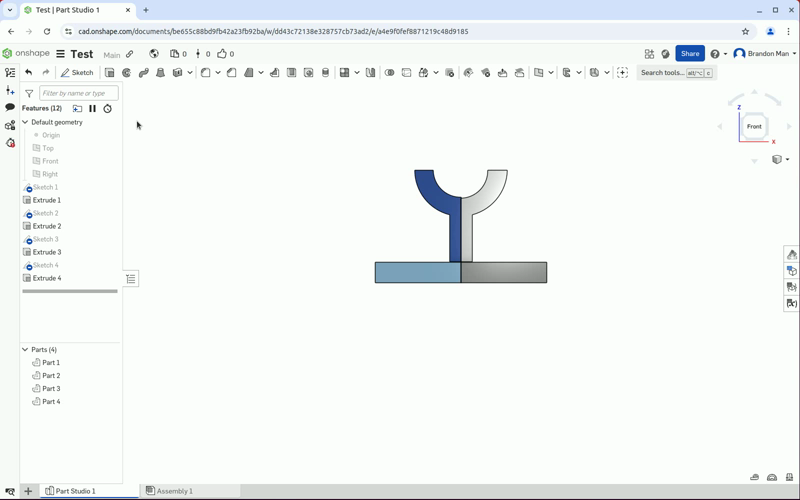
key(shift+h)
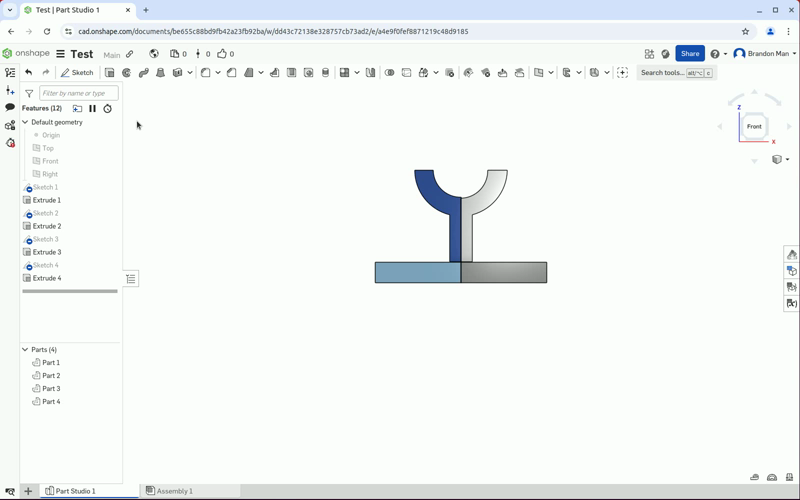
mouse_move(73, 189)
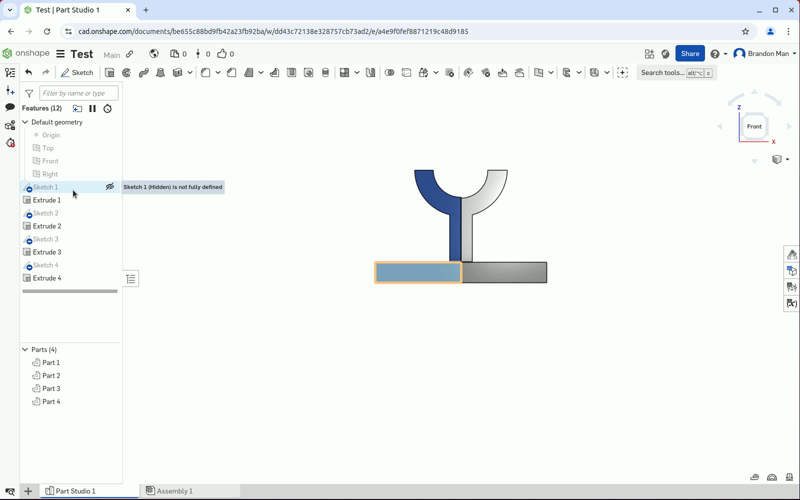
click(73, 189)
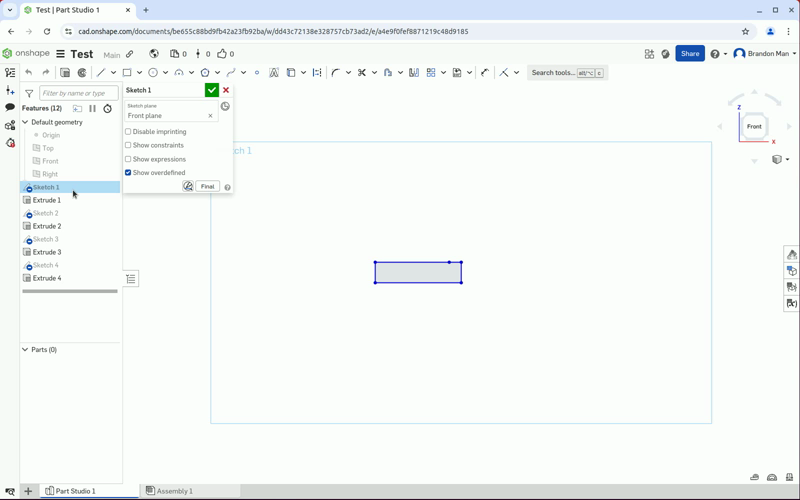
mouse_move(229, 92)
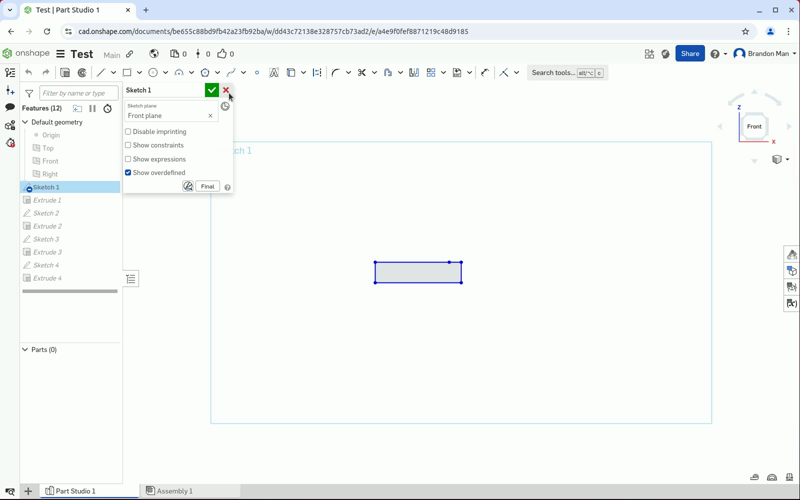
click(229, 92)
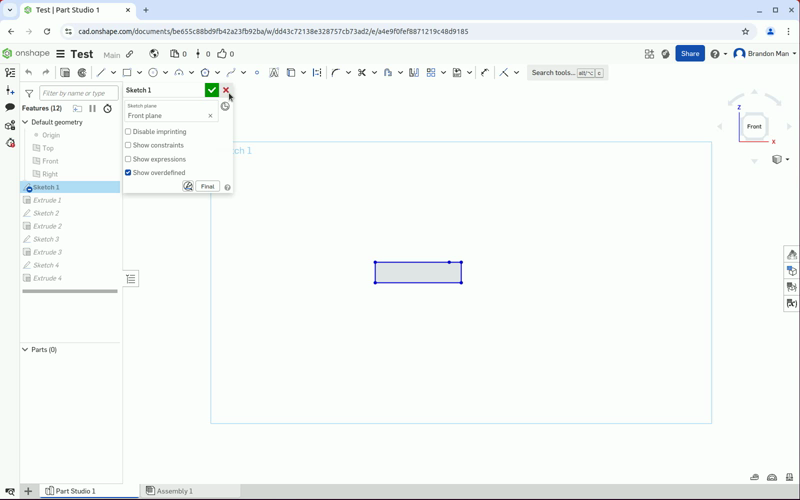
key(shift+s)
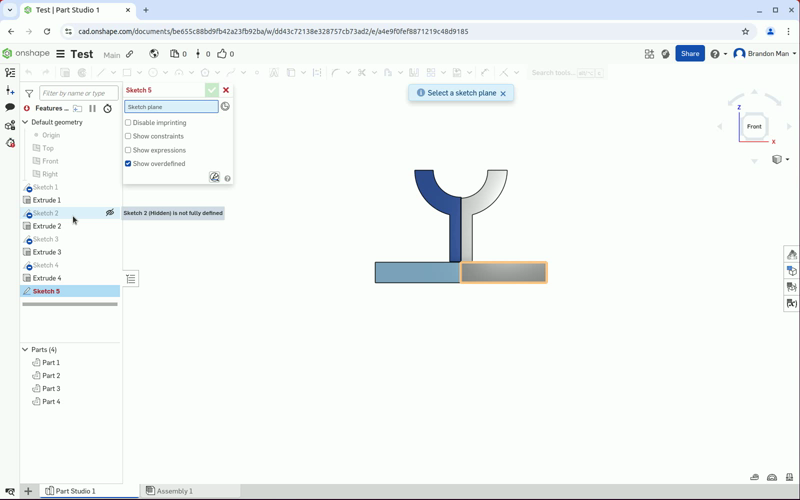
scroll(3)
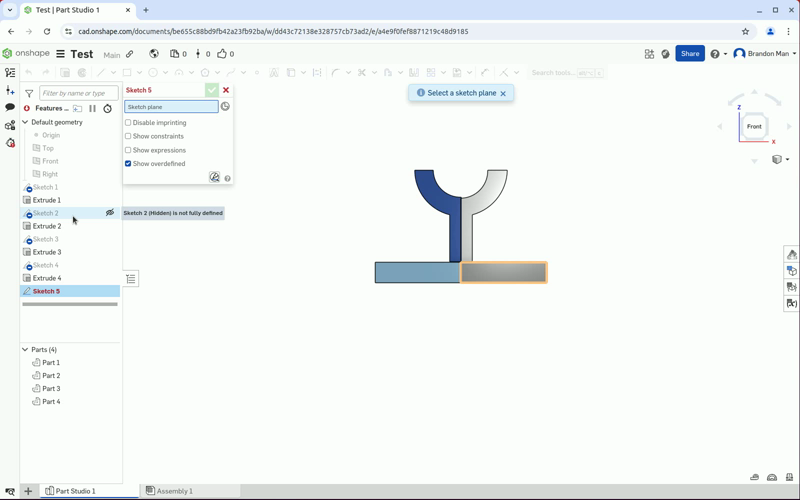
mouse_move(73, 163)
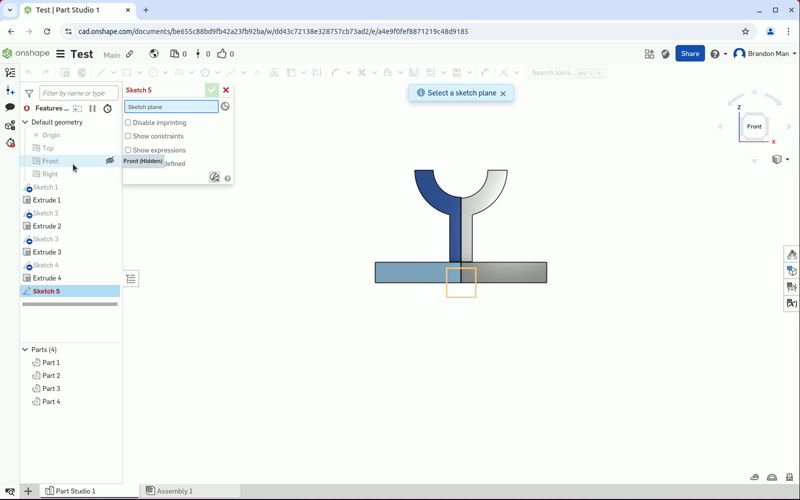
click(73, 163)
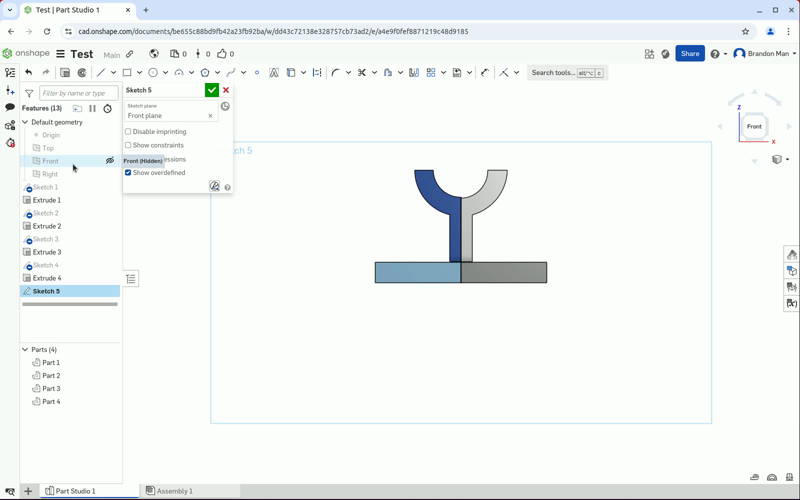
mouse_move(73, 352)
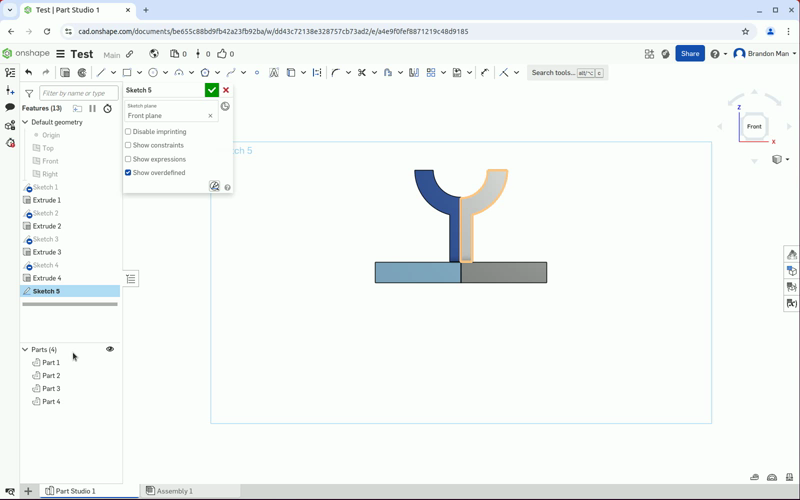
key(y)
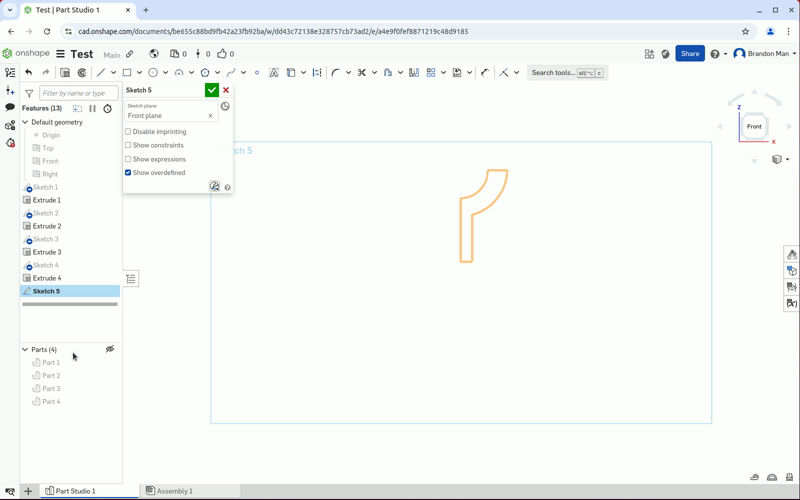
key(l)
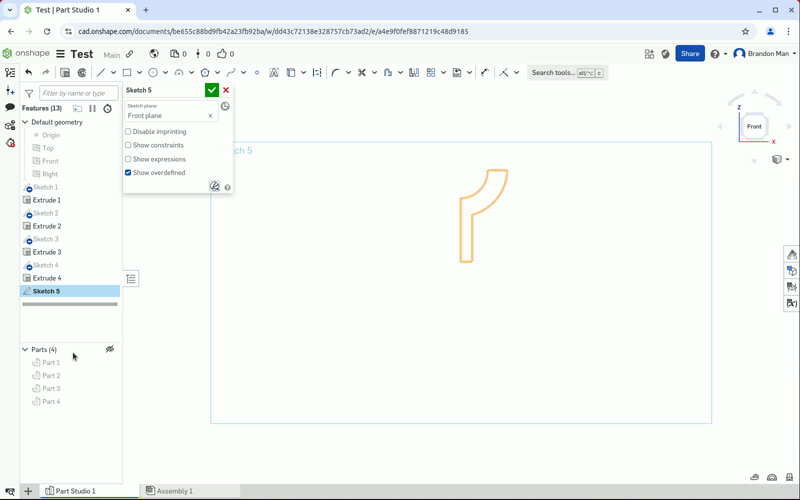
key_down(shift)
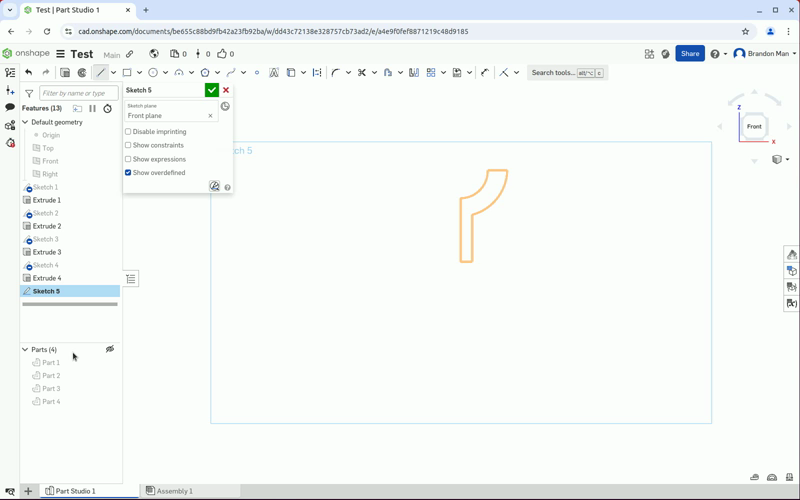
mouse_move(375, 261)
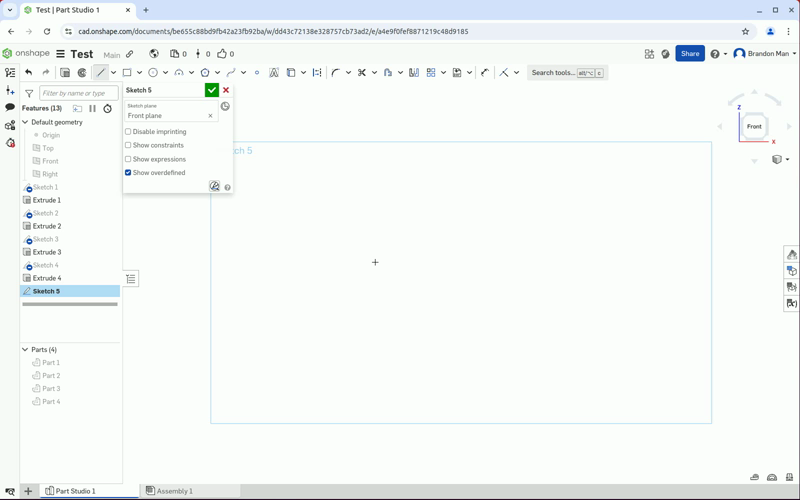
click(375, 261)
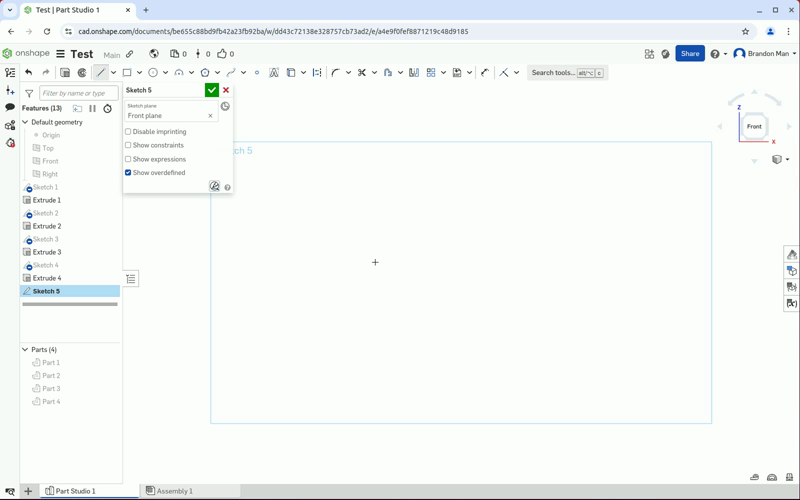
key_up(shift)
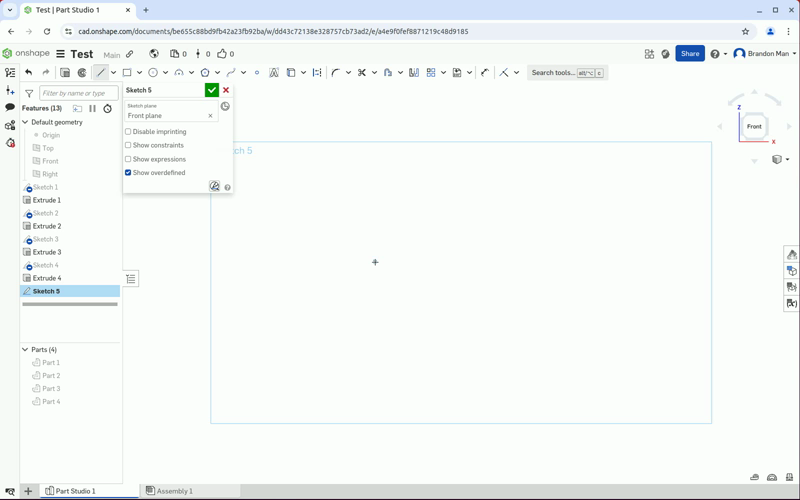
key_down(shift)
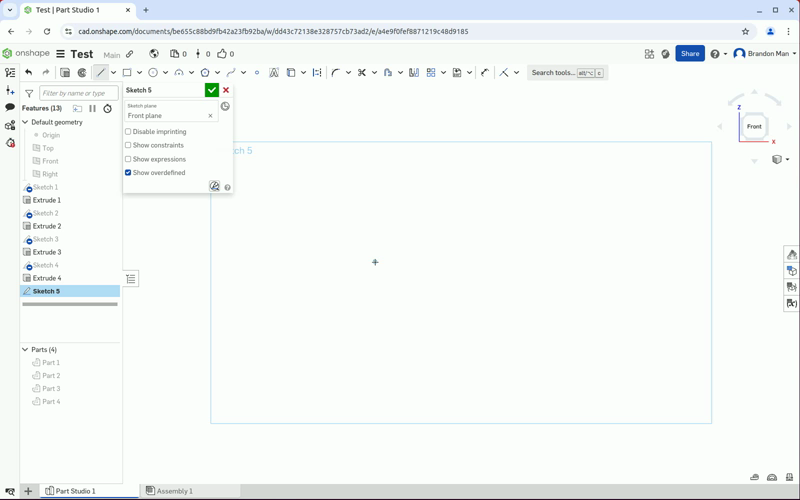
mouse_move(449, 261)
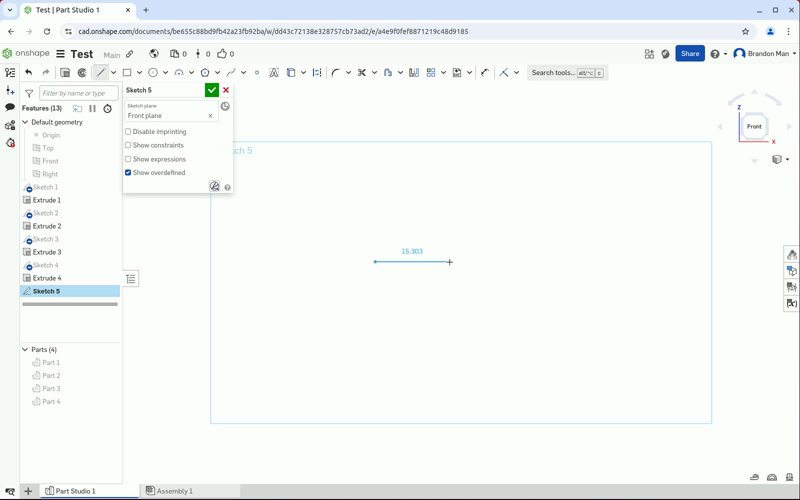
click(449, 261)
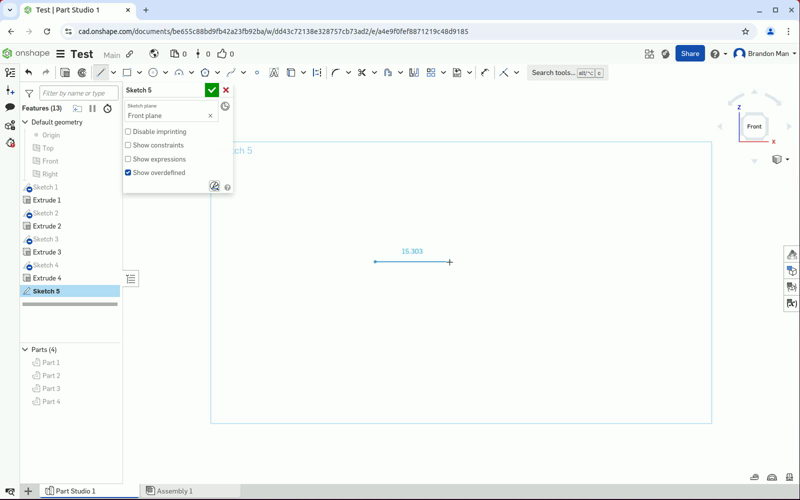
key_up(shift)
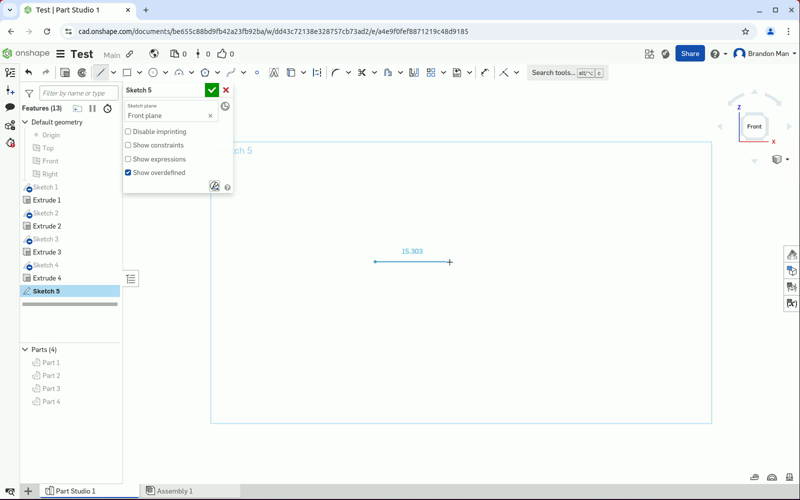
key_down(shift)
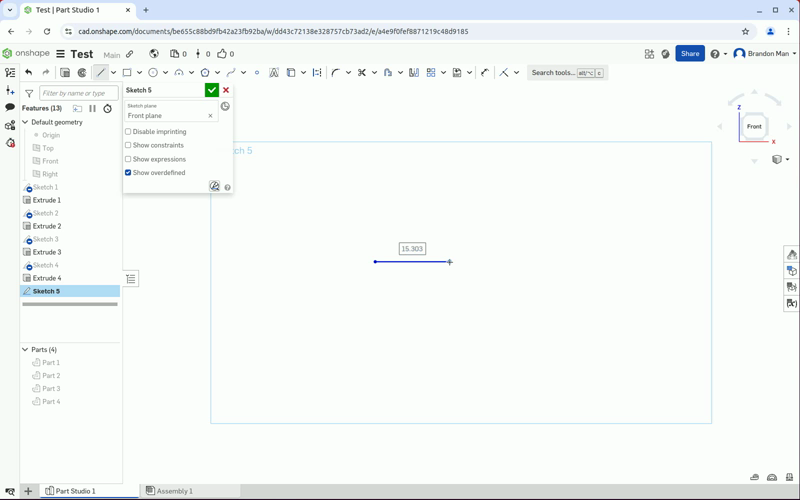
mouse_move(479, 261)
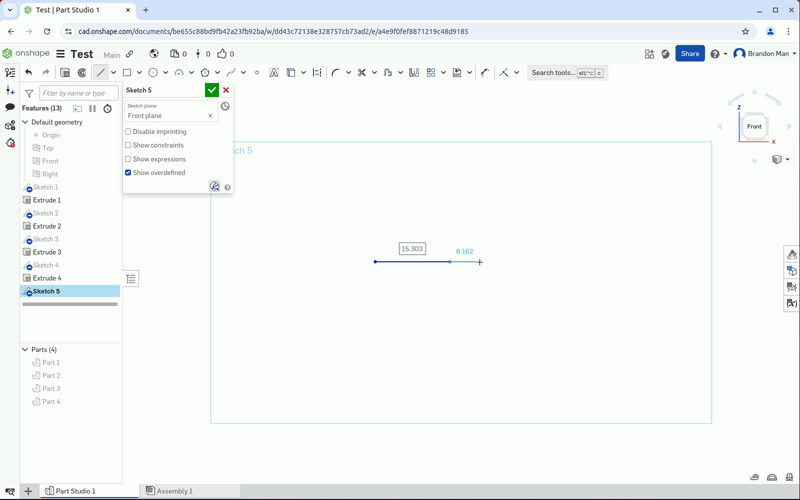
mouse_move(449, 214)
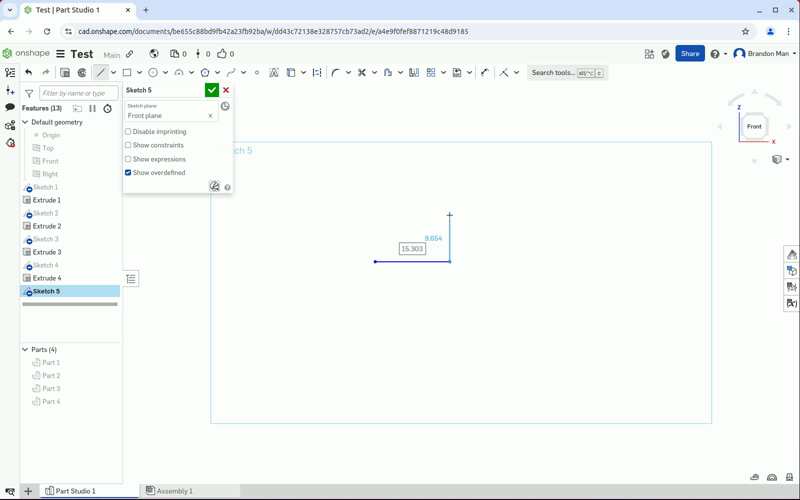
click(449, 214)
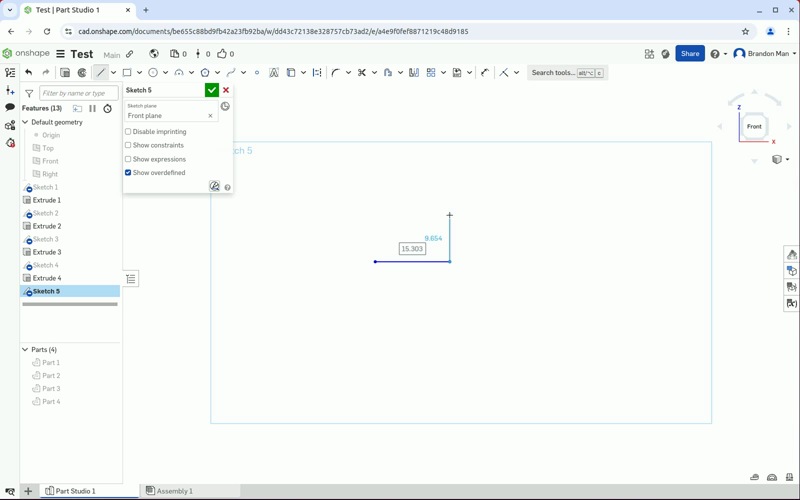
key_up(shift)
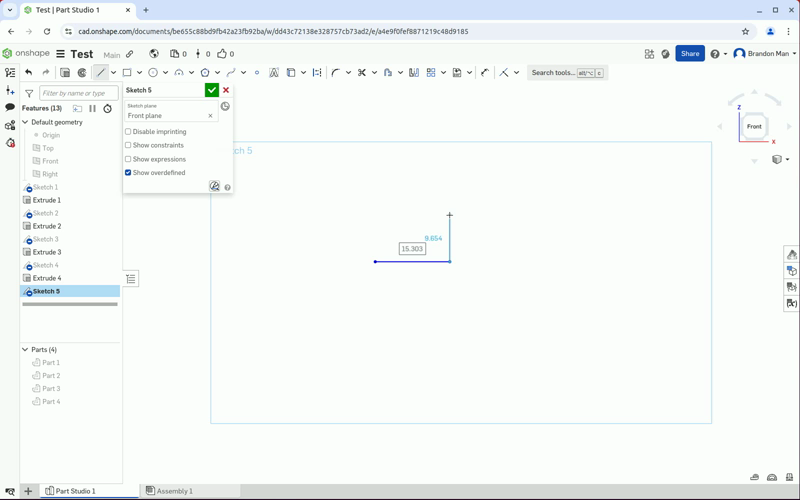
key(esc)
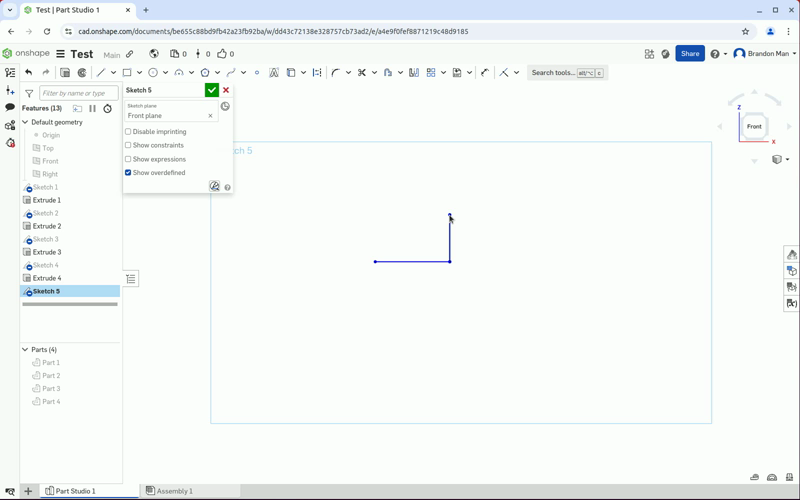
key(a)
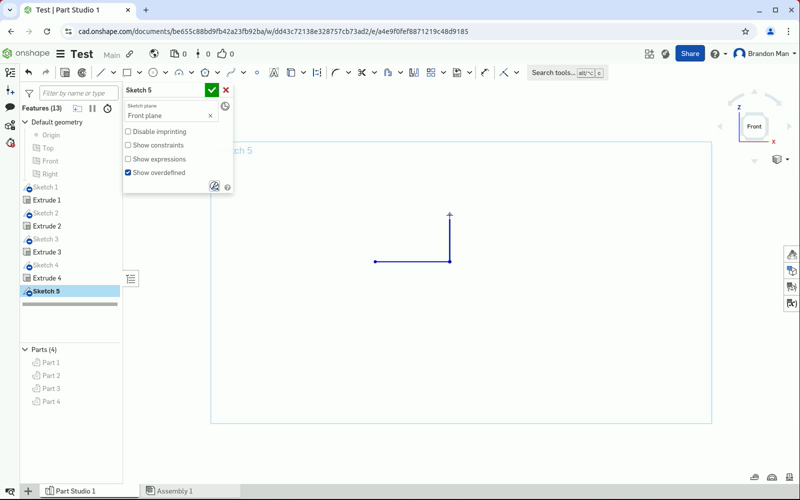
mouse_move(449, 214)
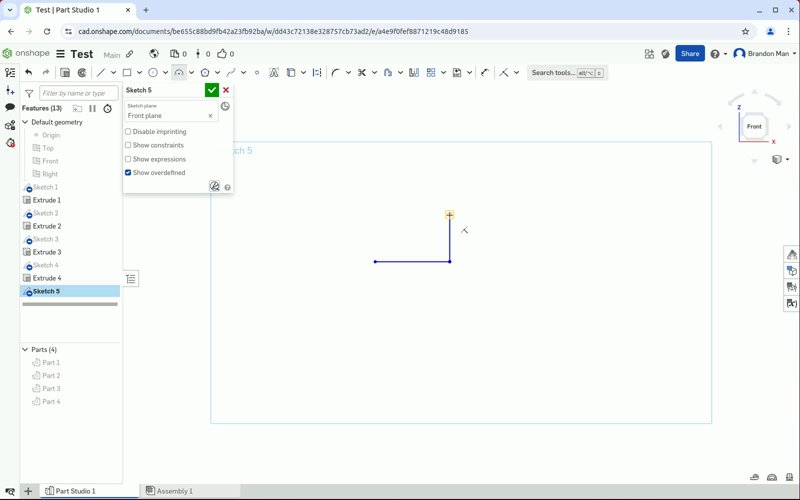
click(449, 214)
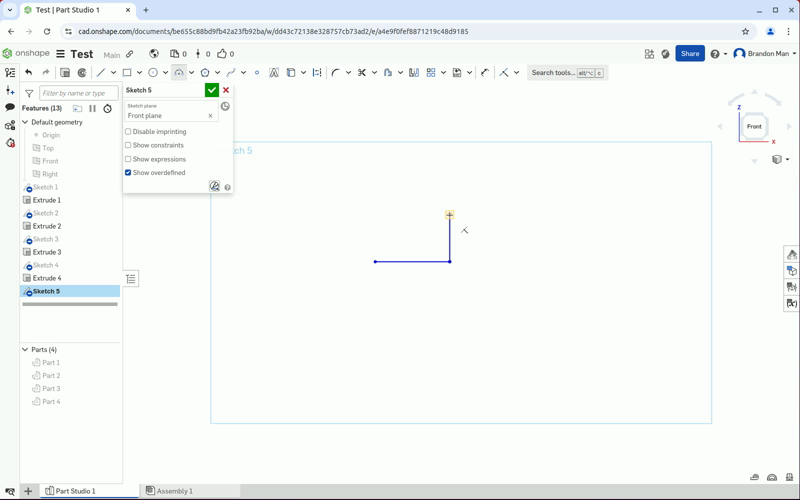
key_down(shift)
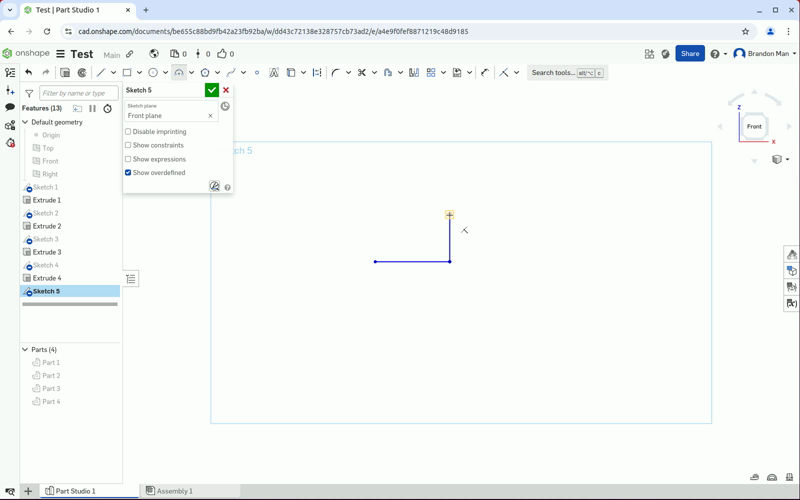
mouse_move(415, 170)
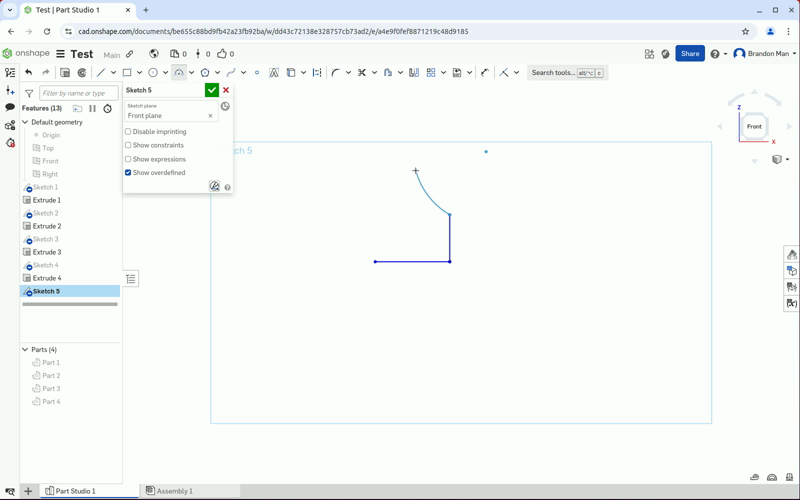
click(415, 170)
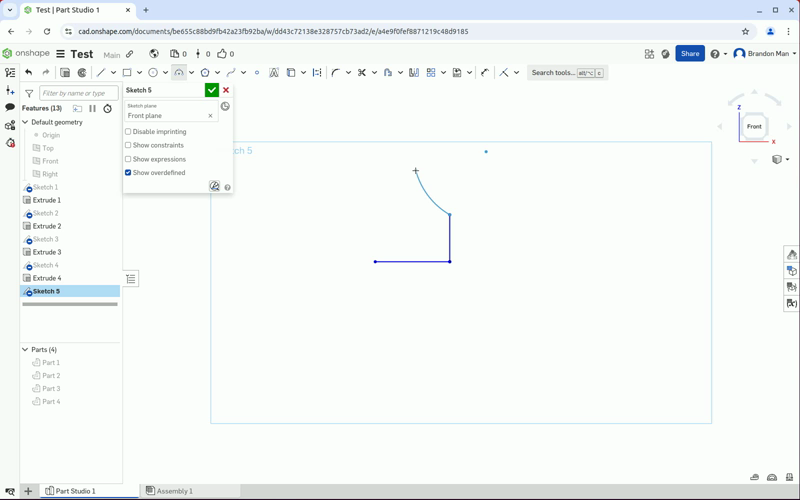
mouse_move(425, 198)
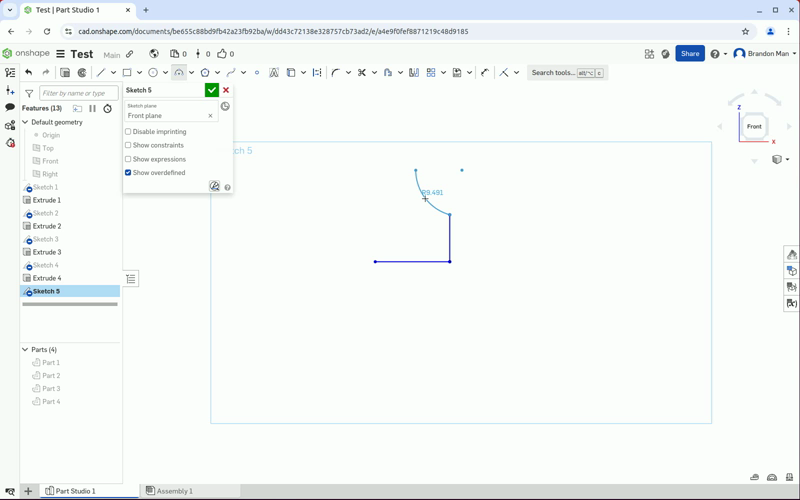
click(425, 198)
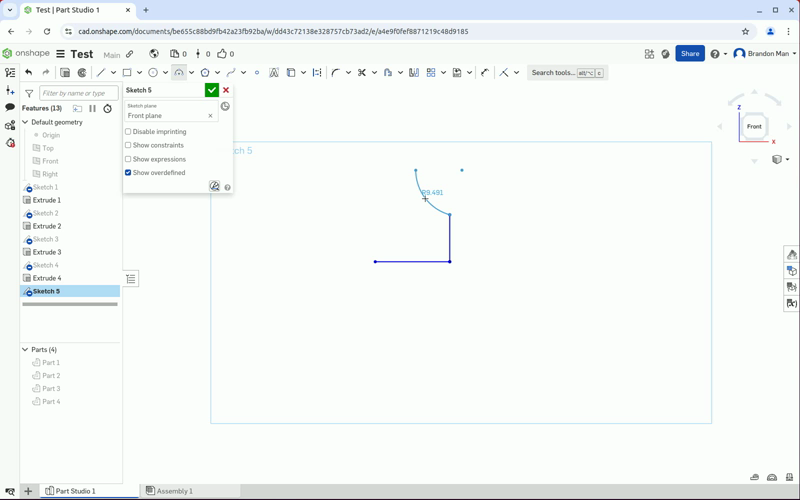
key_up(shift)
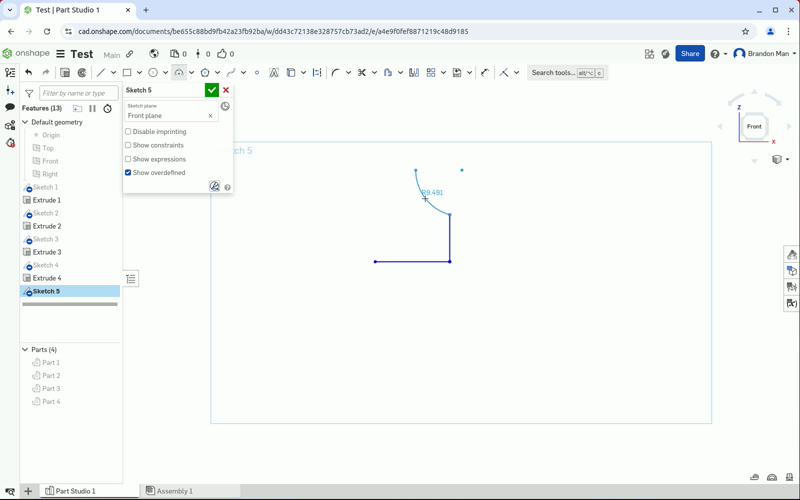
key(esc)
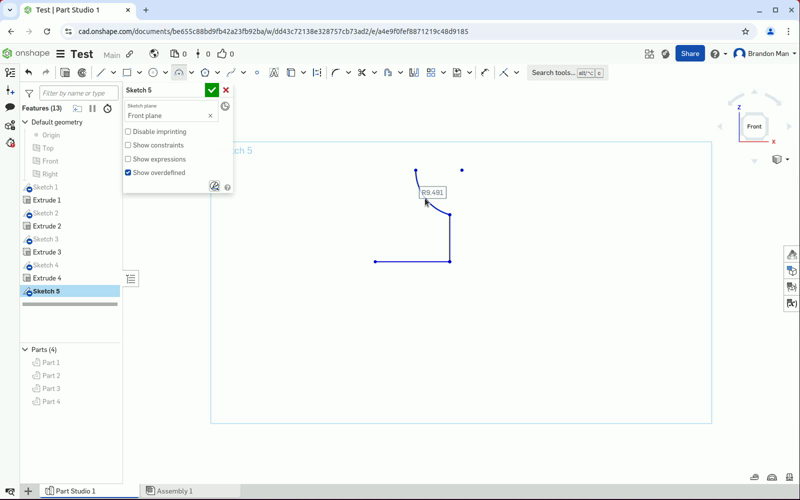
key(l)
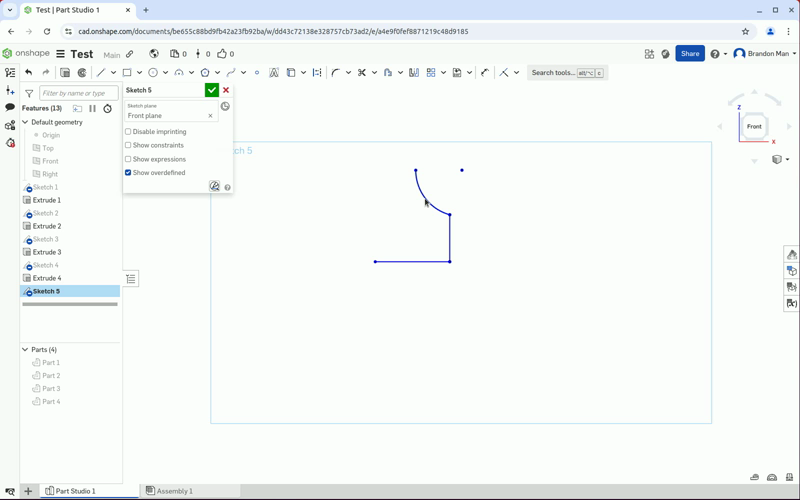
mouse_move(415, 170)
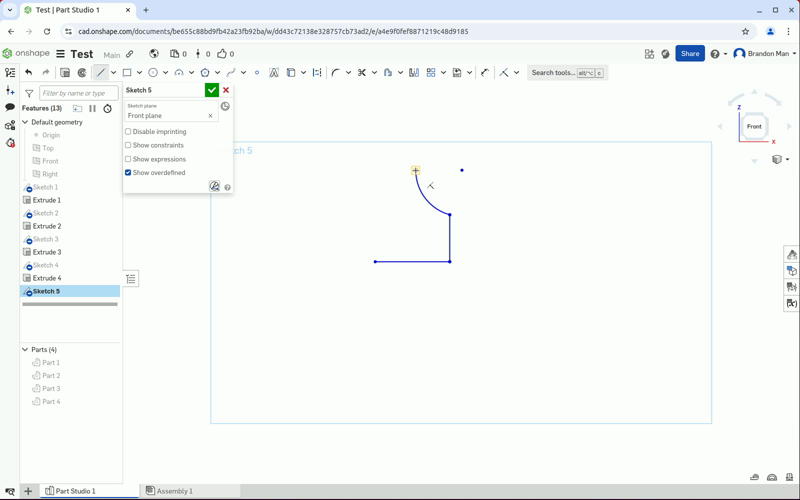
click(415, 170)
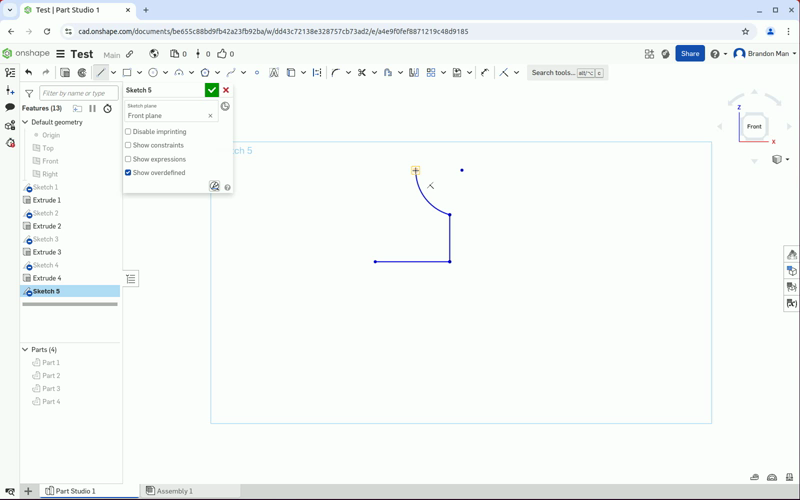
key_down(shift)
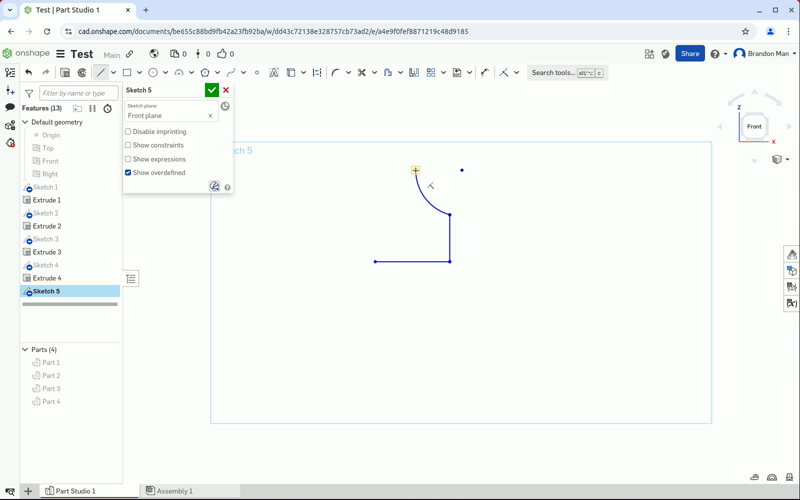
mouse_move(375, 261)
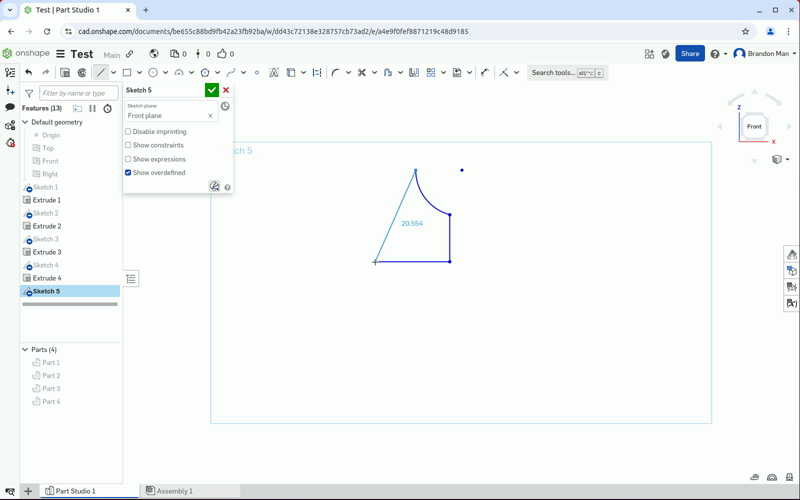
key_up(shift)
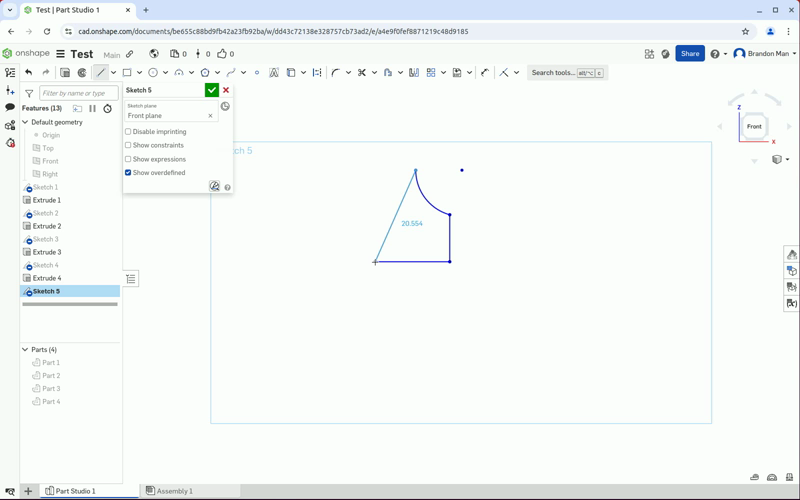
click(375, 261)
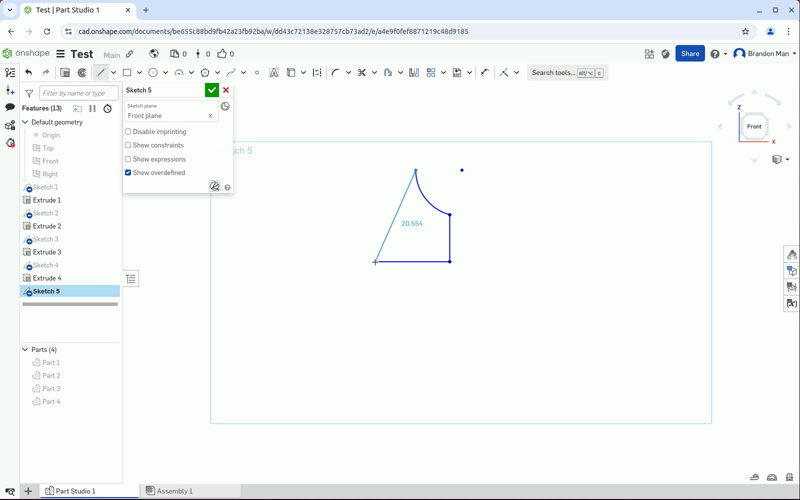
key(esc)
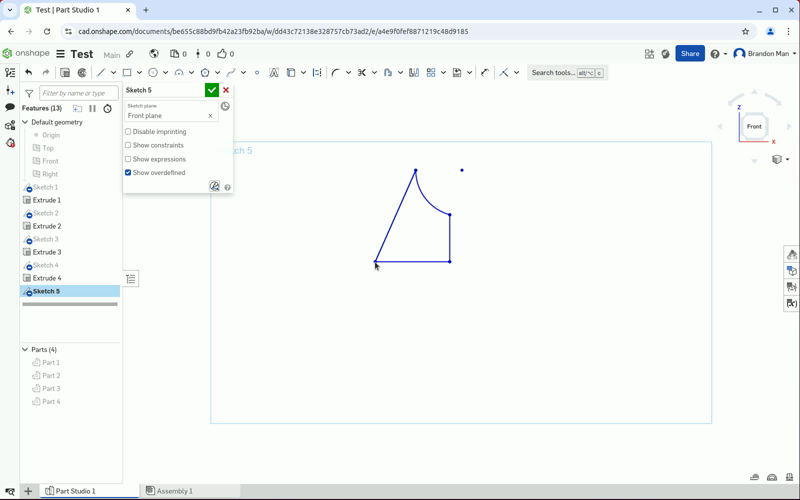
mouse_move(410, 226)
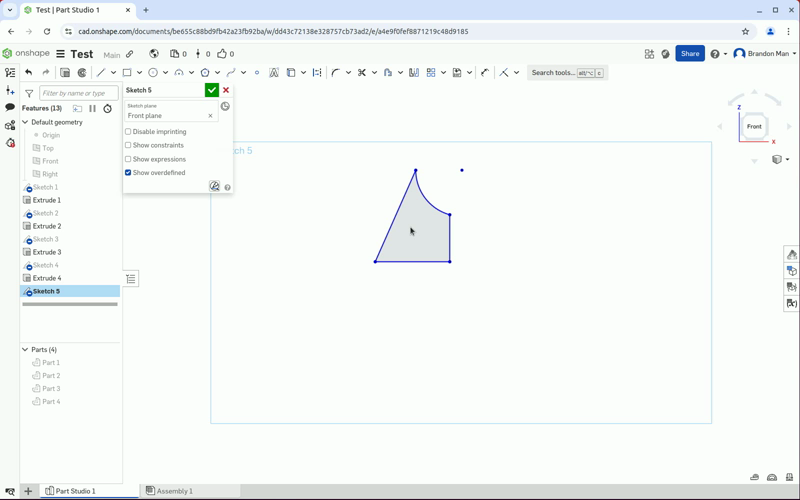
click(410, 226)
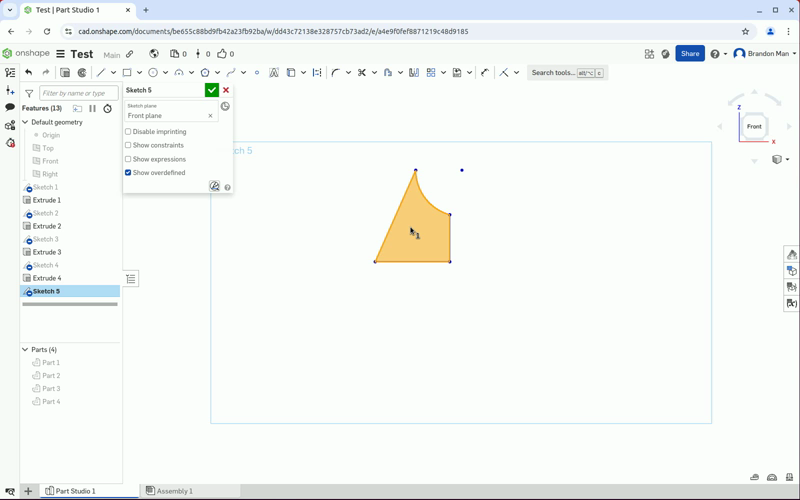
mouse_move(73, 352)
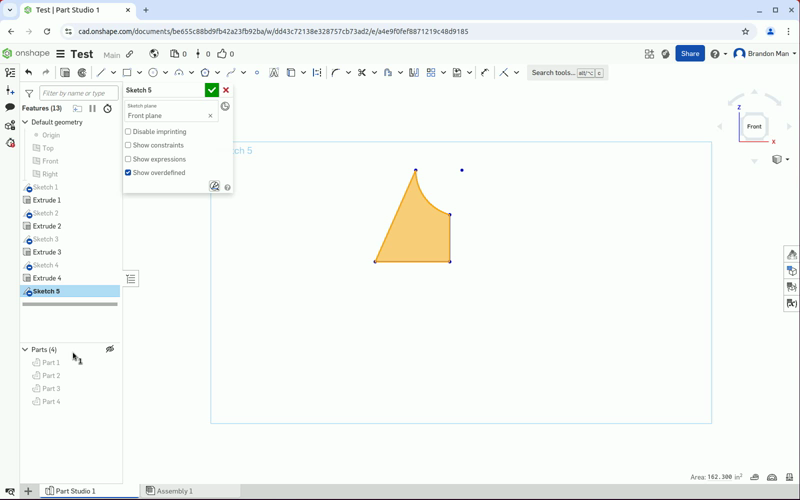
key(shift+y)
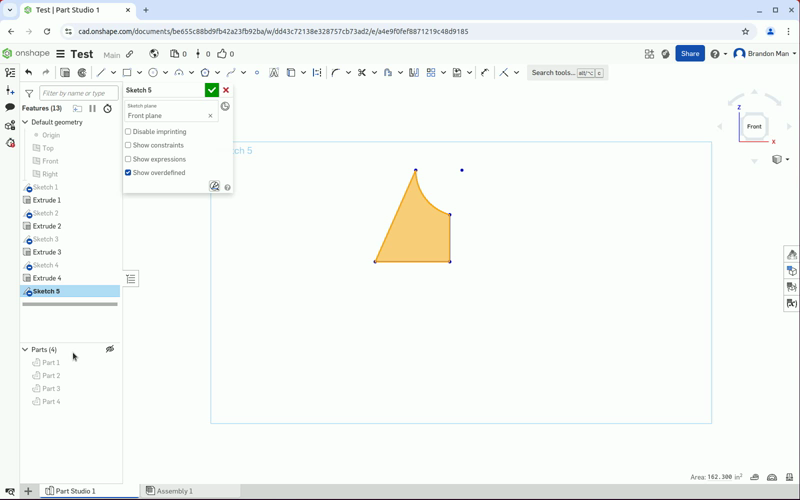
key(shift+e)
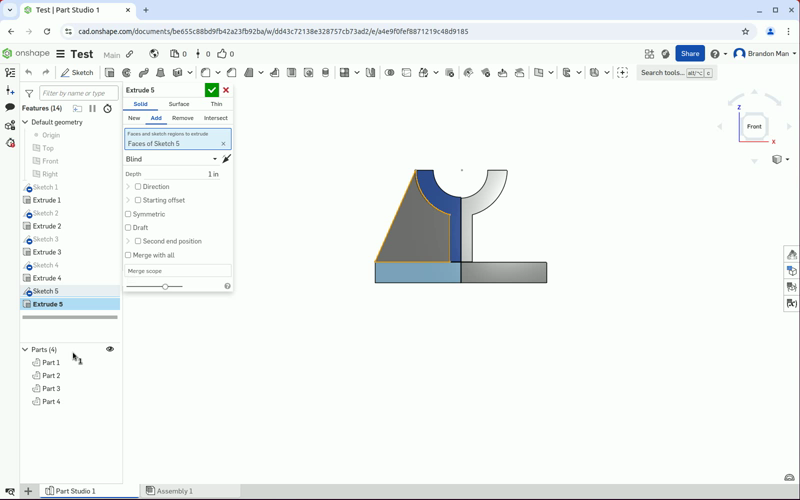
mouse_move(143, 106)
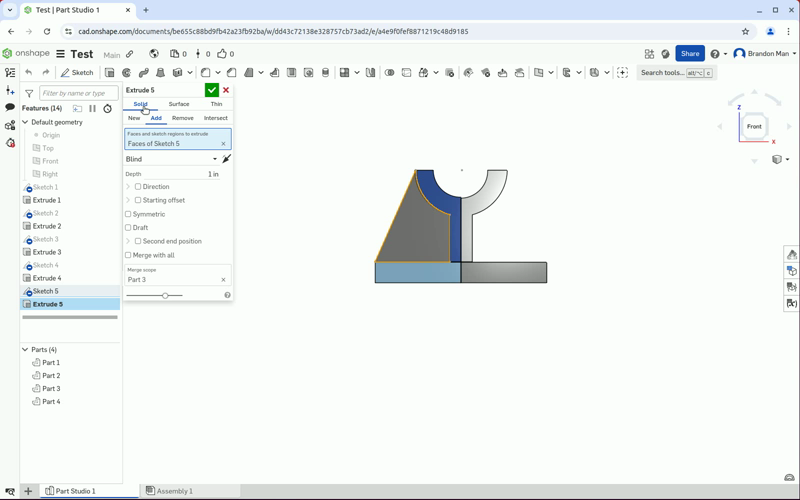
click(143, 106)
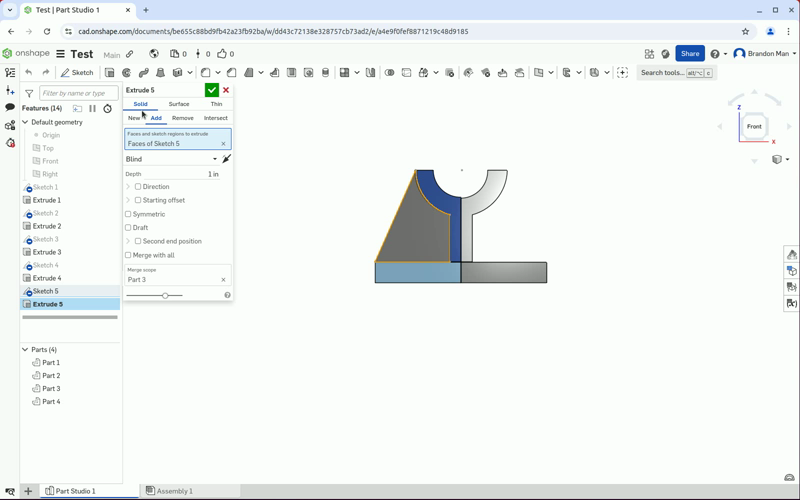
mouse_move(137, 120)
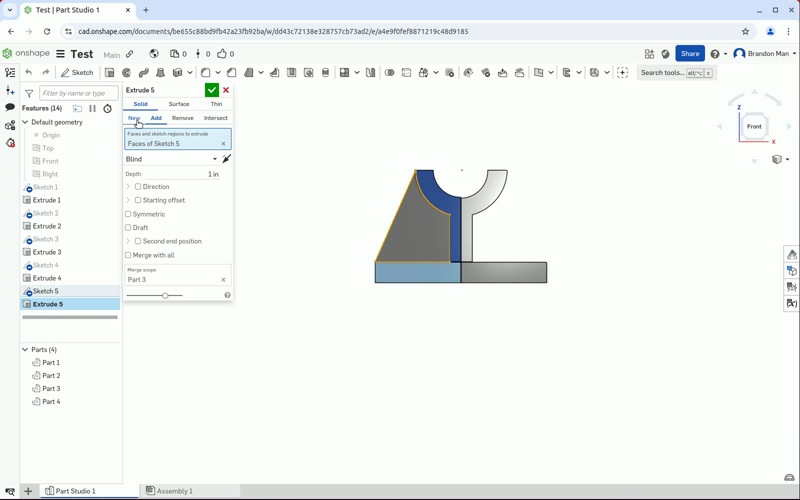
click(137, 120)
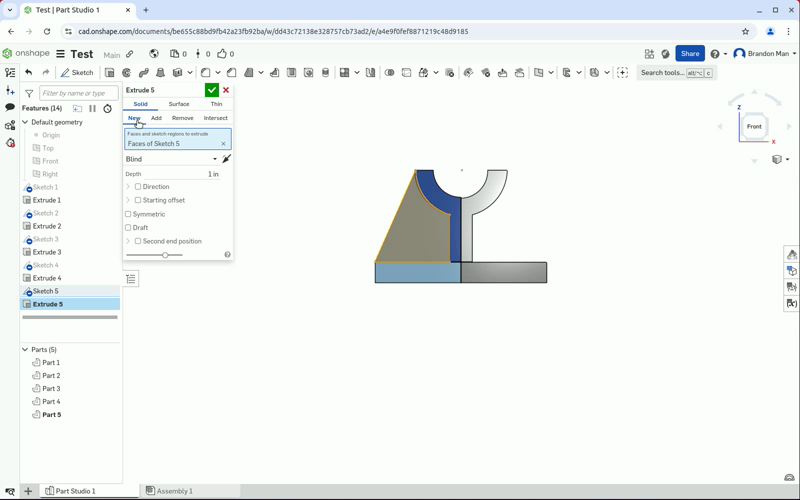
key(tab, 4)
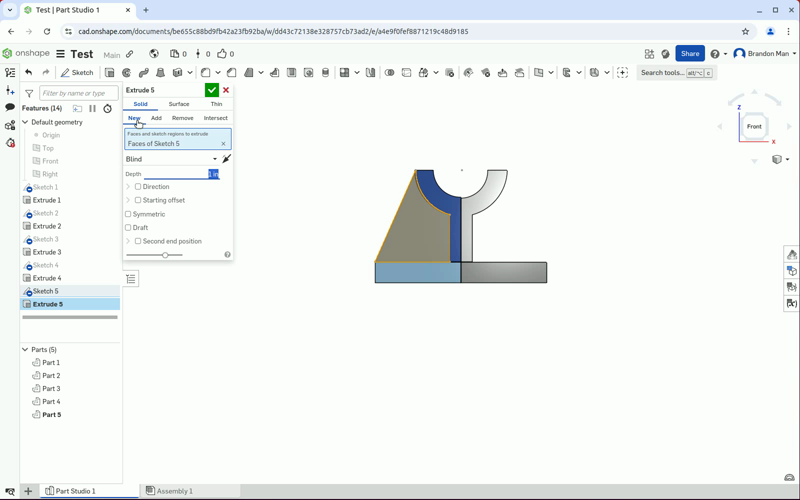
text(3.852)
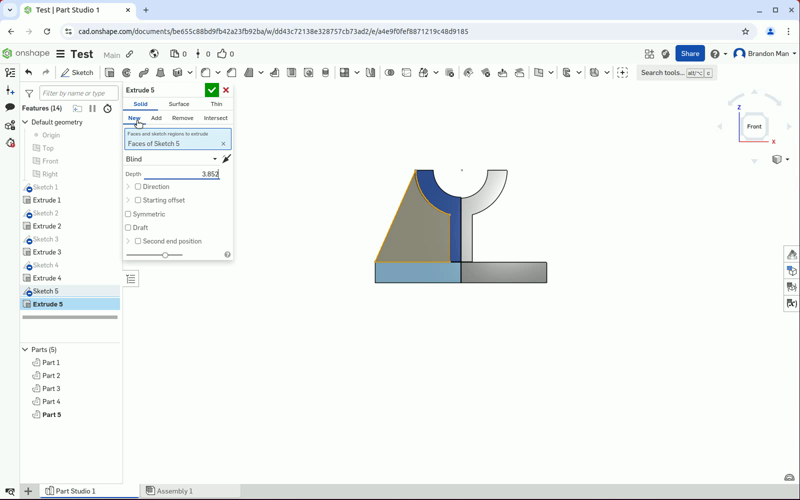
key(tab, 3)
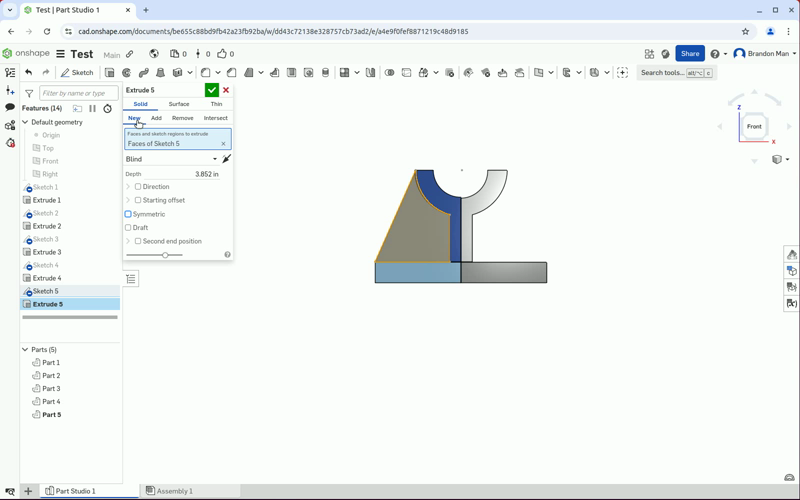
key(space)
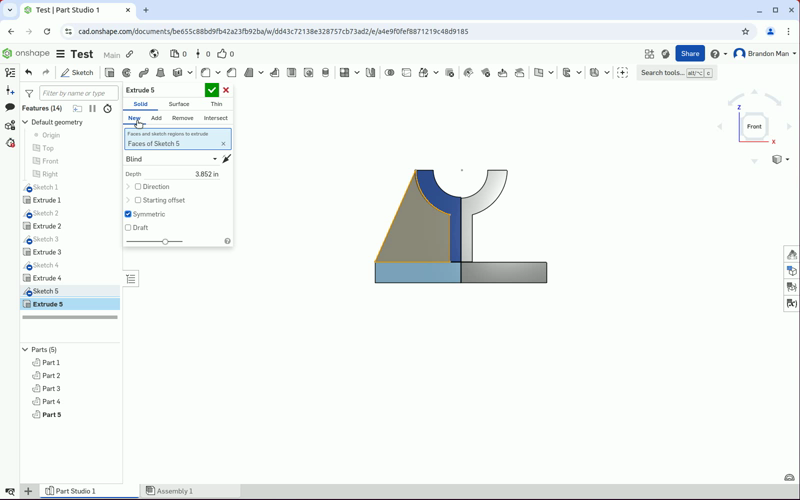
key(enter)
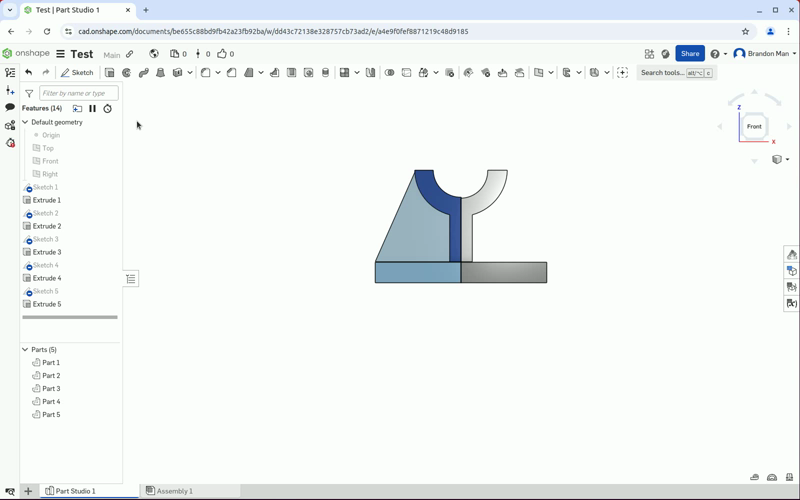
key(shift+h)
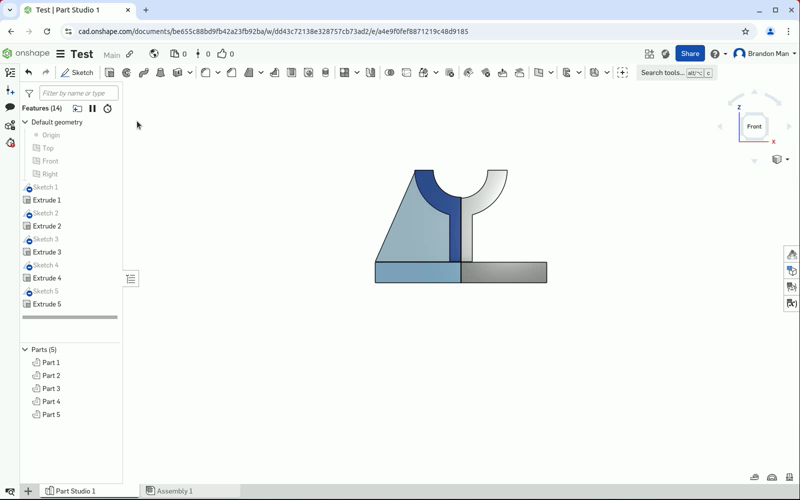
key(shift+h)
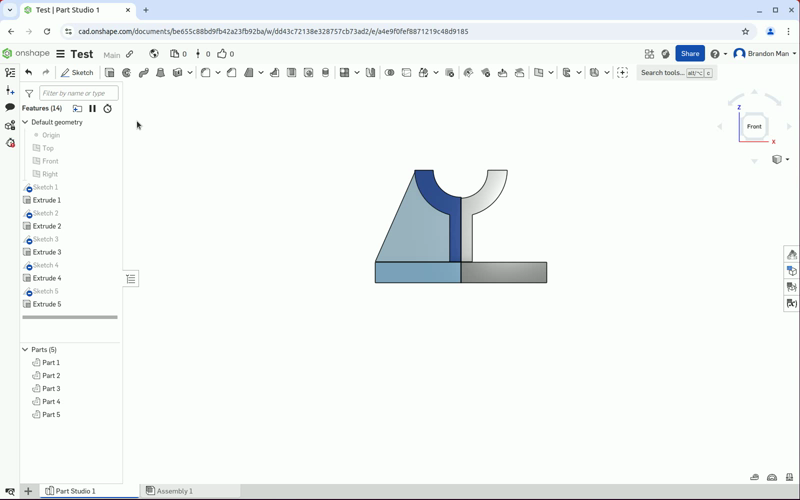
mouse_move(73, 189)
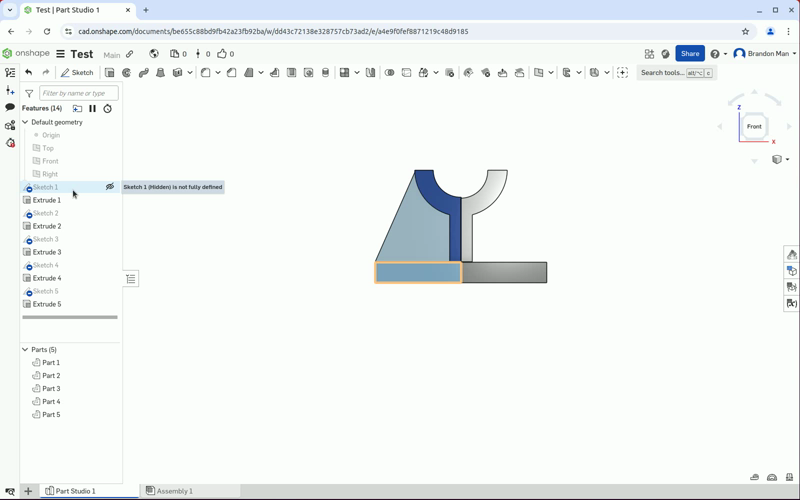
click(73, 189)
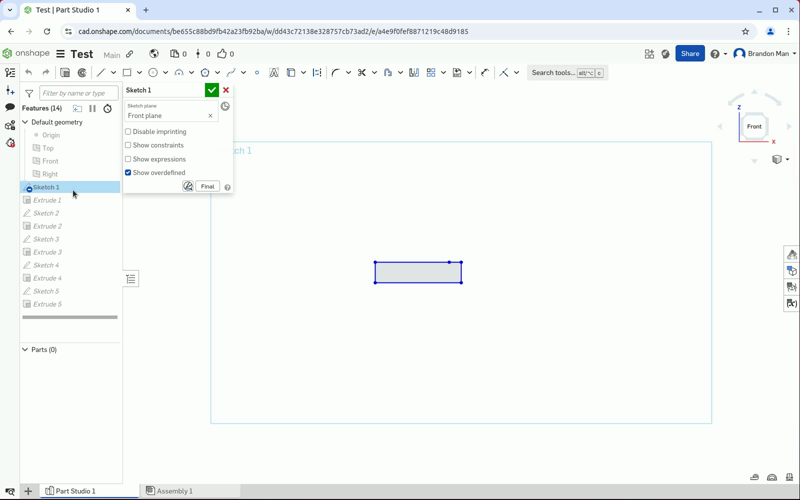
mouse_move(229, 92)
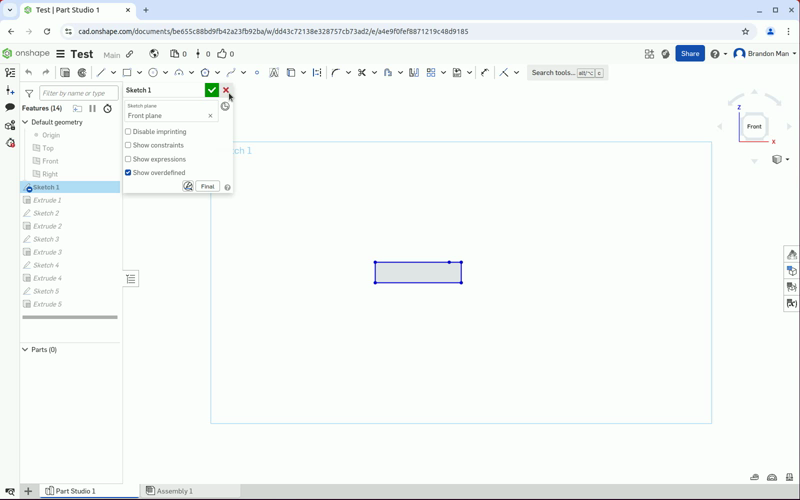
click(229, 92)
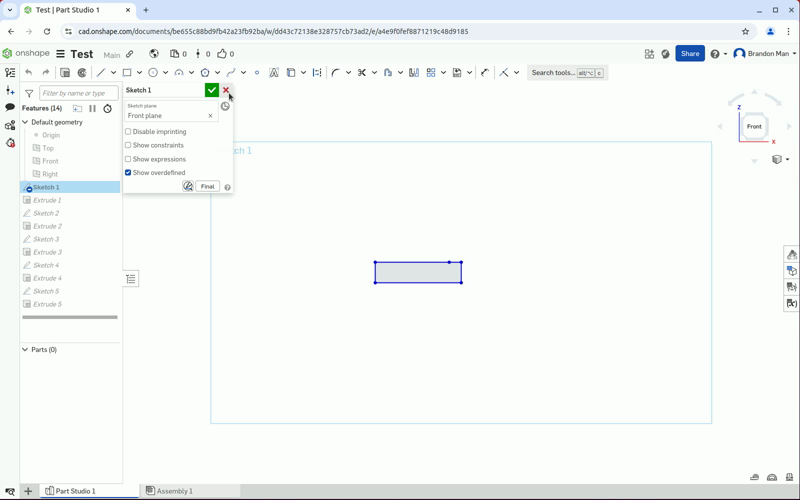
key(shift+s)
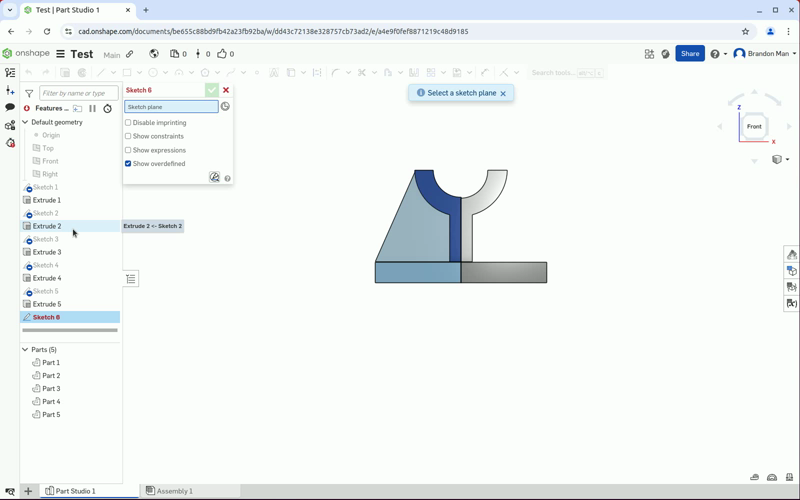
scroll(3)
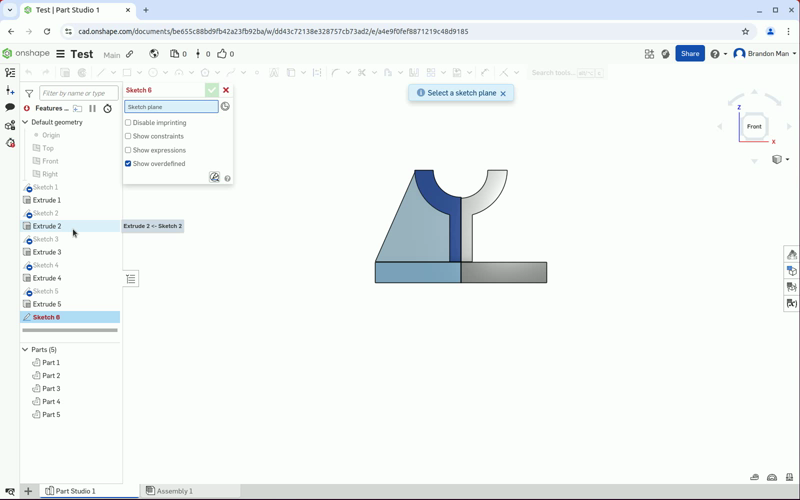
mouse_move(73, 163)
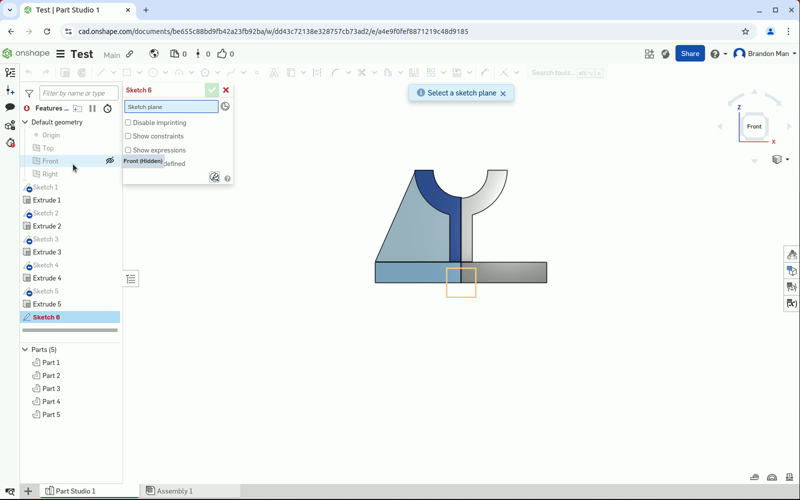
click(73, 163)
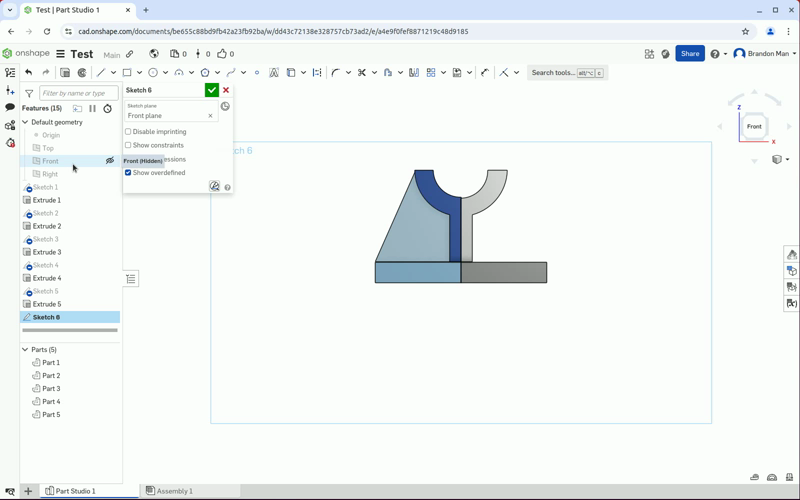
mouse_move(73, 352)
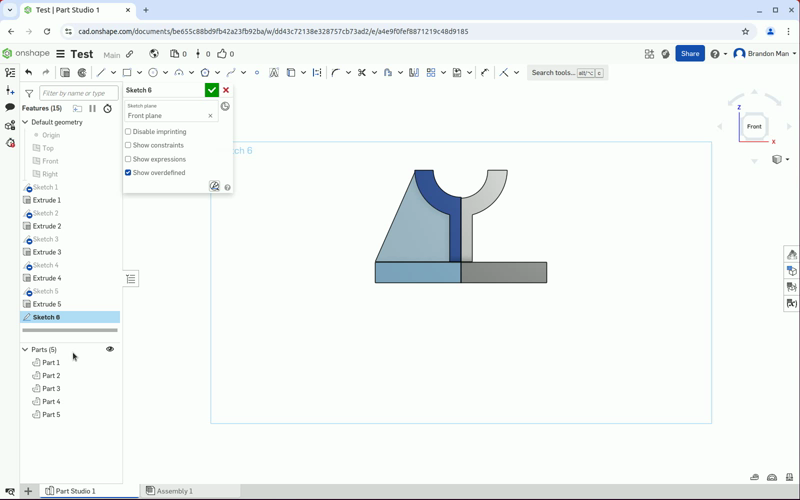
key(y)
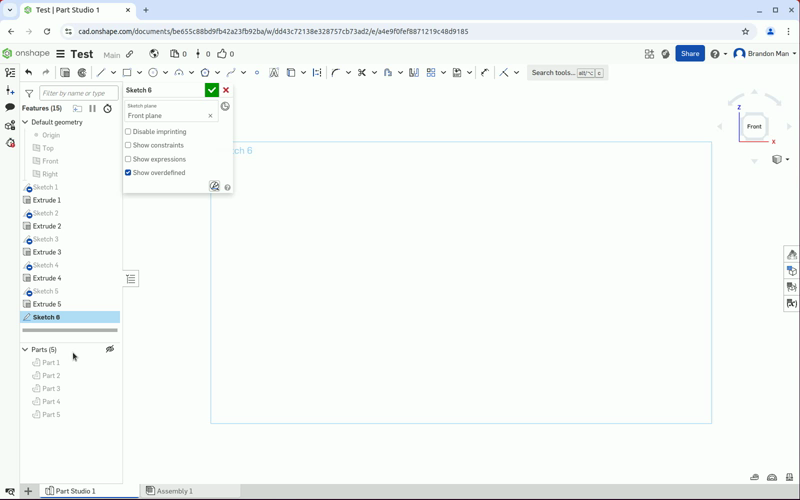
key(l)
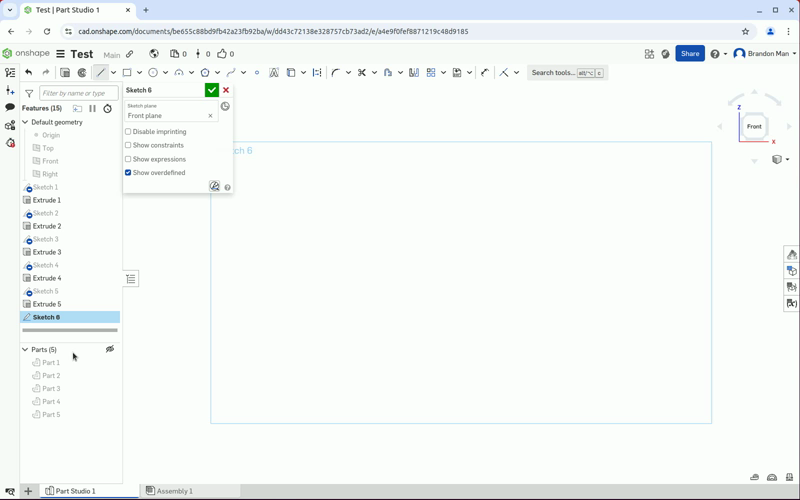
key_down(shift)
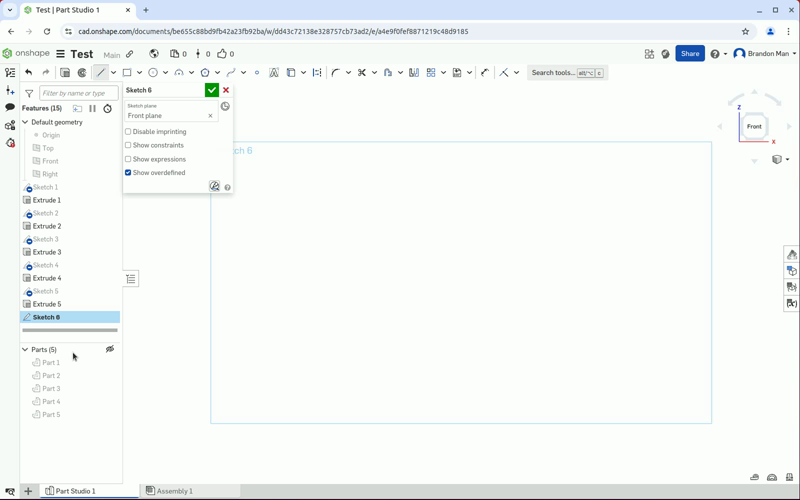
mouse_move(472, 261)
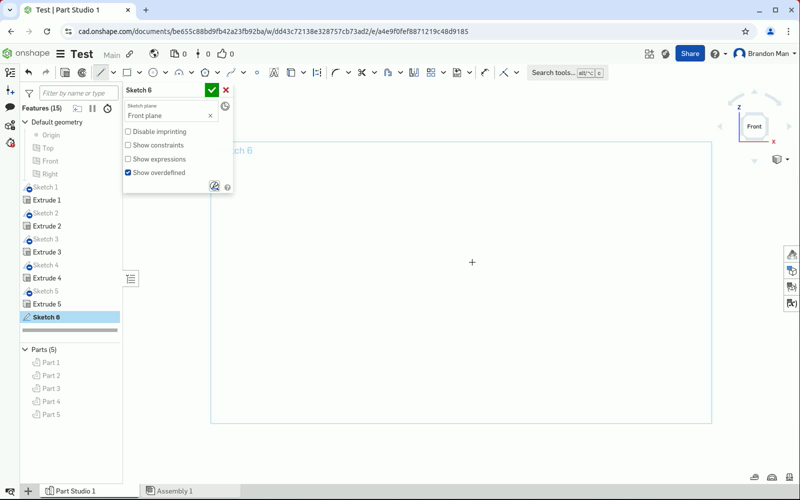
click(472, 261)
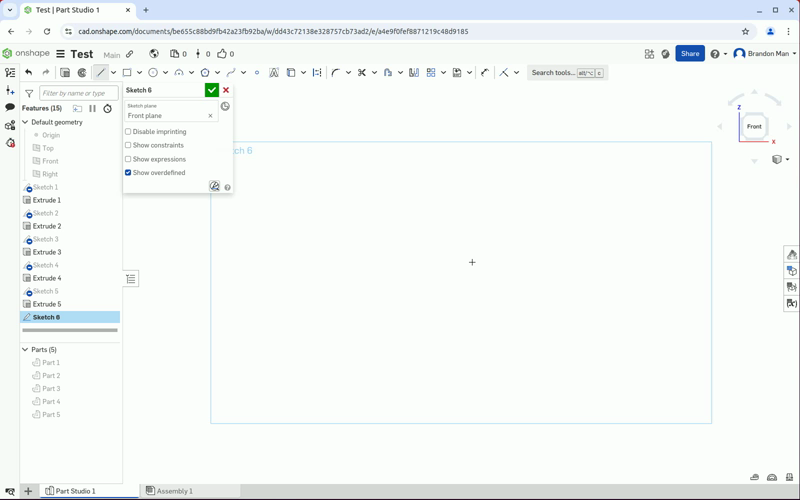
key_up(shift)
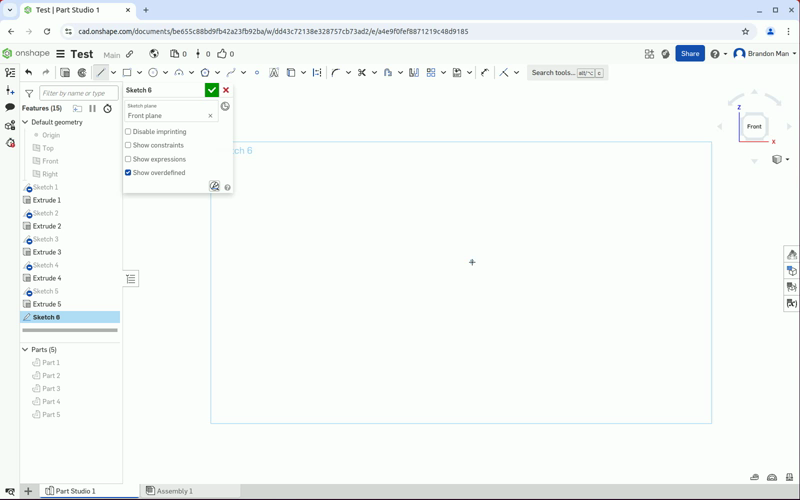
key_down(shift)
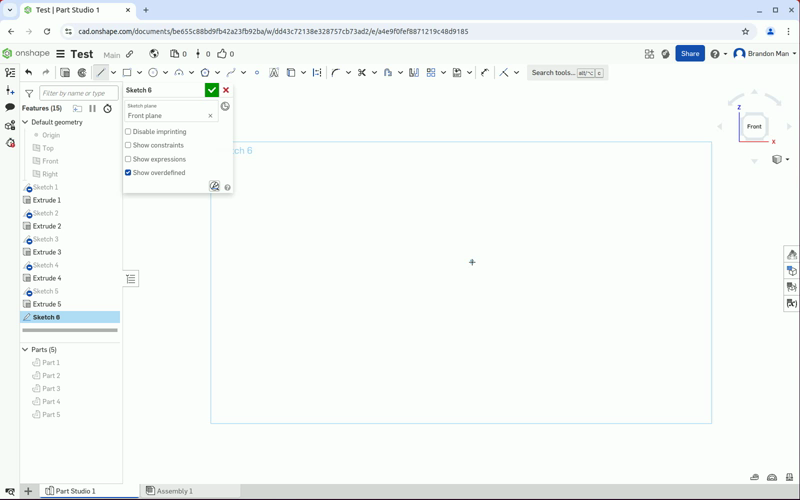
mouse_move(546, 261)
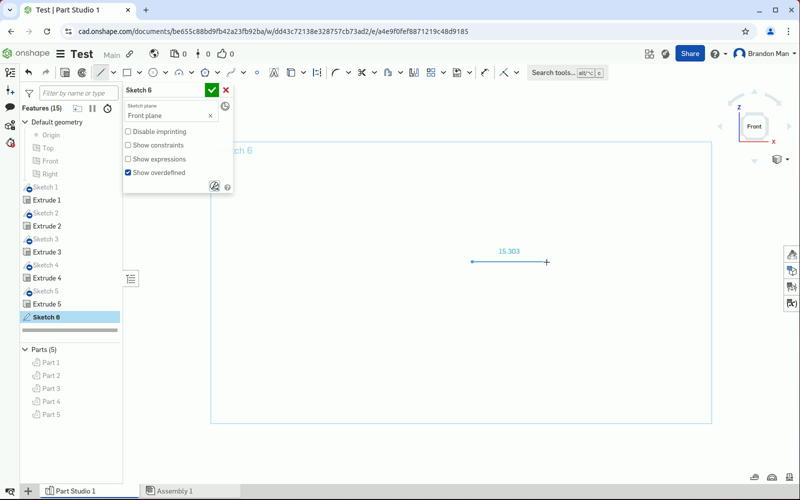
click(546, 261)
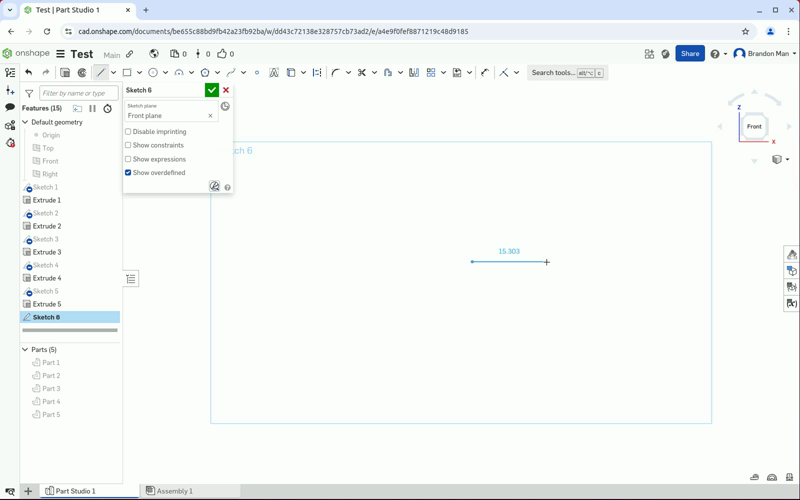
key_up(shift)
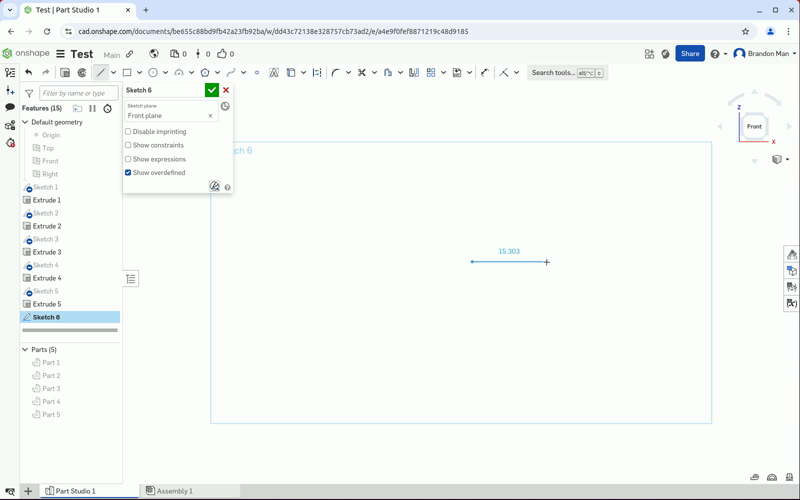
key_down(shift)
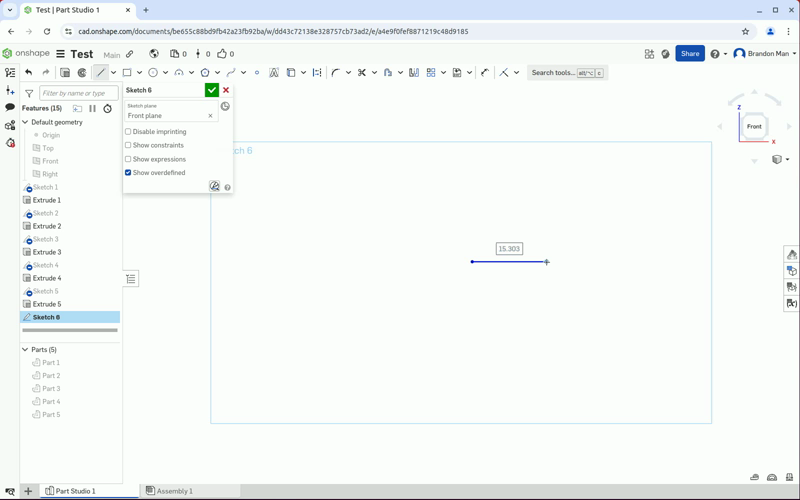
mouse_move(507, 170)
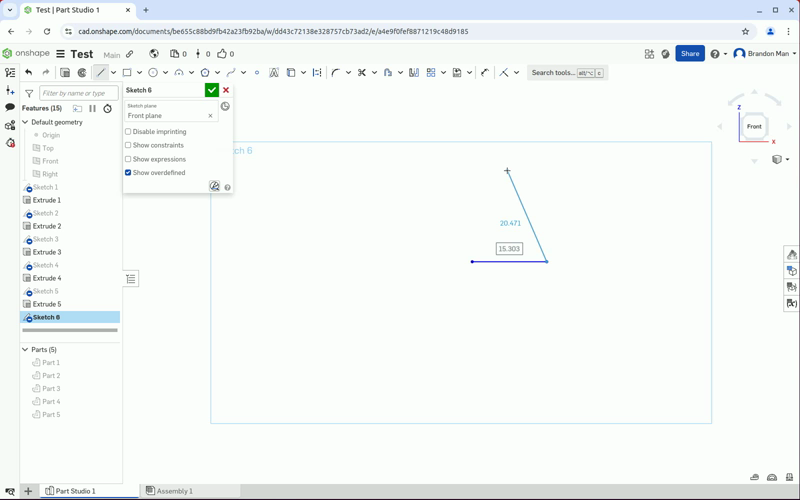
click(507, 170)
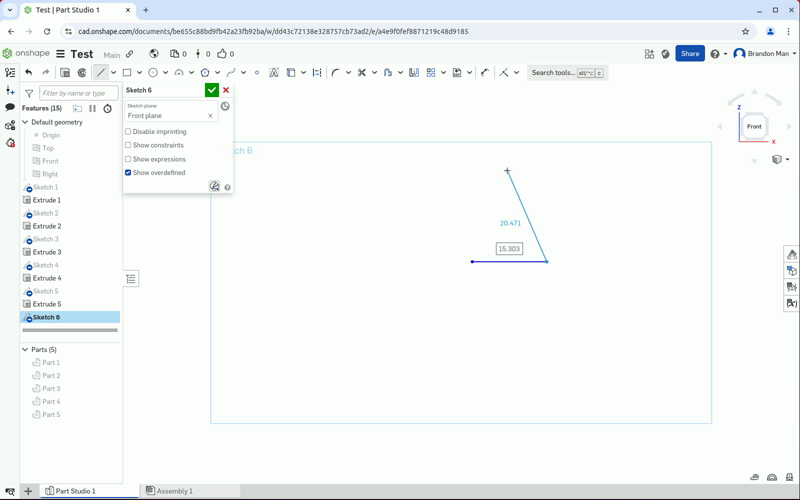
key_up(shift)
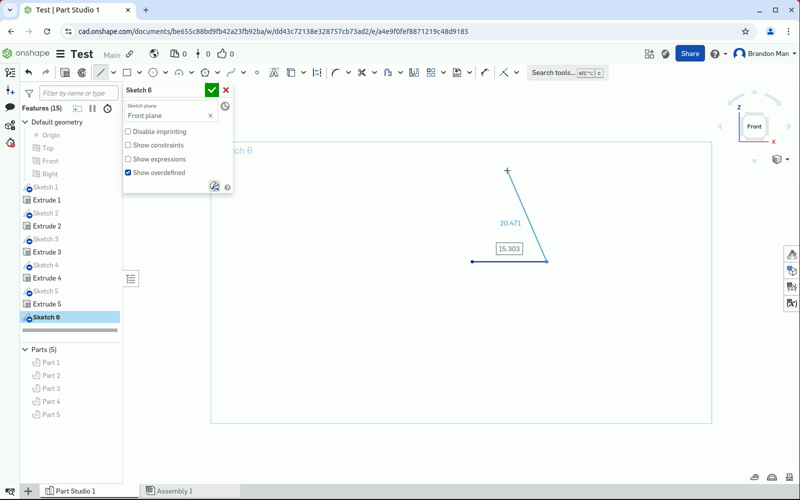
key(esc)
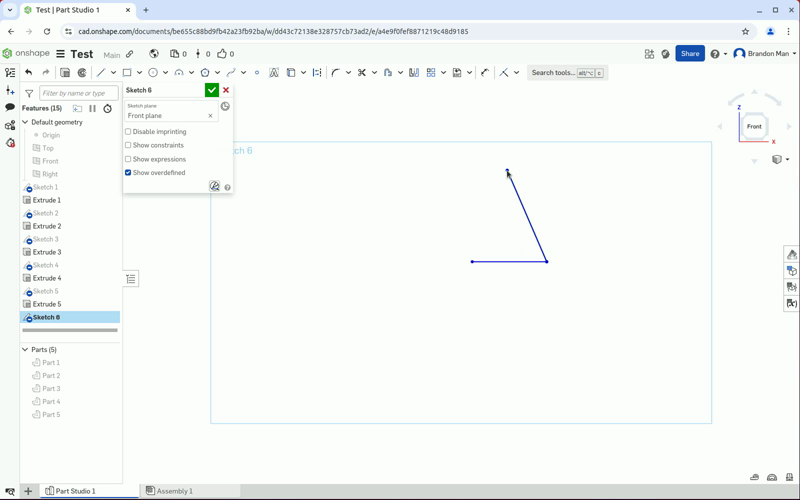
key(a)
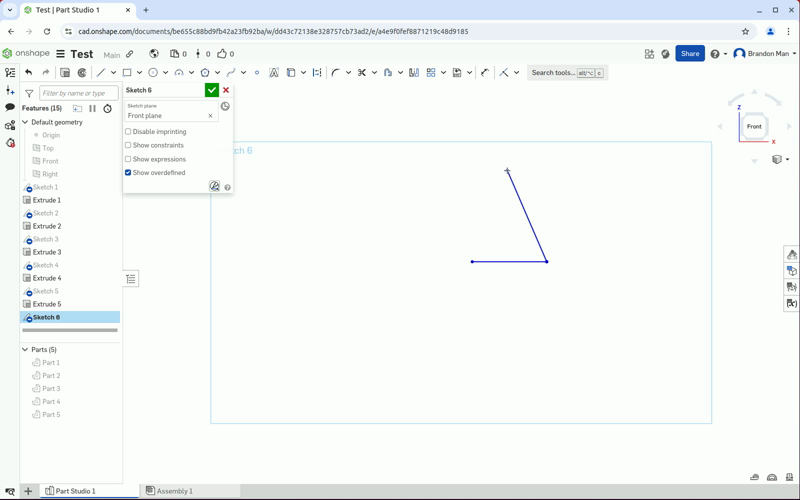
mouse_move(507, 170)
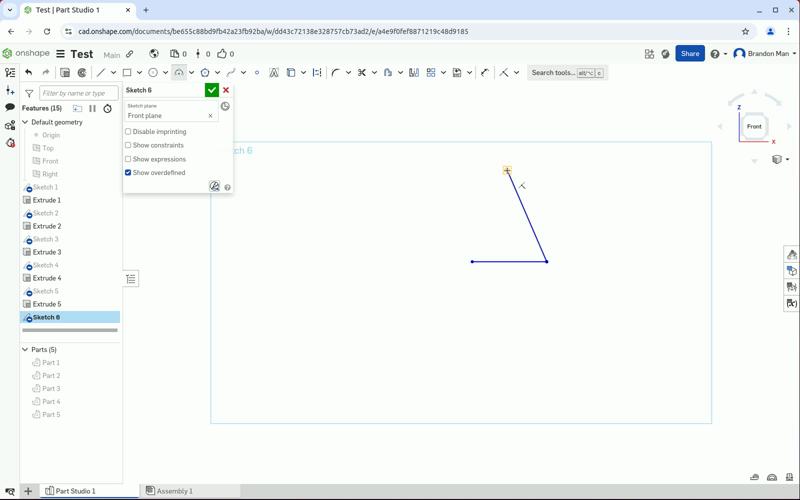
click(507, 170)
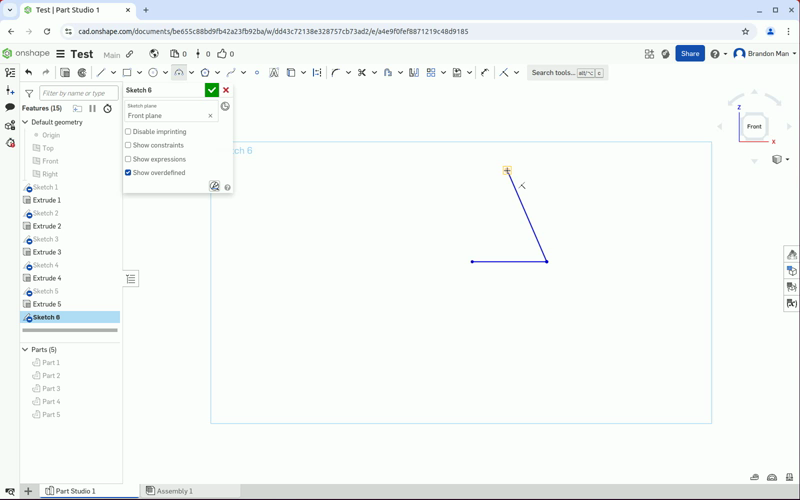
key_down(shift)
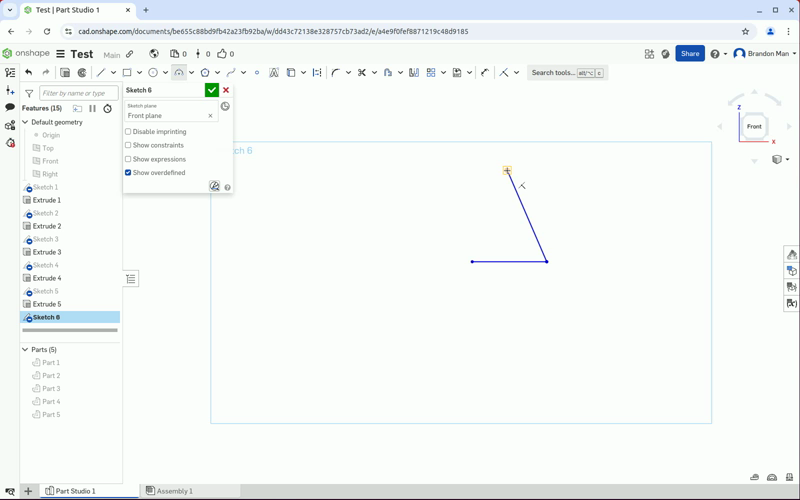
mouse_move(472, 214)
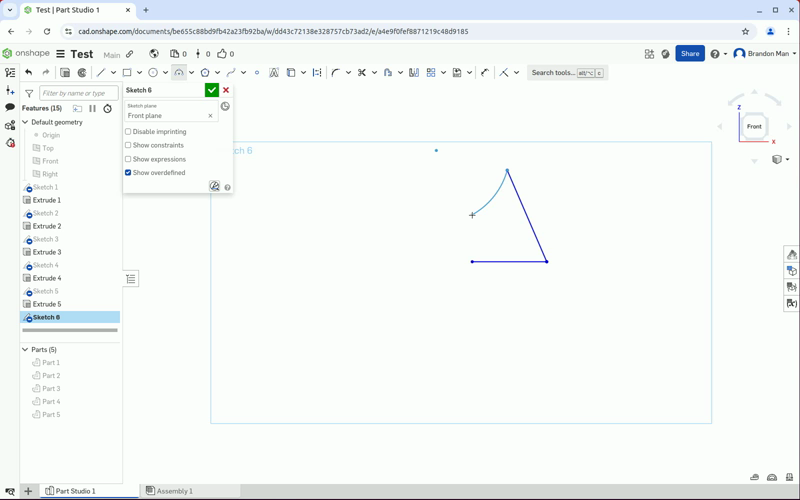
click(472, 214)
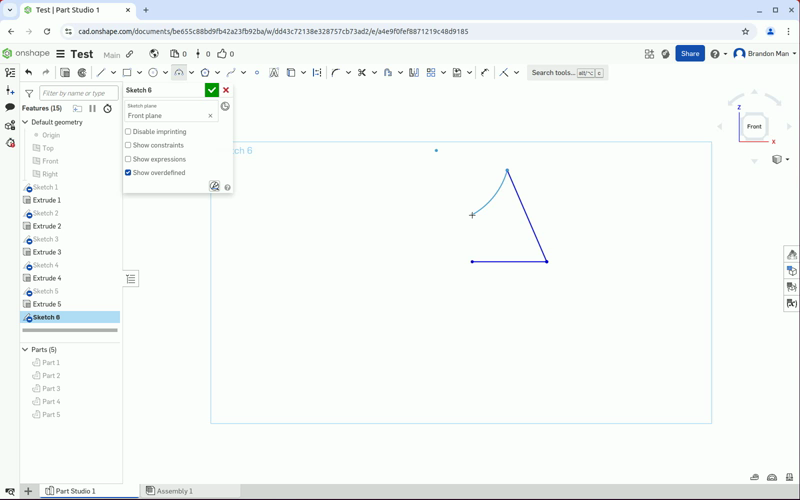
mouse_move(497, 198)
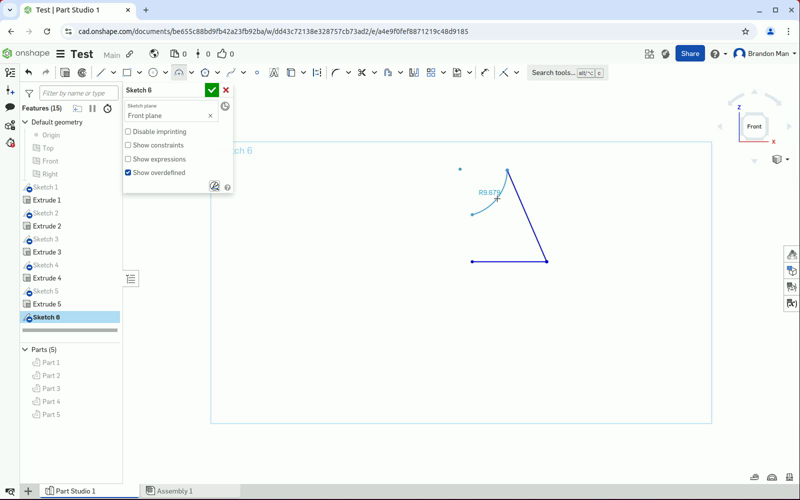
click(497, 198)
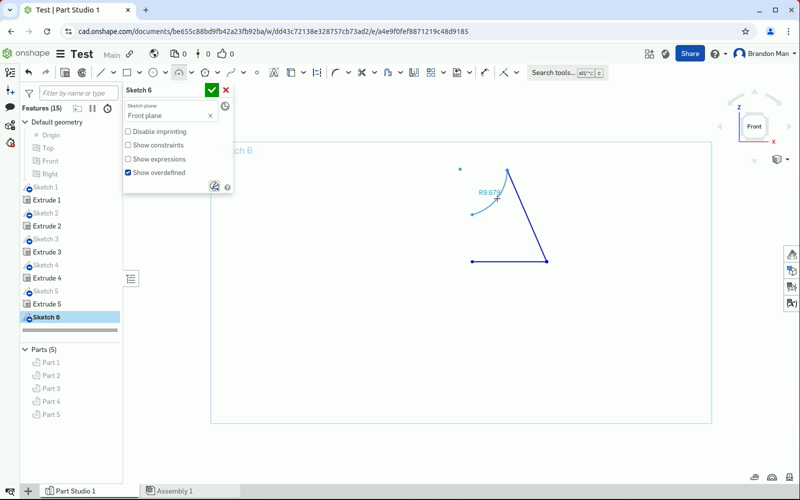
key_up(shift)
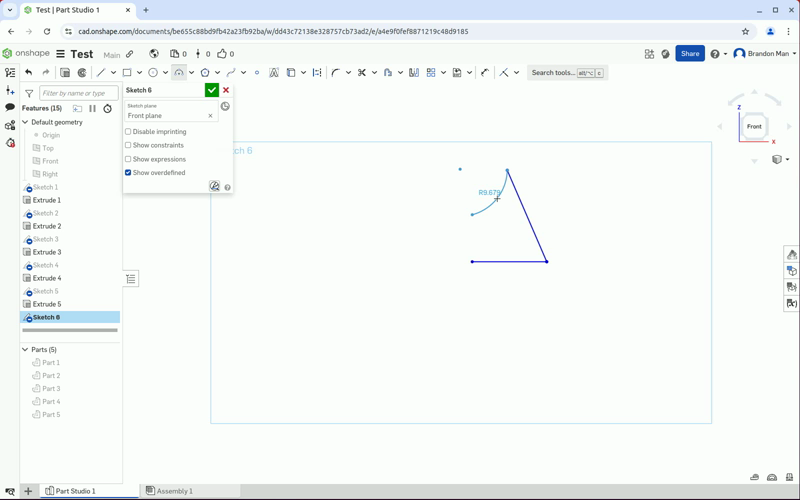
key(esc)
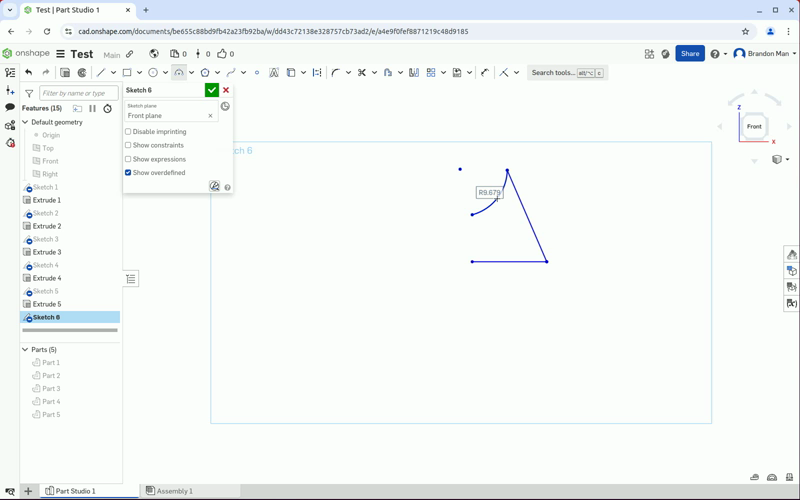
key(l)
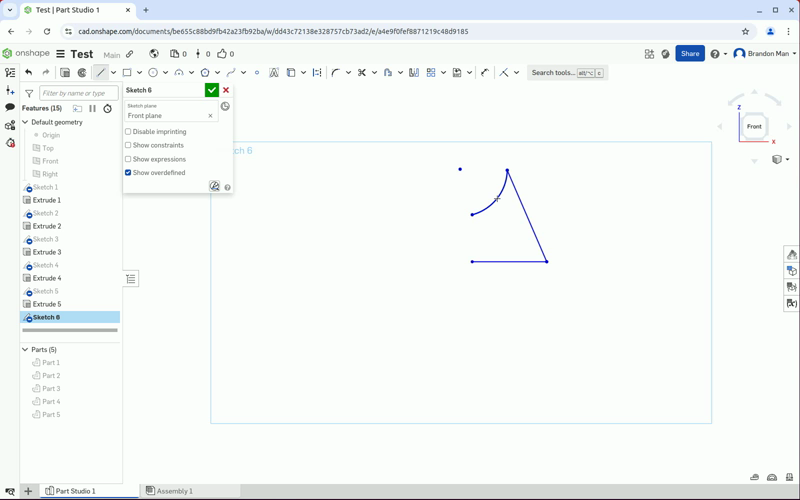
mouse_move(472, 214)
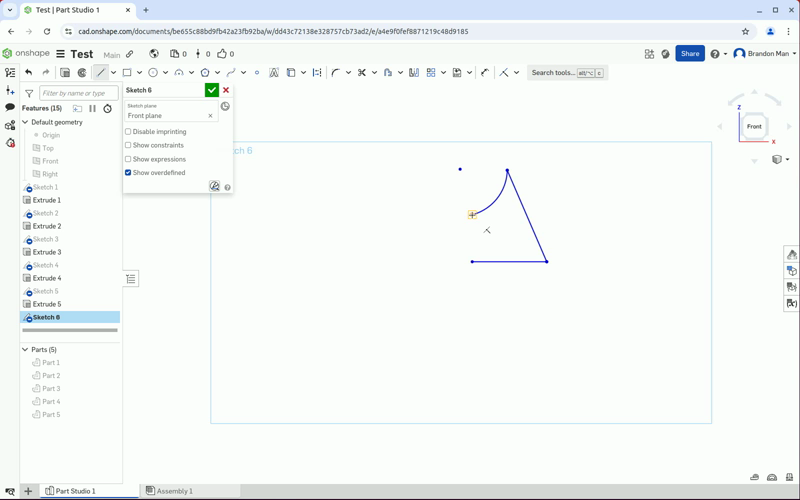
click(472, 214)
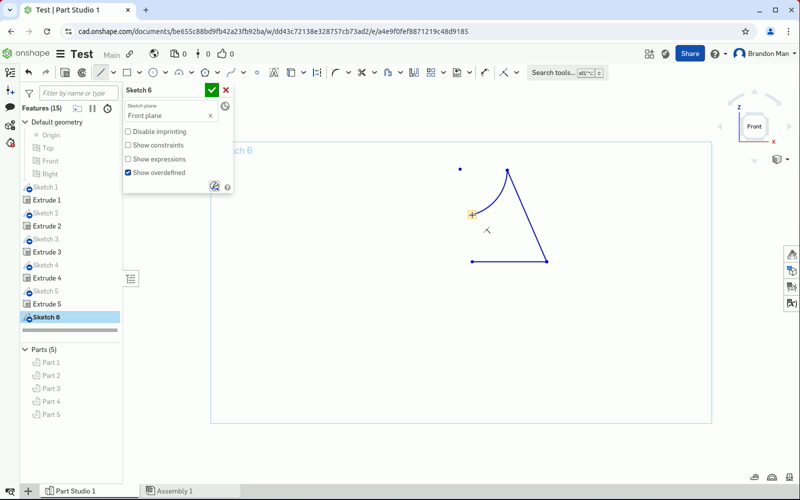
mouse_move(502, 214)
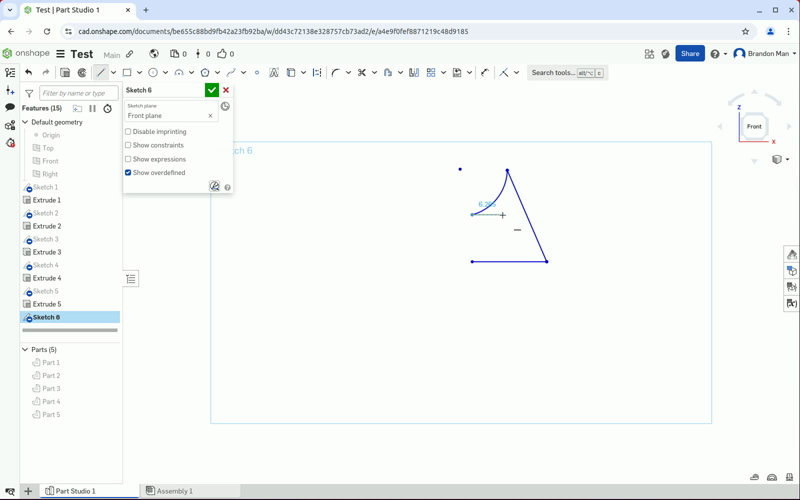
key_down(shift)
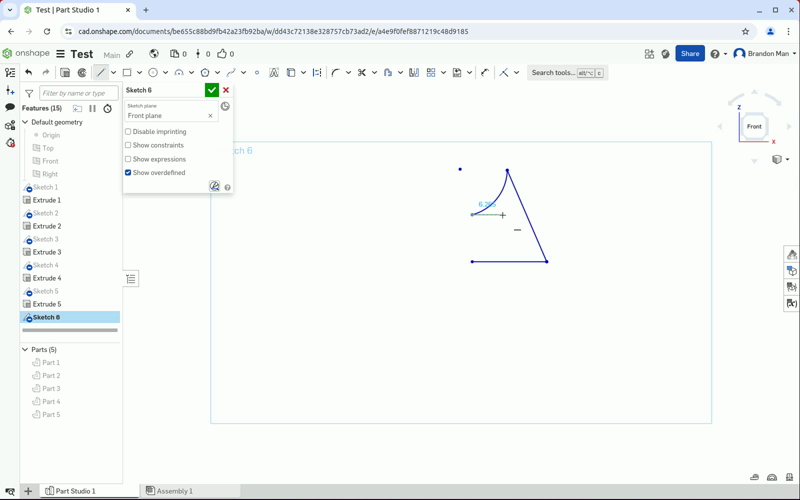
mouse_move(472, 261)
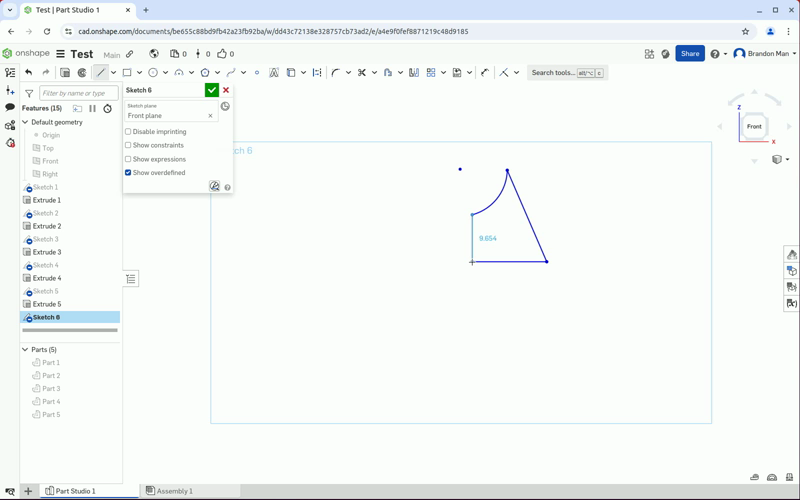
key_up(shift)
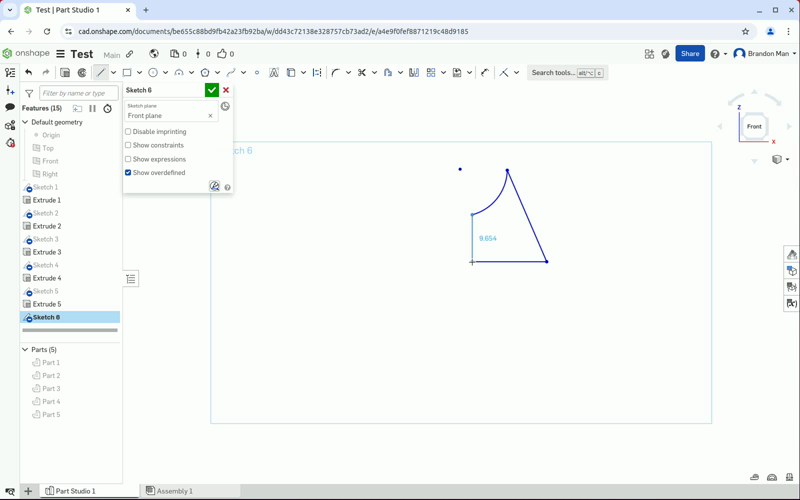
click(472, 261)
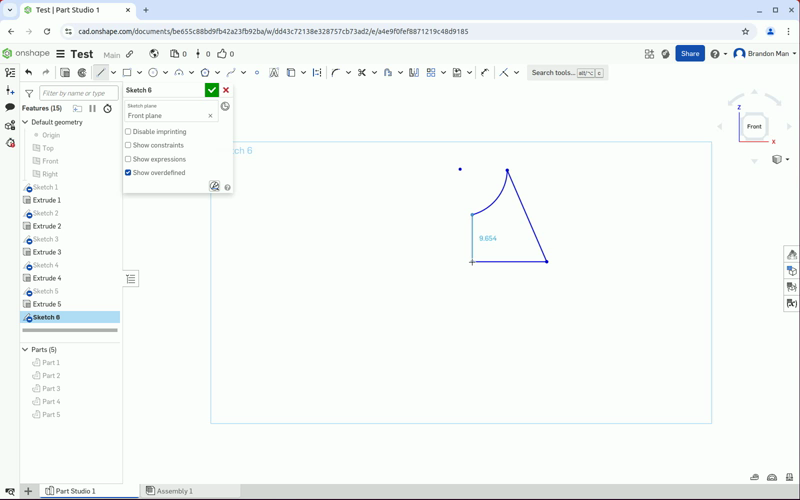
key(esc)
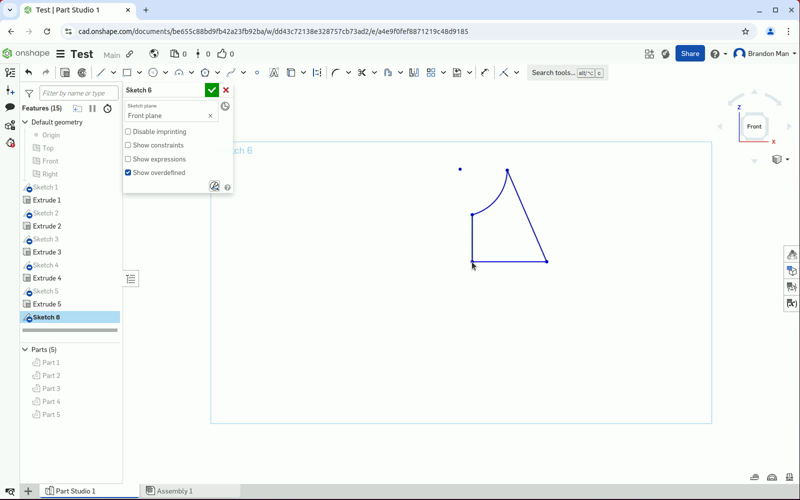
mouse_move(485, 240)
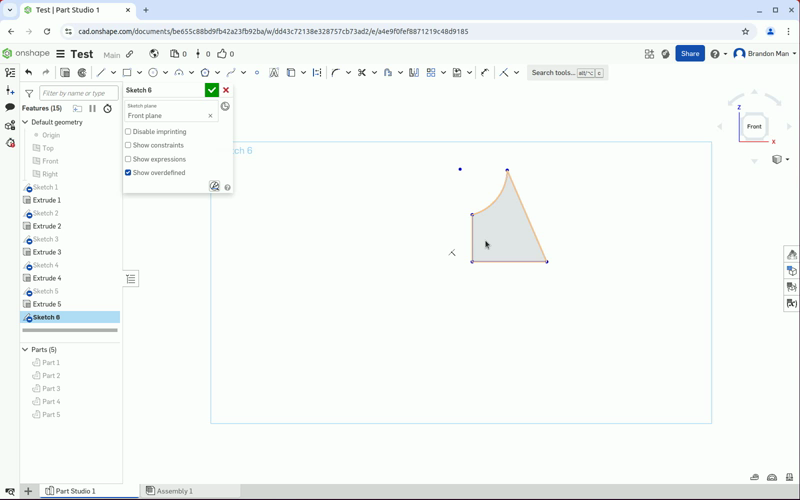
click(485, 240)
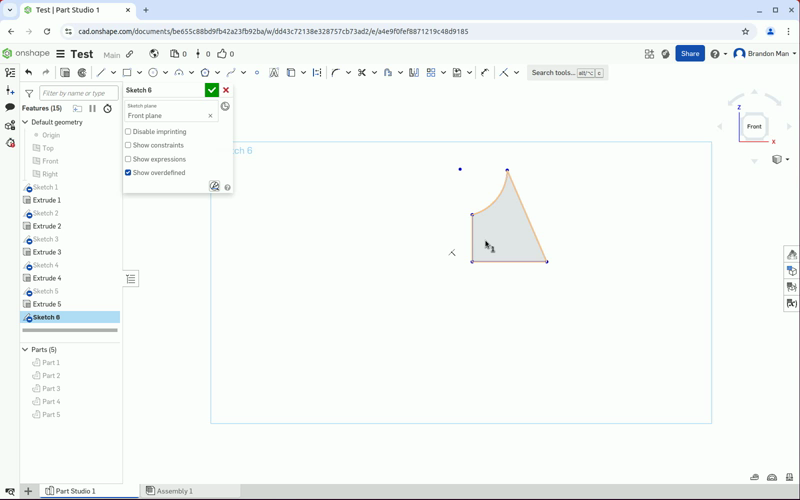
mouse_move(73, 352)
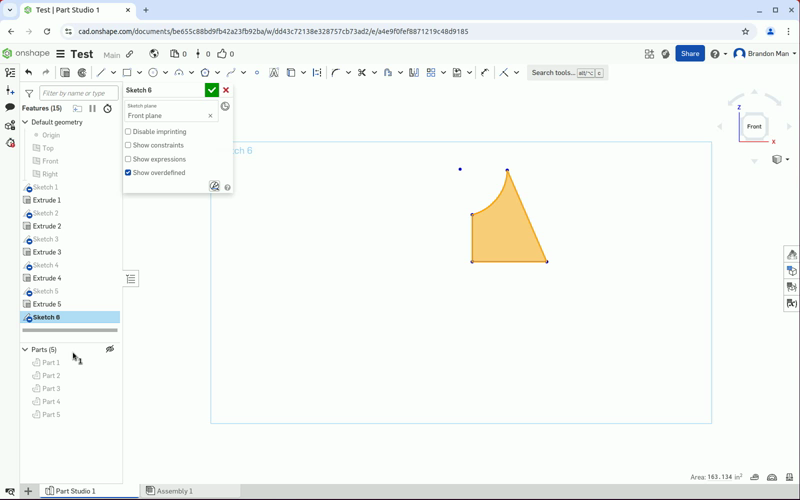
key(shift+y)
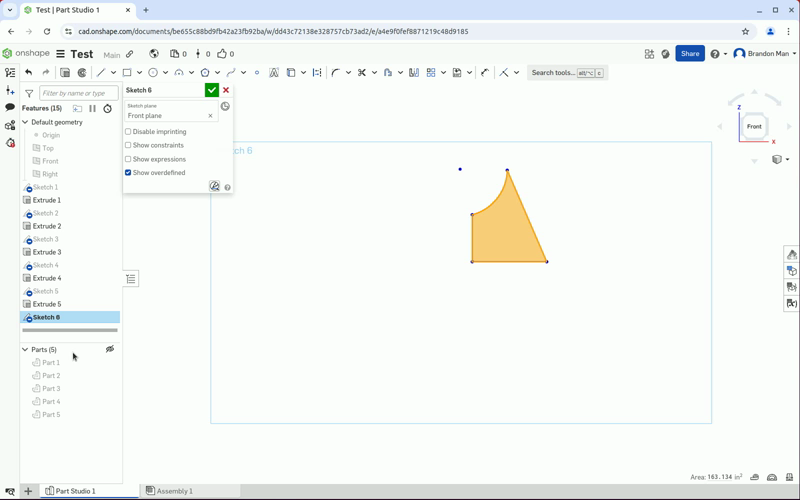
key(shift+e)
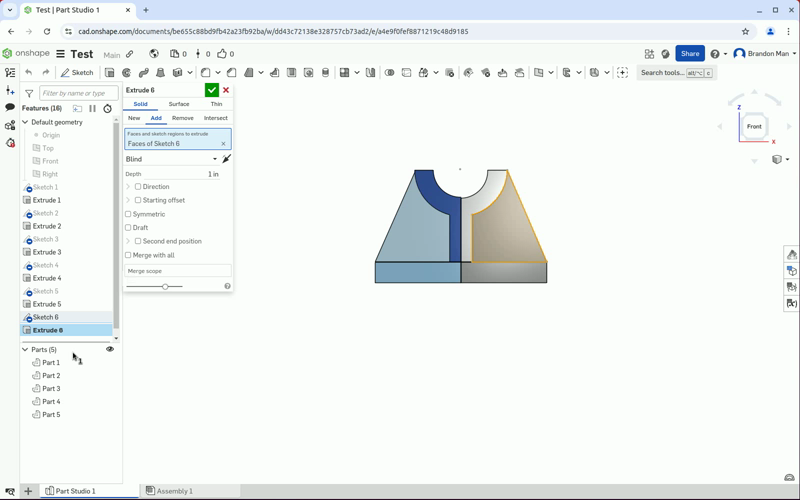
mouse_move(143, 106)
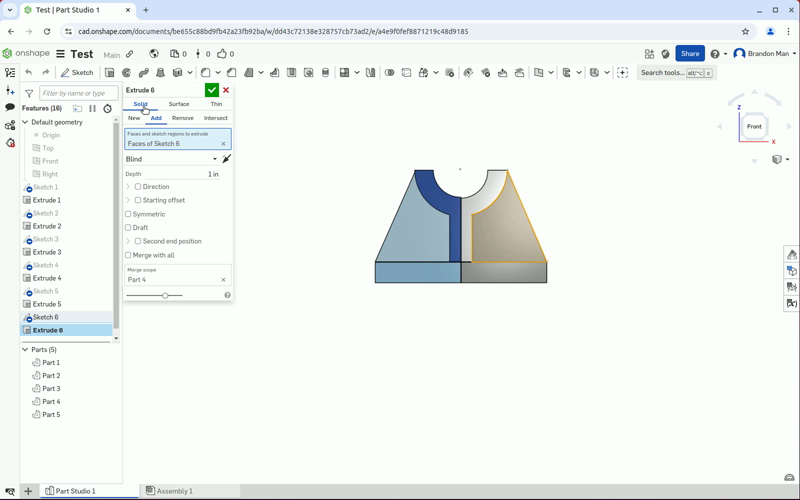
click(143, 106)
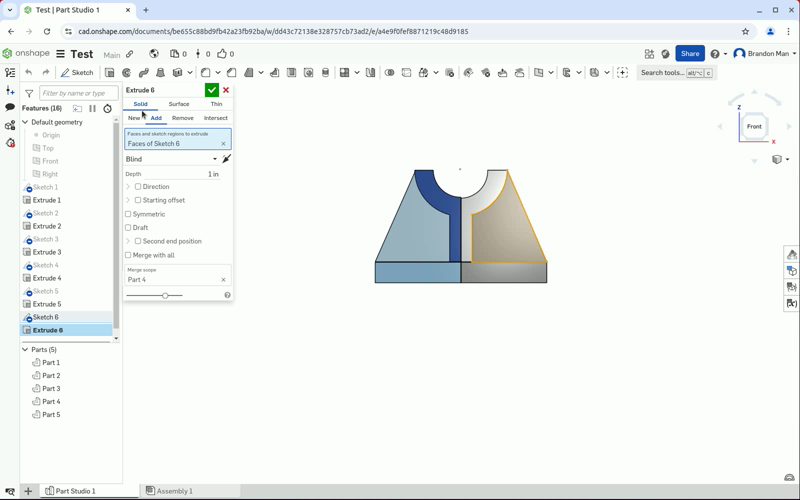
mouse_move(137, 120)
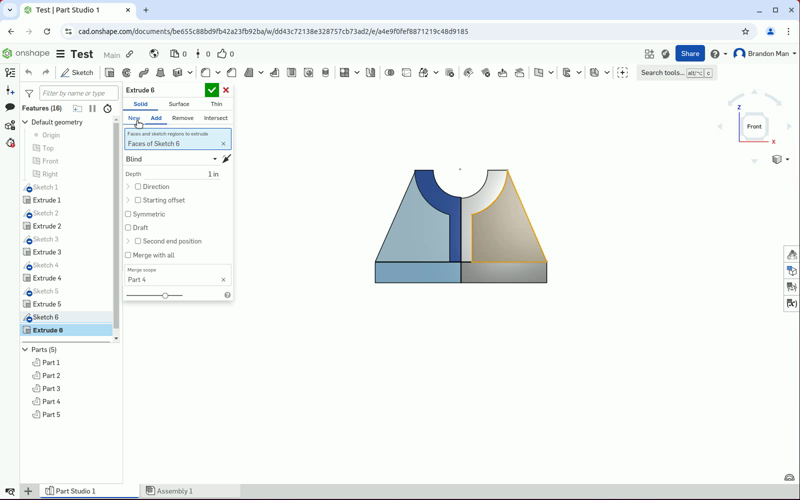
click(137, 120)
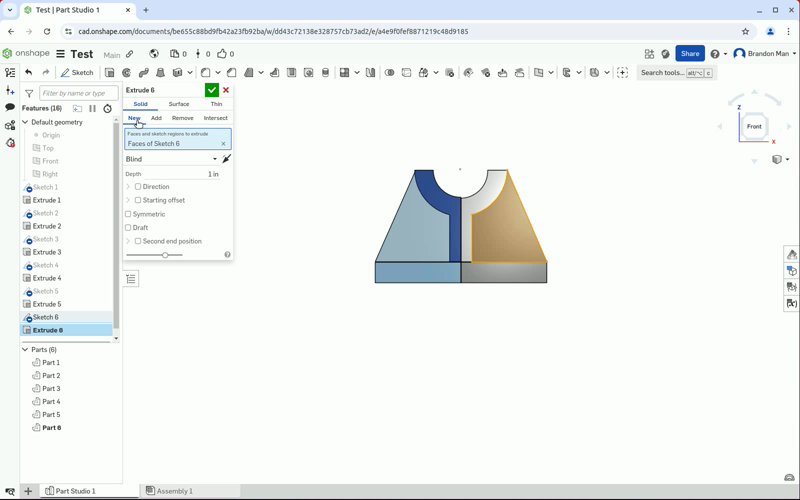
key(tab, 4)
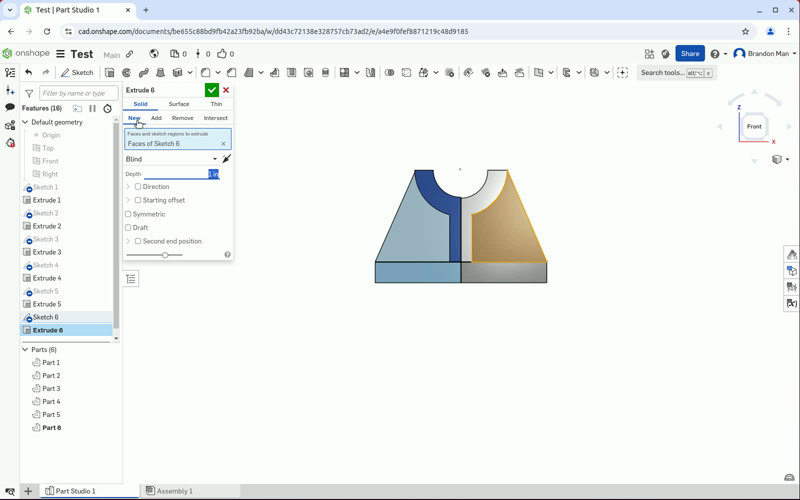
text(3.852)
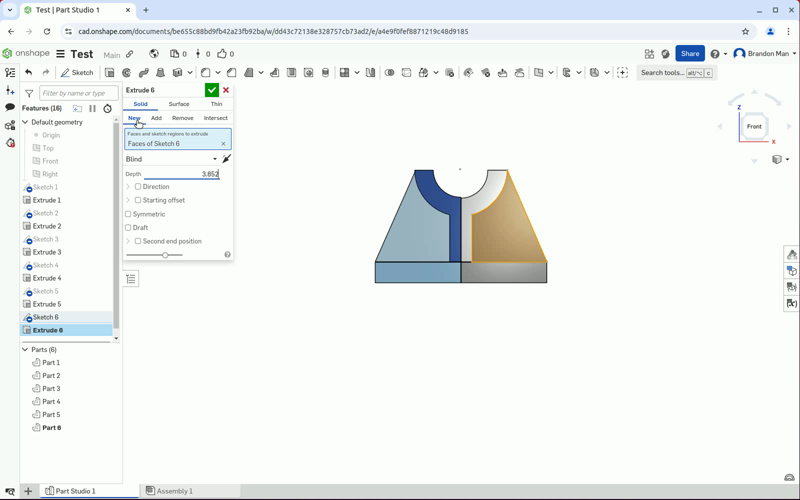
key(tab, 3)
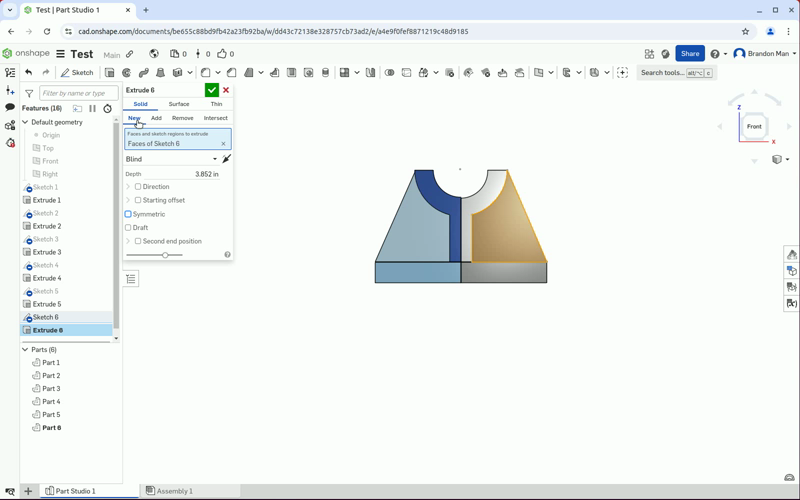
key(space)
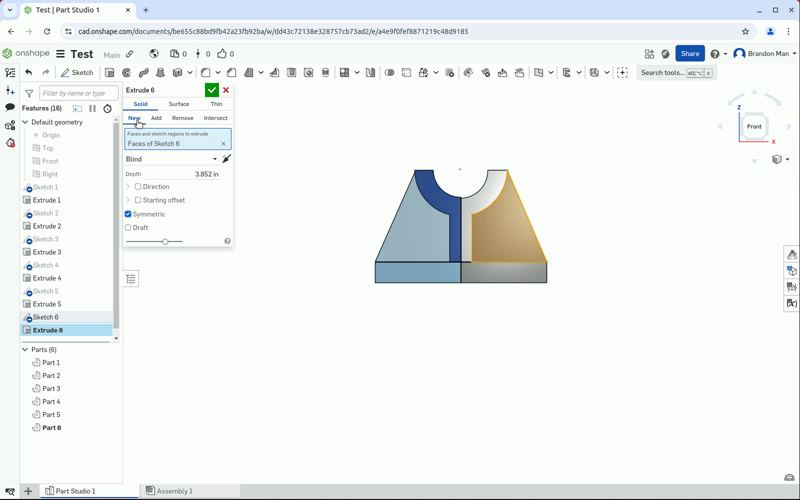
key(enter)
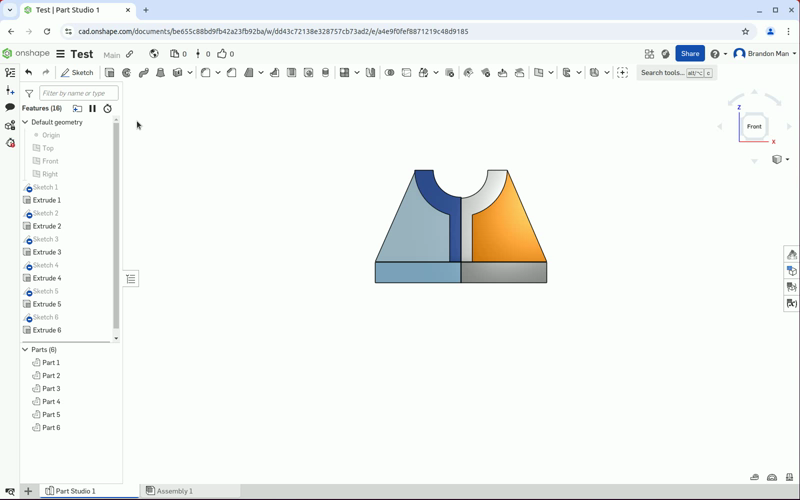
key(shift+h)
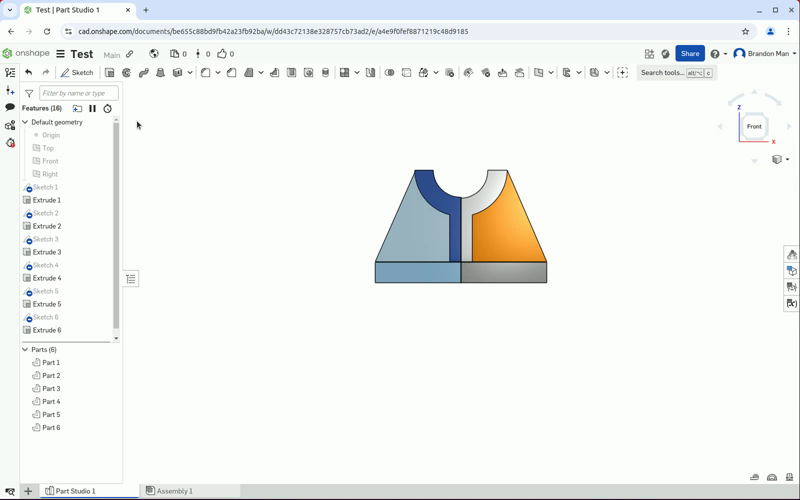
key(shift+h)
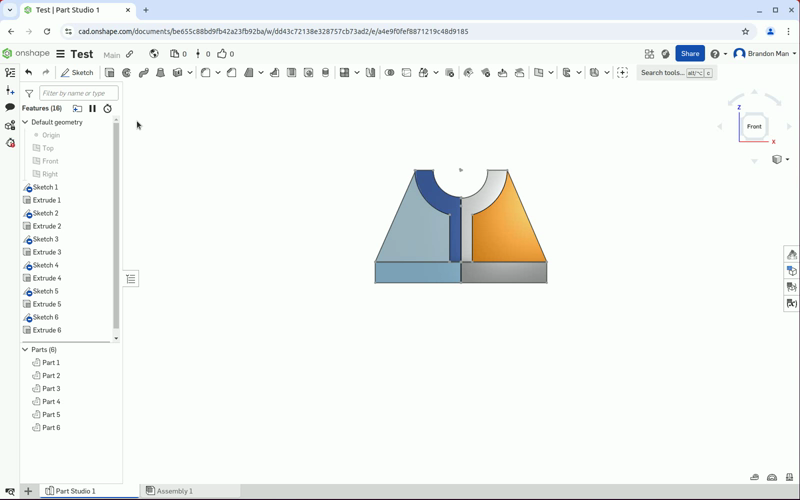
key(shift+7)
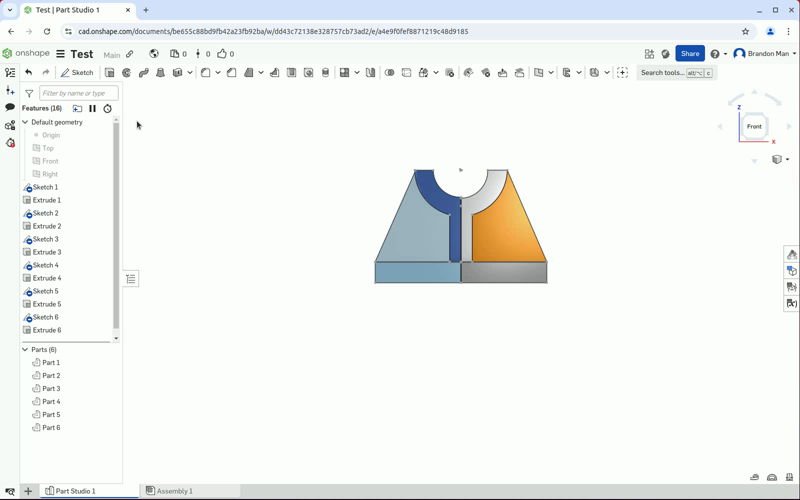
key(left, 2)
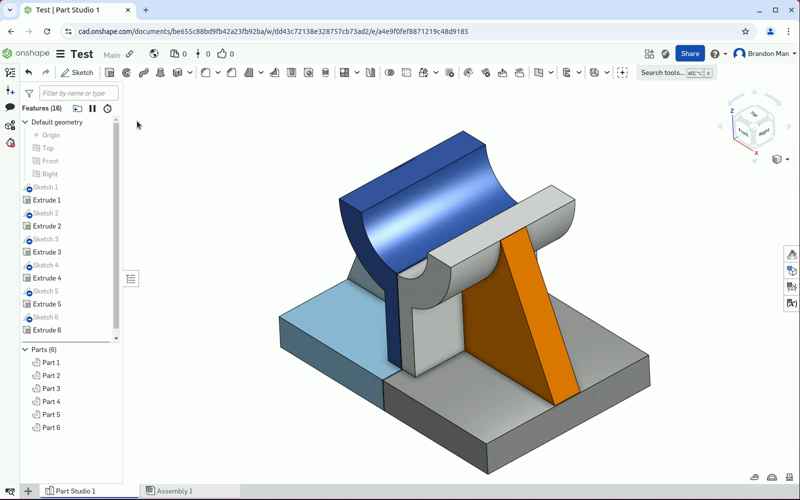
key(down, 2)
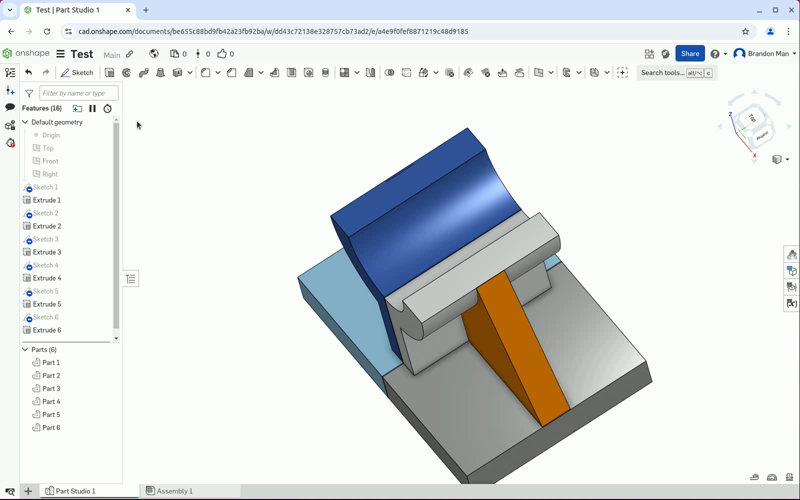
key(up, 2)
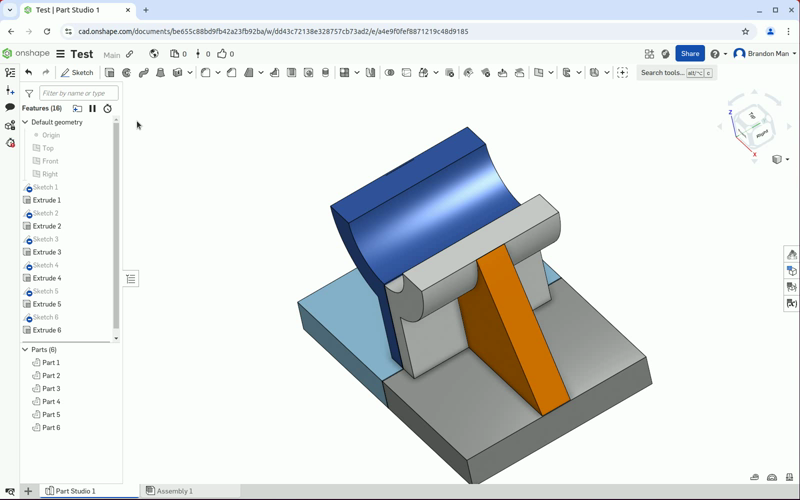
key(right, 2)
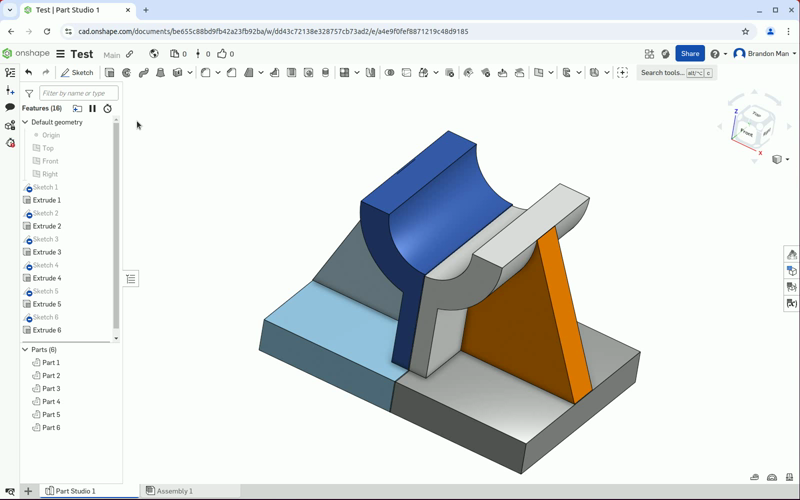
mouse_move(69, 189)
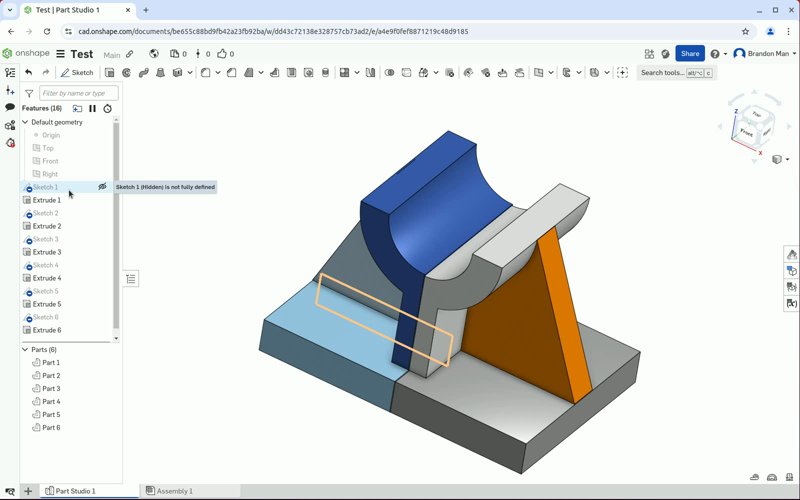
click(69, 189)